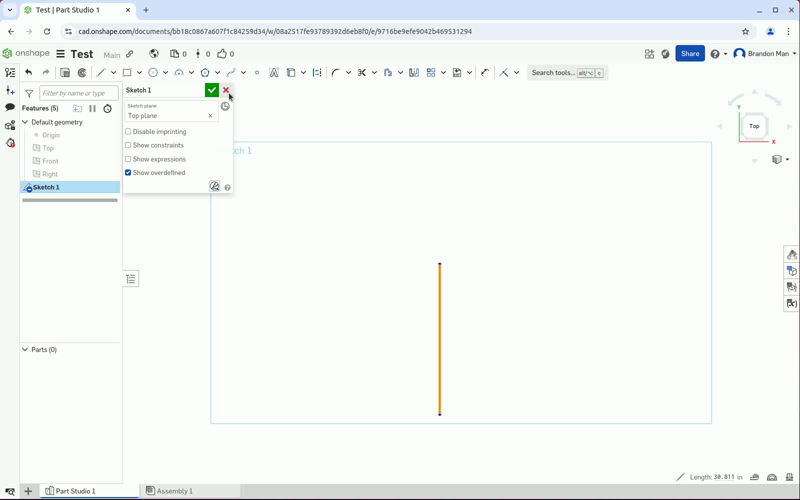
key(shift+h)
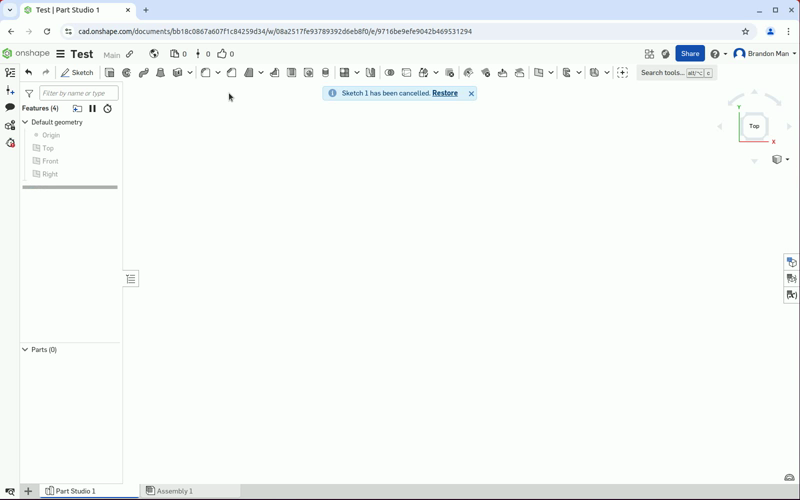
mouse_move(73, 352)
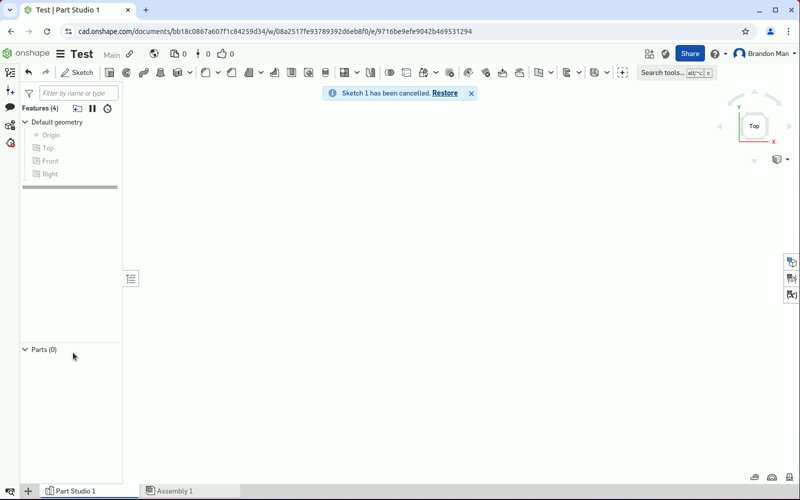
key(y)
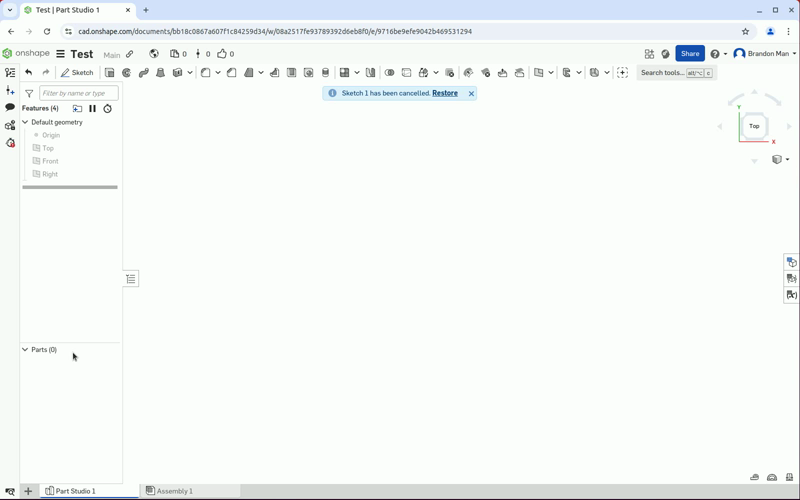
key(shift+p)
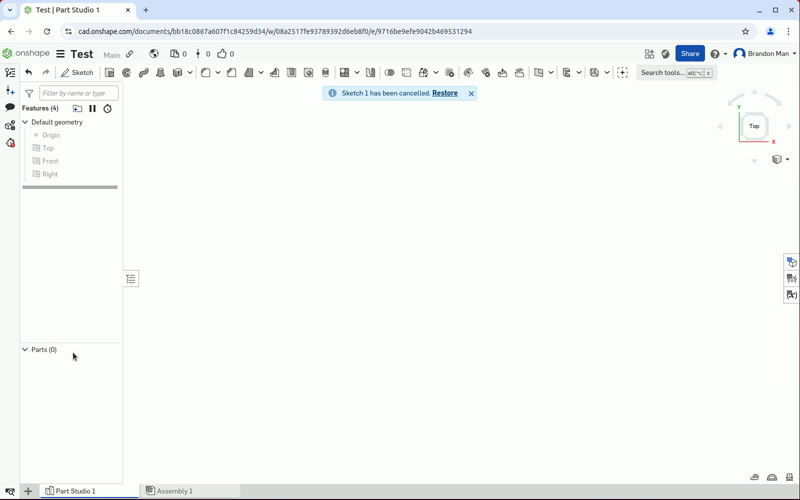
key(space)
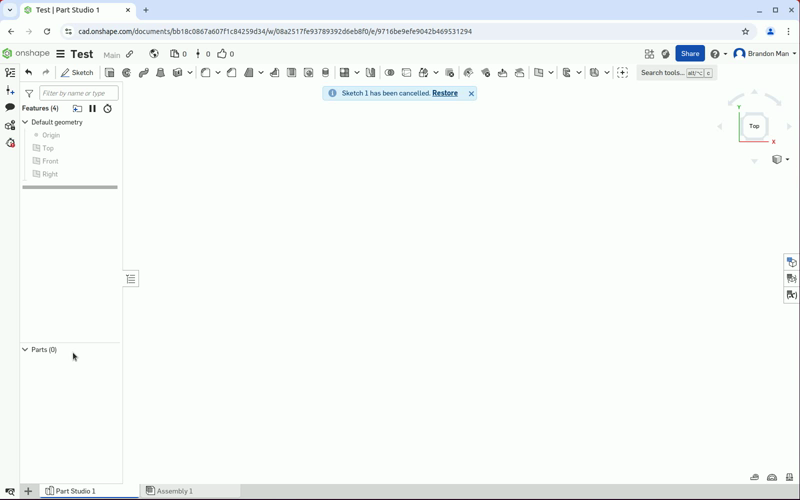
key_down(shift)
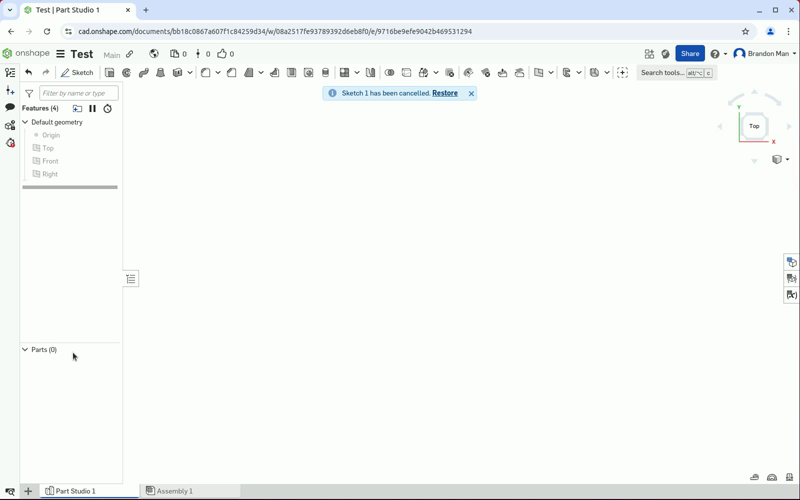
key(up)
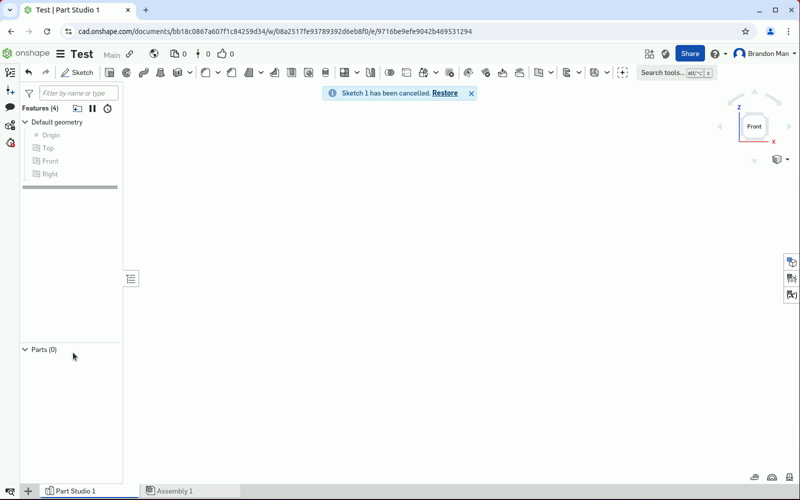
key_up(shift)
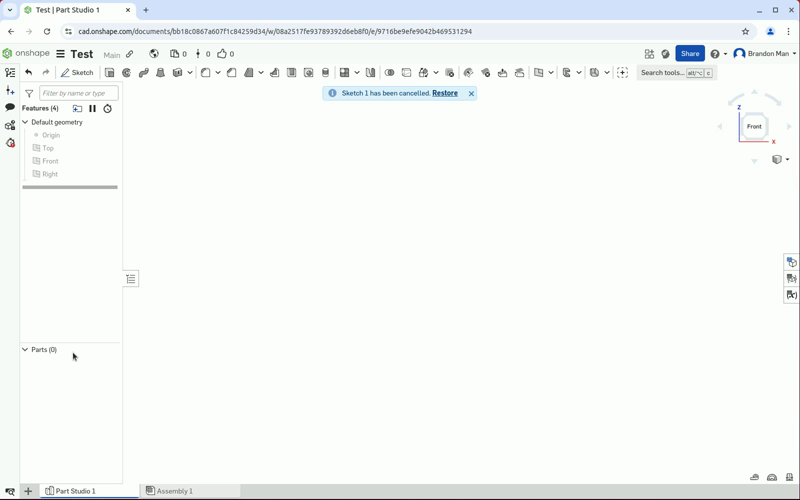
mouse_move(73, 352)
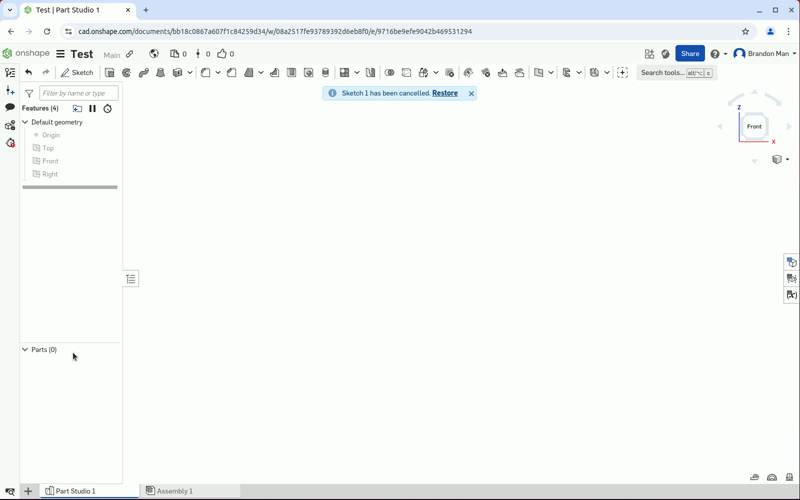
key(shift+y)
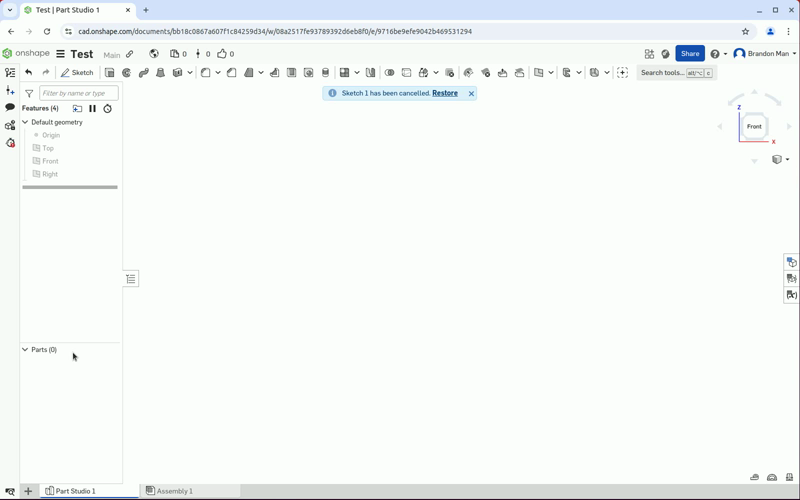
key(shift+s)
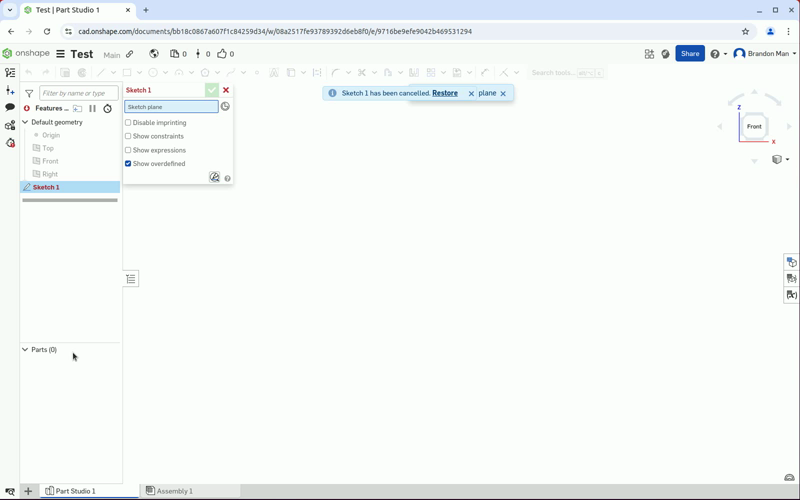
mouse_move(73, 163)
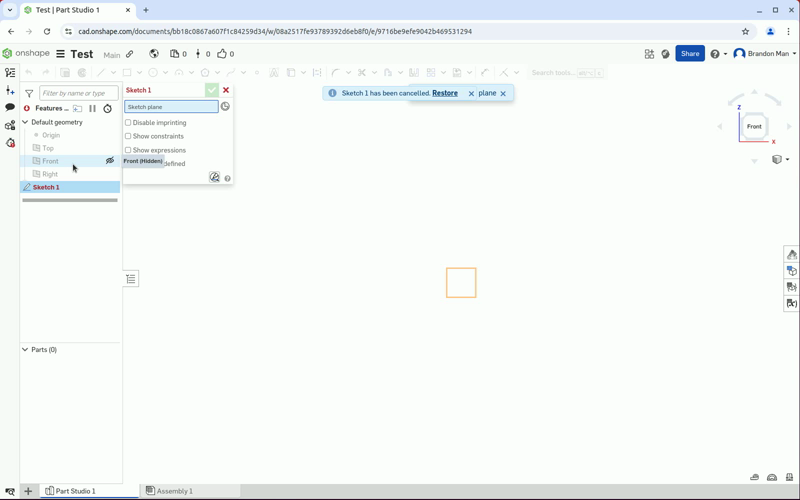
click(73, 163)
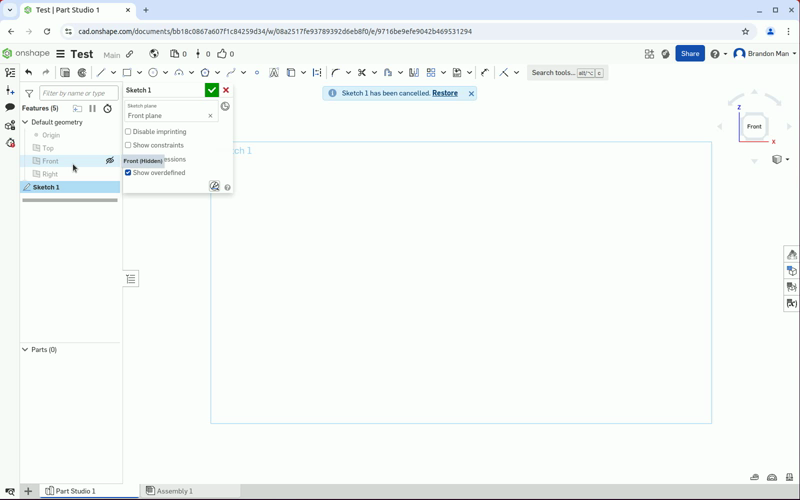
mouse_move(73, 352)
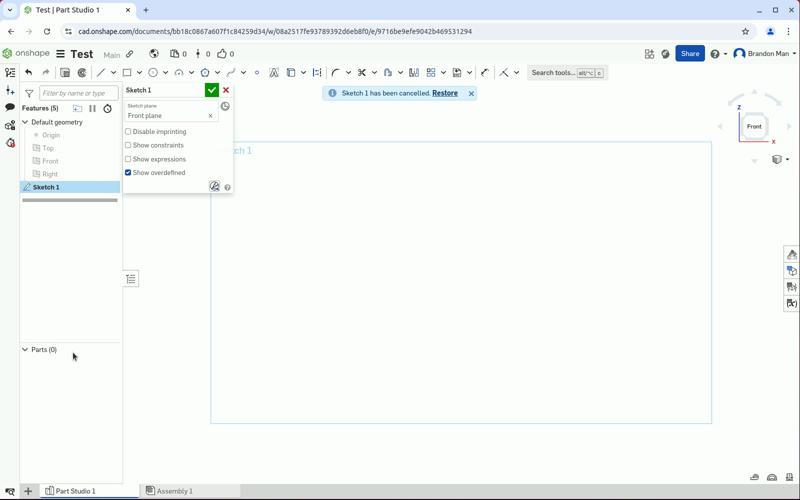
key(y)
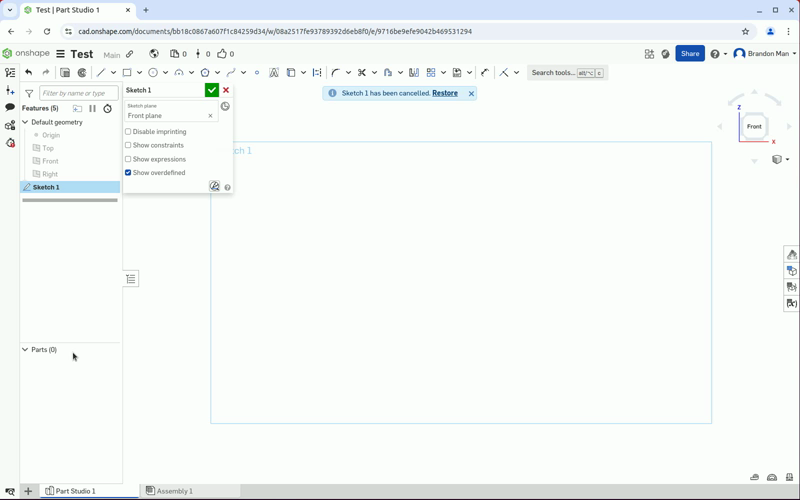
key(l)
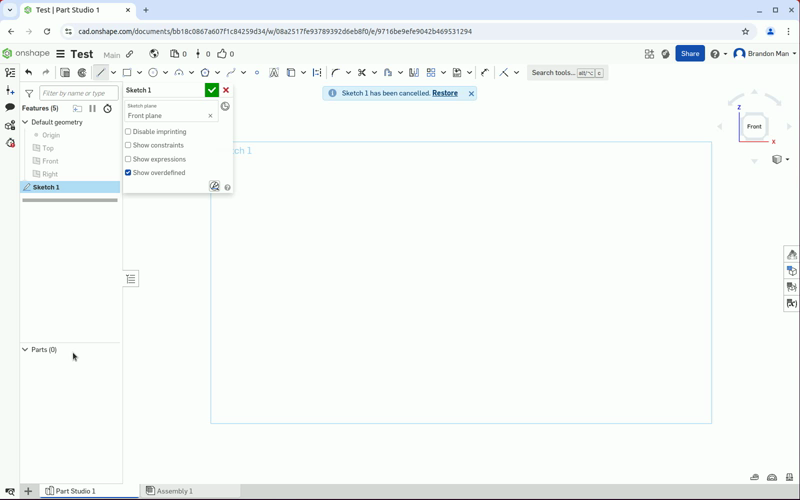
key_down(shift)
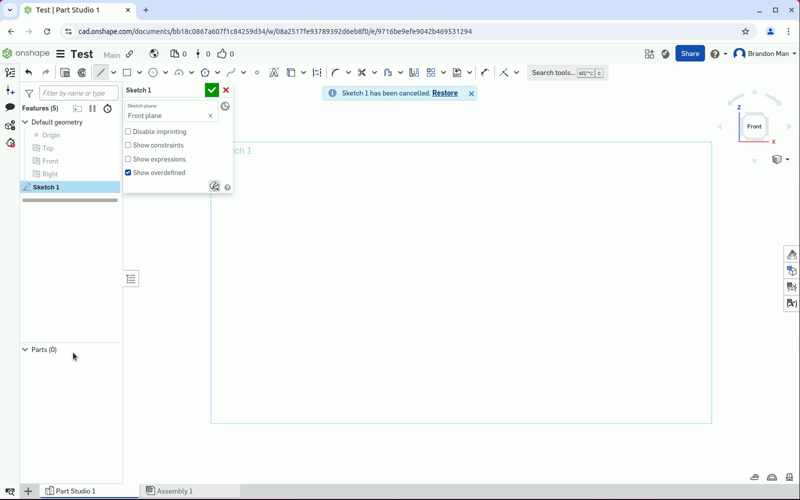
mouse_move(438, 293)
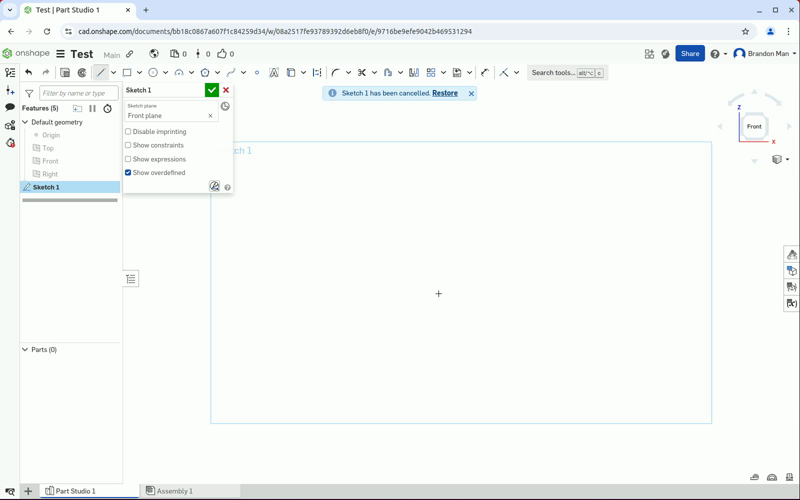
click(438, 293)
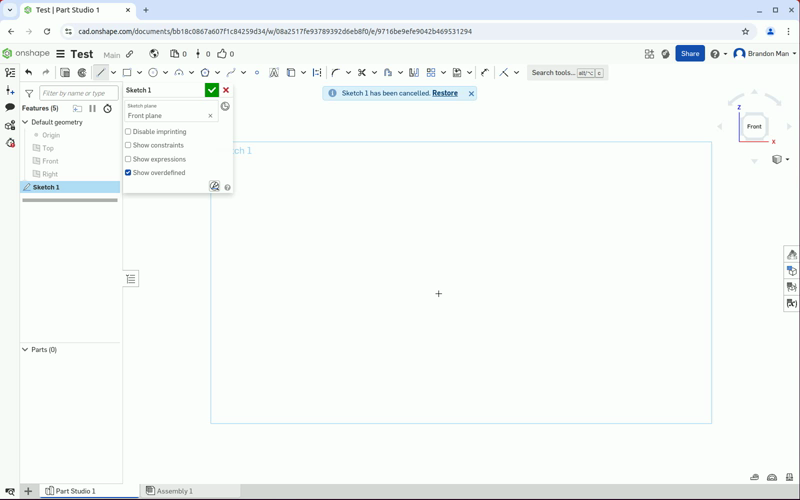
key_up(shift)
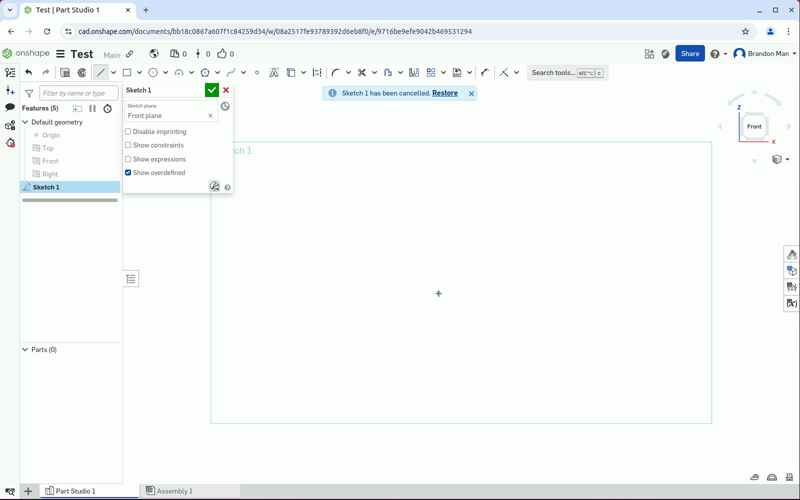
key_down(shift)
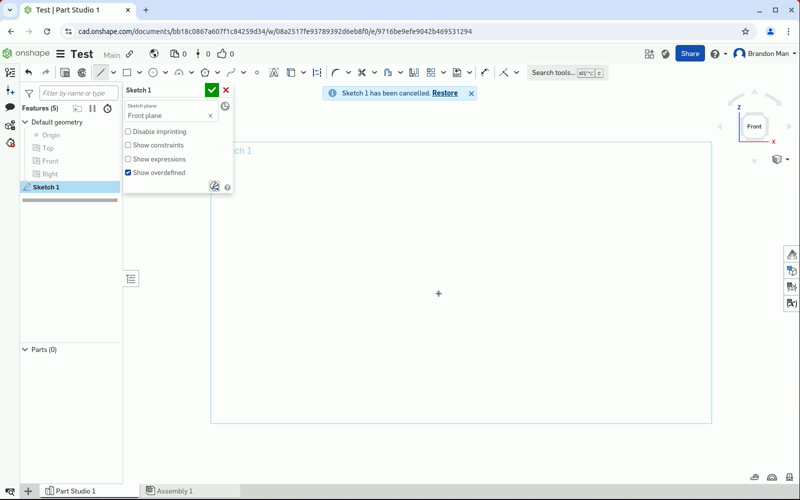
mouse_move(468, 293)
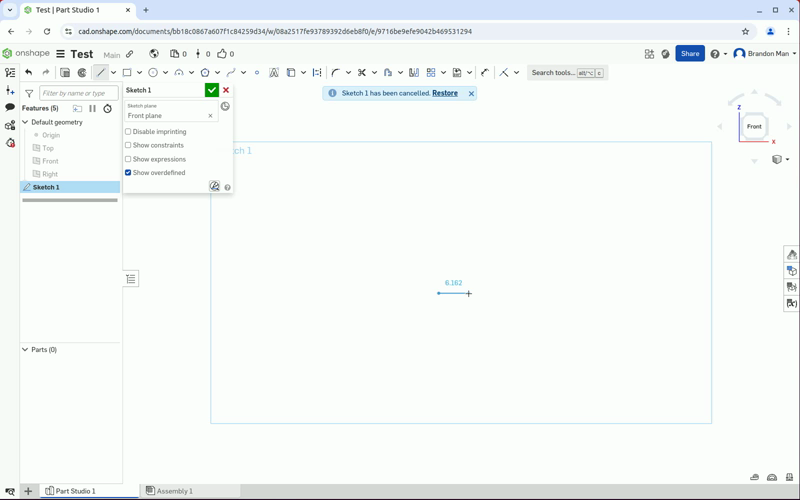
mouse_move(447, 293)
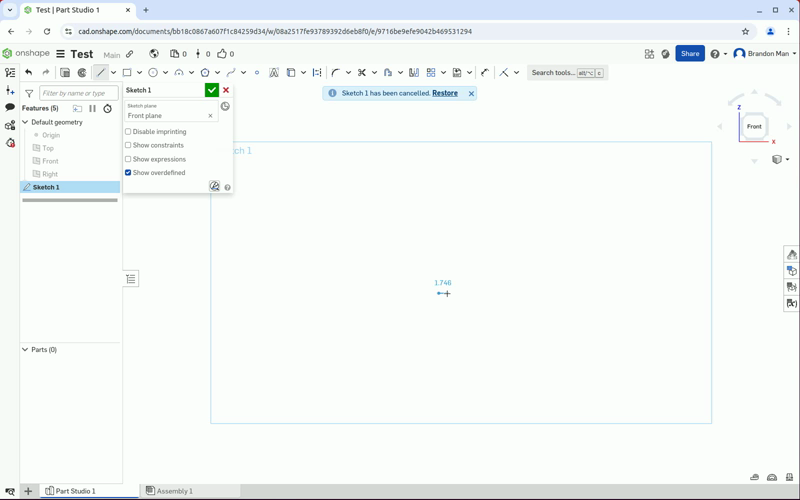
click(447, 293)
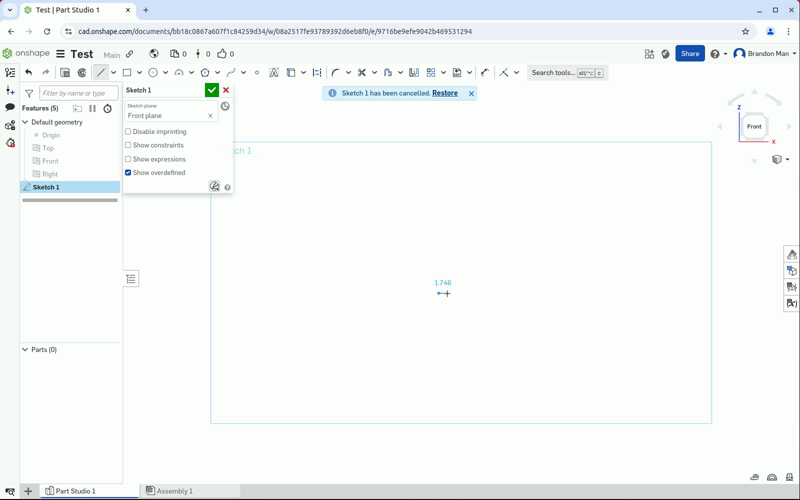
key_up(shift)
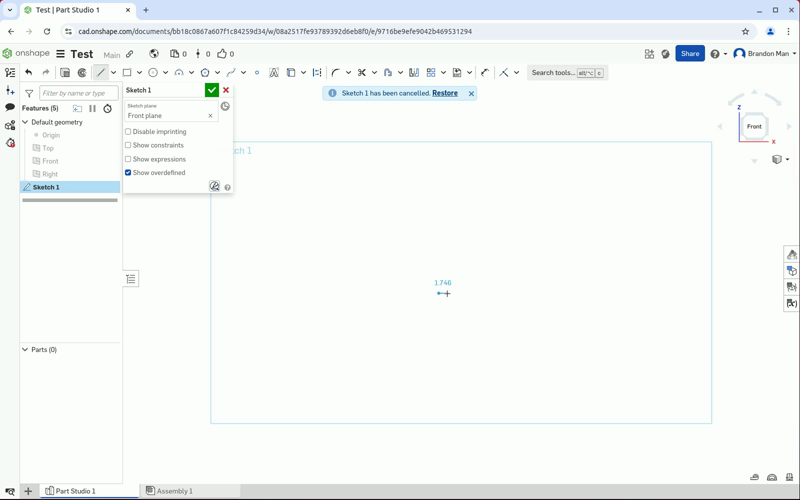
key_down(shift)
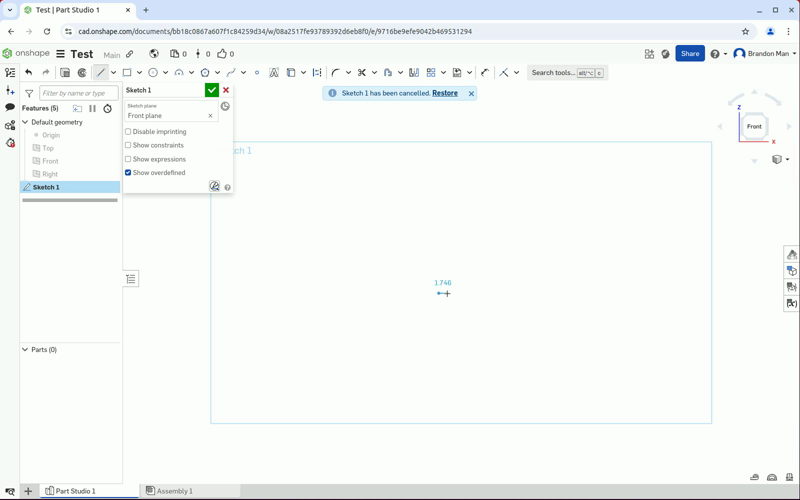
mouse_move(477, 293)
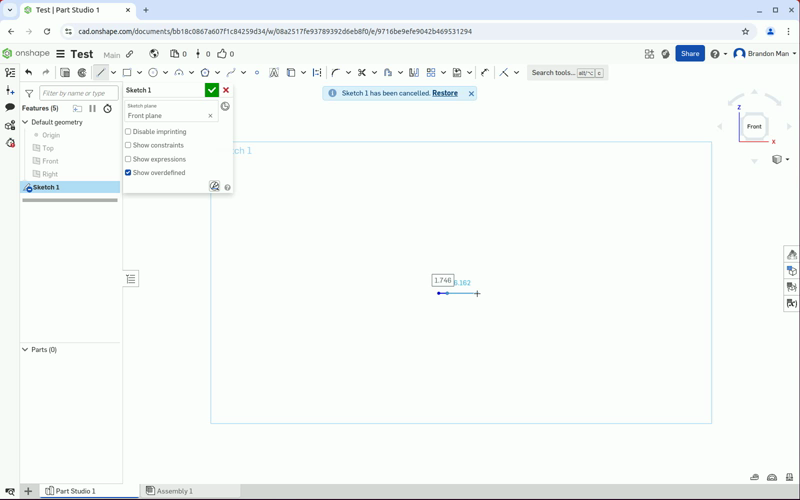
mouse_move(447, 282)
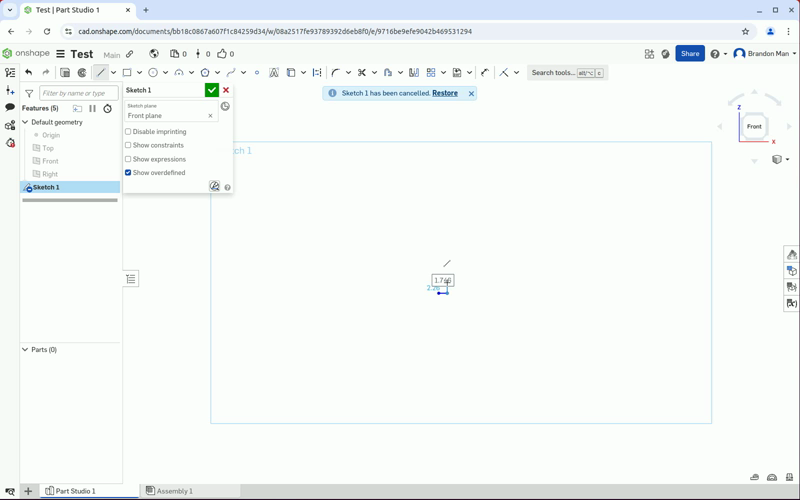
click(447, 282)
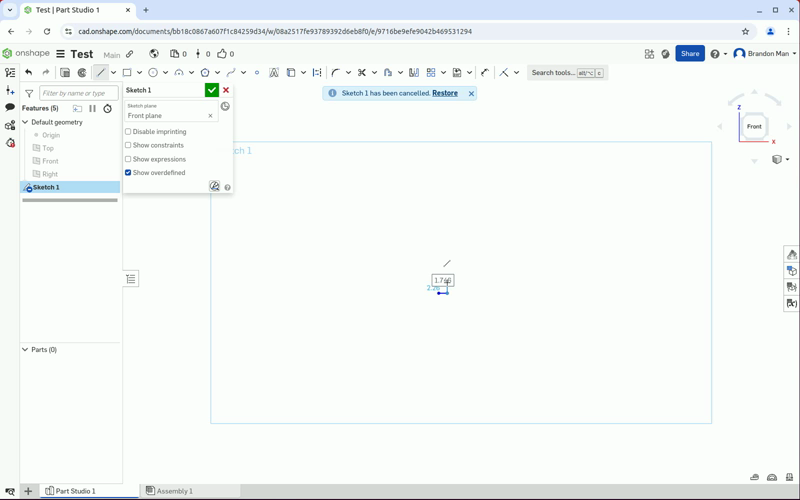
key_up(shift)
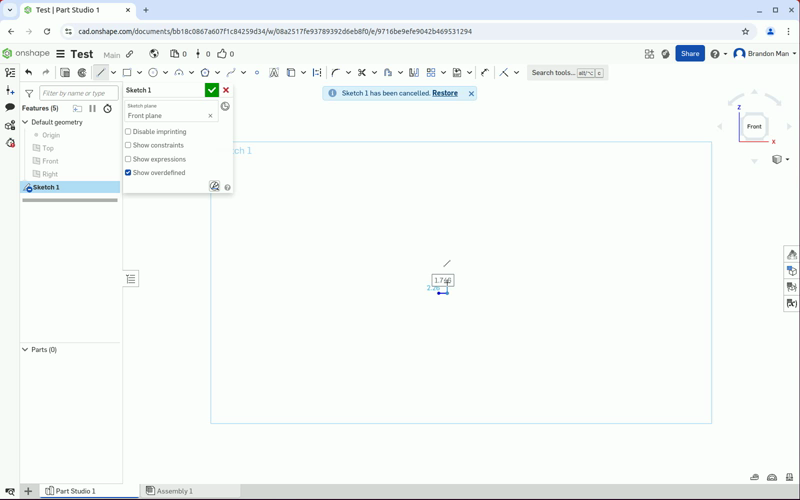
key_down(shift)
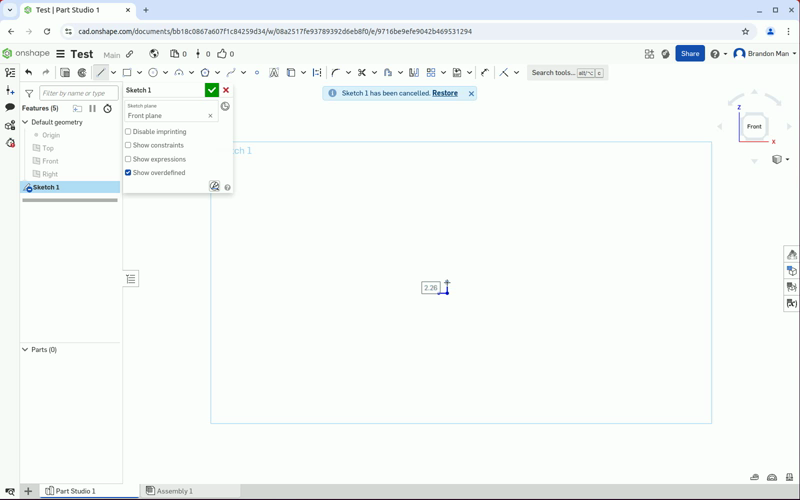
mouse_move(477, 282)
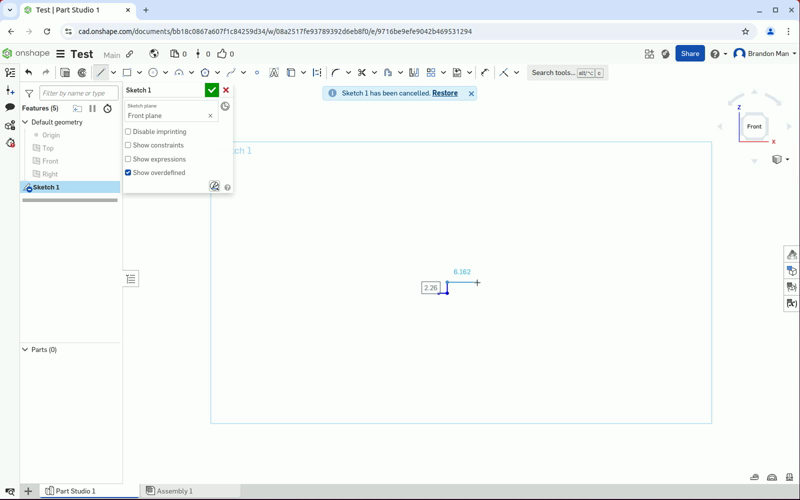
mouse_move(475, 282)
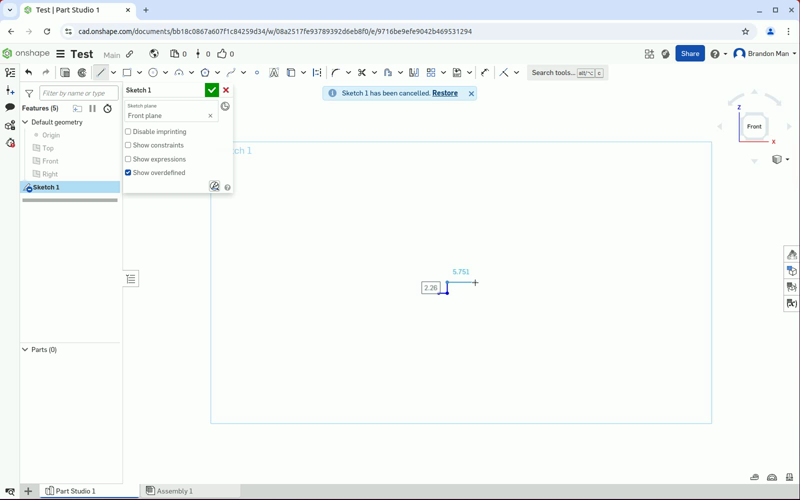
click(475, 282)
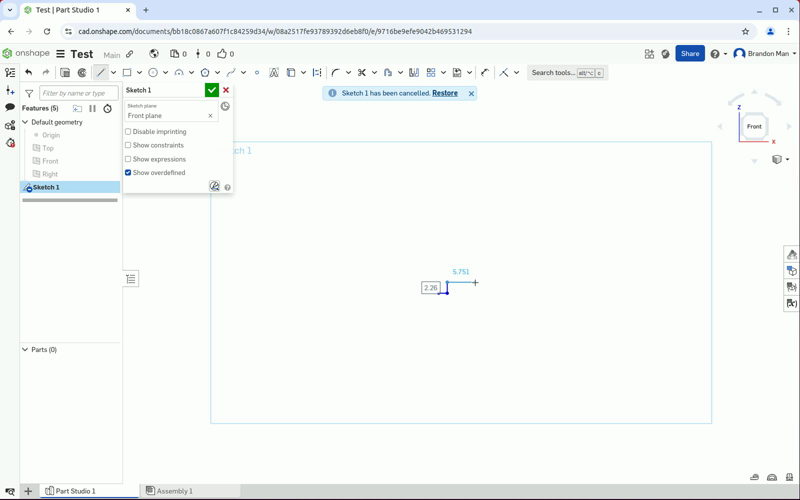
key_up(shift)
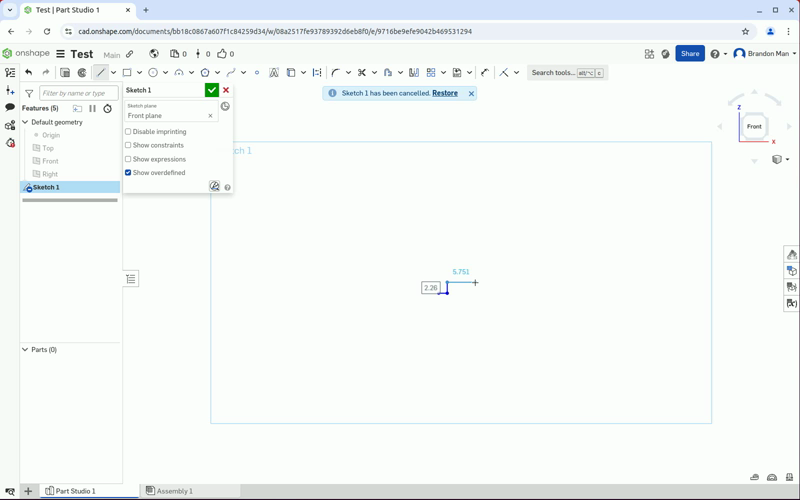
key_down(shift)
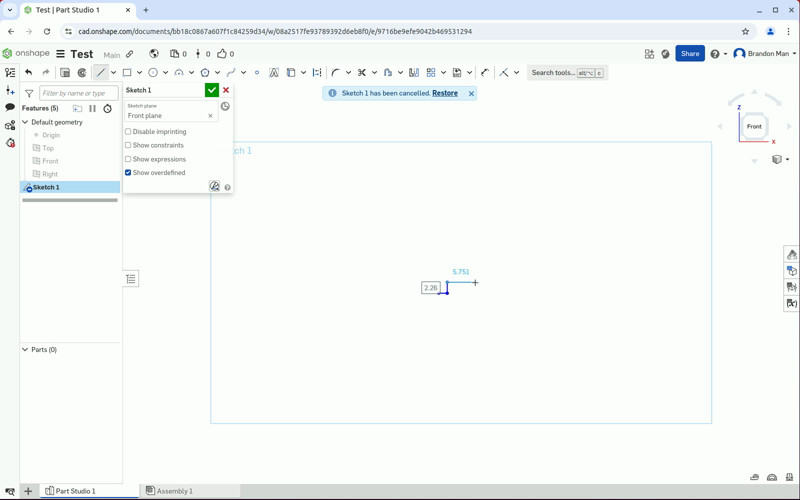
mouse_move(505, 282)
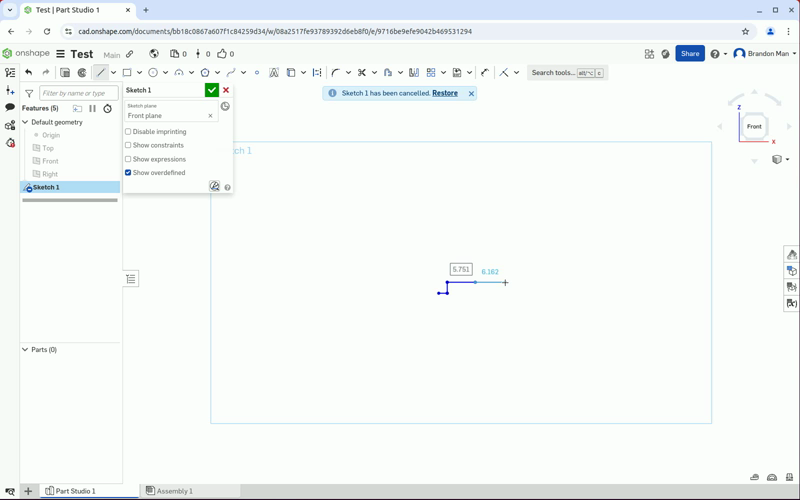
mouse_move(475, 293)
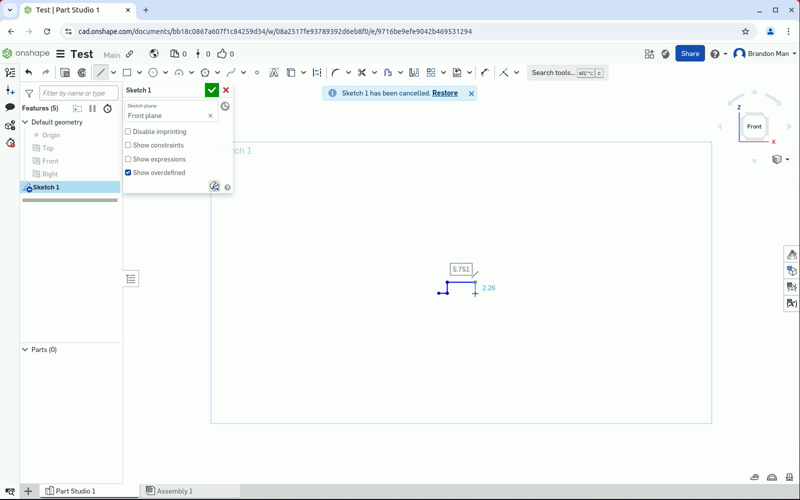
click(475, 293)
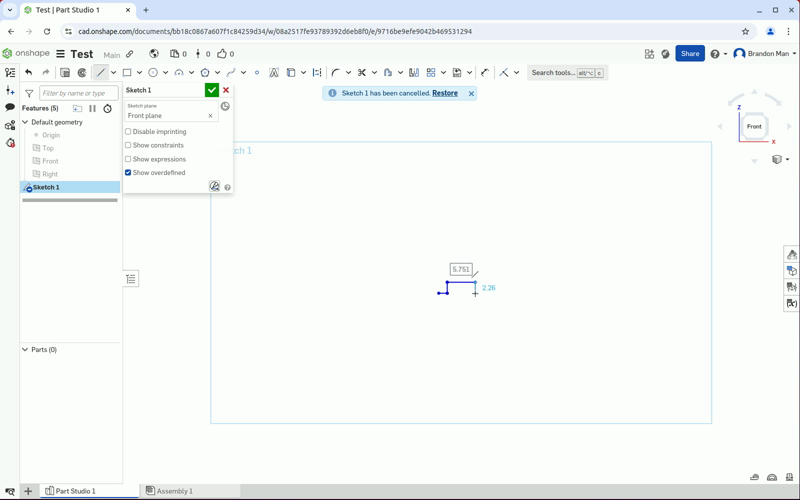
key_up(shift)
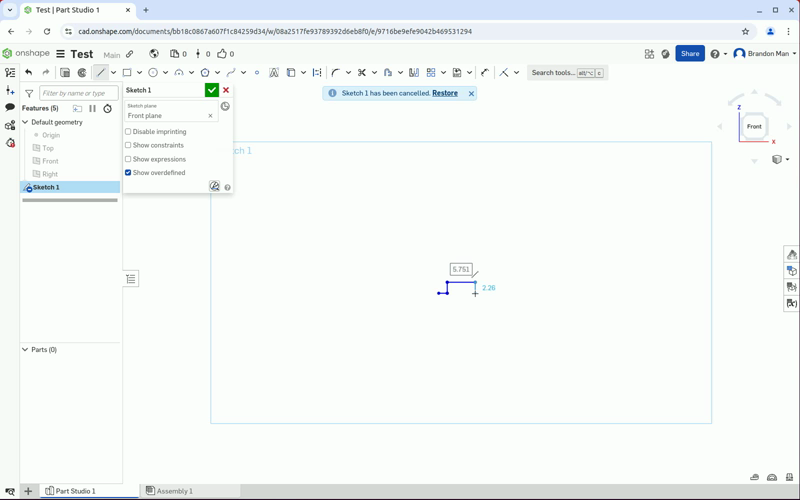
key_down(shift)
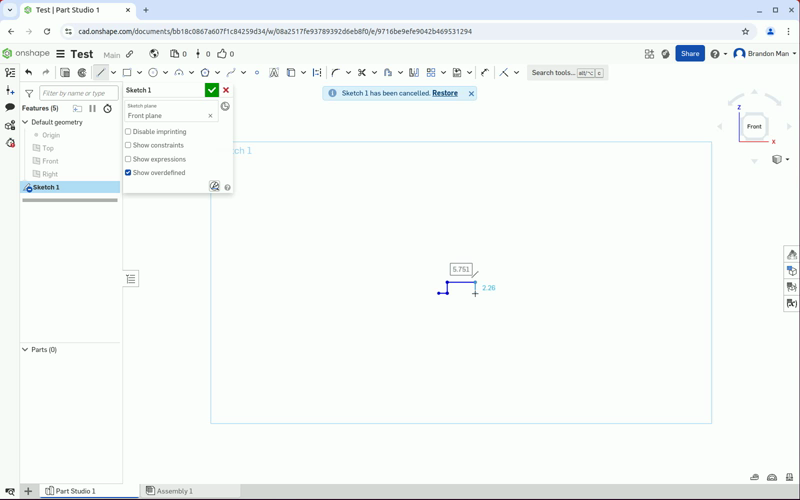
mouse_move(505, 293)
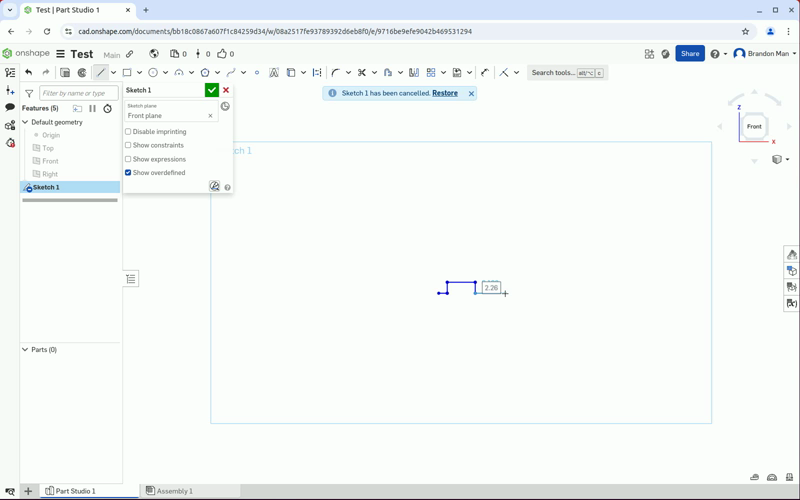
mouse_move(483, 293)
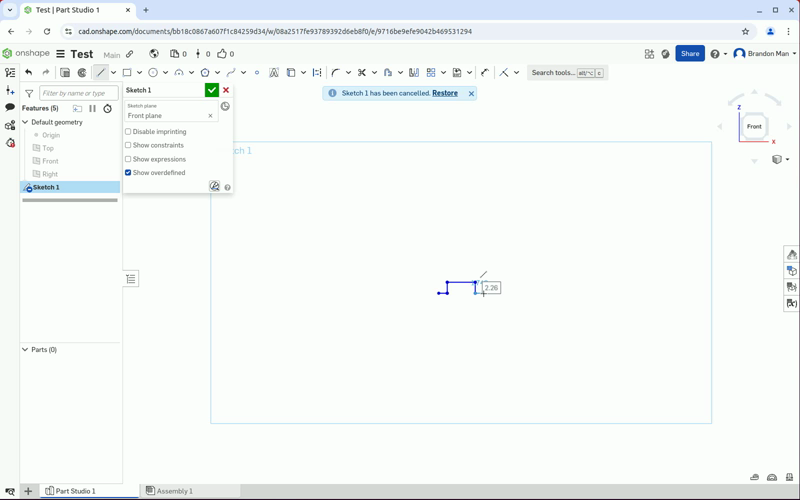
click(483, 293)
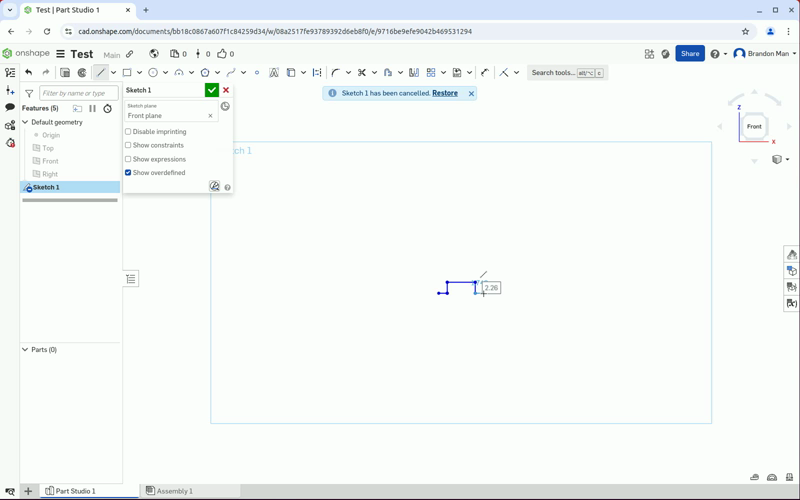
key_up(shift)
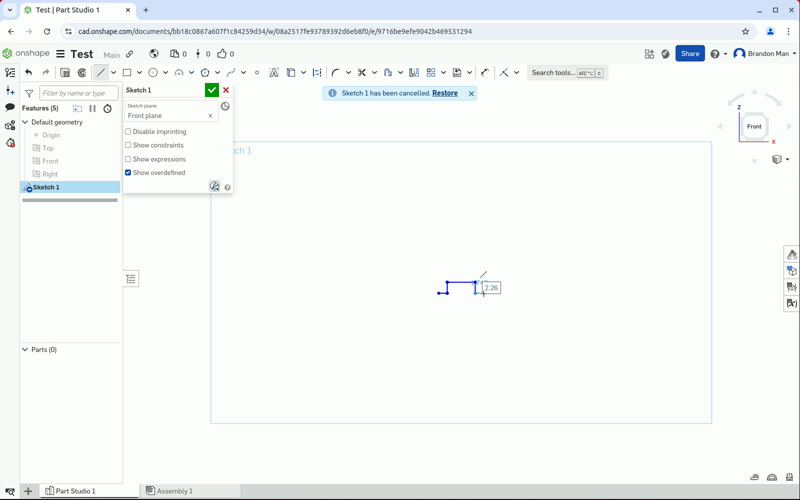
key_down(shift)
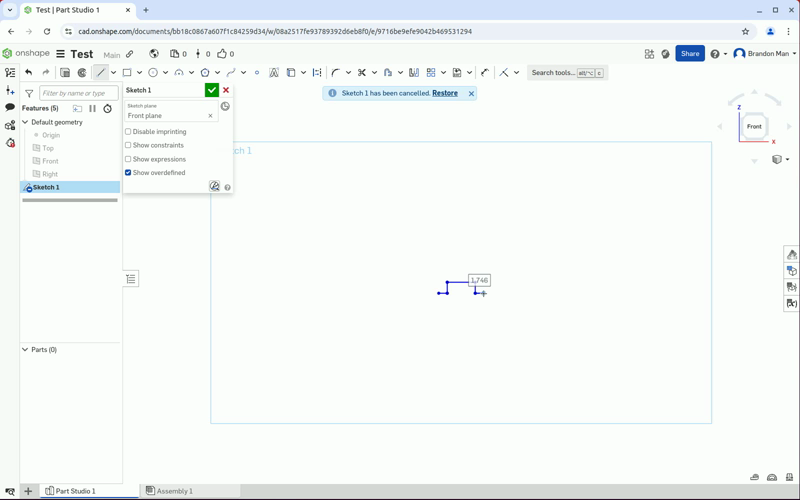
mouse_move(513, 293)
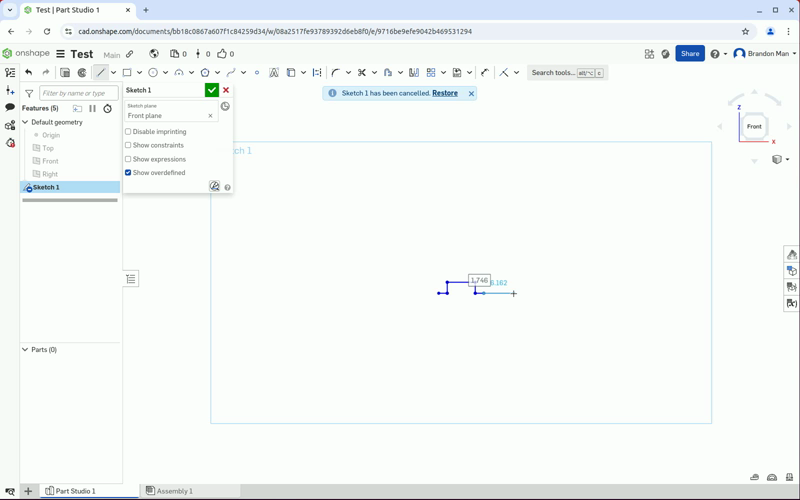
mouse_move(483, 273)
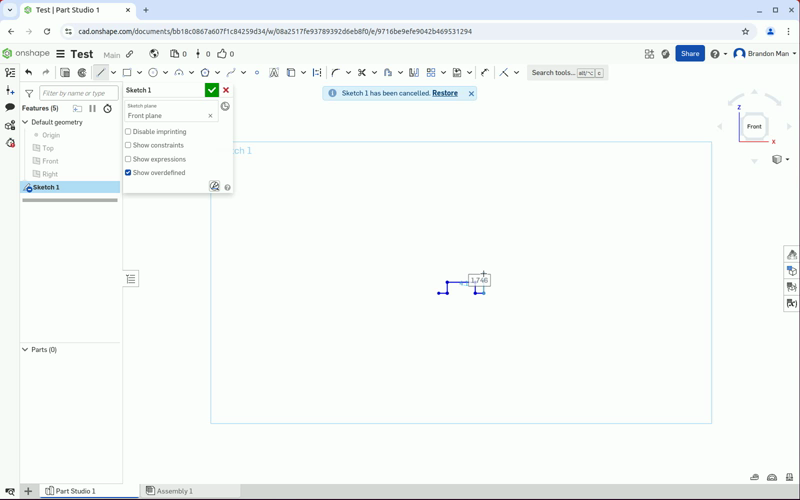
click(483, 273)
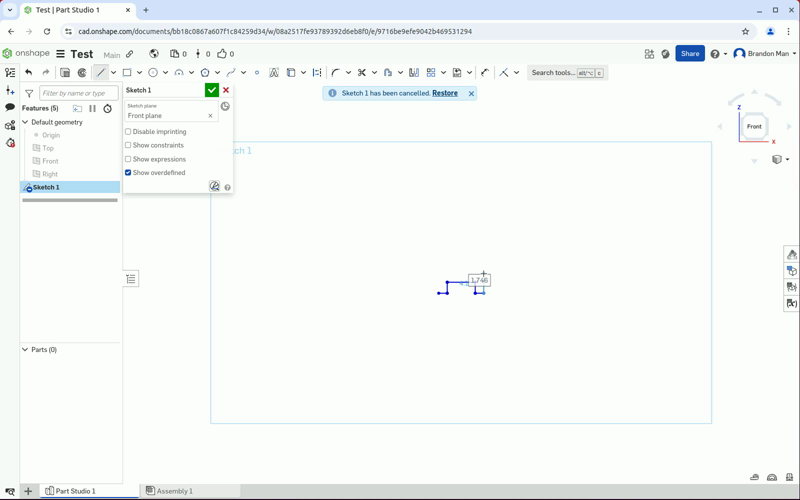
key_up(shift)
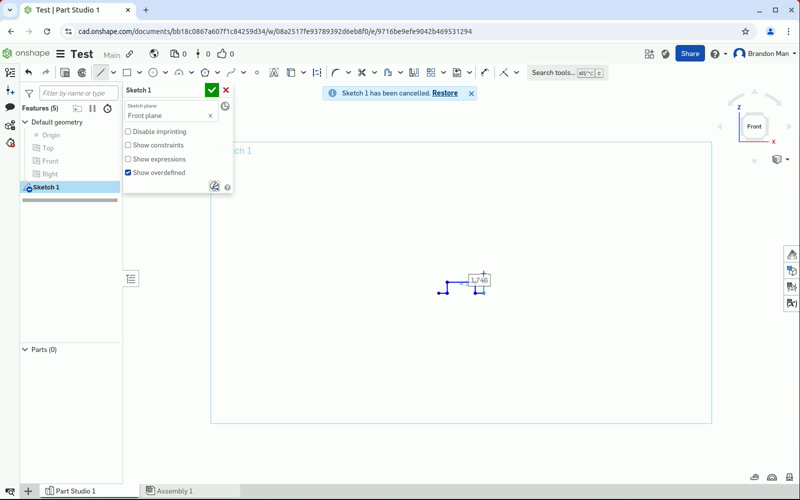
key_down(shift)
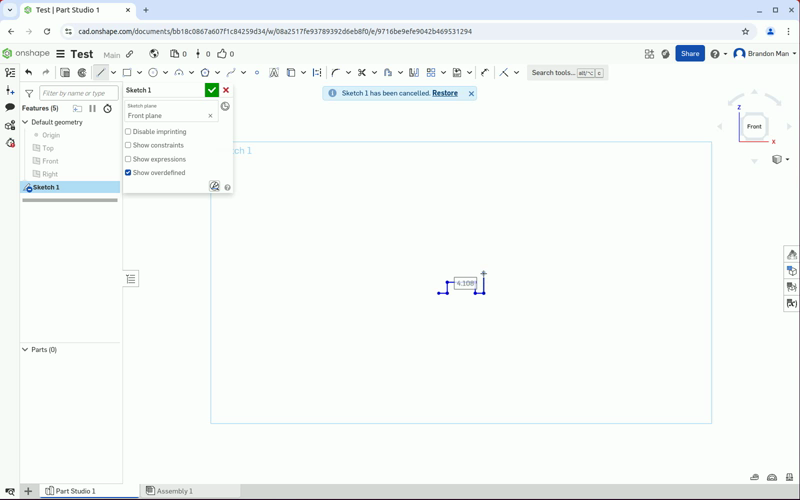
mouse_move(513, 273)
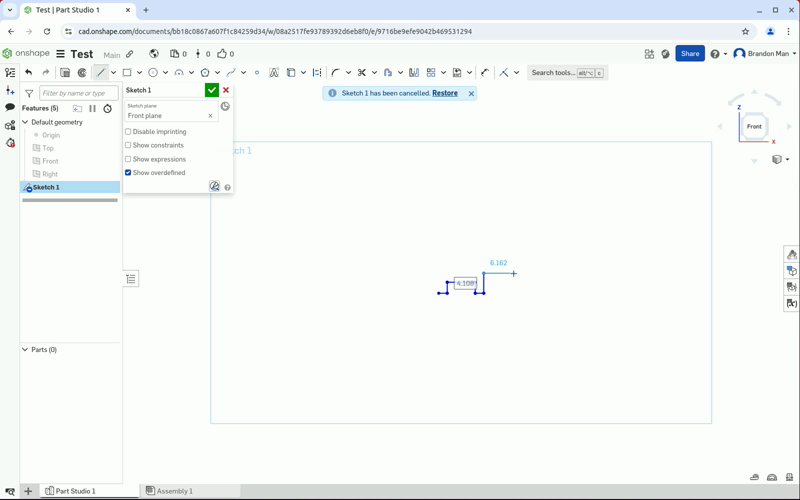
mouse_move(438, 273)
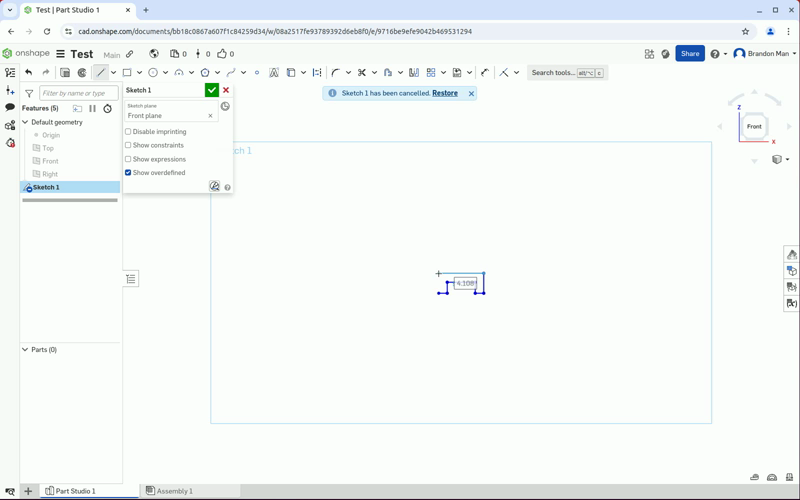
click(438, 273)
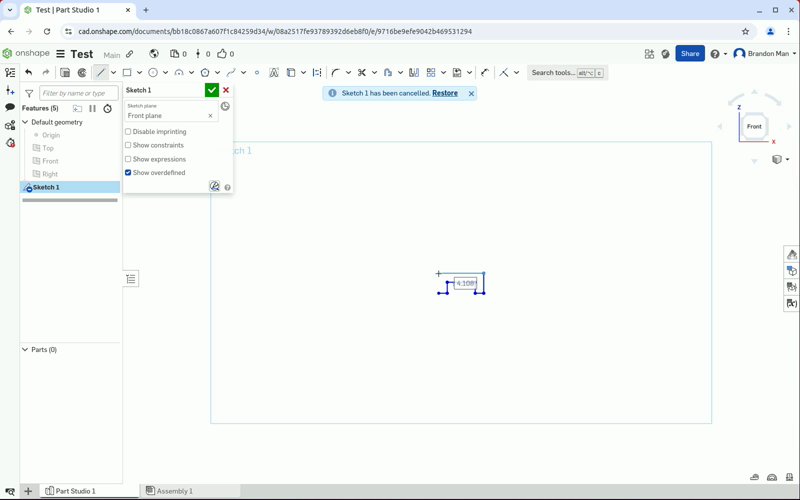
key_up(shift)
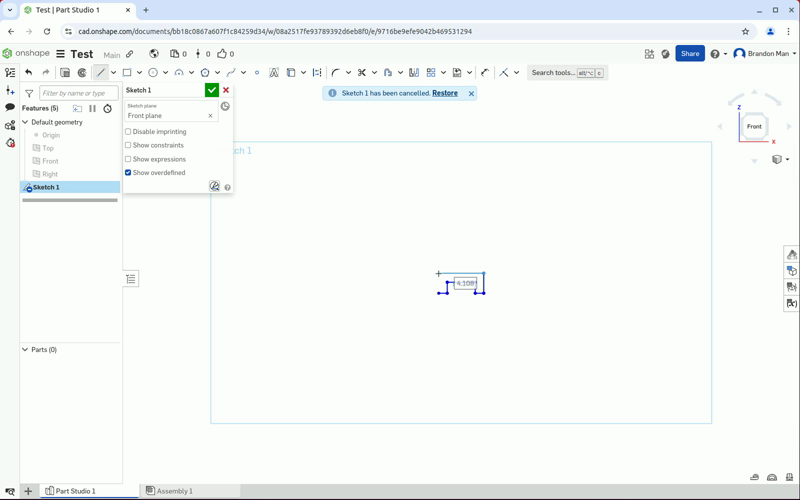
mouse_move(468, 273)
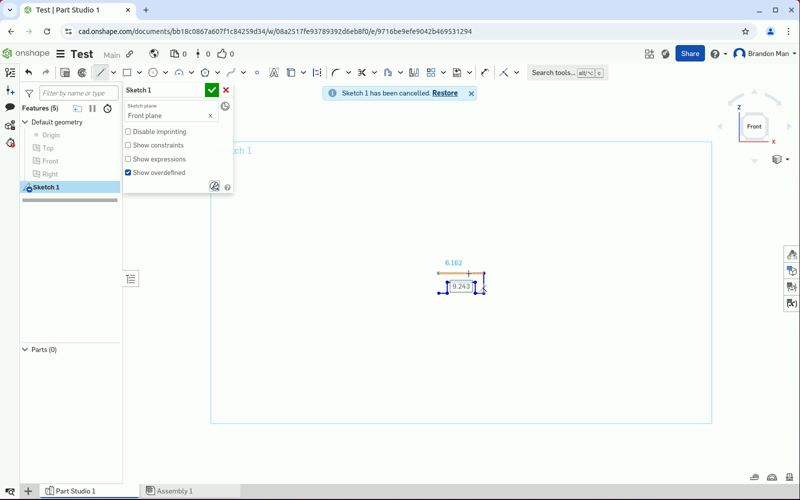
key_down(shift)
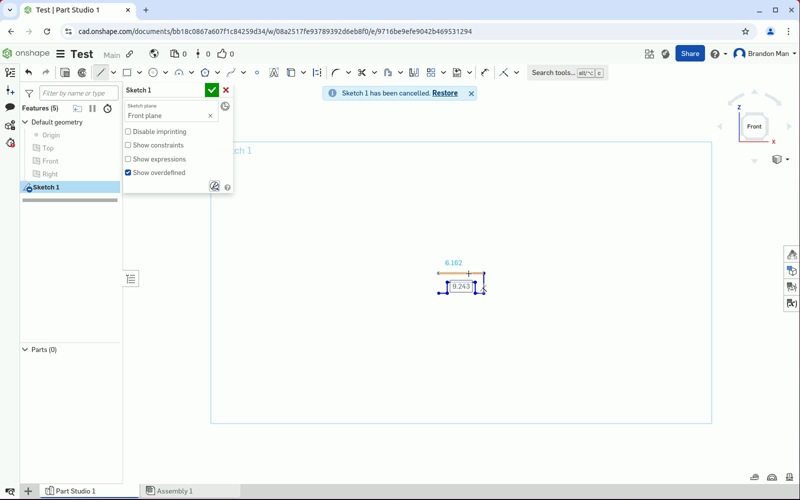
mouse_move(438, 293)
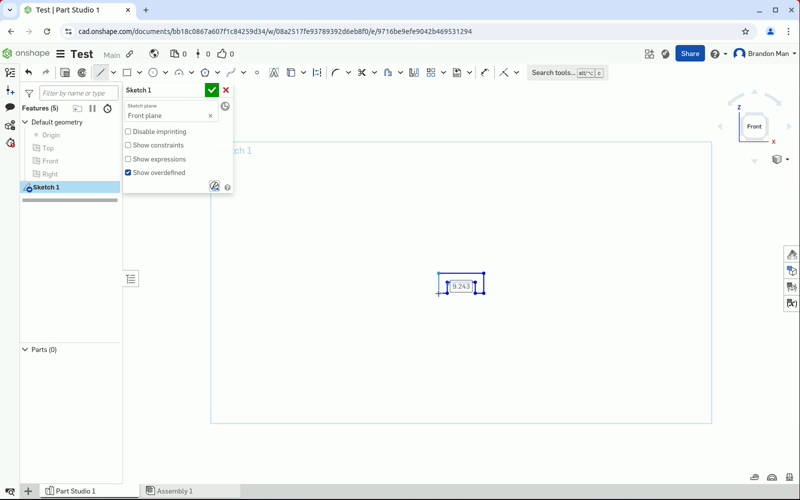
key_up(shift)
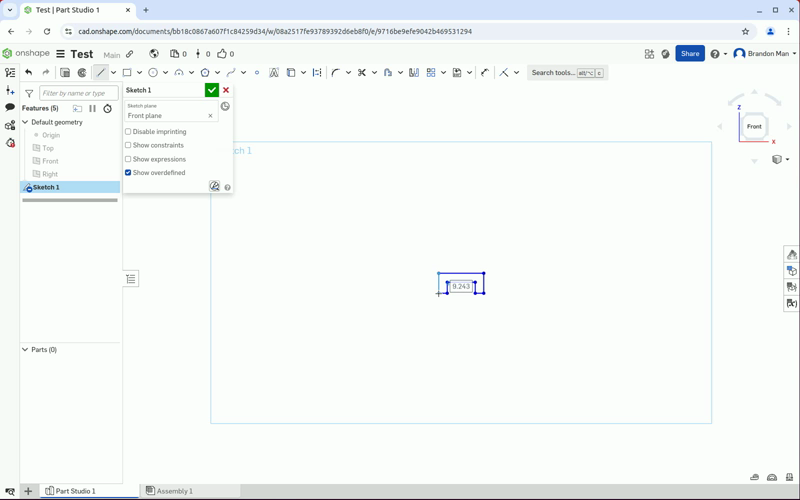
click(438, 293)
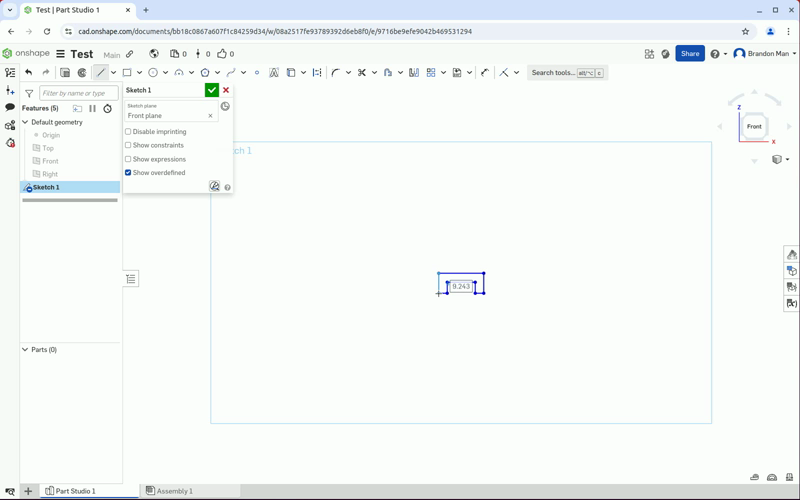
key(esc)
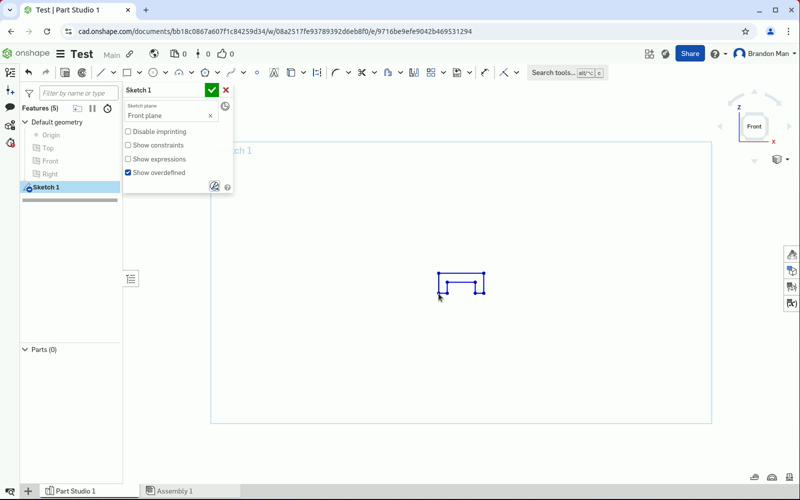
mouse_move(455, 278)
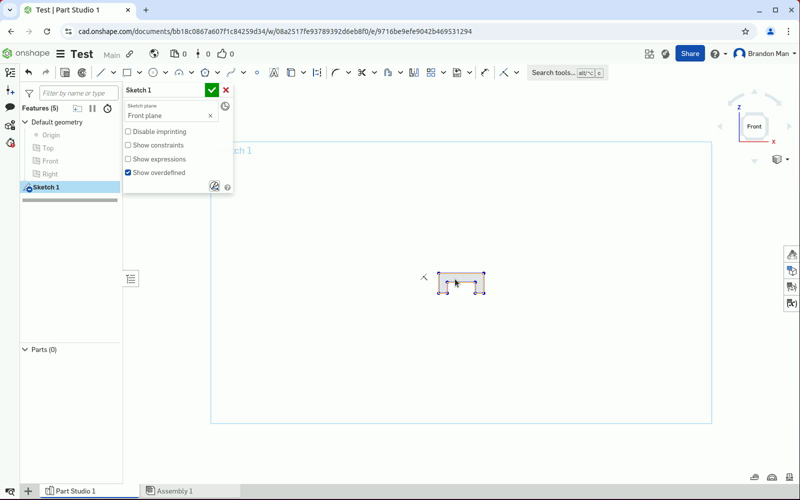
scroll(6)
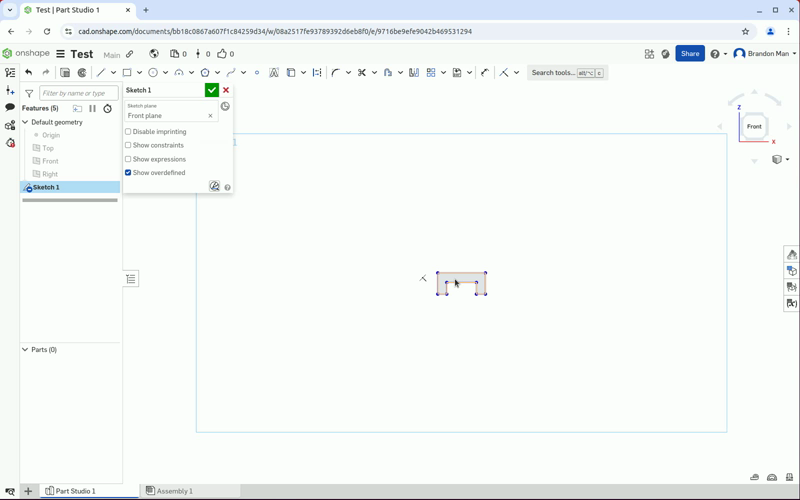
scroll(6)
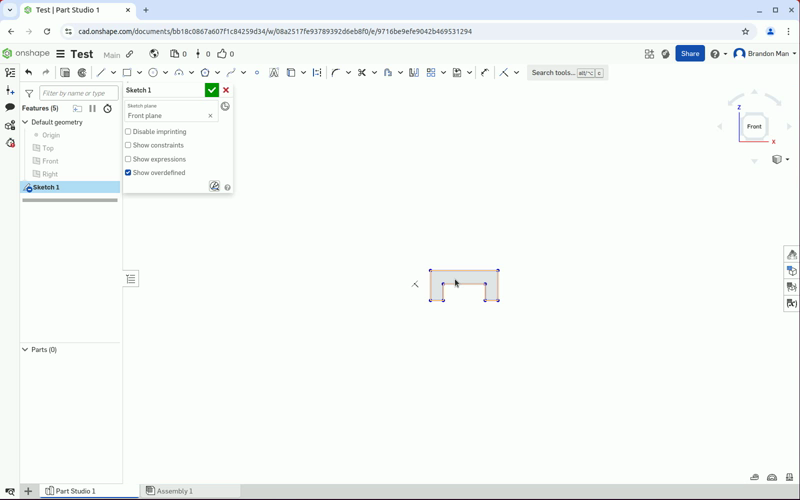
scroll(6)
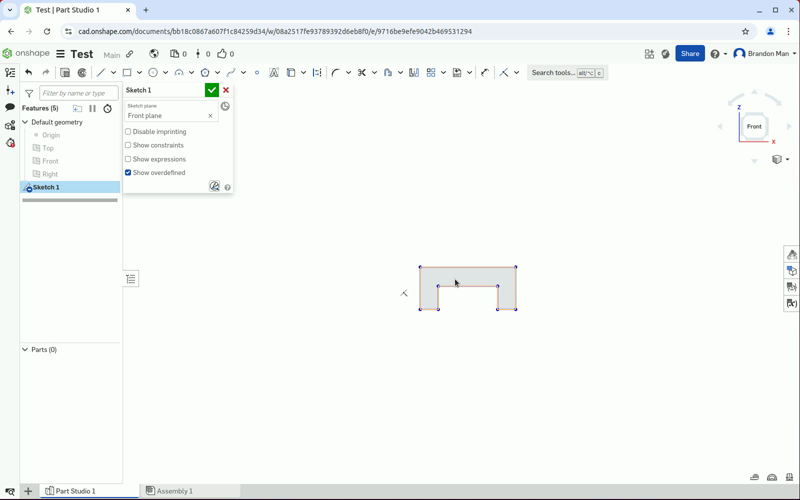
scroll(6)
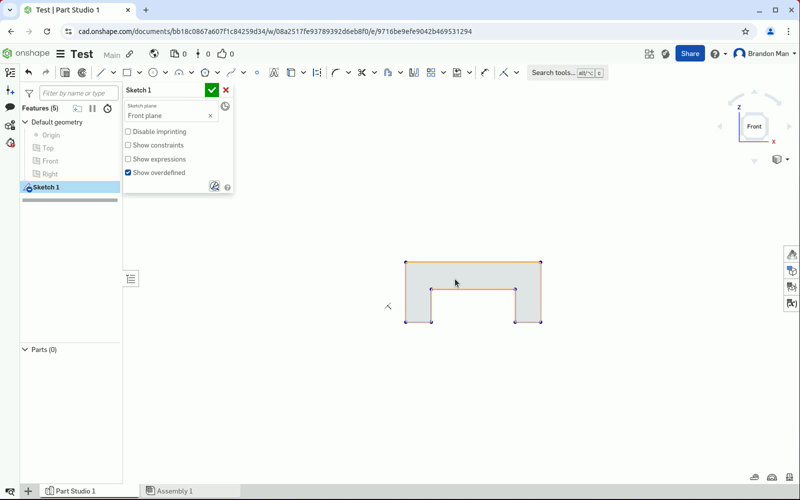
scroll(6)
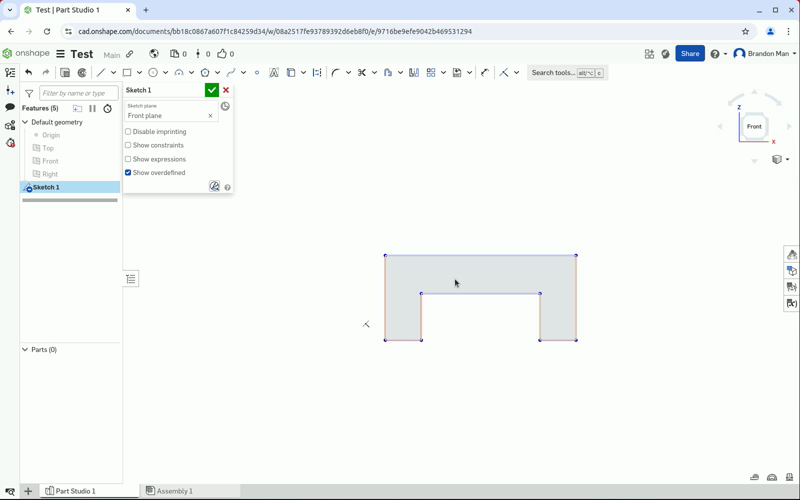
scroll(6)
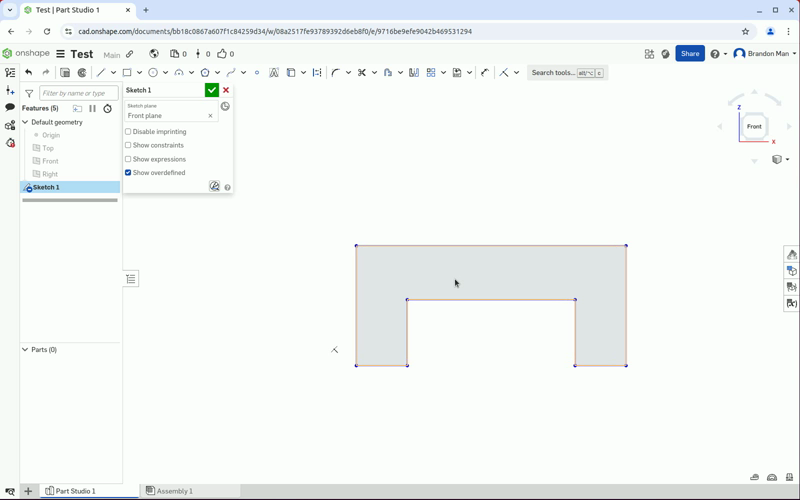
scroll(6)
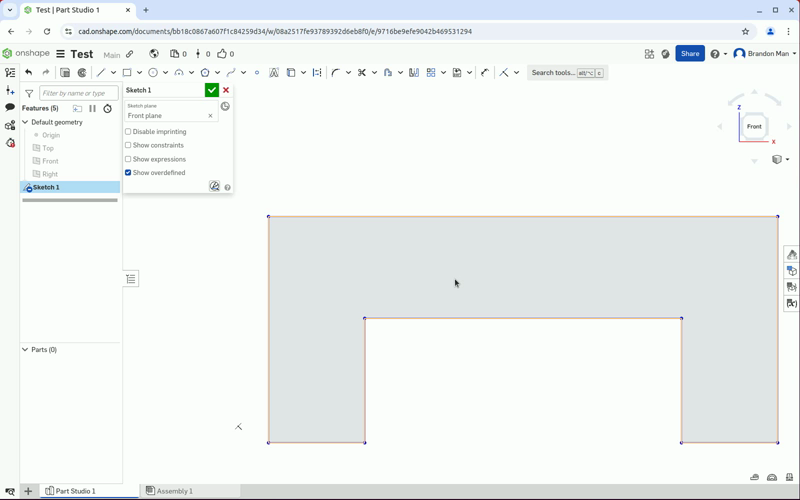
click(455, 278)
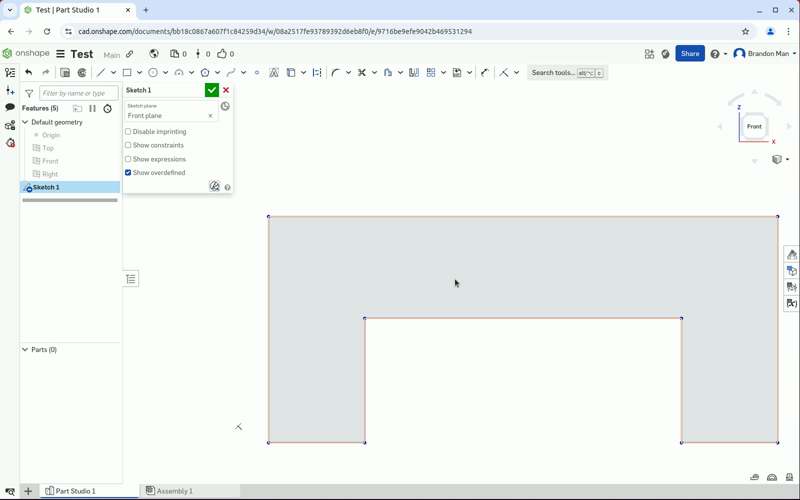
scroll(-6)
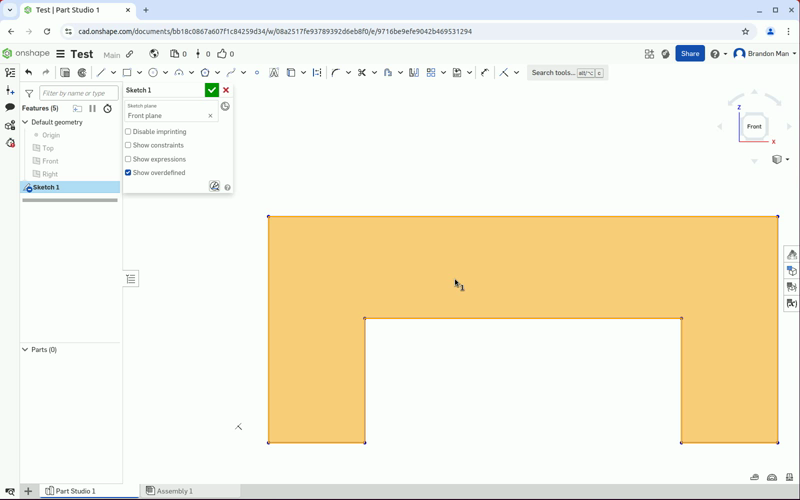
scroll(-6)
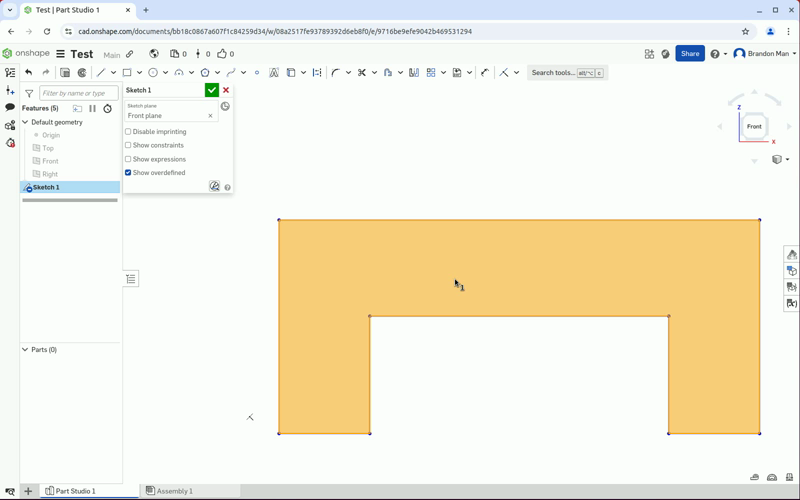
scroll(-6)
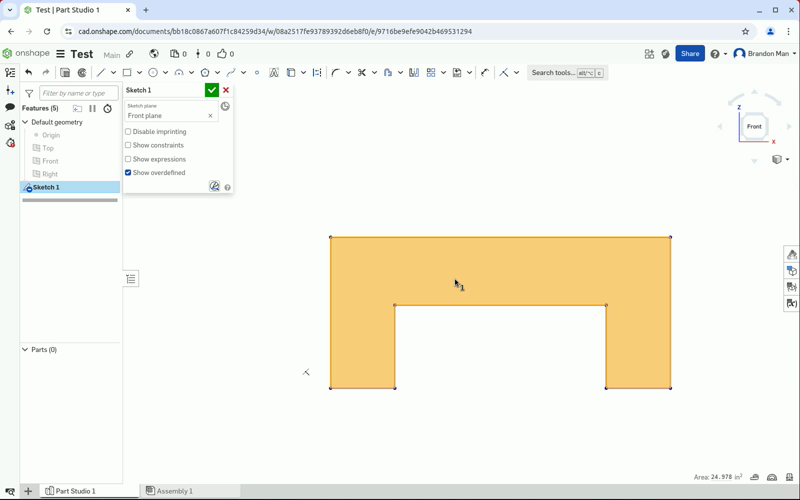
scroll(-6)
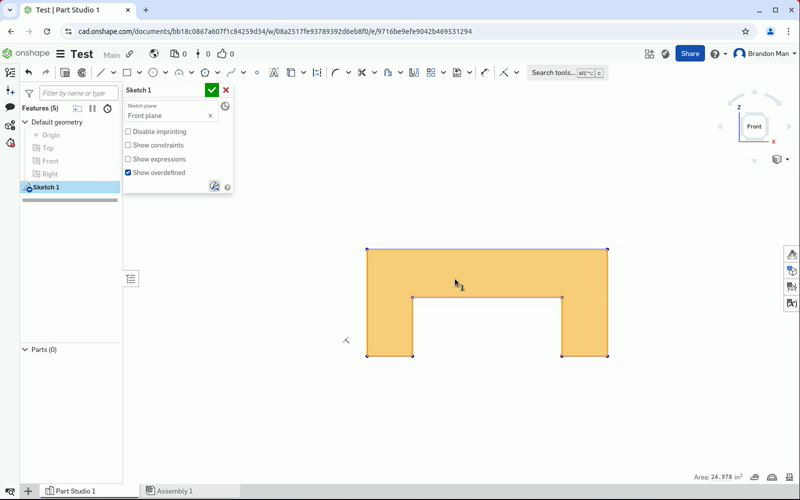
scroll(-6)
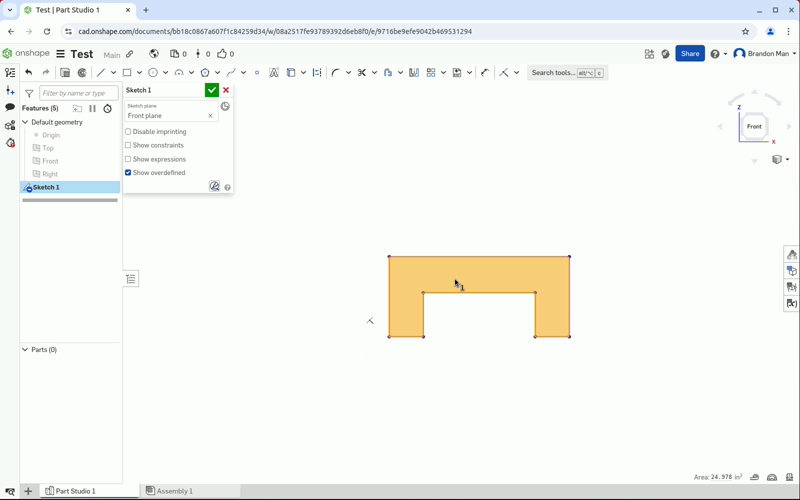
scroll(-6)
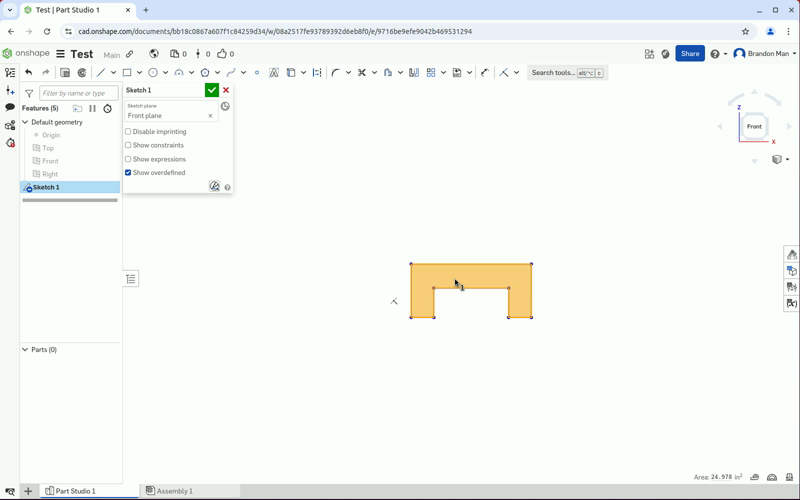
scroll(-6)
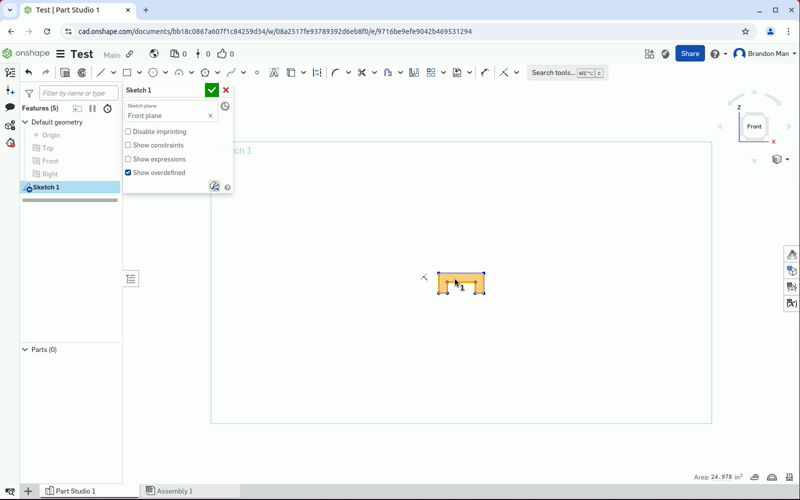
mouse_move(73, 352)
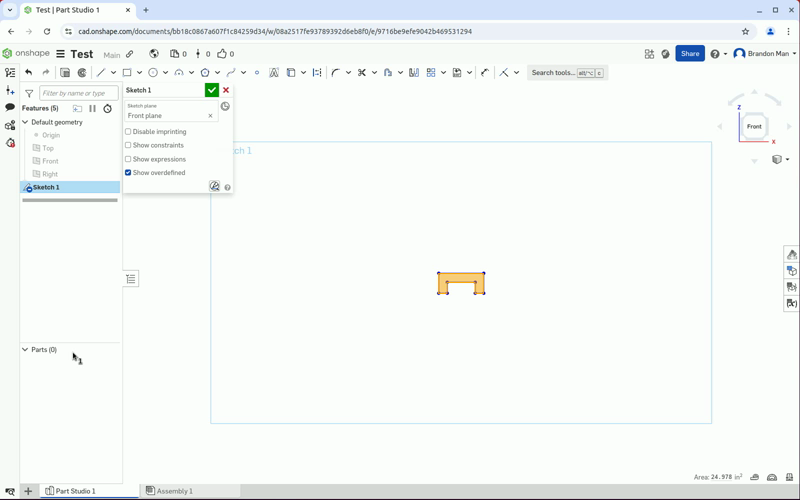
key(shift+y)
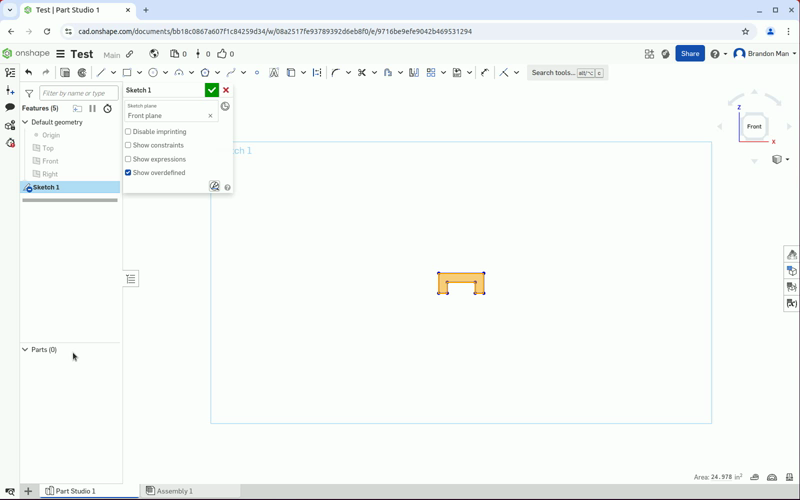
key(shift+e)
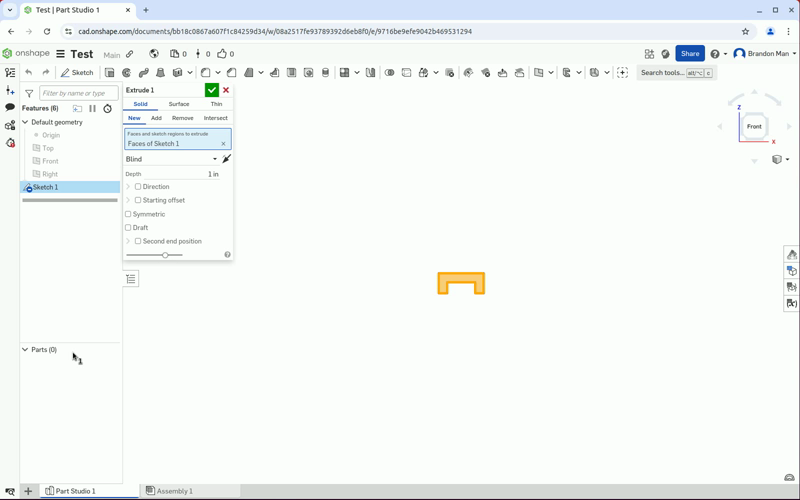
mouse_move(143, 106)
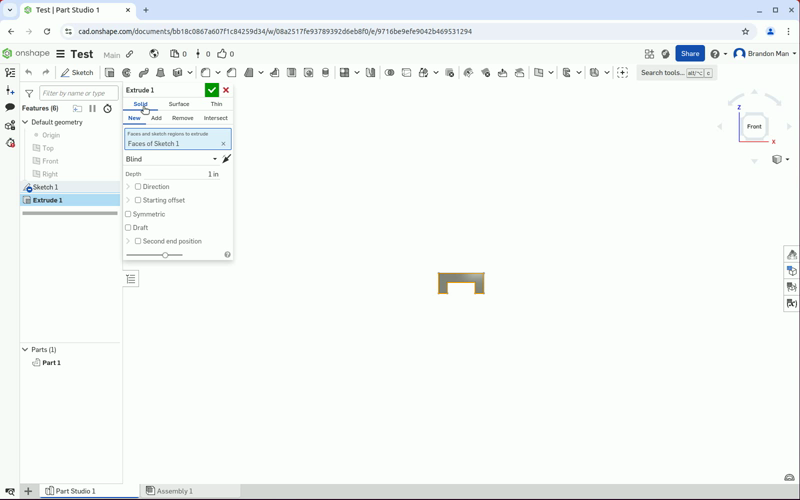
click(143, 106)
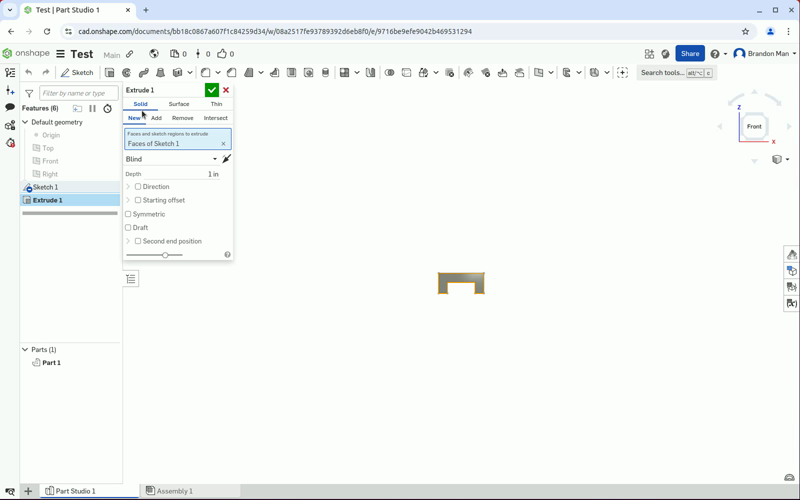
mouse_move(137, 120)
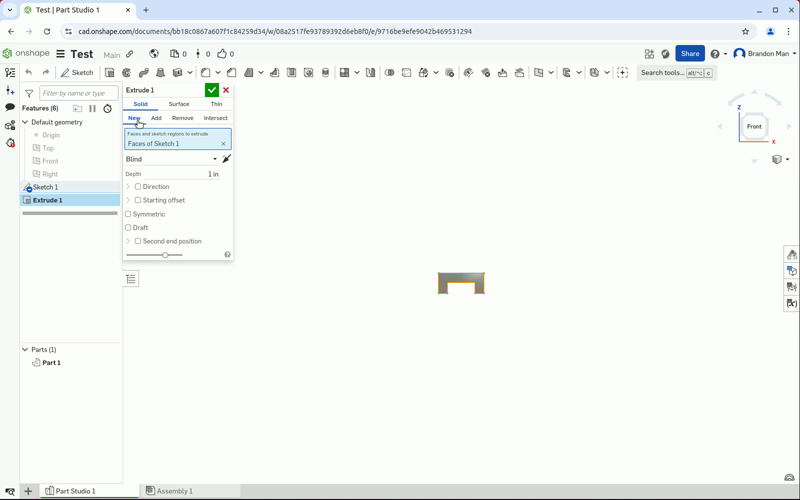
click(137, 120)
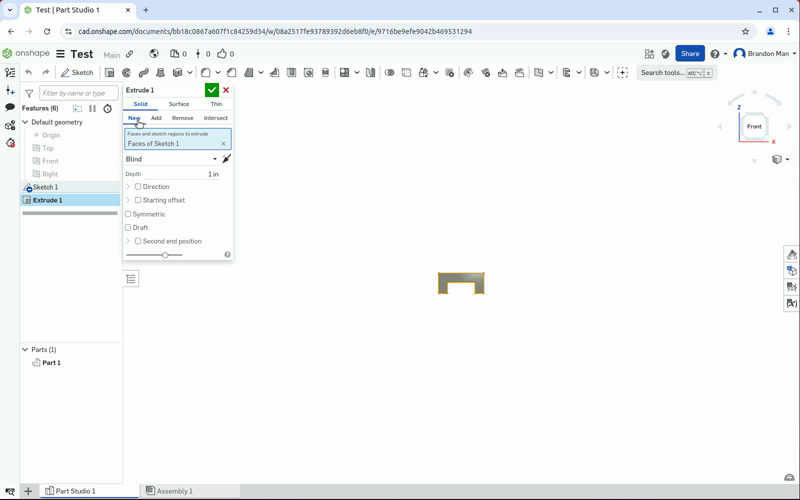
key(tab, 4)
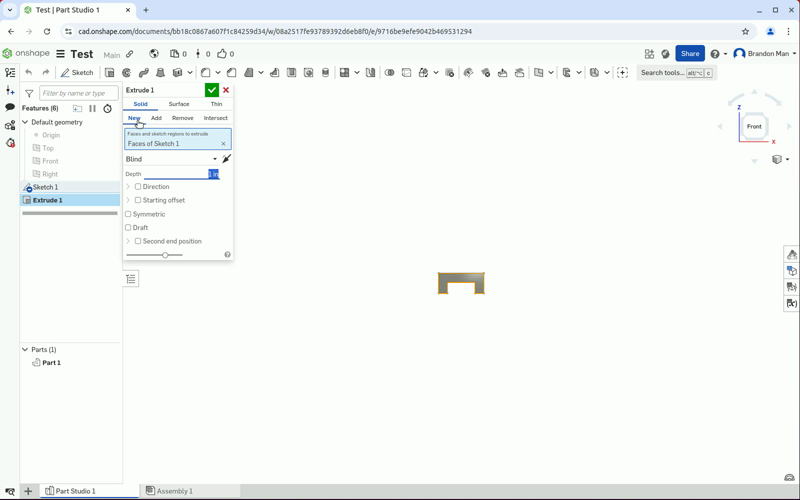
text(7.222)
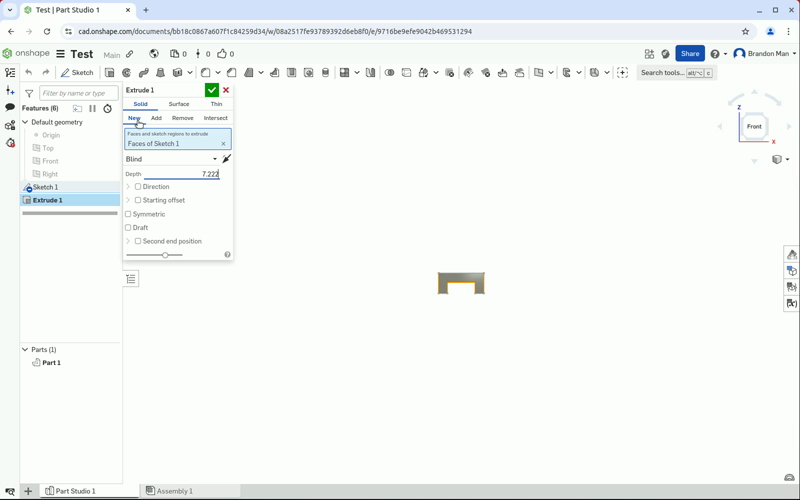
key(tab, 3)
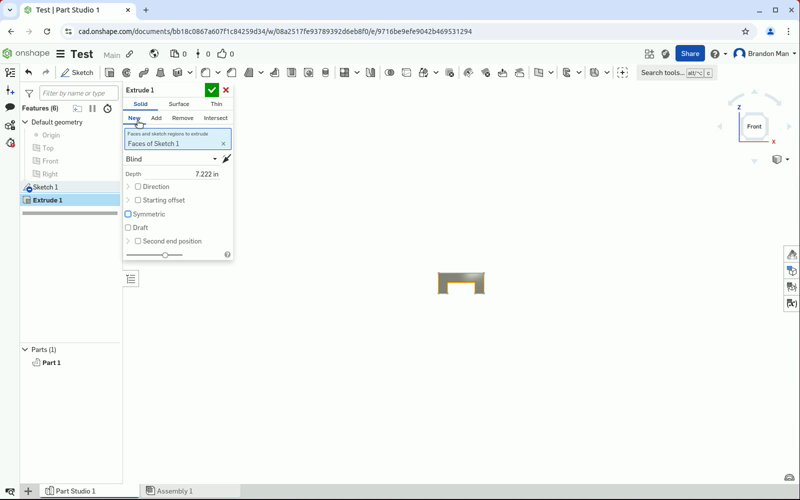
key(space)
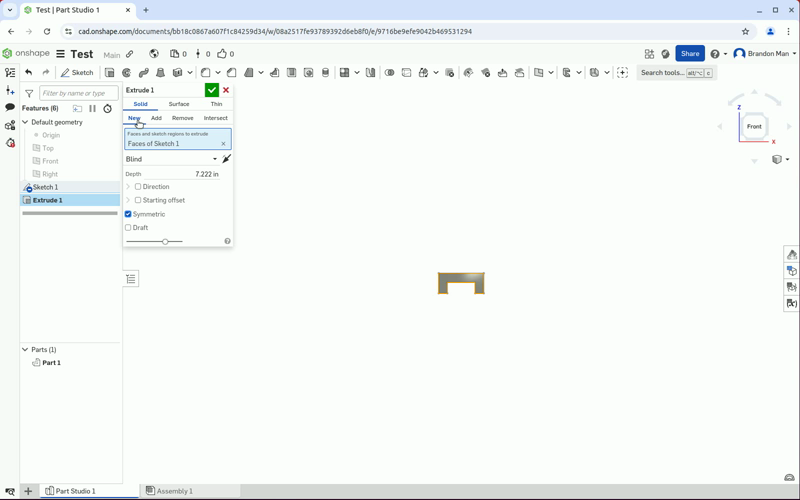
key(enter)
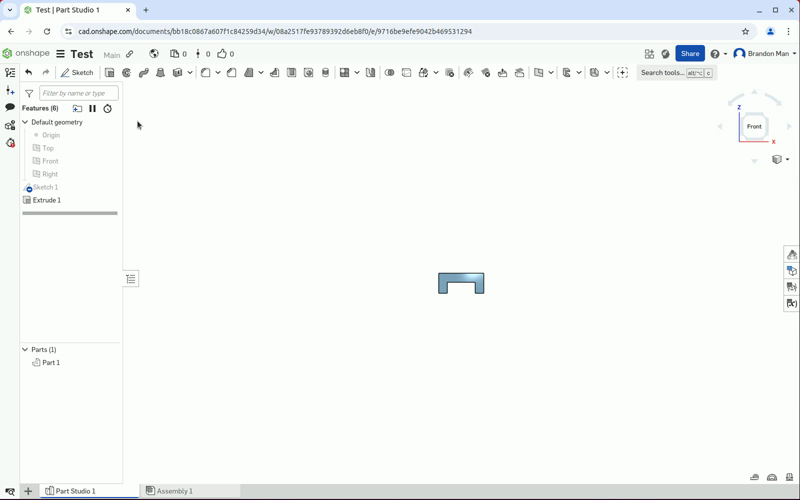
key(shift+h)
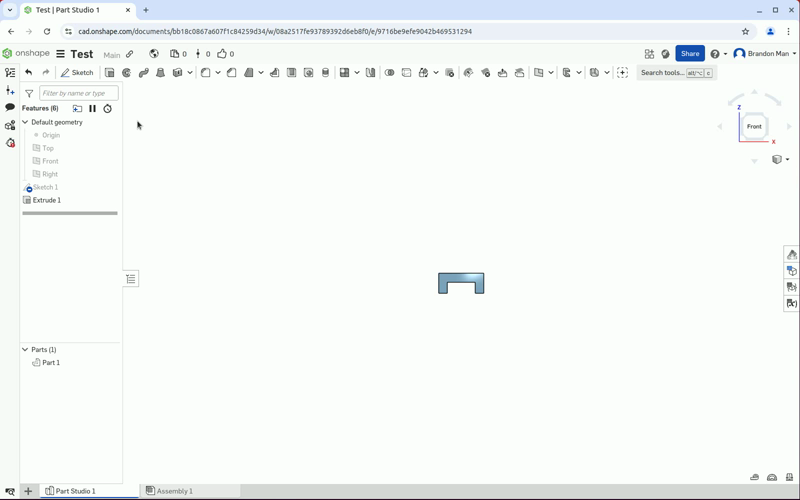
key(shift+h)
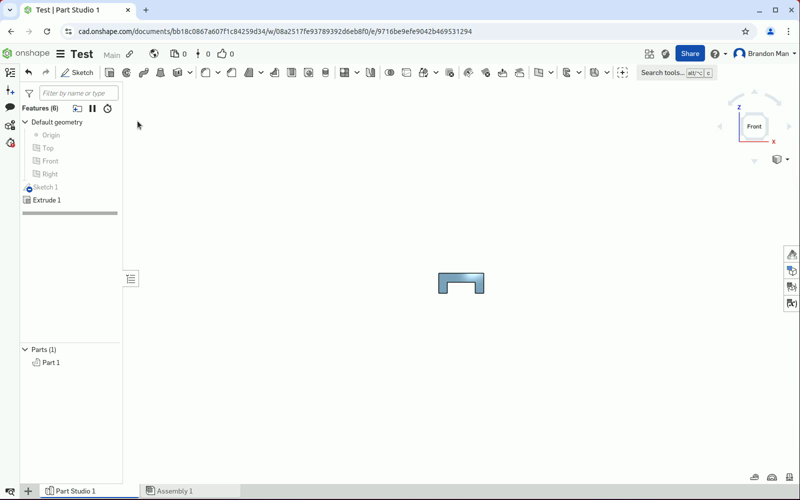
mouse_move(73, 189)
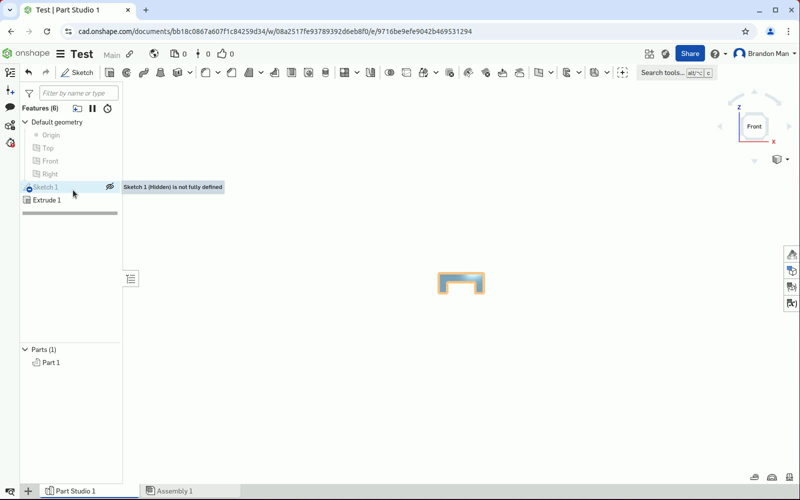
click(73, 189)
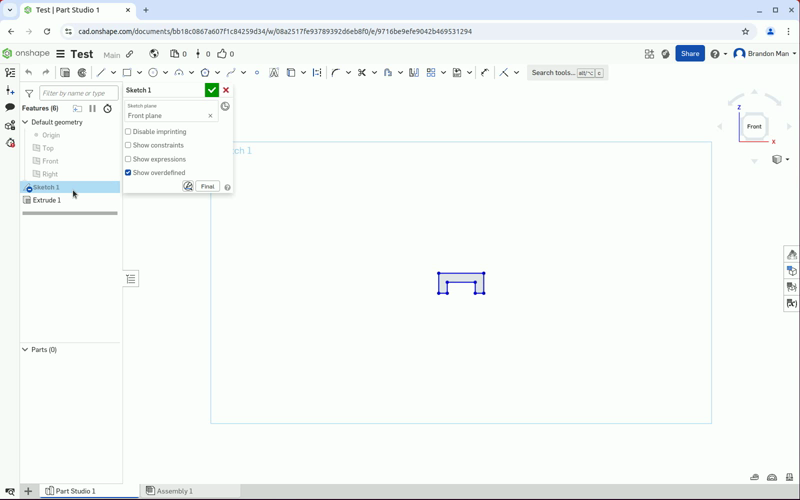
mouse_move(229, 92)
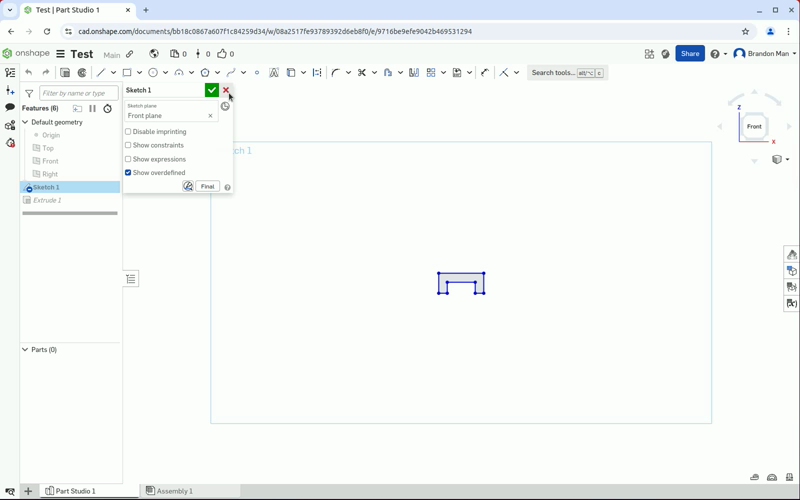
click(229, 92)
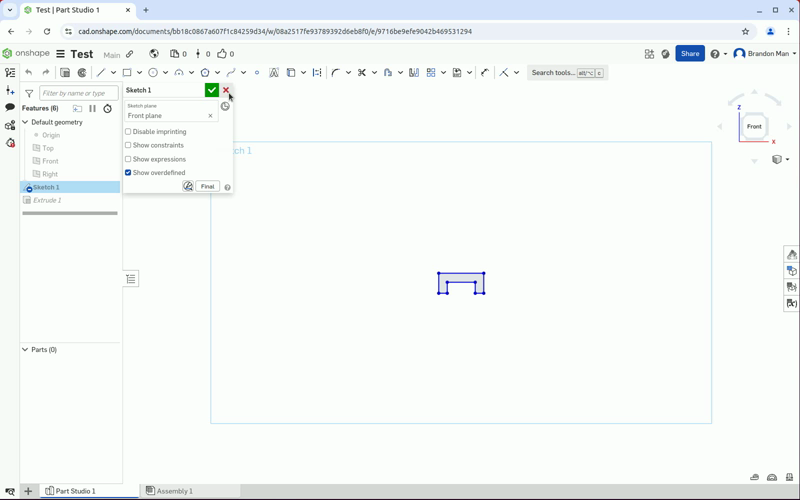
key(shift+s)
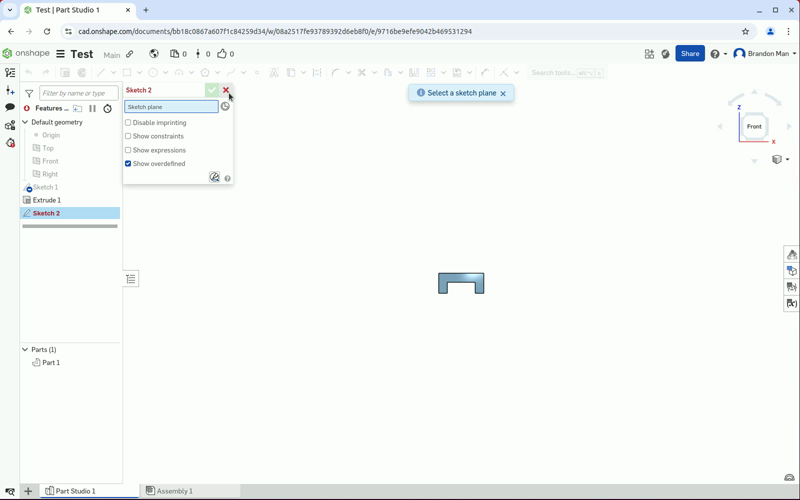
mouse_move(73, 163)
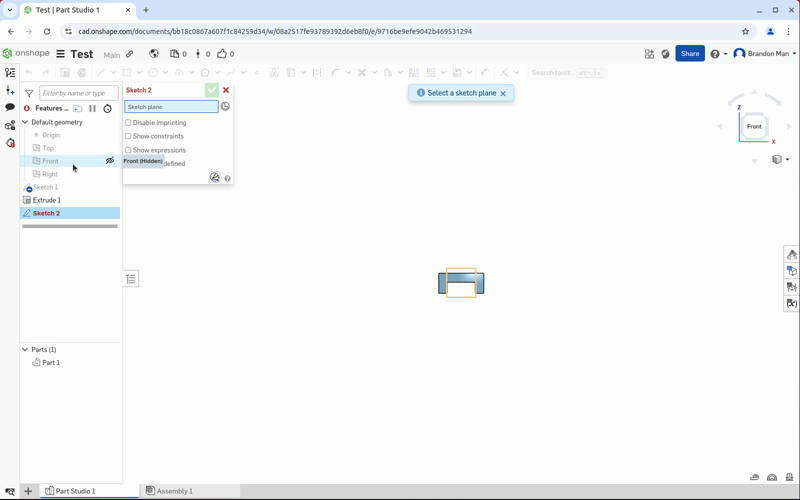
click(73, 163)
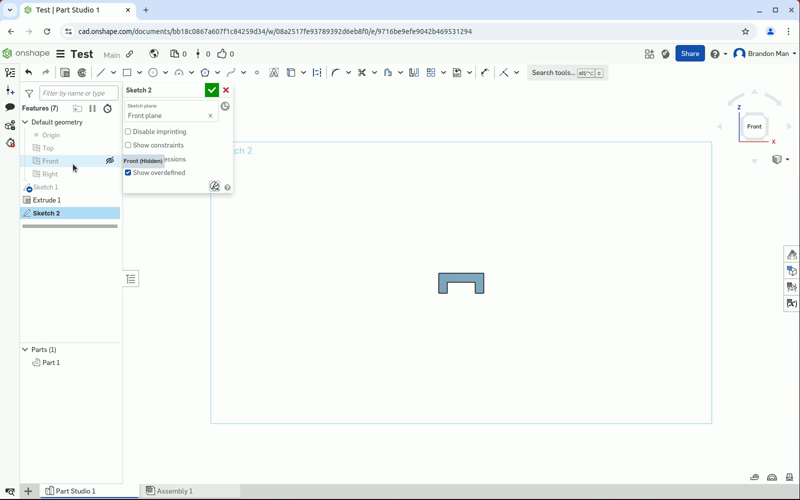
mouse_move(73, 352)
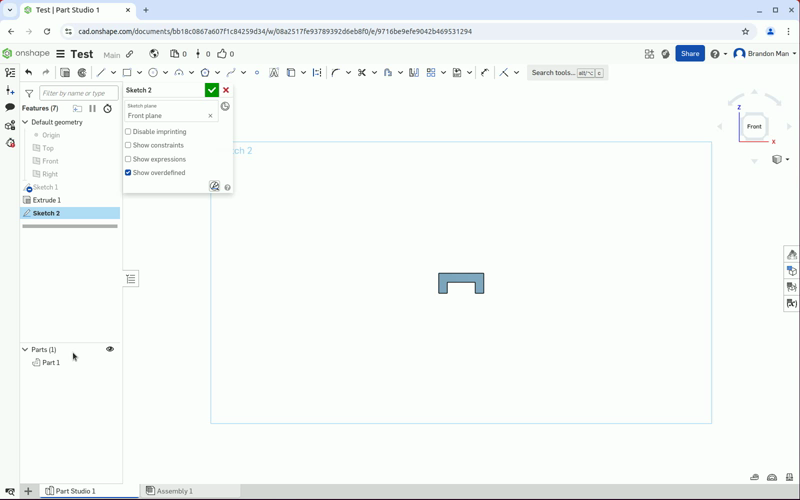
key(y)
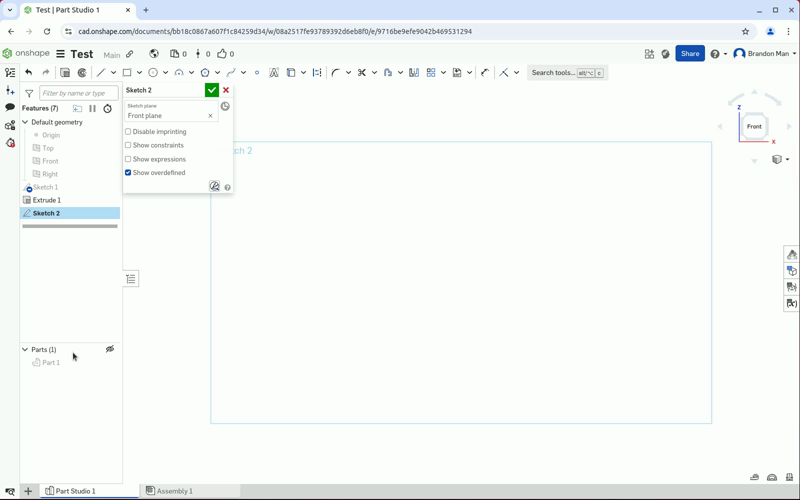
key(l)
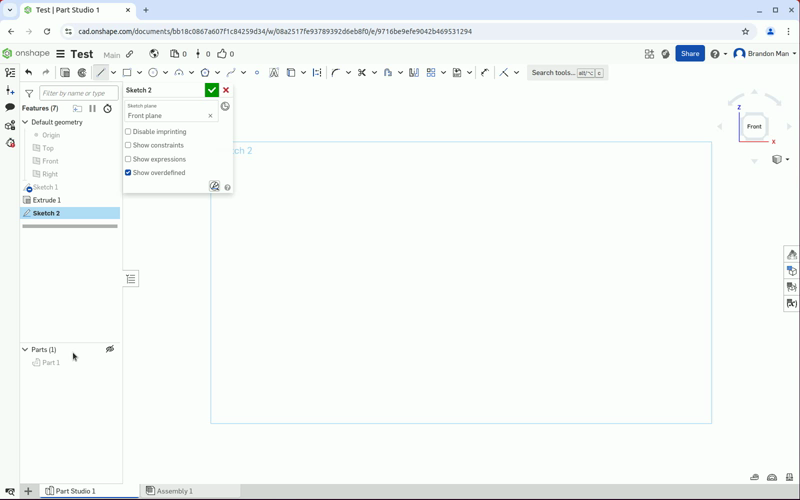
key_down(shift)
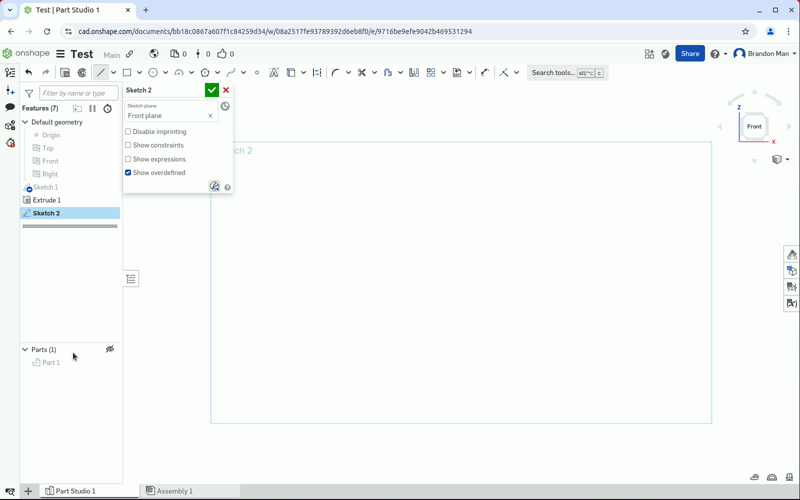
mouse_move(444, 299)
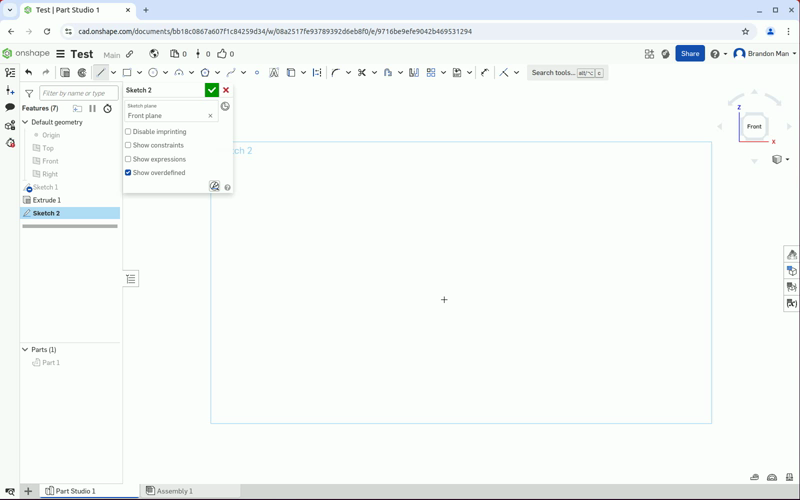
click(444, 299)
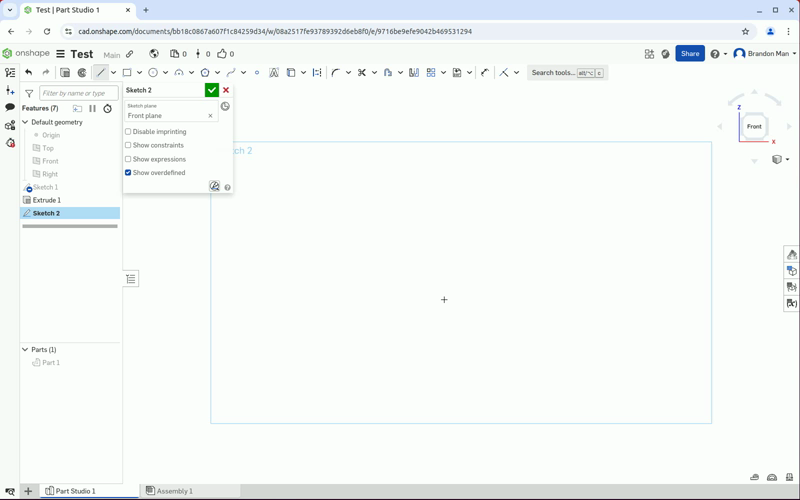
key_up(shift)
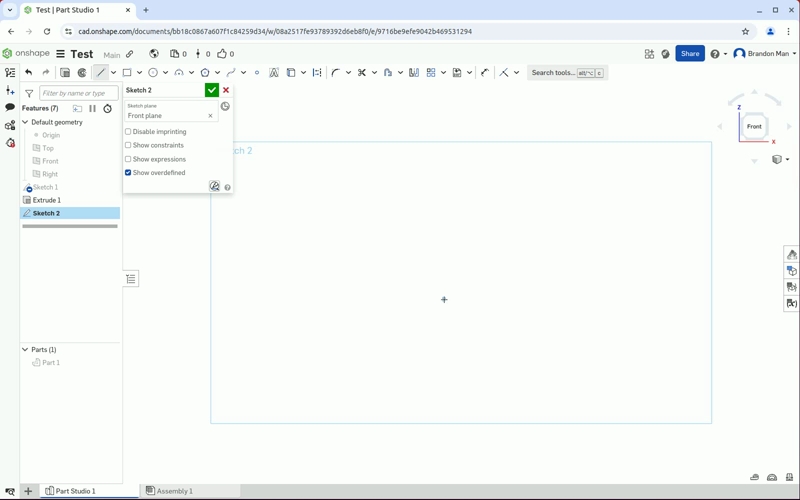
key_down(shift)
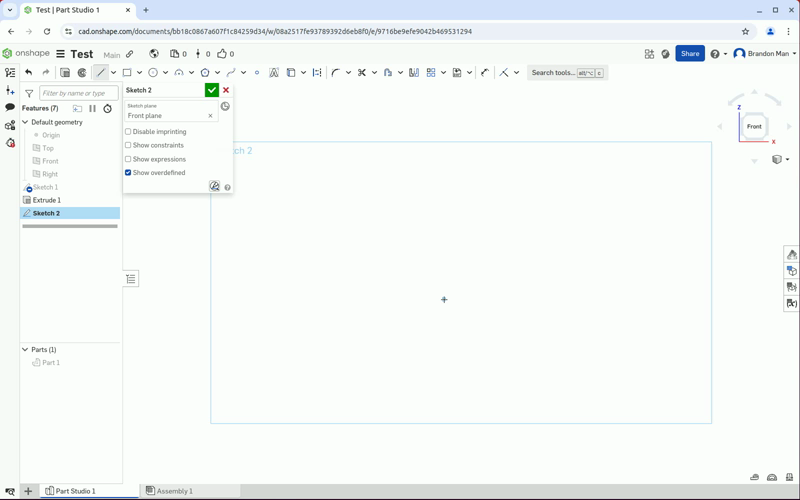
mouse_move(474, 299)
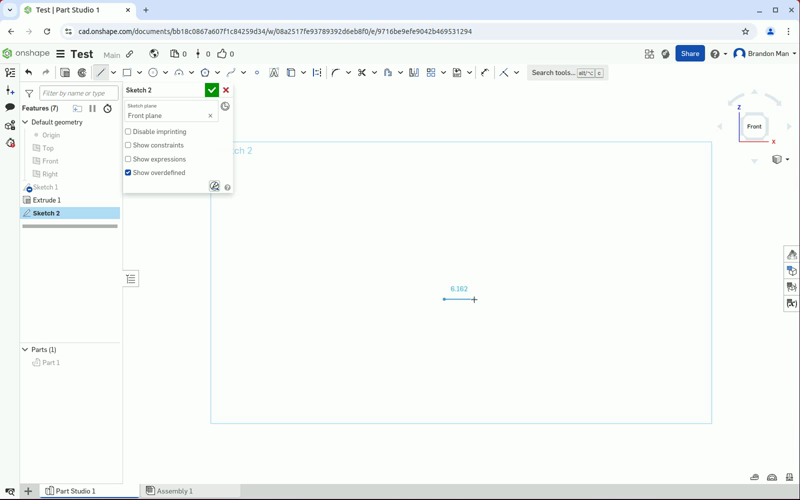
mouse_move(477, 299)
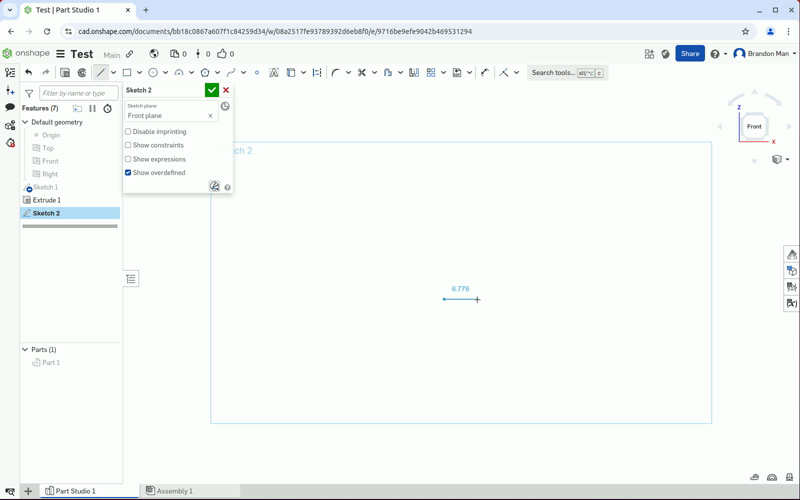
click(477, 299)
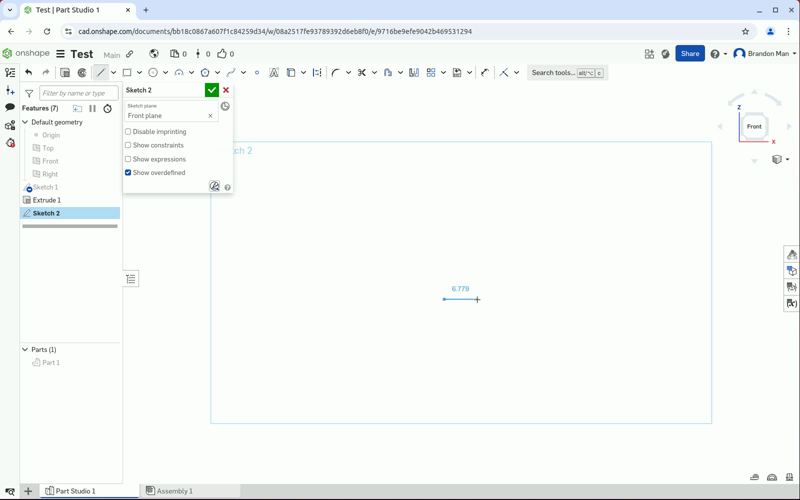
key_up(shift)
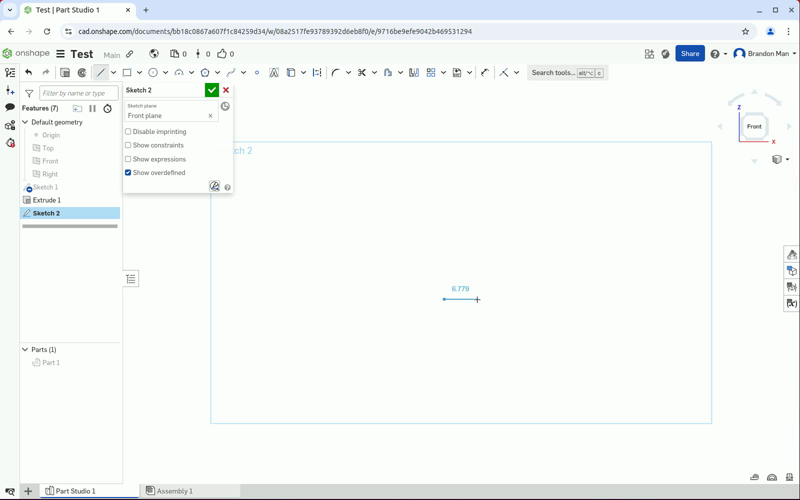
key_down(shift)
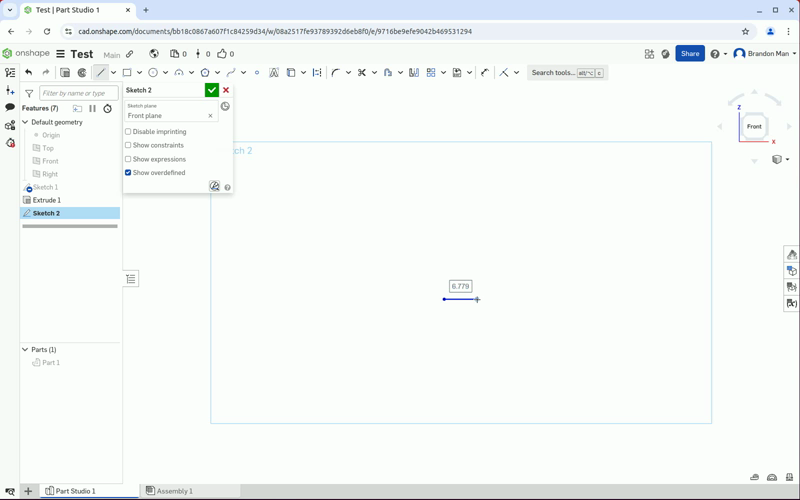
mouse_move(507, 299)
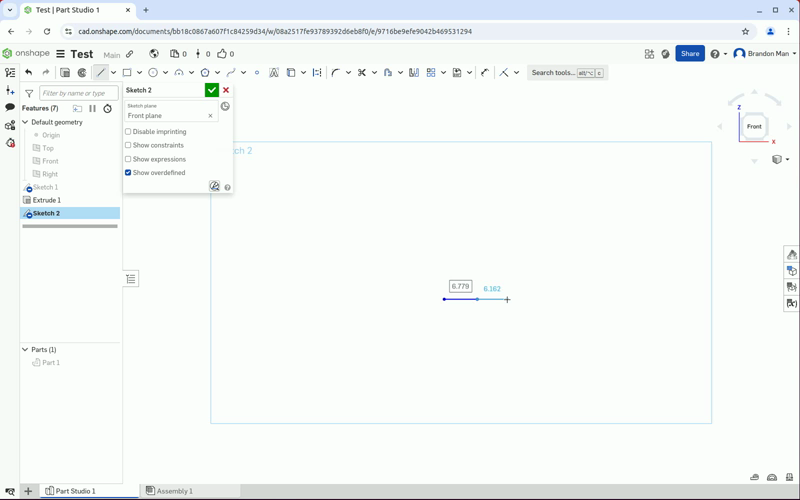
mouse_move(477, 286)
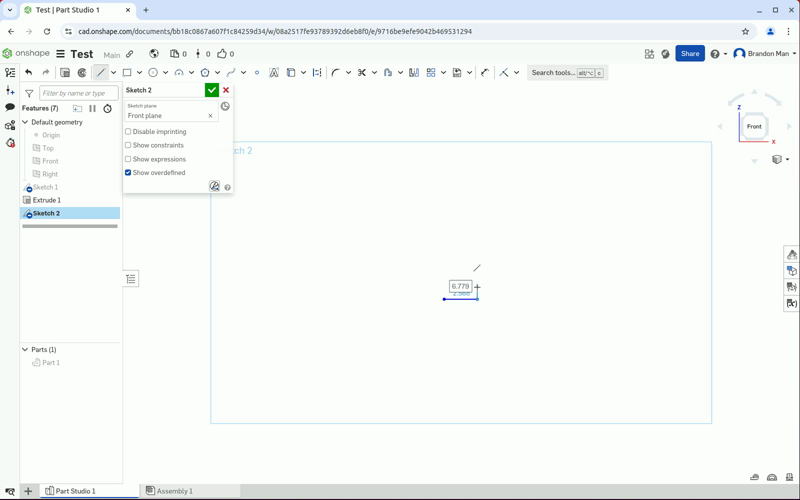
click(477, 286)
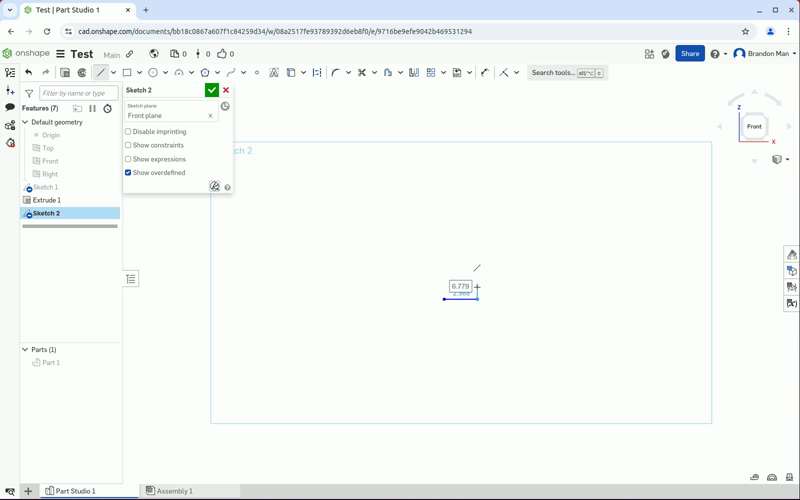
key_up(shift)
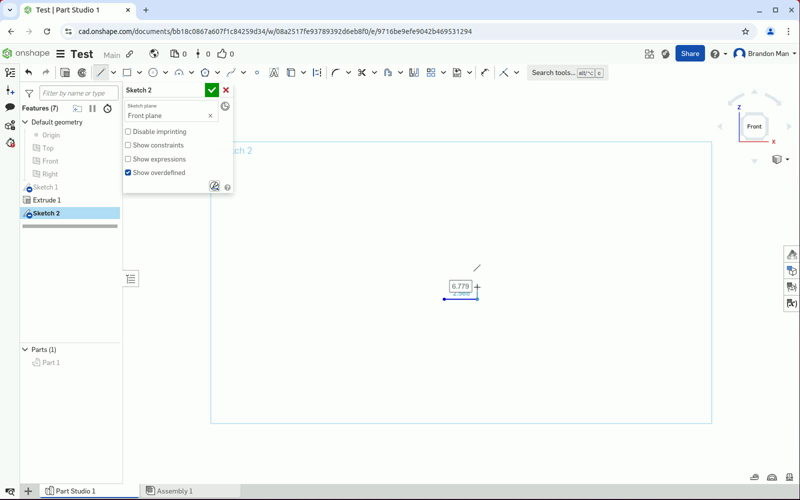
key_down(shift)
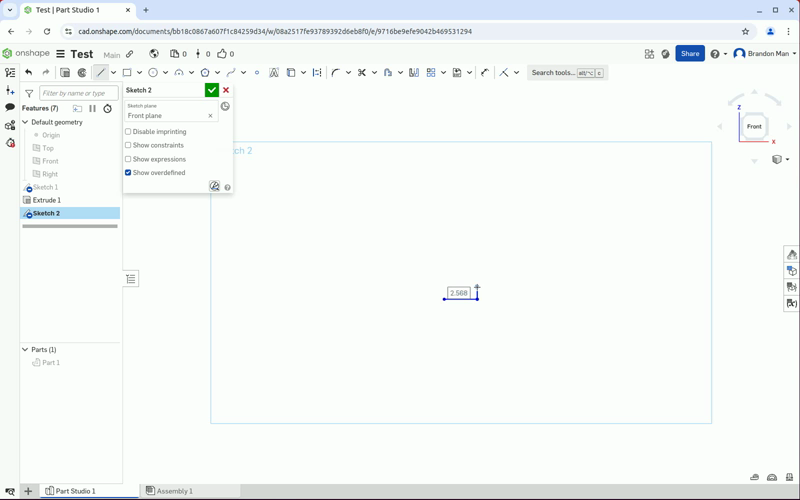
mouse_move(507, 286)
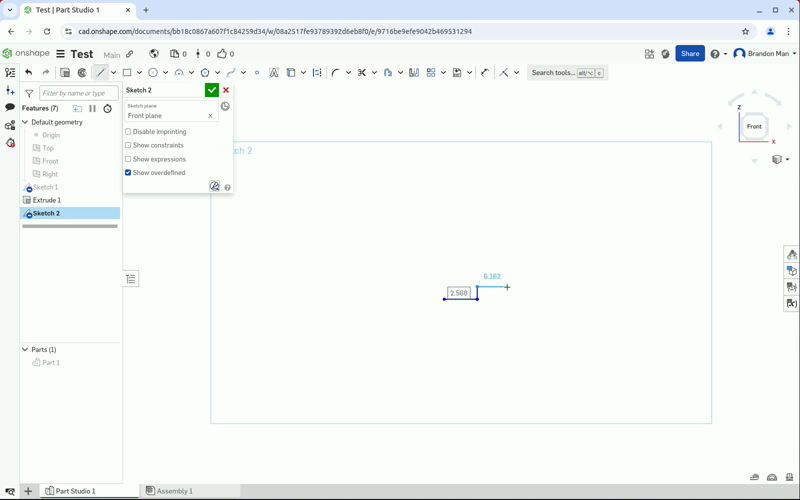
mouse_move(444, 286)
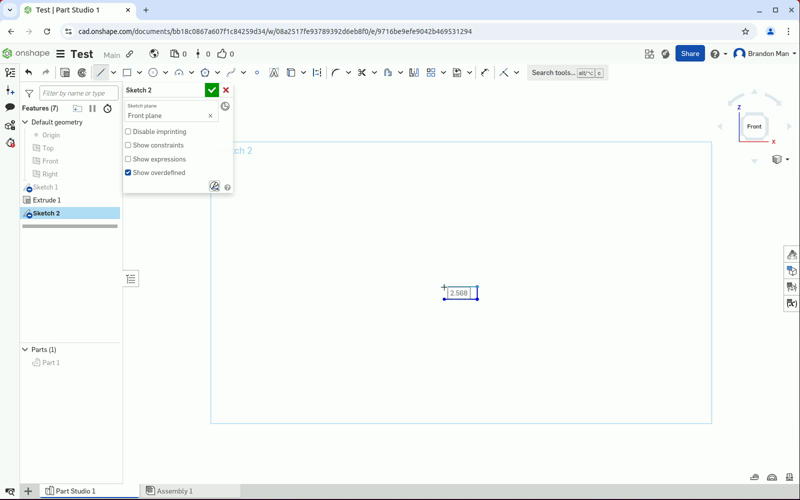
click(444, 286)
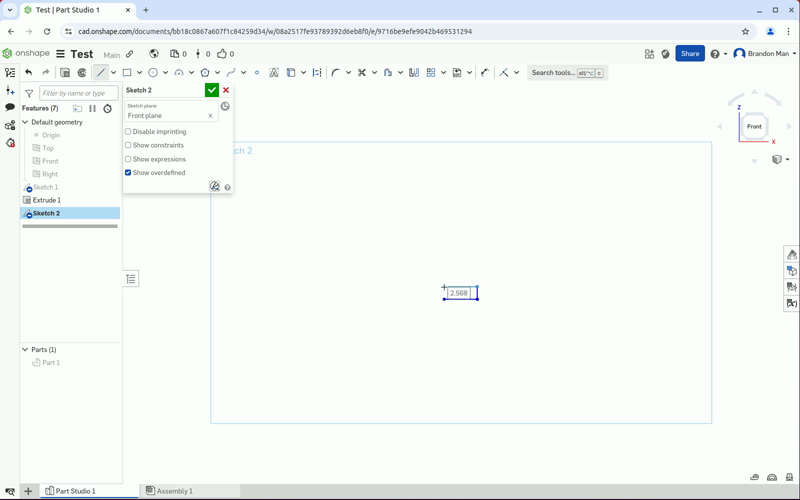
key_up(shift)
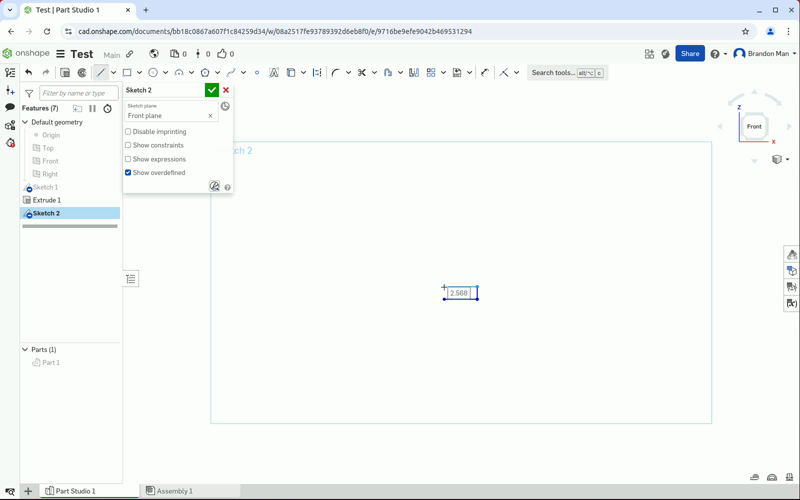
mouse_move(474, 286)
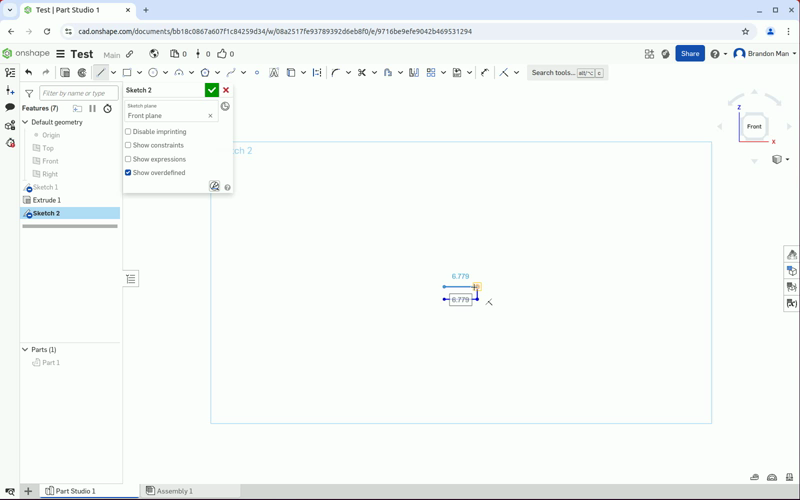
key_down(shift)
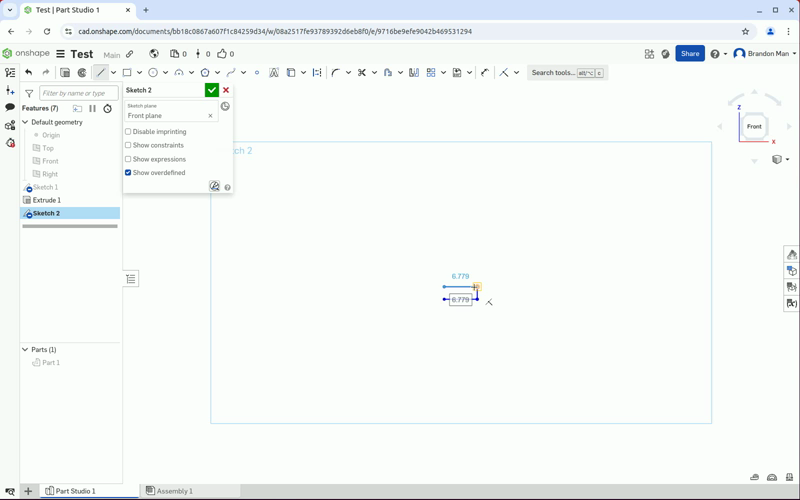
mouse_move(444, 299)
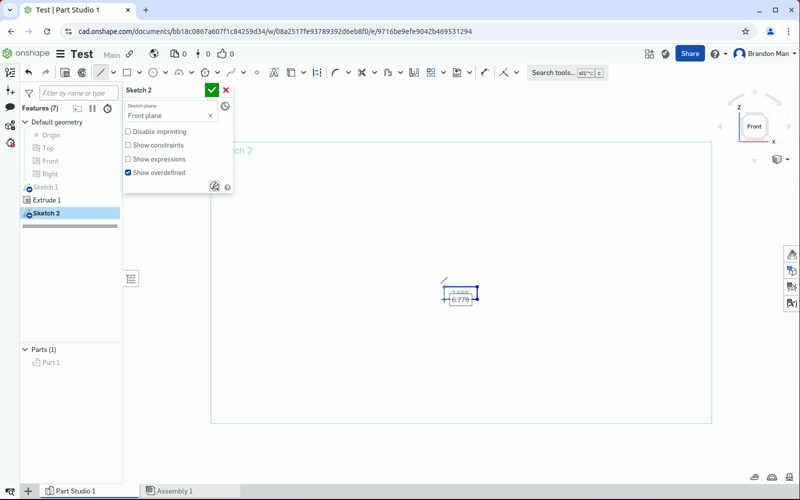
key_up(shift)
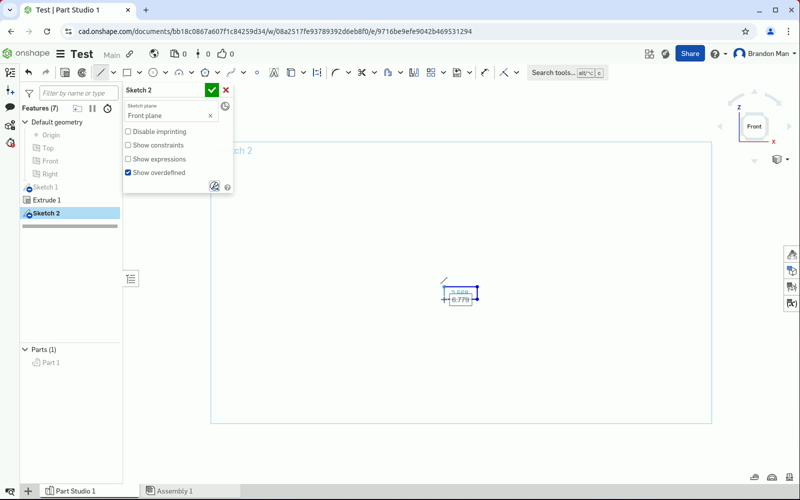
click(444, 299)
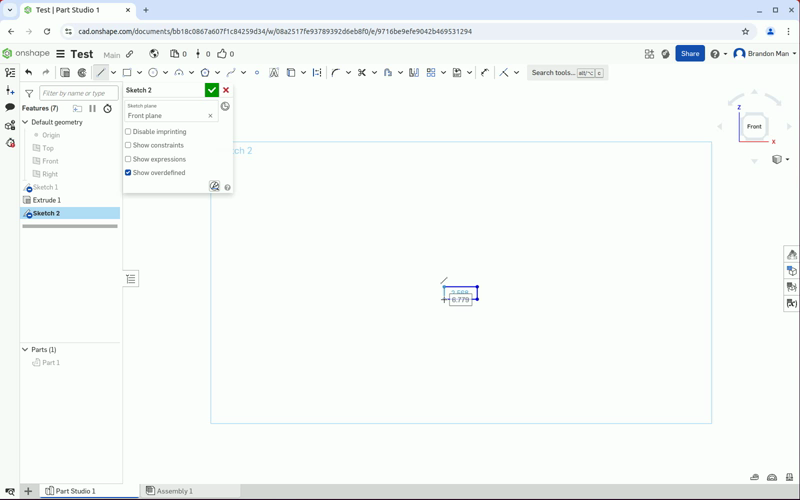
key(esc)
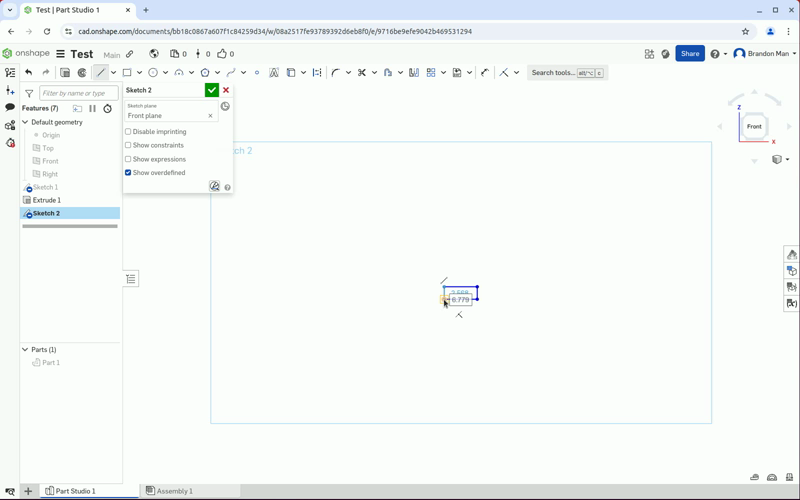
mouse_move(466, 294)
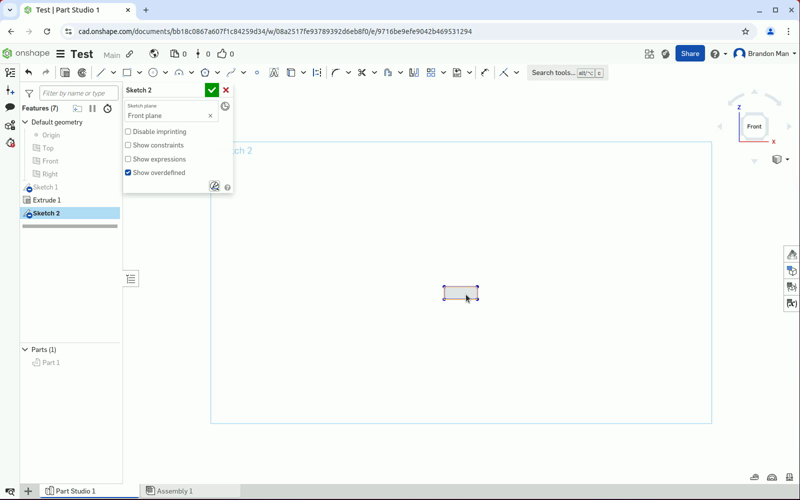
scroll(6)
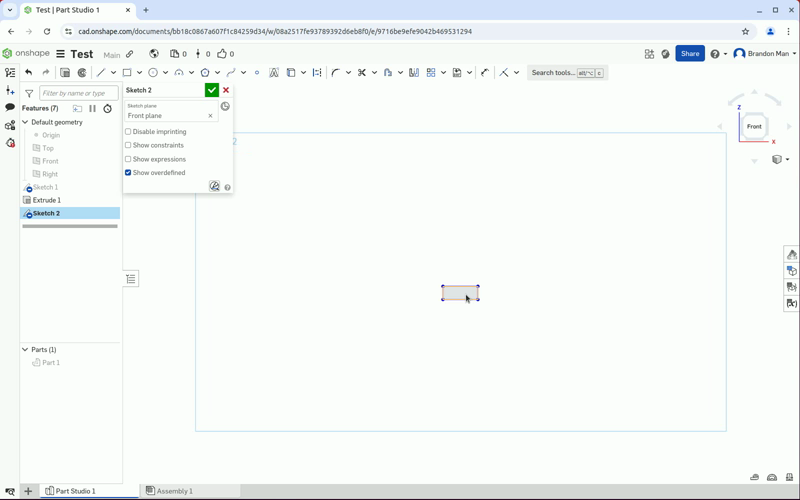
scroll(6)
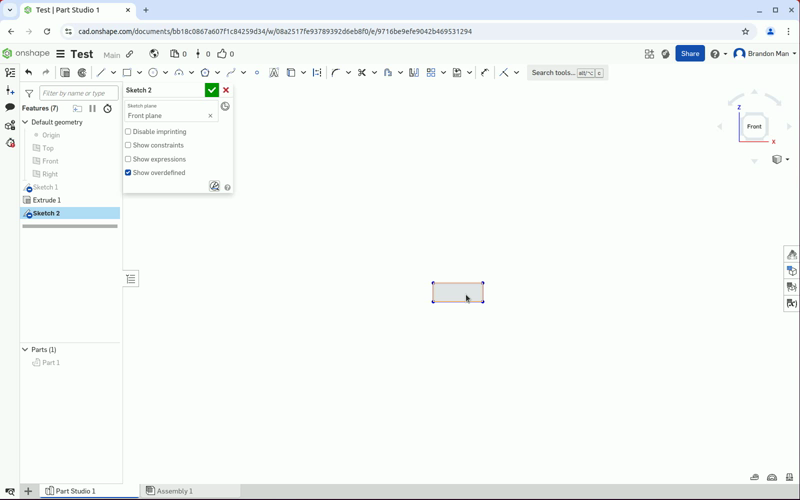
scroll(6)
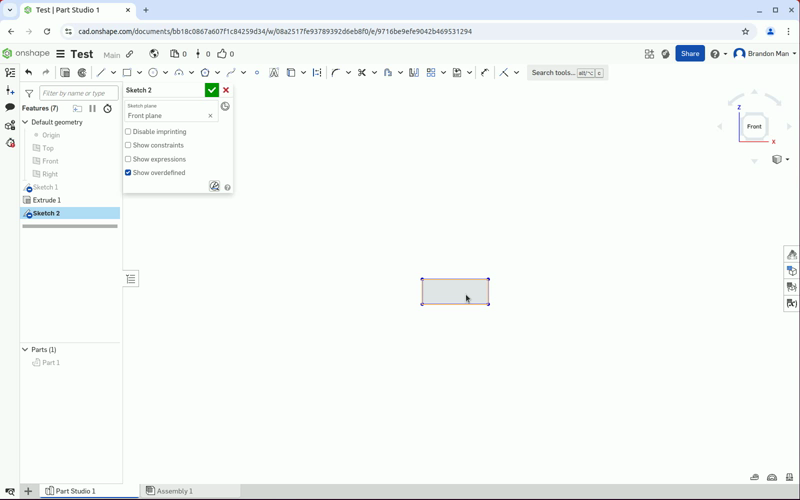
scroll(6)
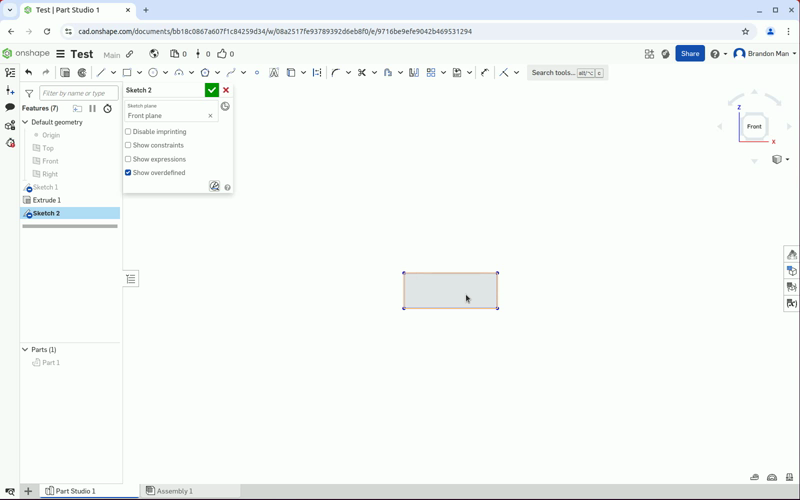
scroll(6)
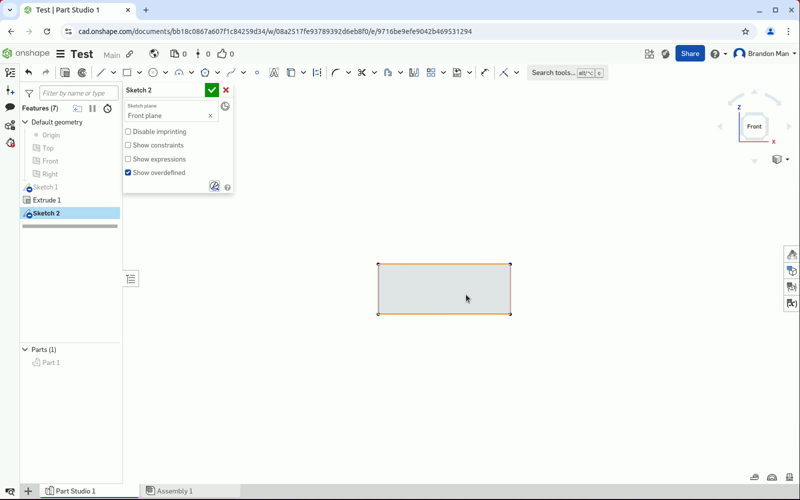
scroll(6)
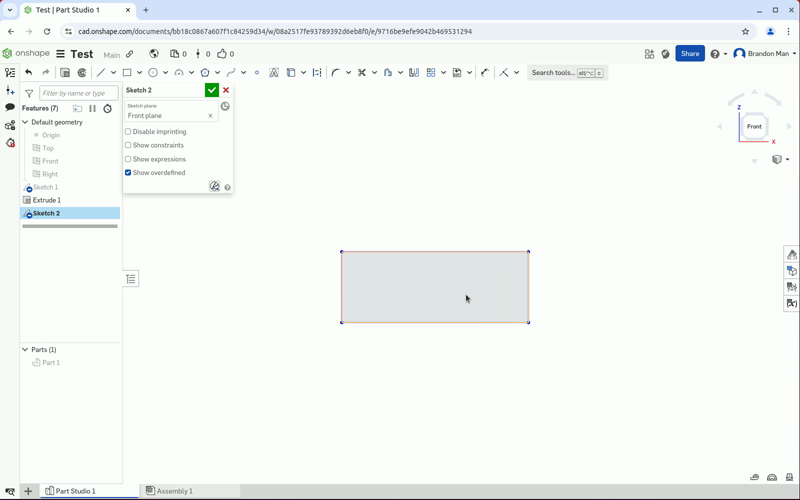
scroll(6)
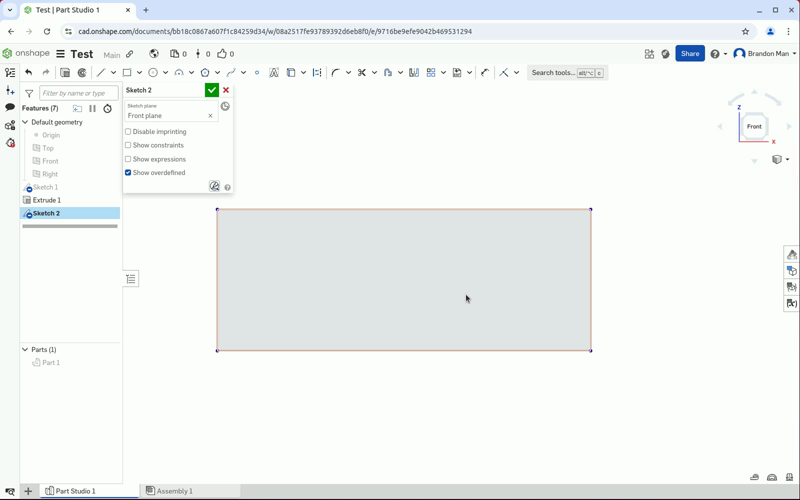
click(466, 294)
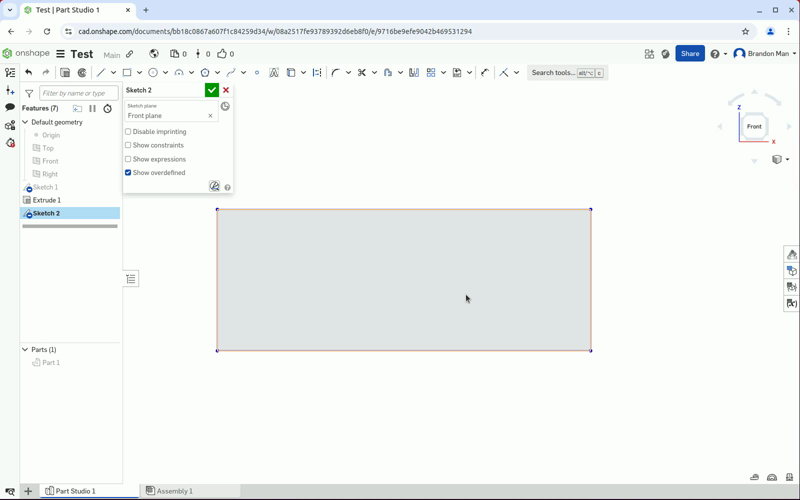
scroll(-6)
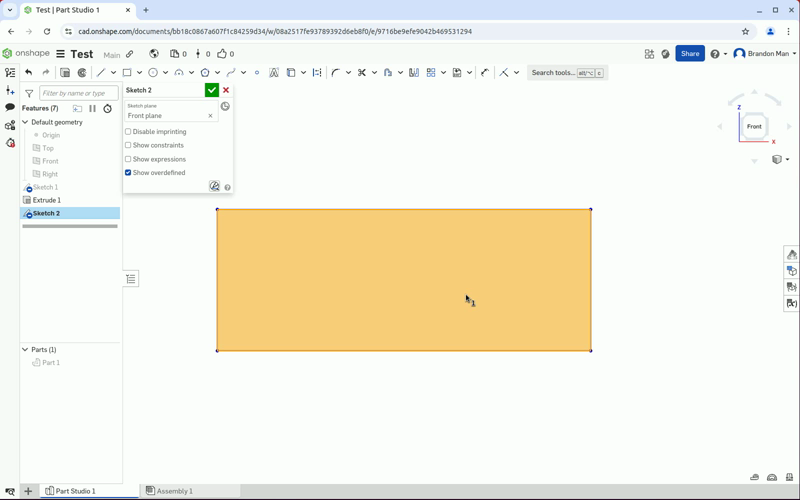
scroll(-6)
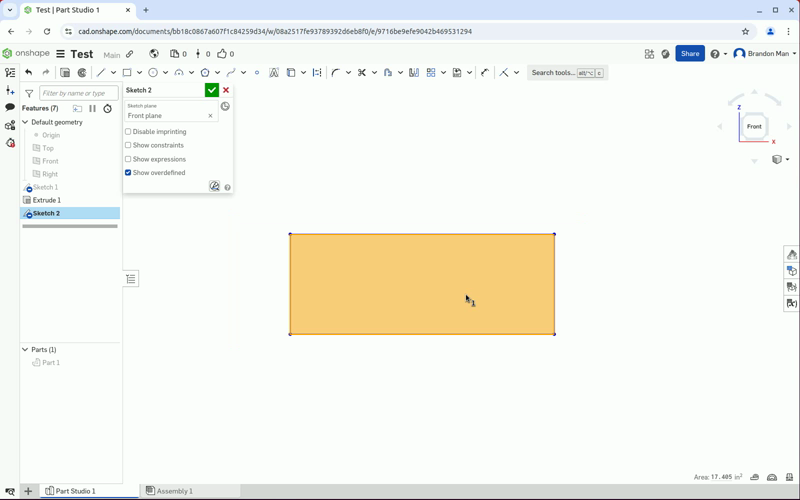
scroll(-6)
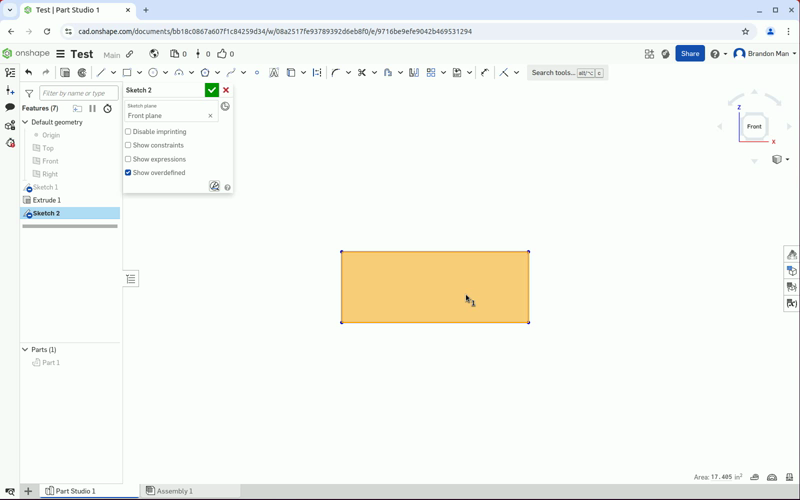
scroll(-6)
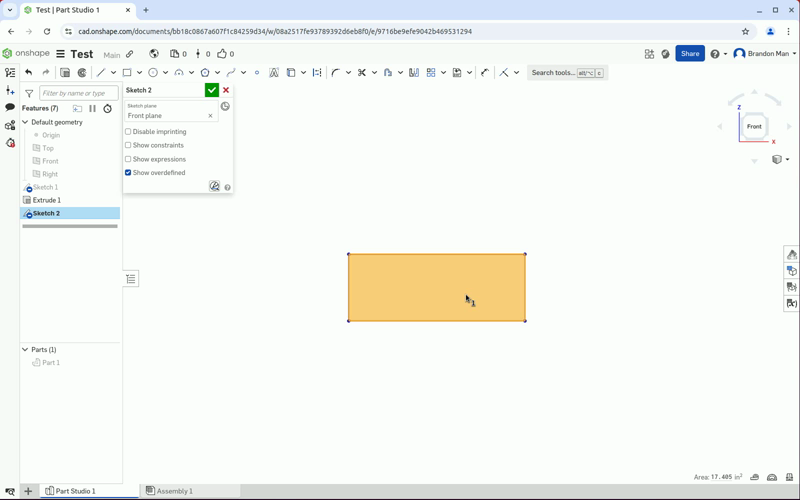
scroll(-6)
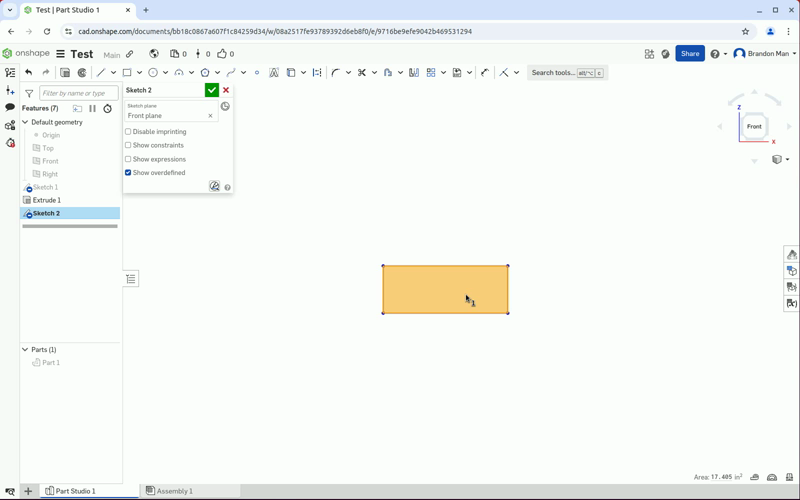
scroll(-6)
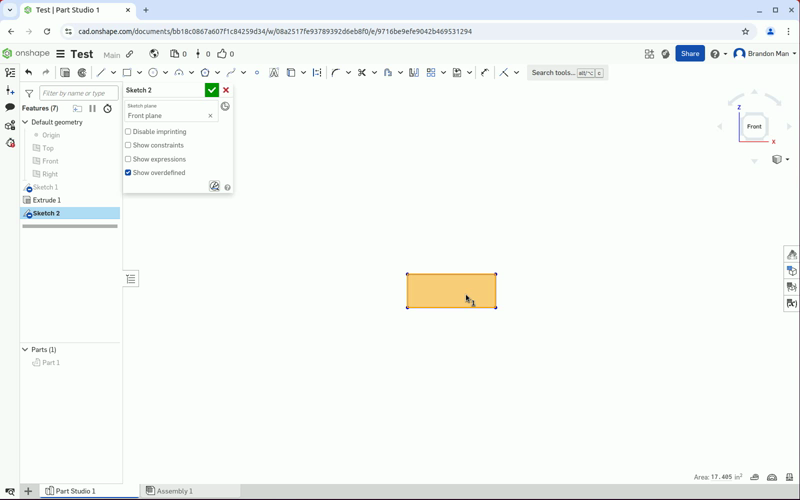
scroll(-6)
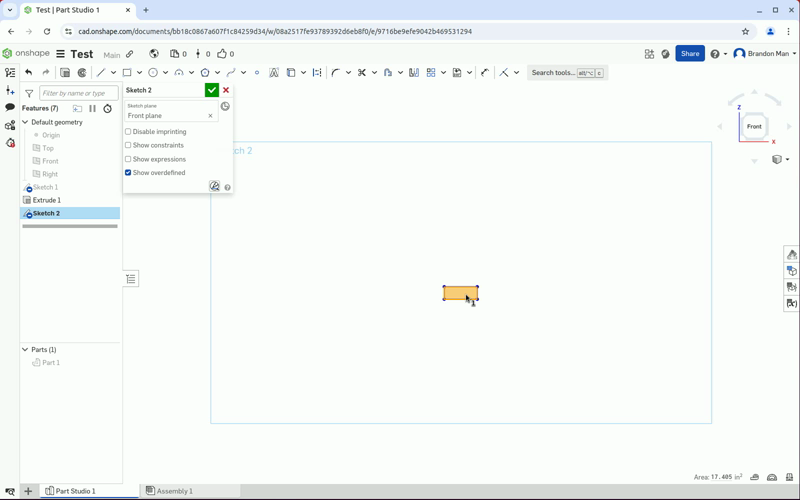
mouse_move(73, 352)
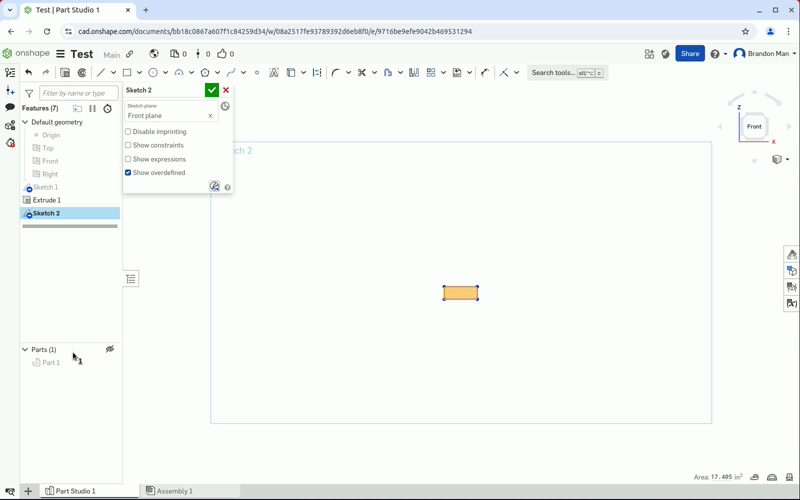
key(shift+y)
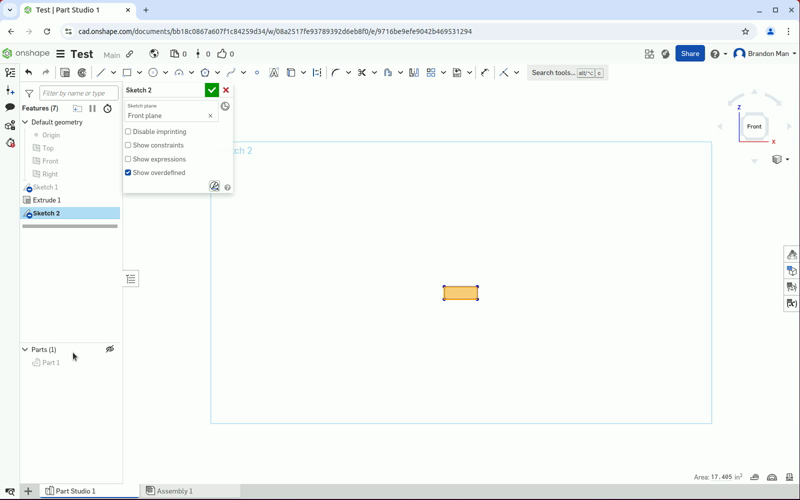
key(shift+e)
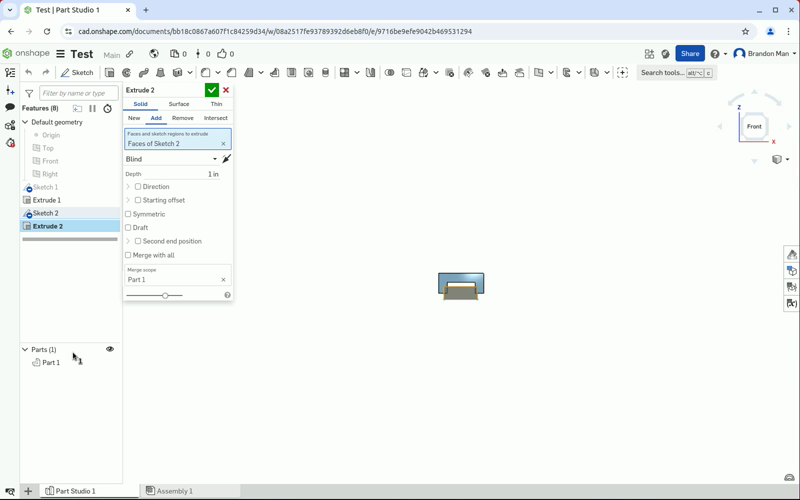
mouse_move(143, 106)
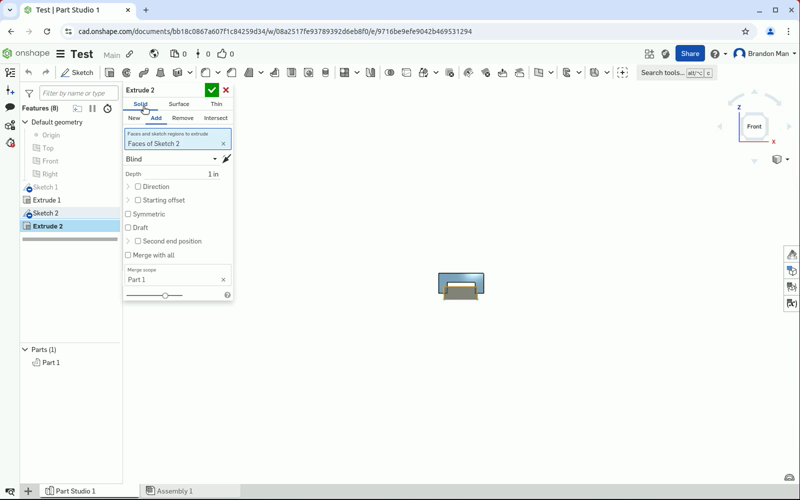
click(143, 106)
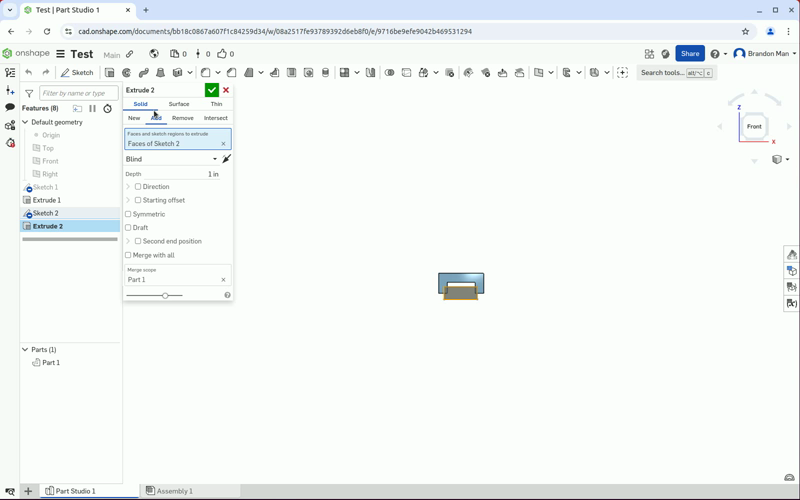
mouse_move(186, 120)
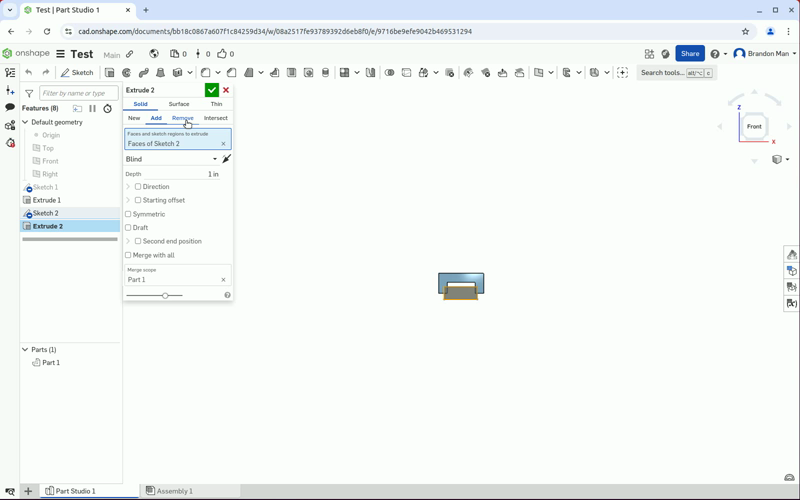
click(186, 120)
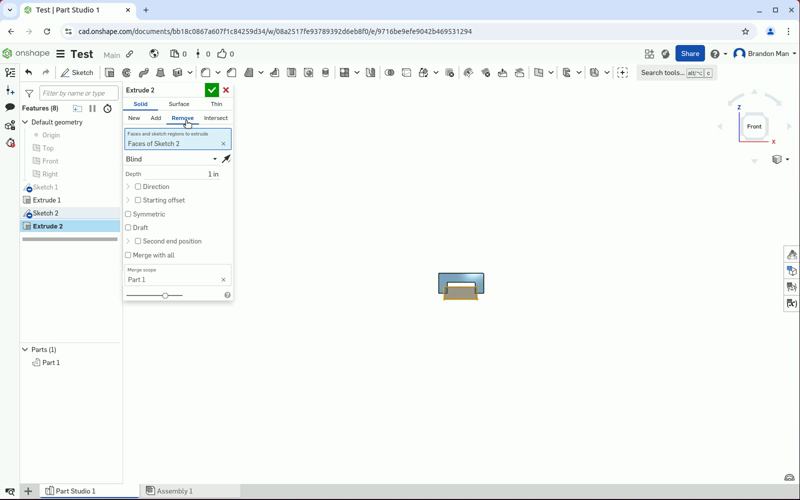
key(tab, 4)
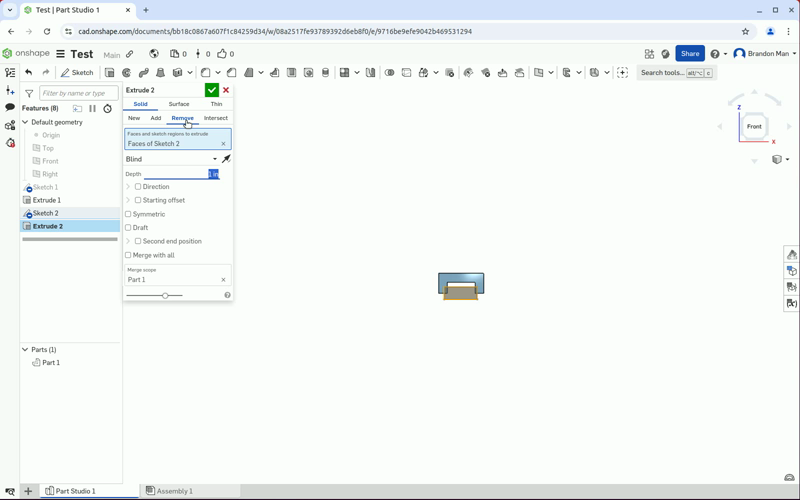
text(9.148)
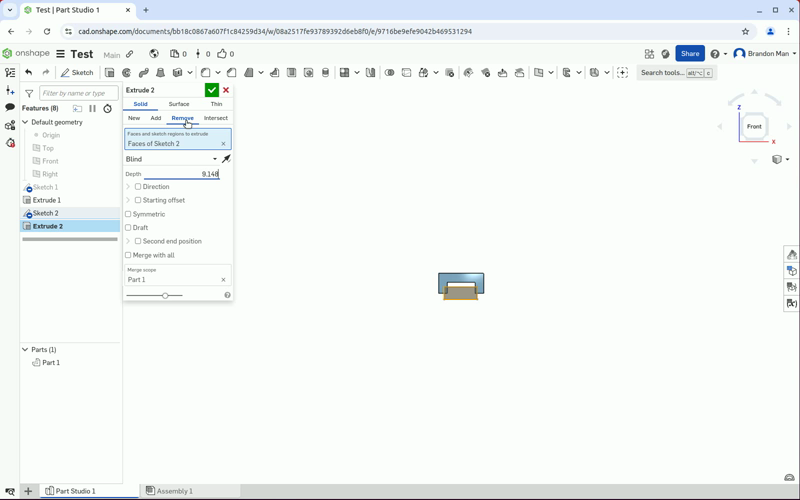
key(tab, 3)
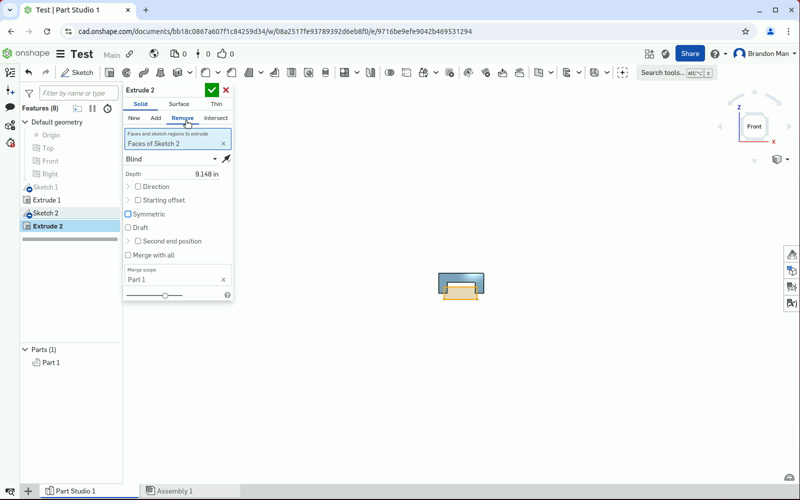
key(space)
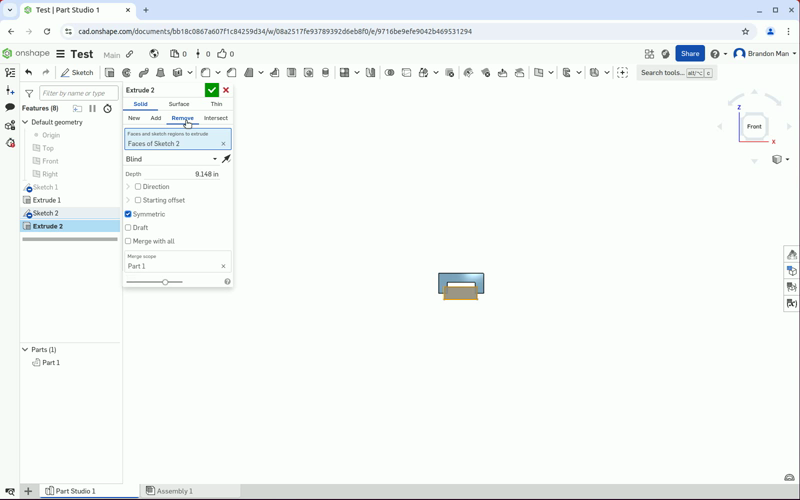
key(tab, 2)
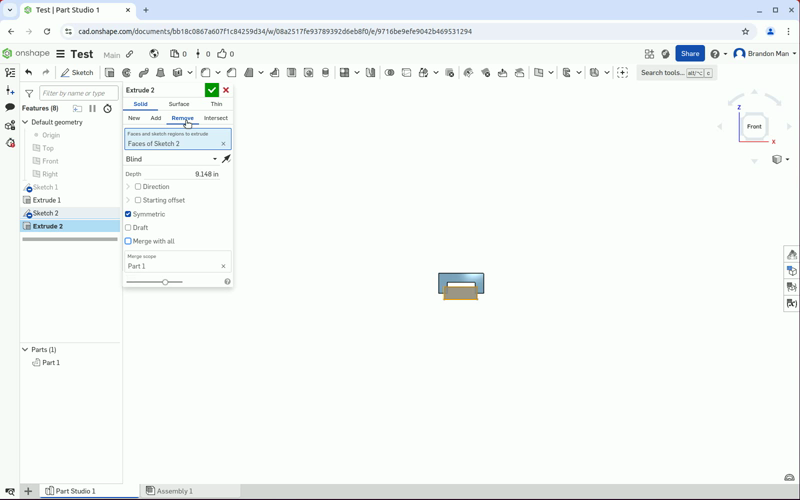
key(space)
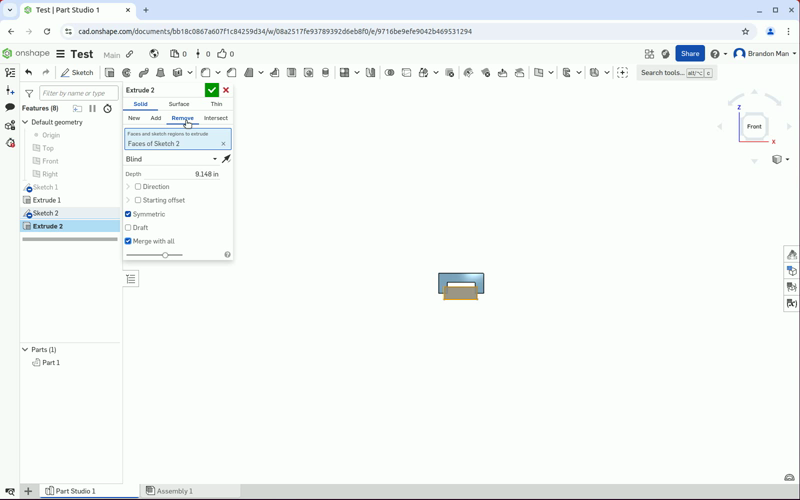
key(enter)
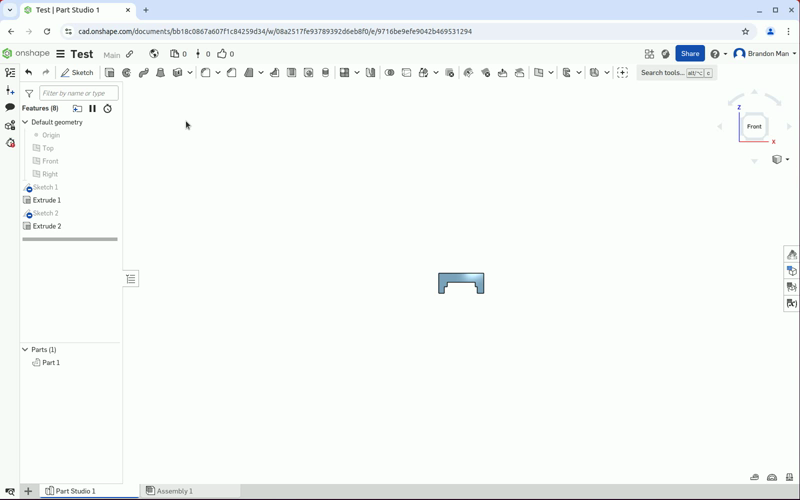
key(shift+h)
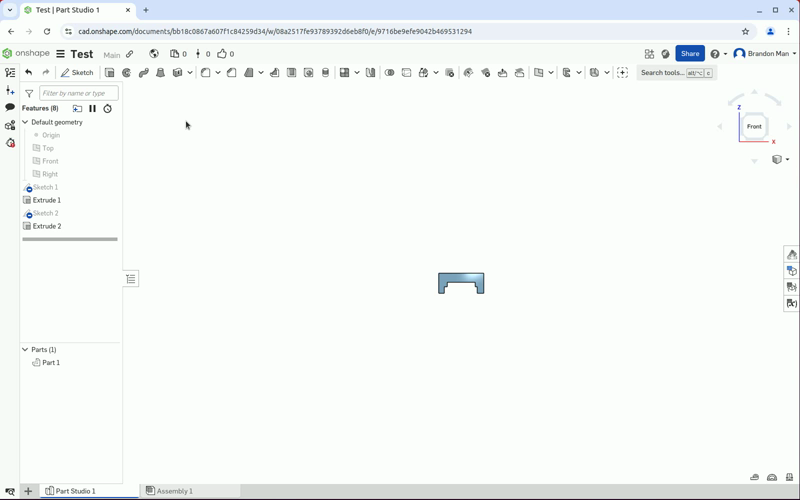
key(shift+h)
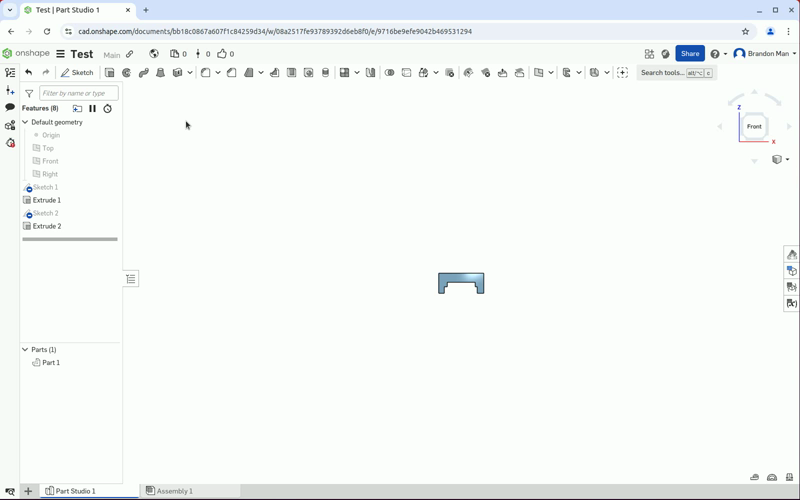
mouse_move(73, 189)
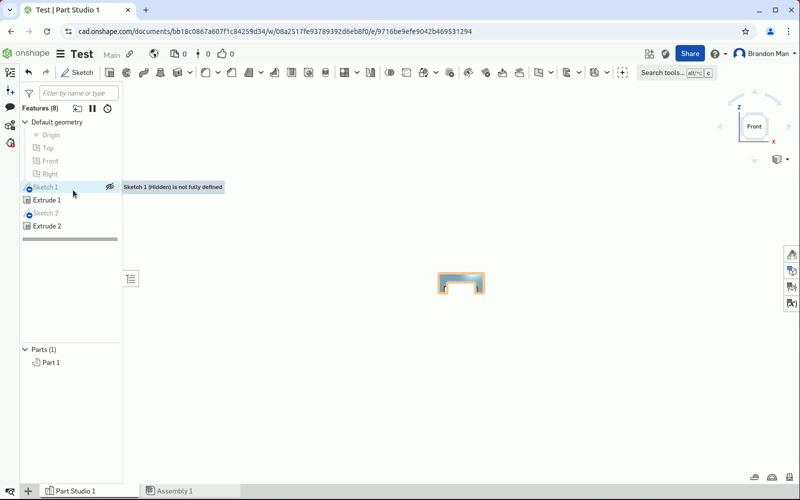
click(73, 189)
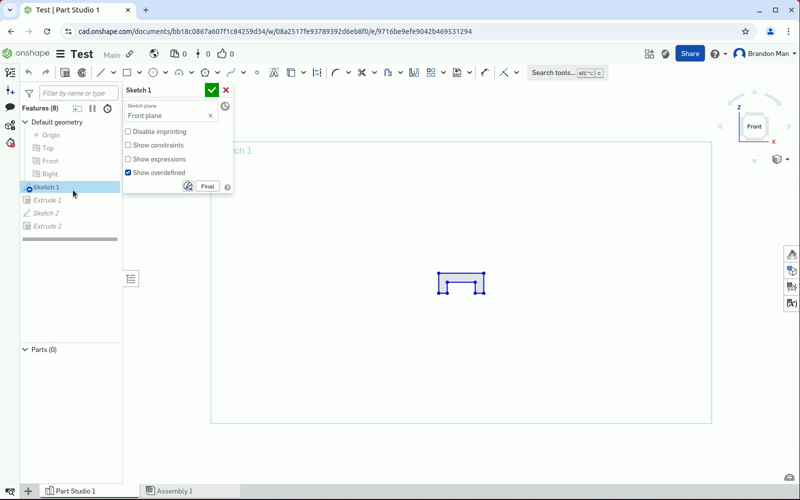
mouse_move(229, 92)
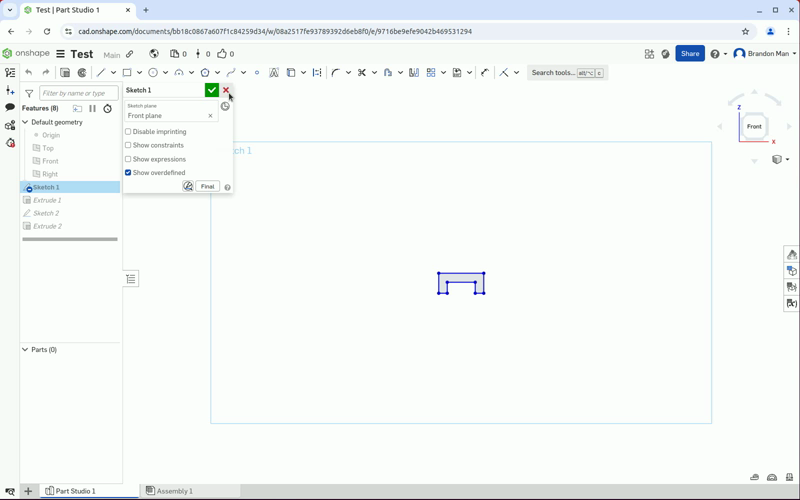
click(229, 92)
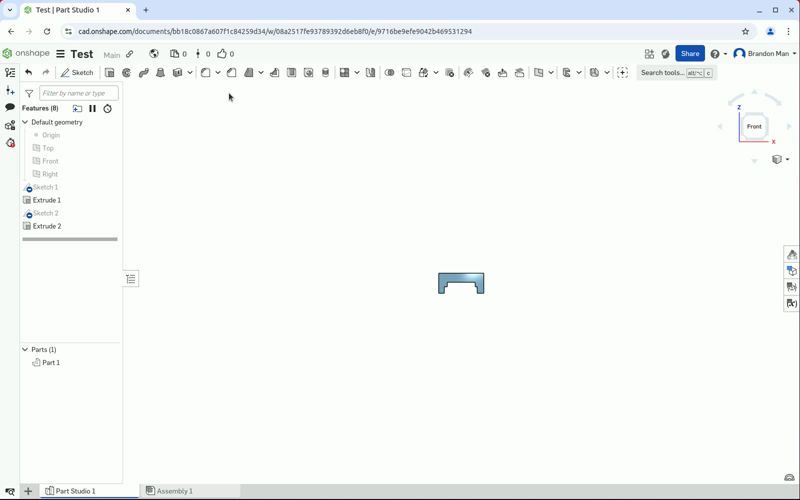
mouse_move(73, 352)
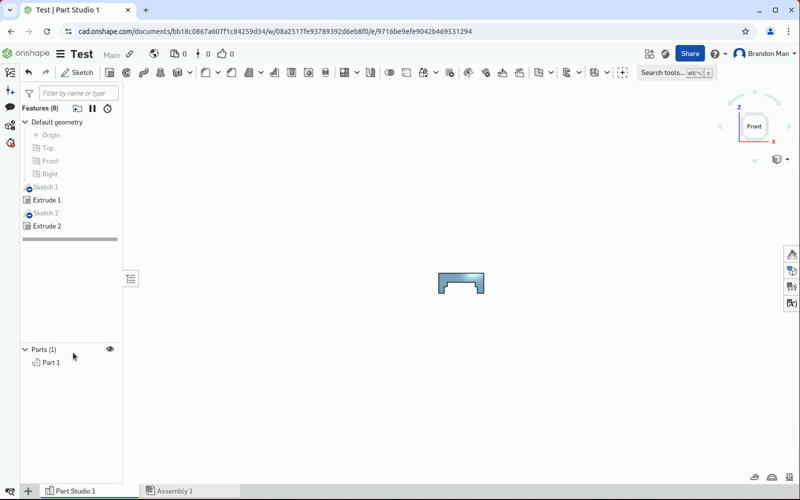
key(y)
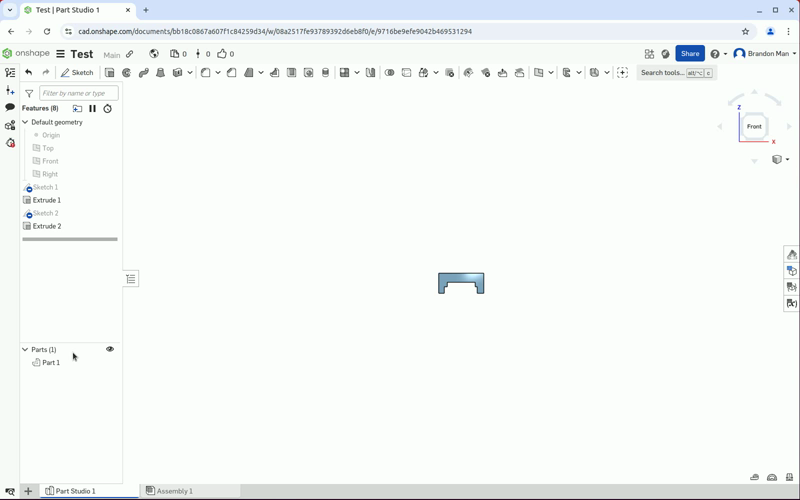
key(shift+p)
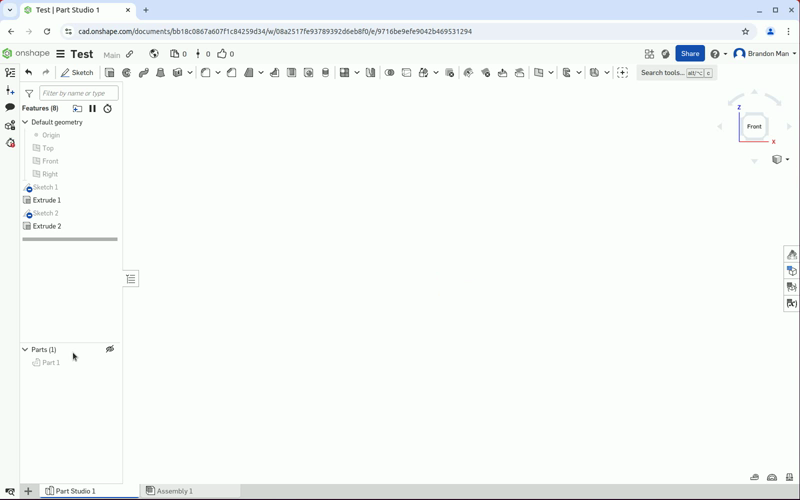
key(space)
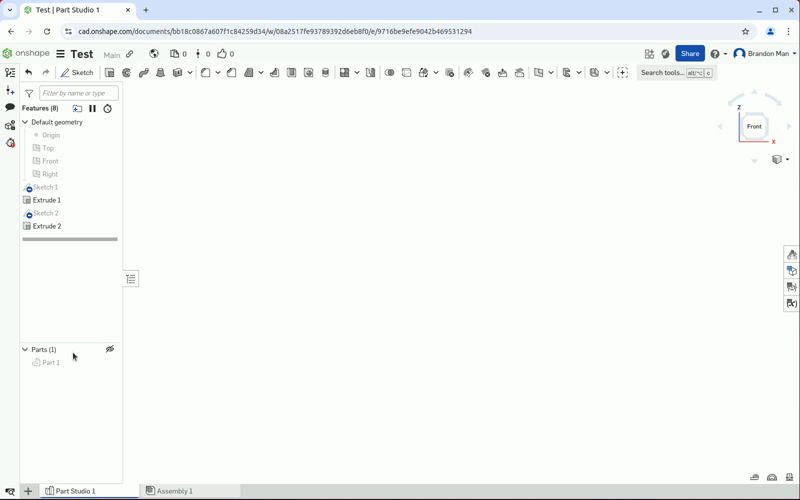
key_down(shift)
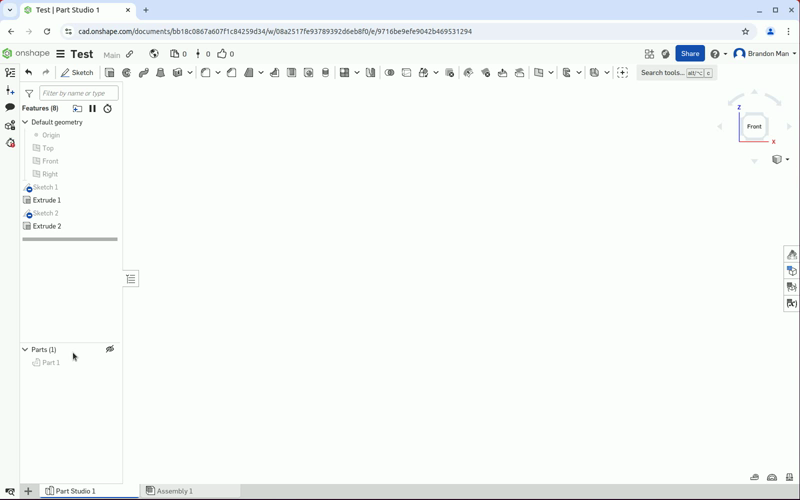
key(down)
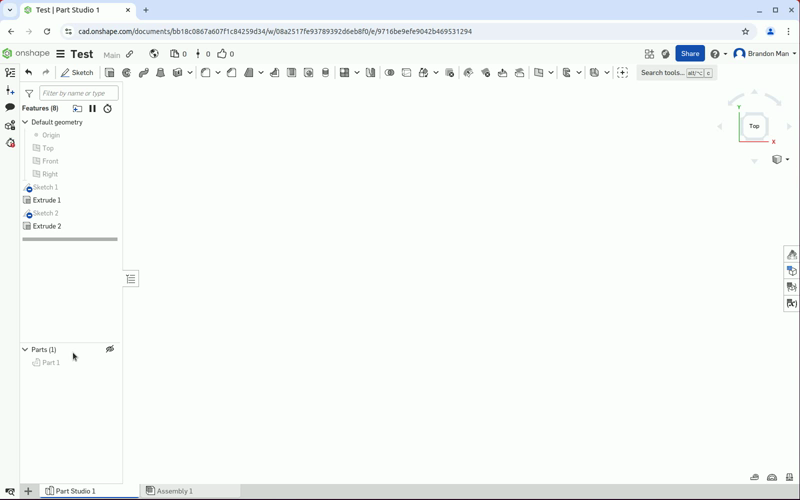
key_up(shift)
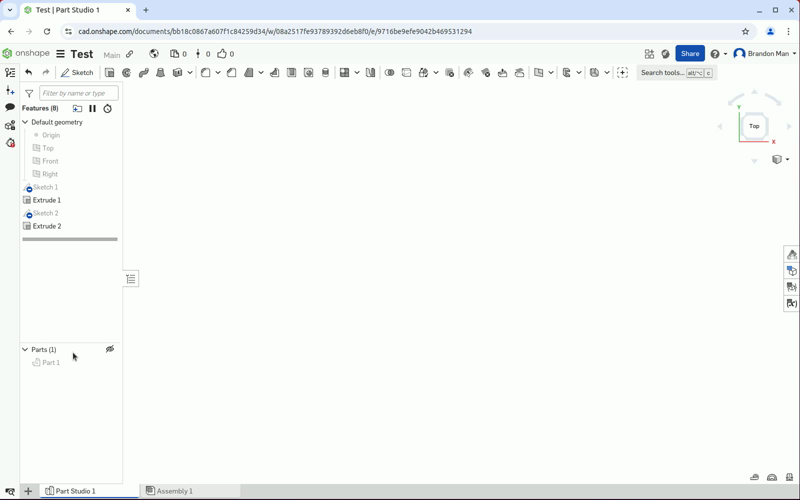
mouse_move(73, 352)
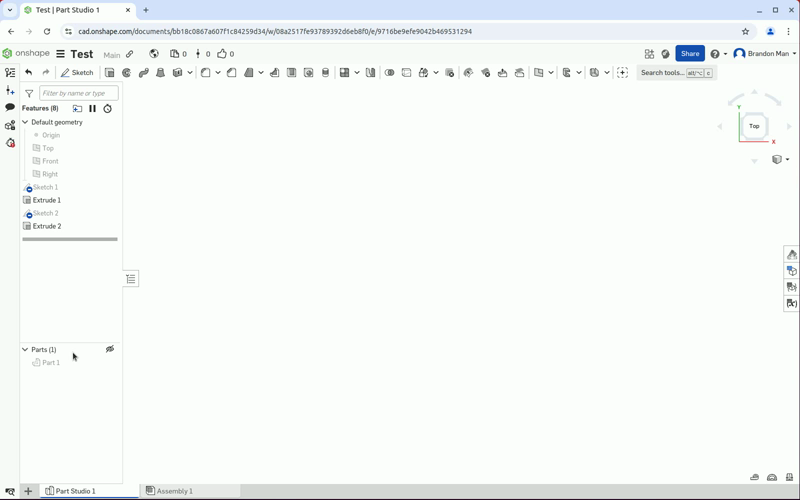
key(shift+y)
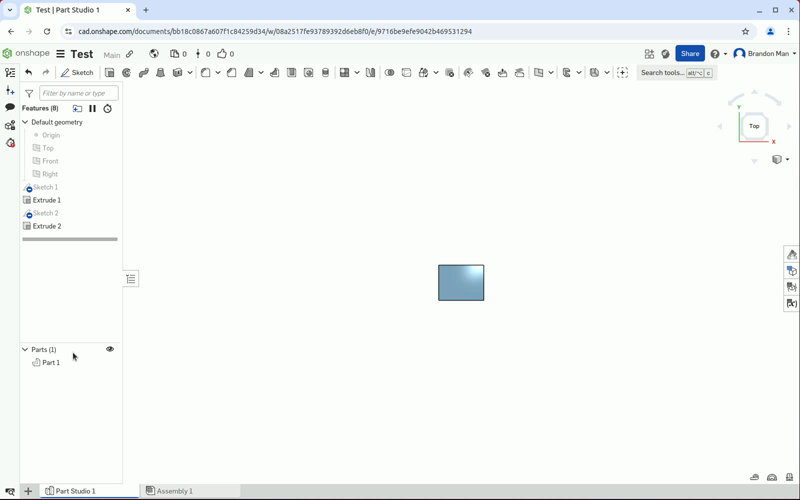
mouse_move(541, 75)
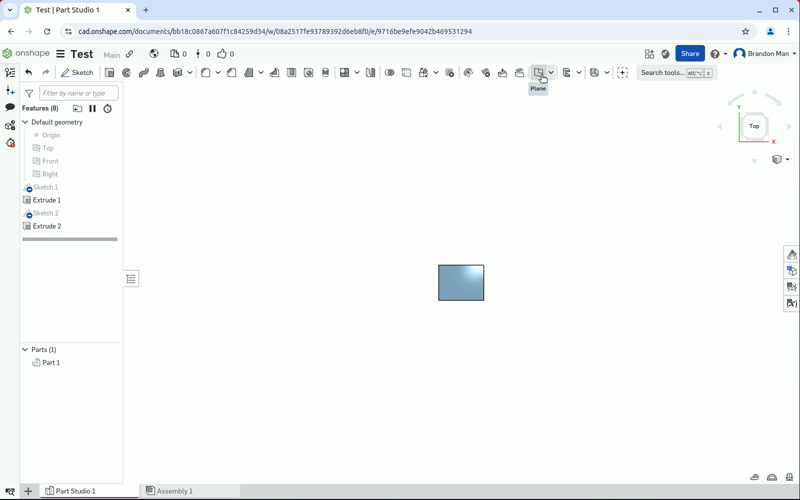
click(541, 75)
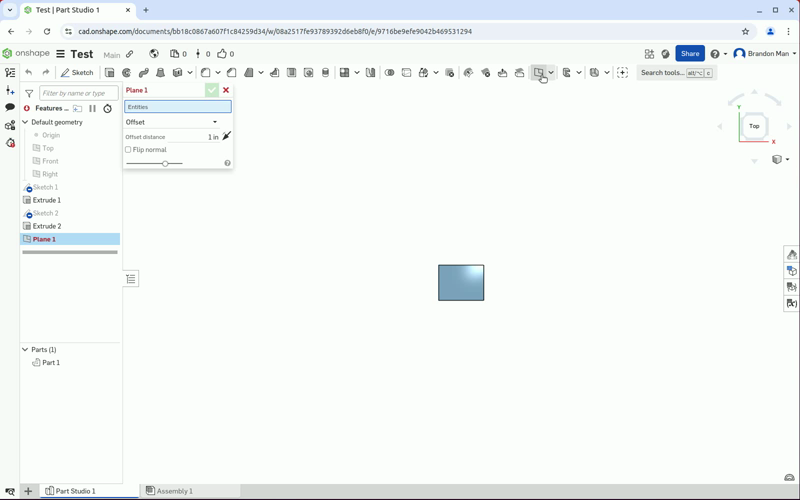
mouse_move(73, 150)
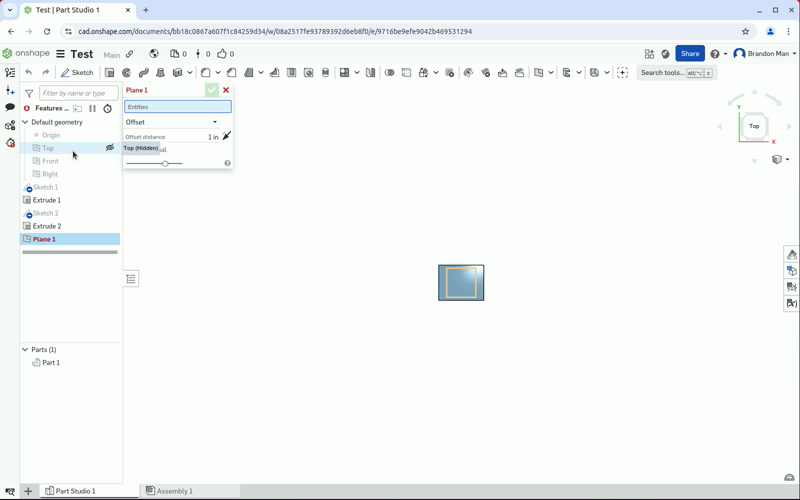
click(73, 150)
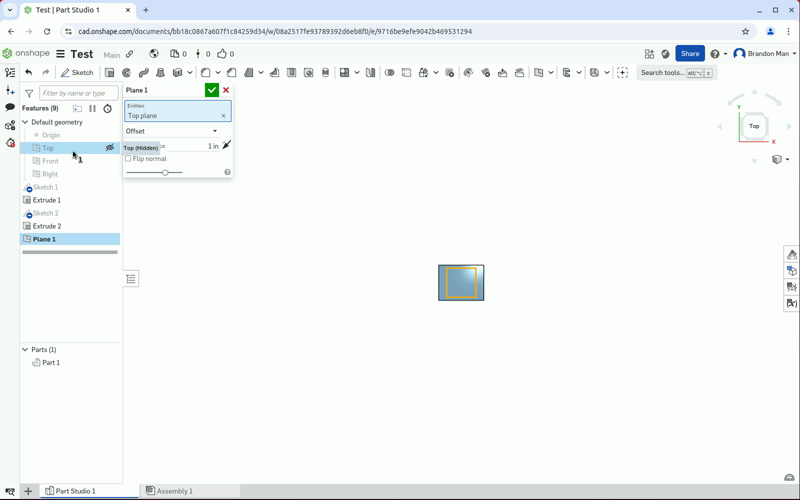
key(tab, 2)
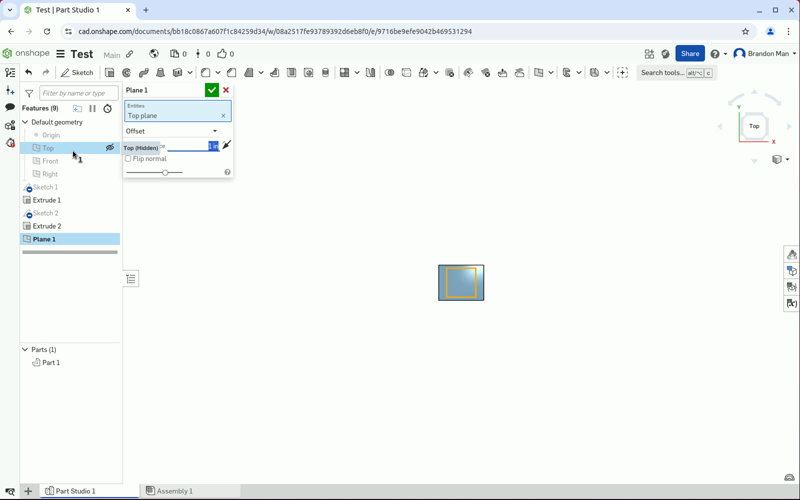
text(2.157)
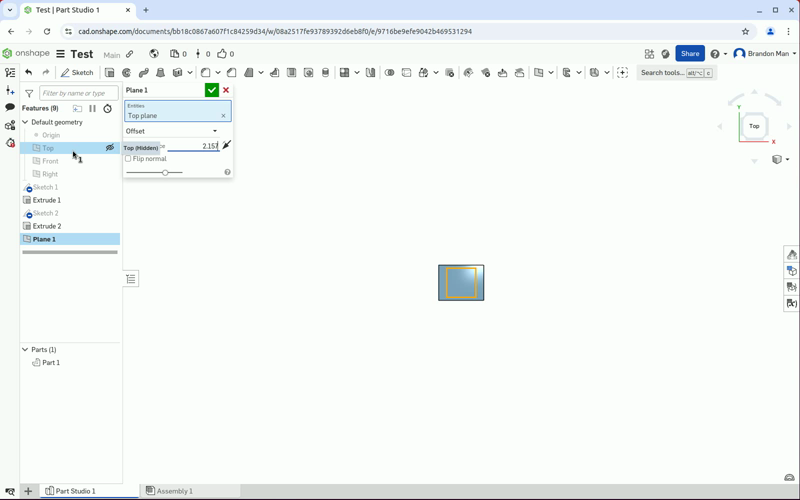
key(enter, 2)
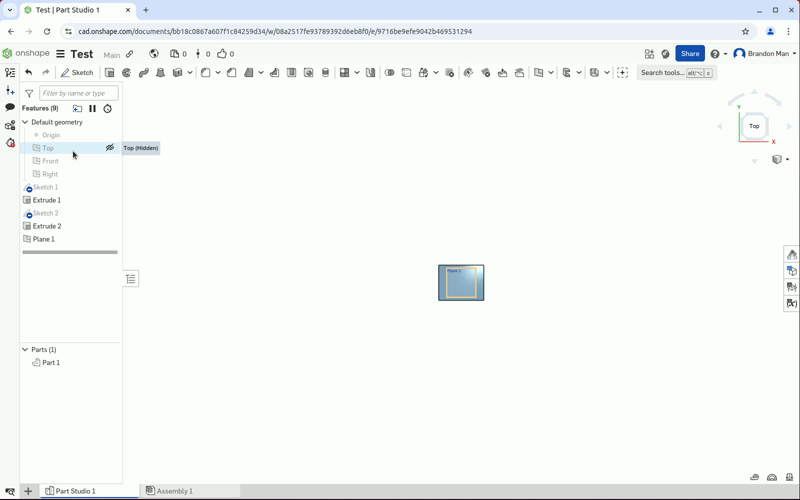
key(shift+s)
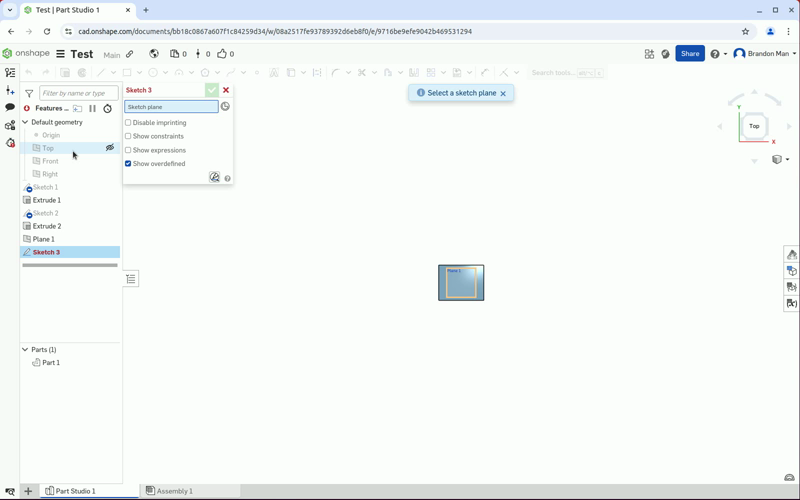
mouse_move(73, 241)
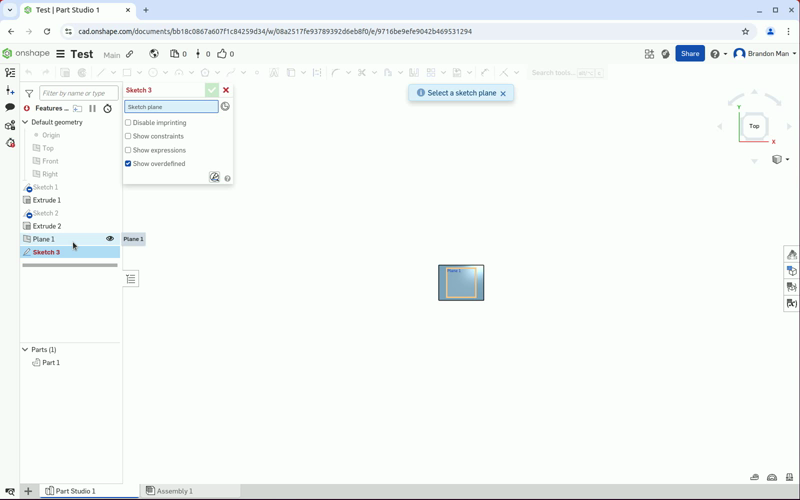
click(73, 241)
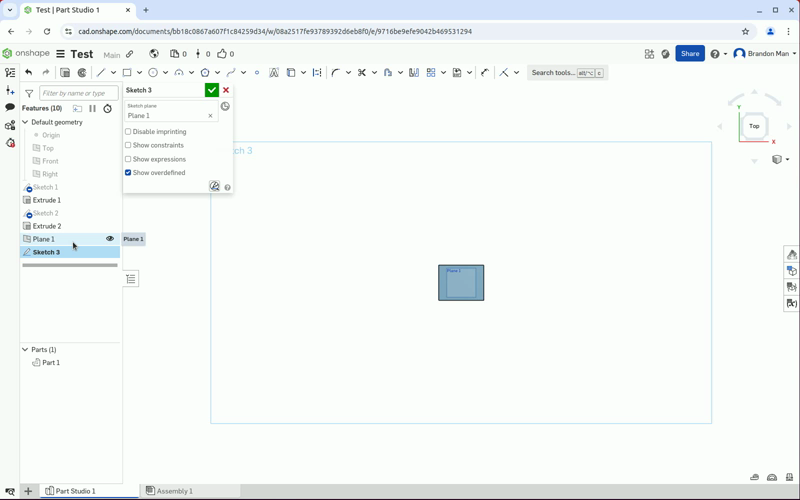
mouse_move(73, 352)
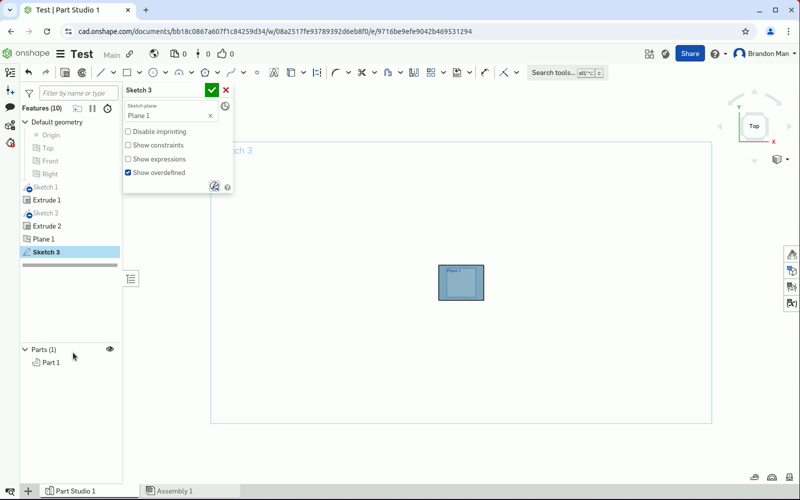
key(y)
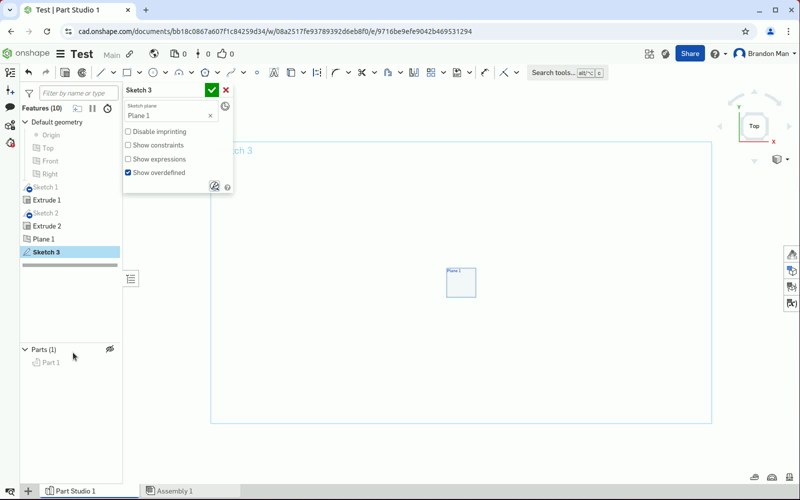
key(l)
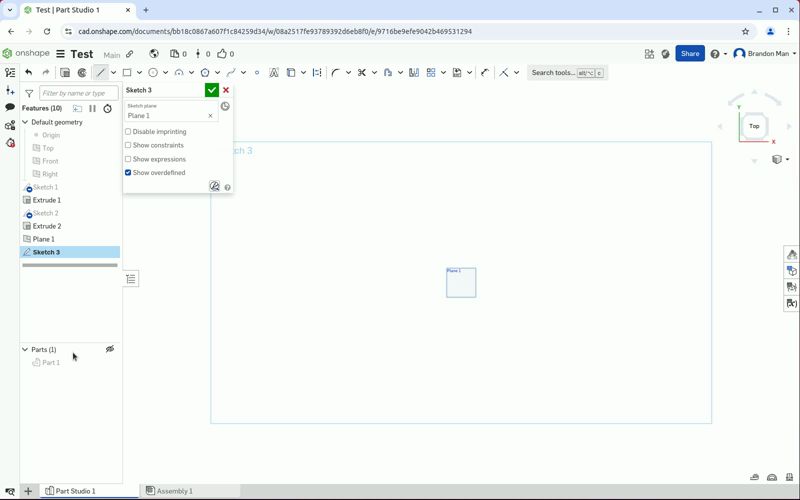
key_down(shift)
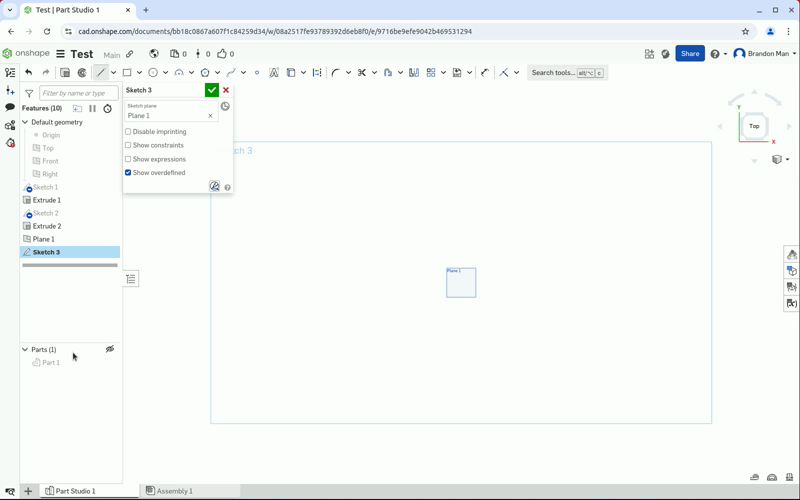
mouse_move(438, 297)
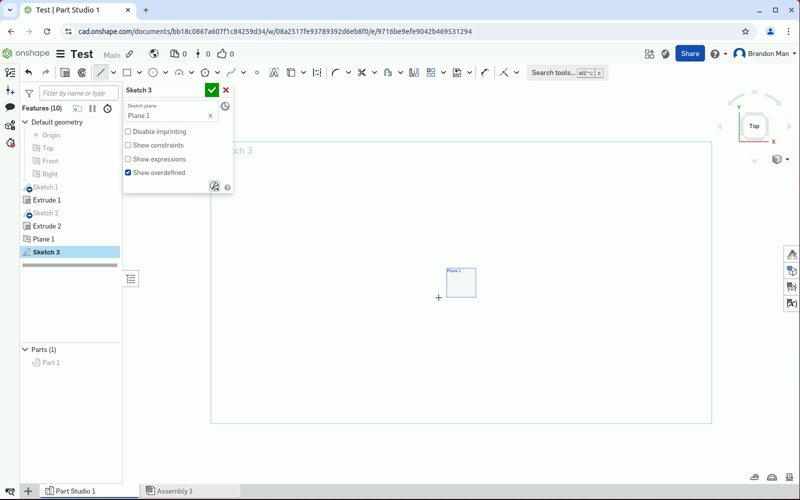
click(438, 297)
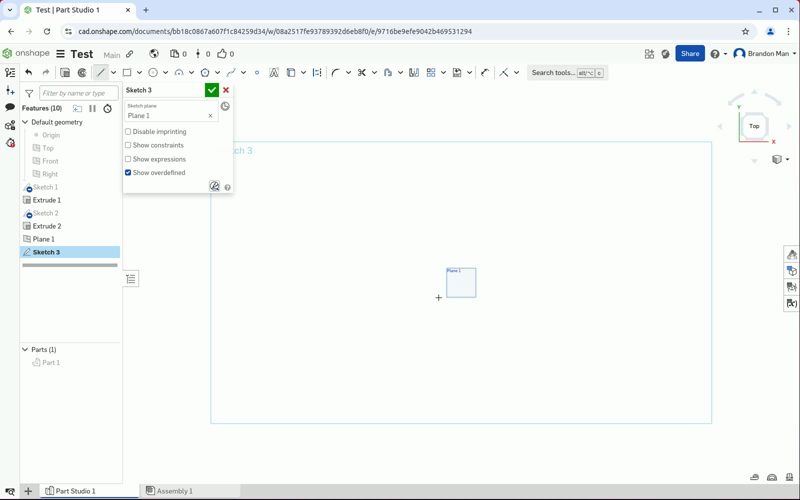
key_up(shift)
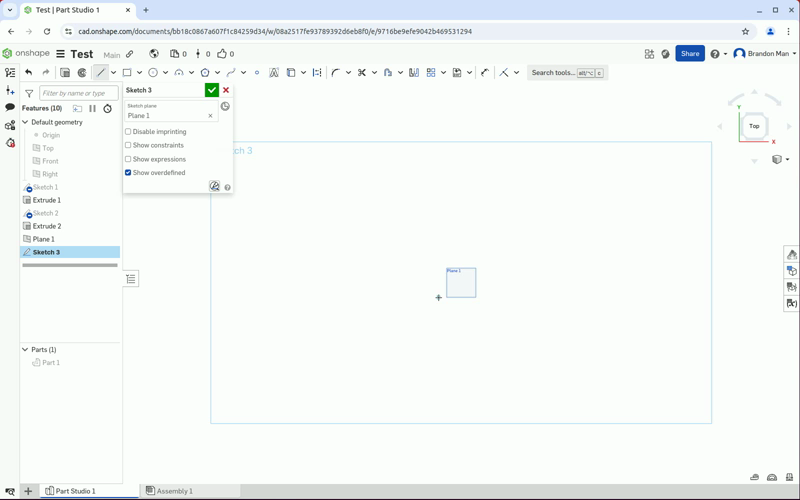
key_down(shift)
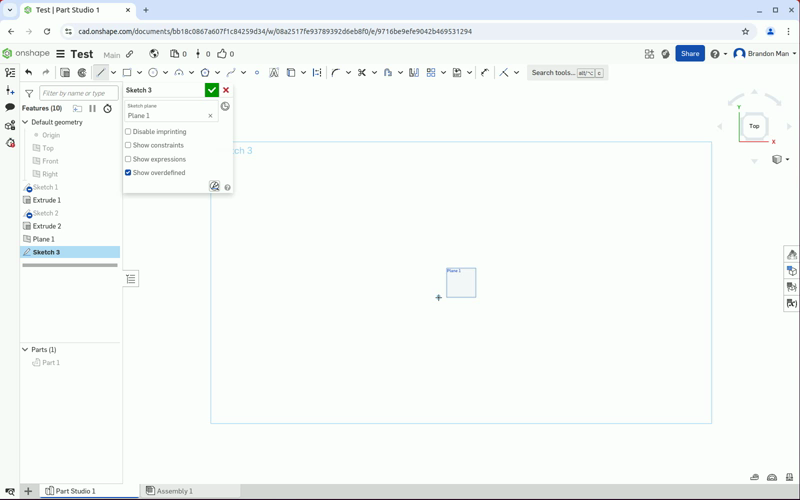
mouse_move(468, 297)
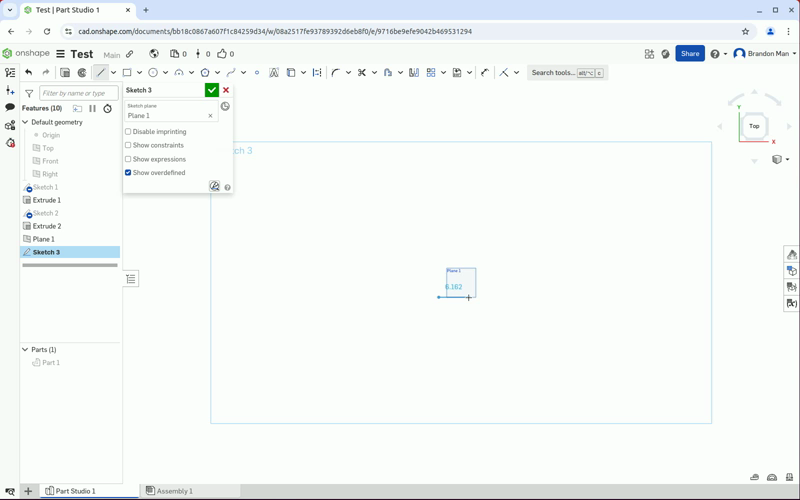
mouse_move(451, 297)
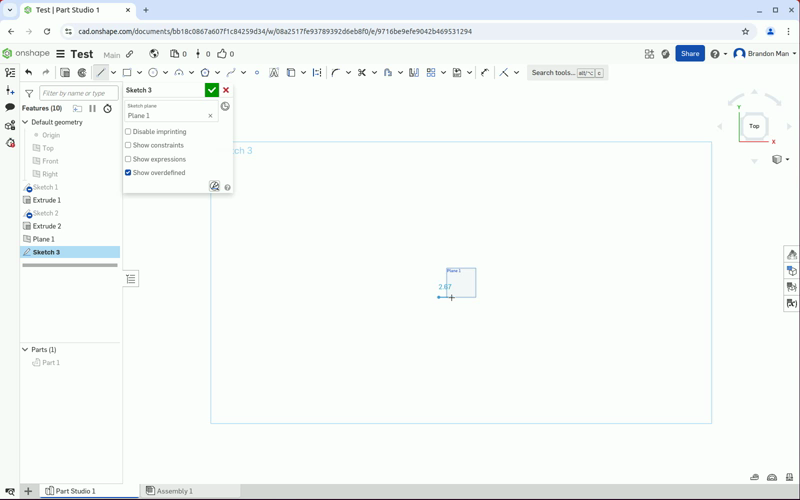
click(451, 297)
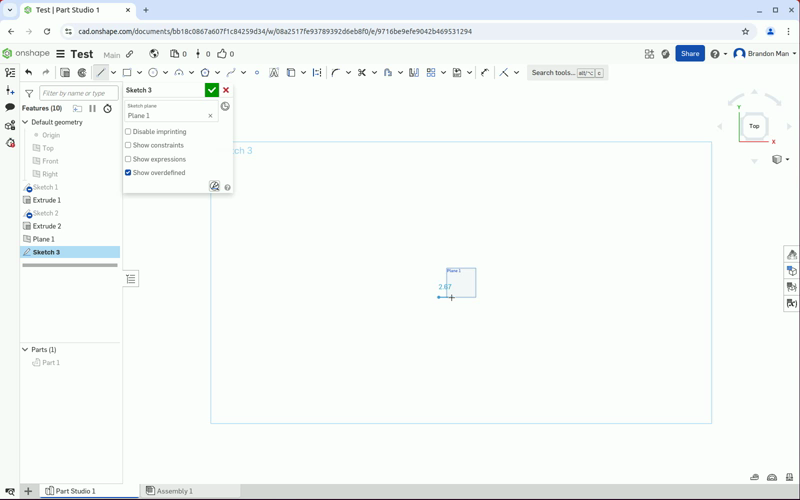
key_up(shift)
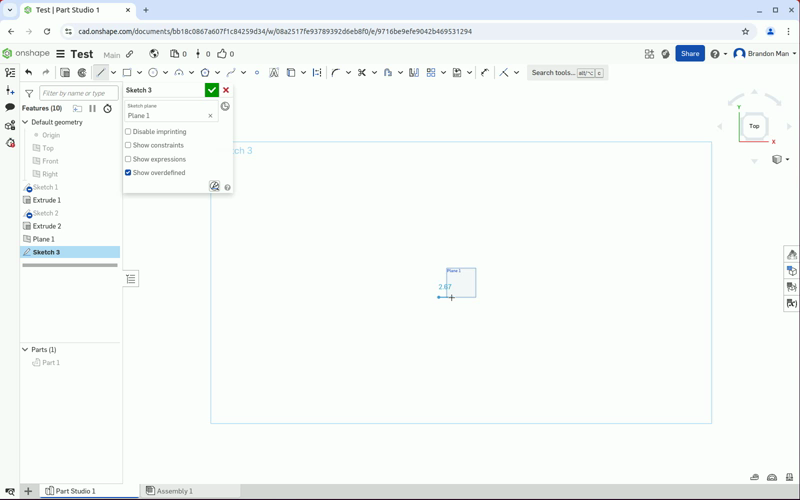
key_down(shift)
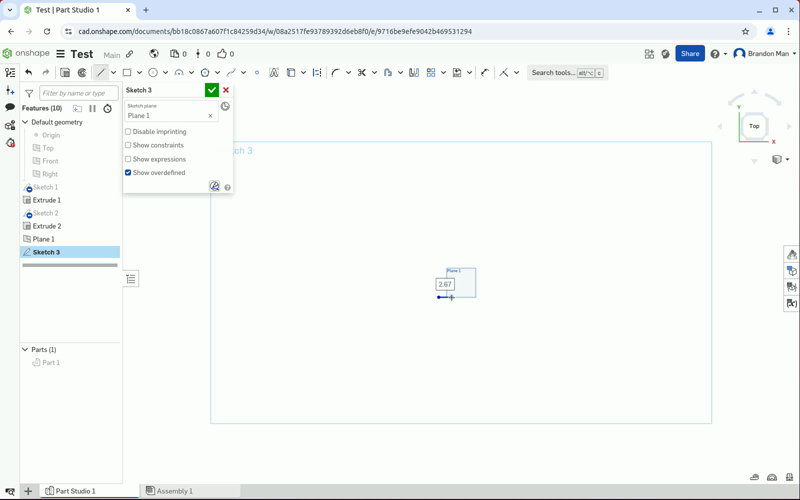
mouse_move(481, 297)
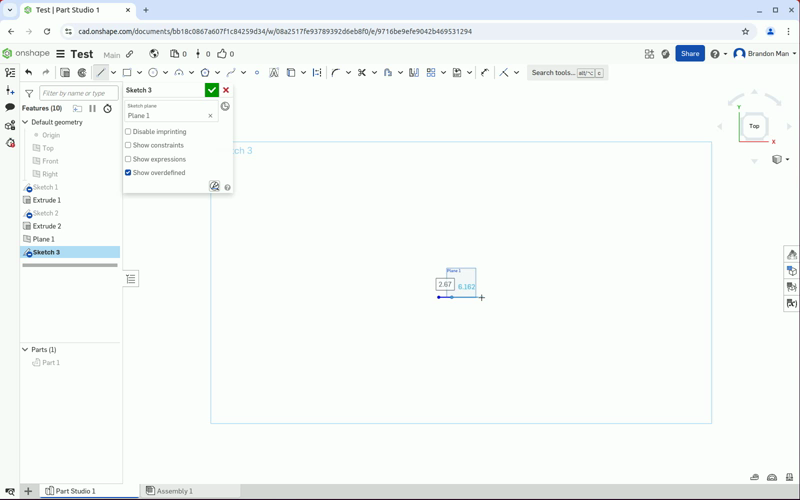
mouse_move(451, 287)
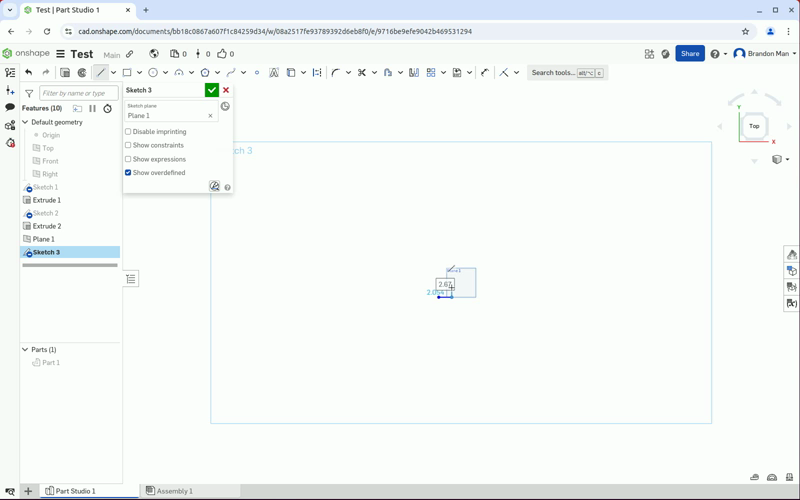
click(451, 287)
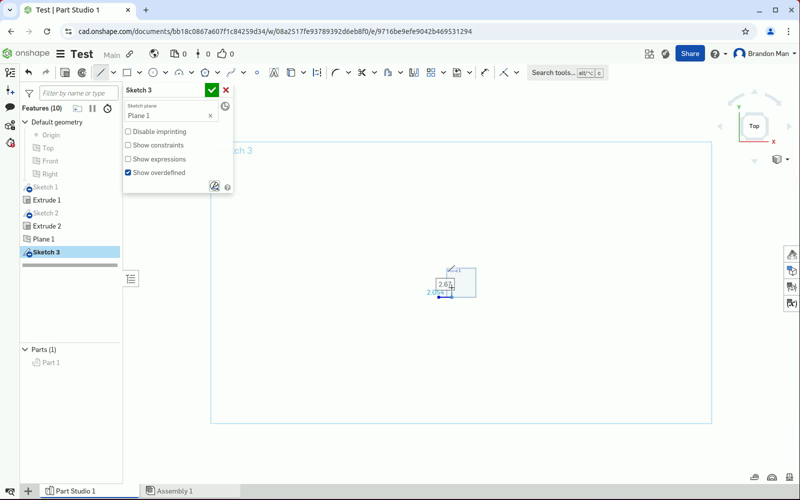
key_up(shift)
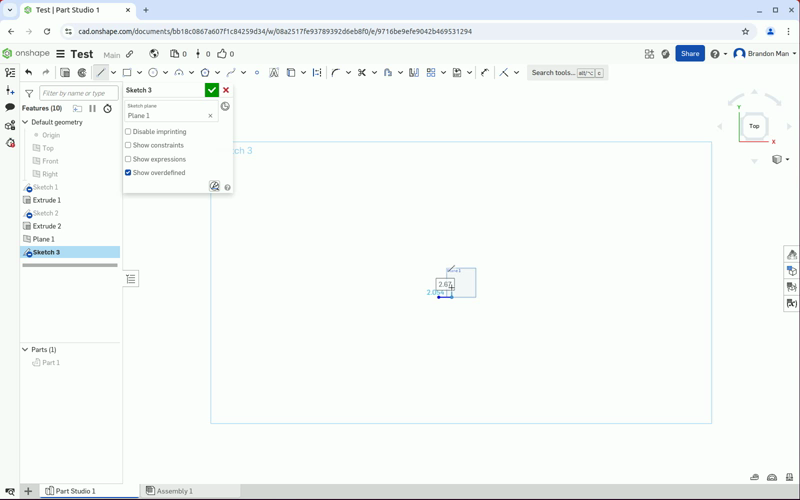
key_down(shift)
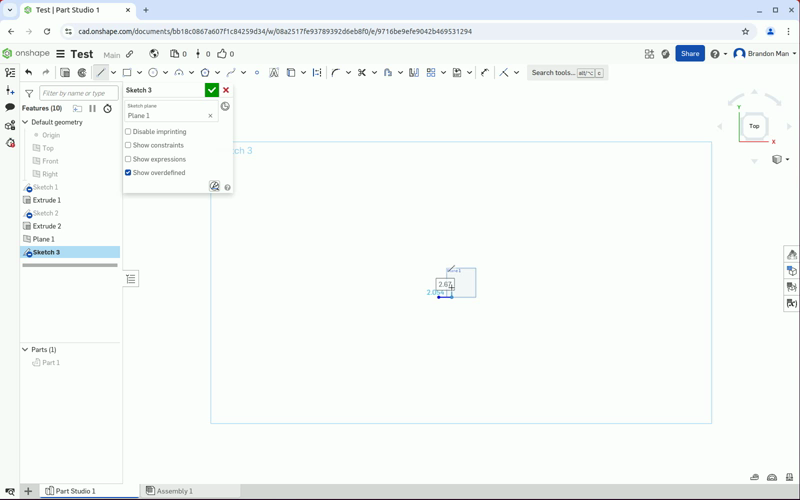
mouse_move(481, 287)
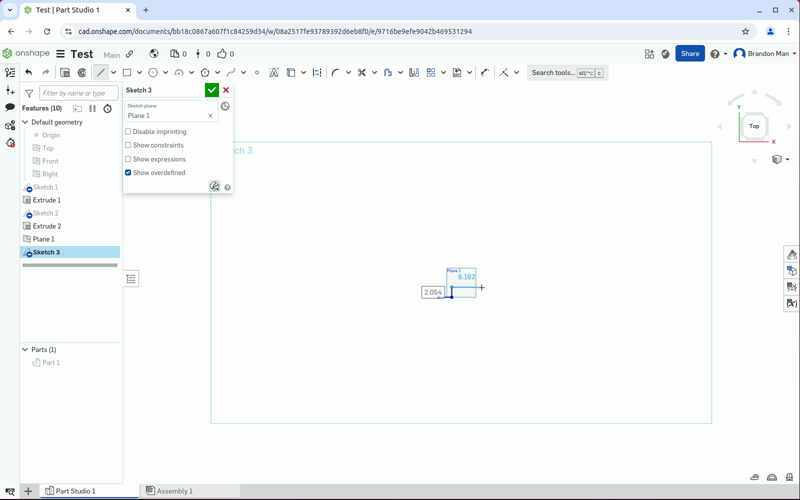
mouse_move(438, 287)
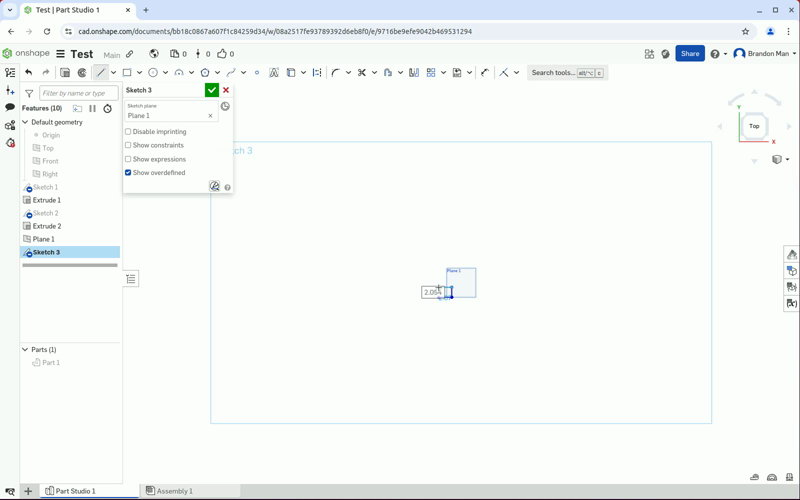
click(438, 287)
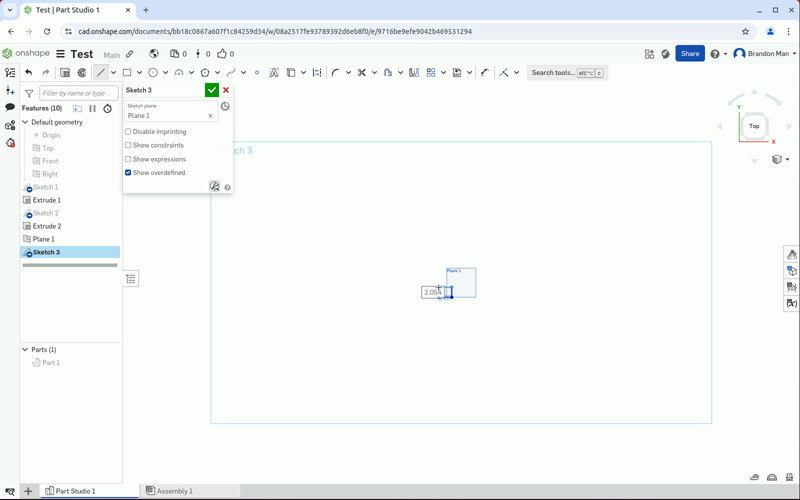
key_up(shift)
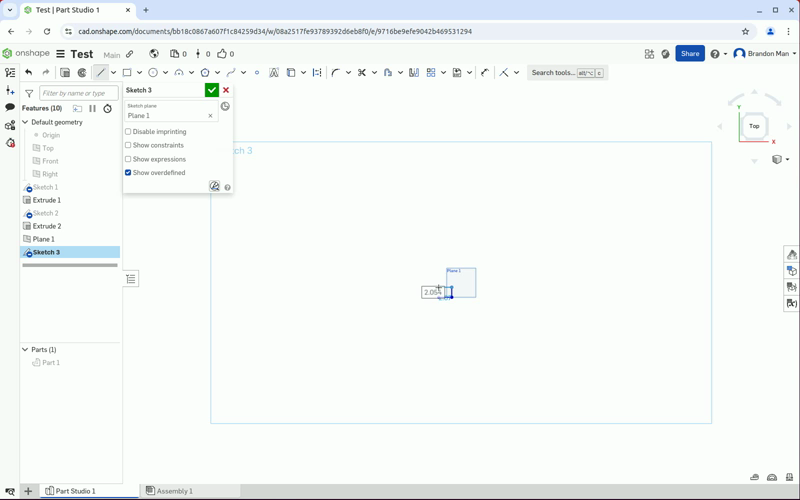
mouse_move(468, 287)
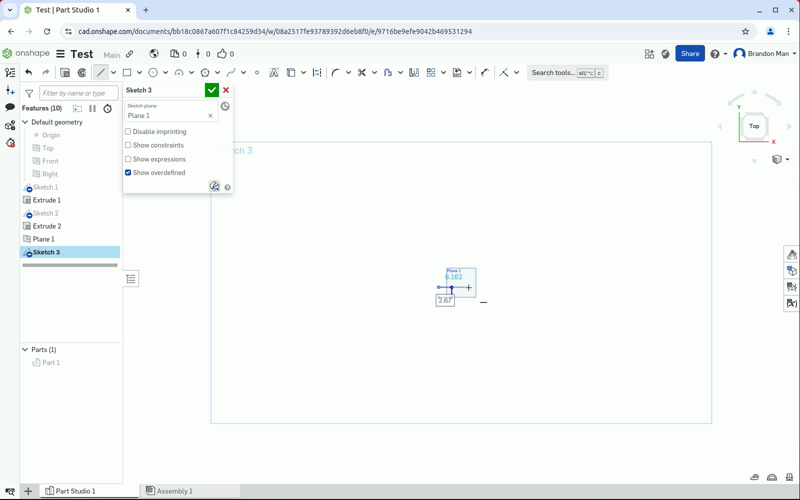
key_down(shift)
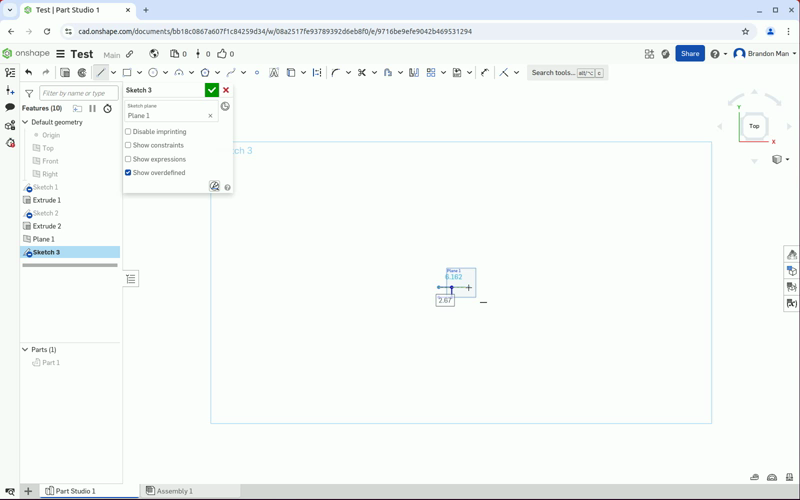
mouse_move(438, 297)
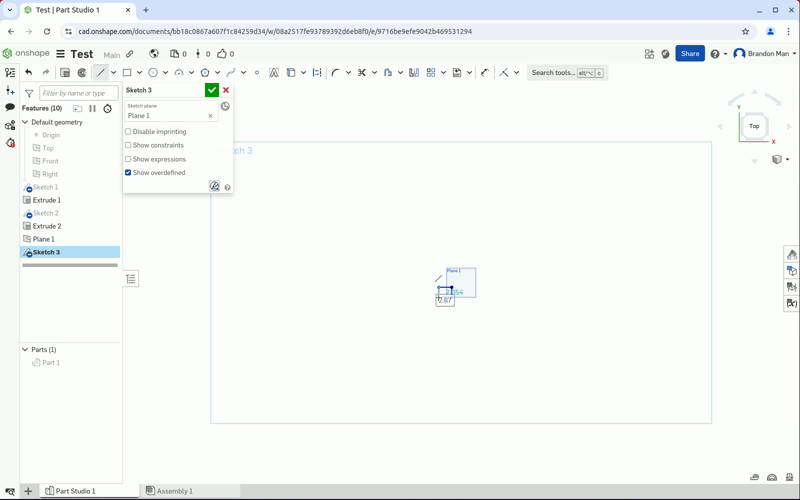
key_up(shift)
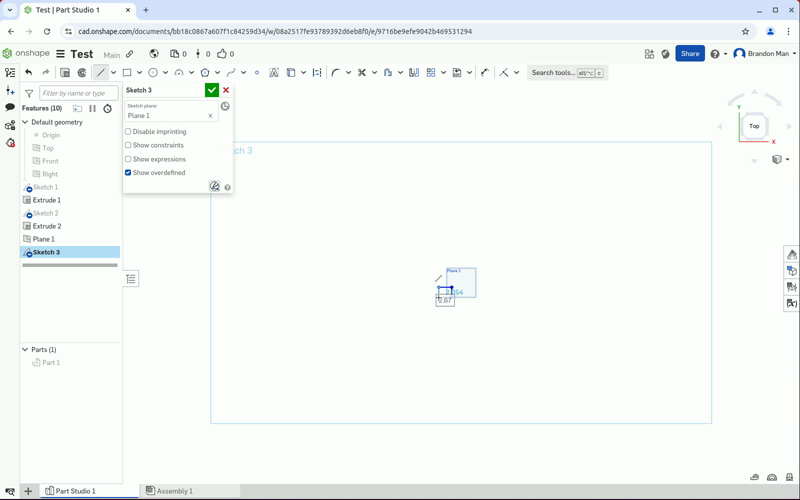
click(438, 297)
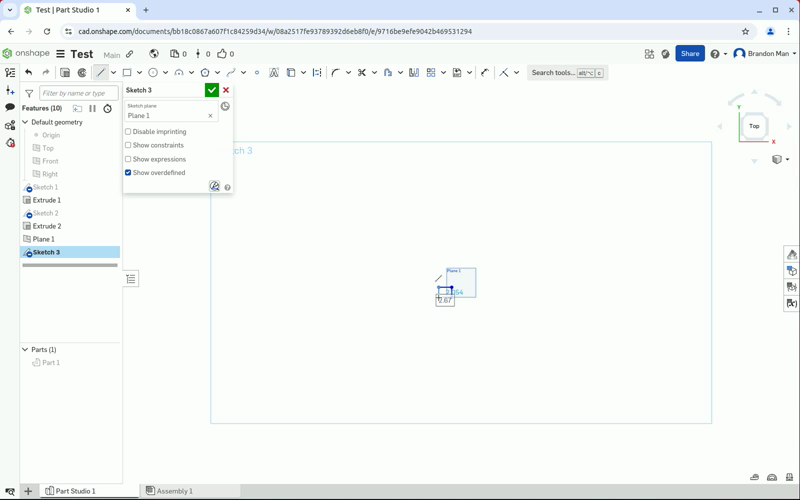
key(esc)
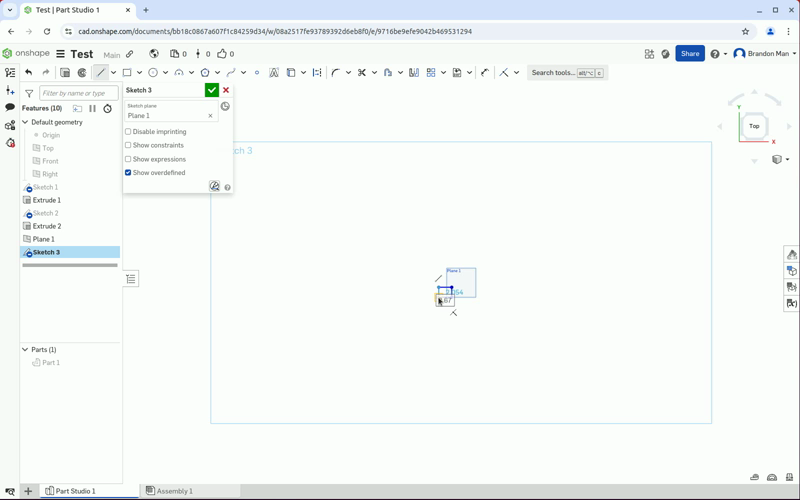
mouse_move(442, 293)
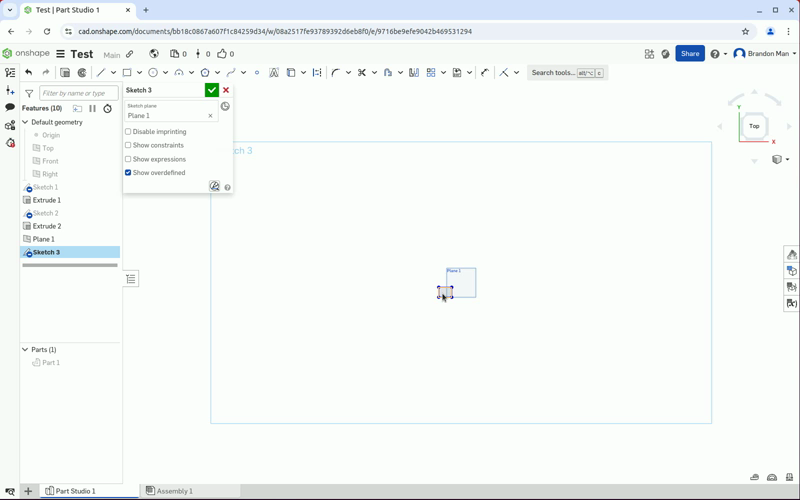
scroll(6)
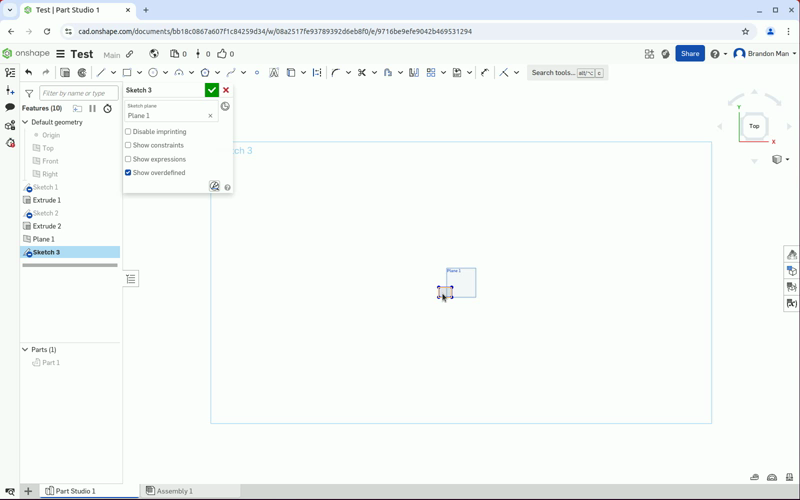
scroll(6)
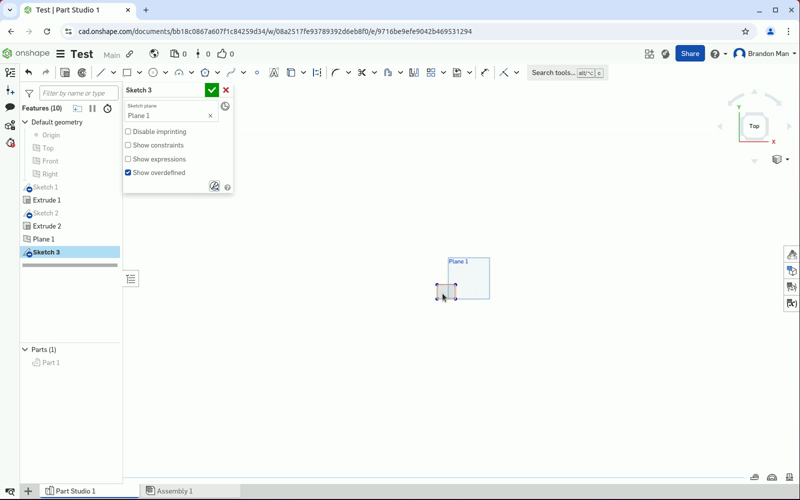
scroll(6)
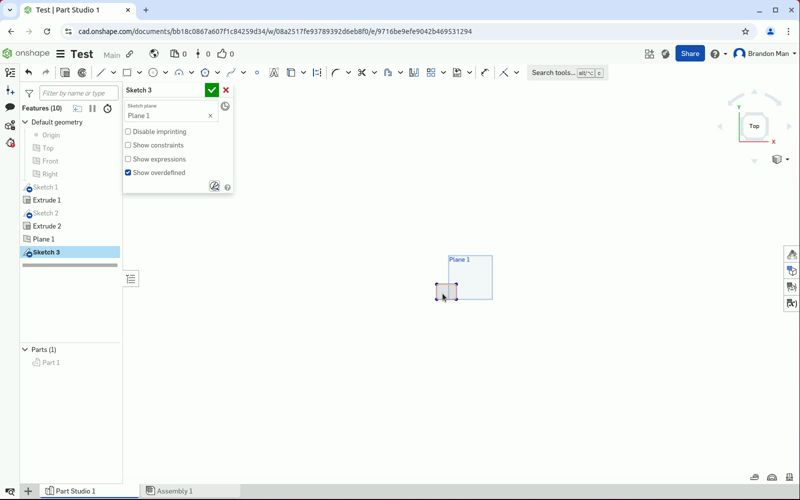
scroll(6)
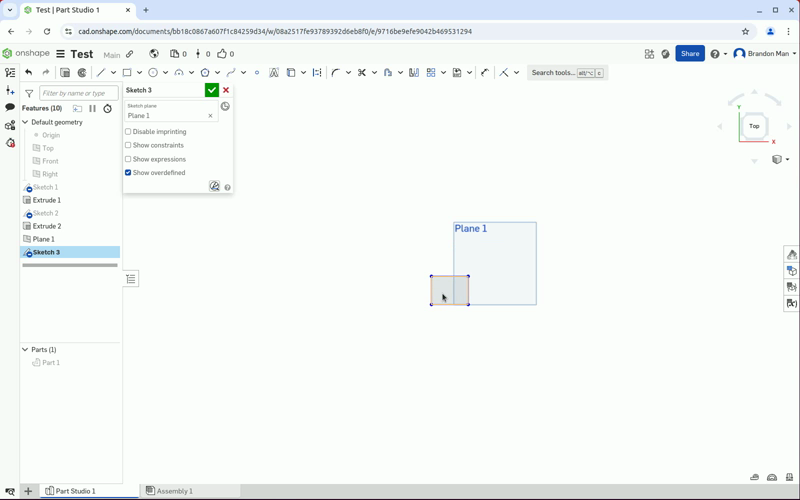
scroll(6)
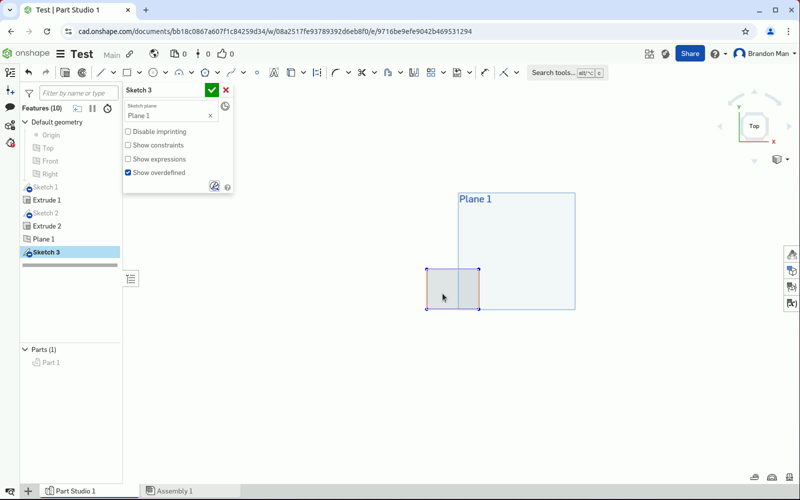
scroll(6)
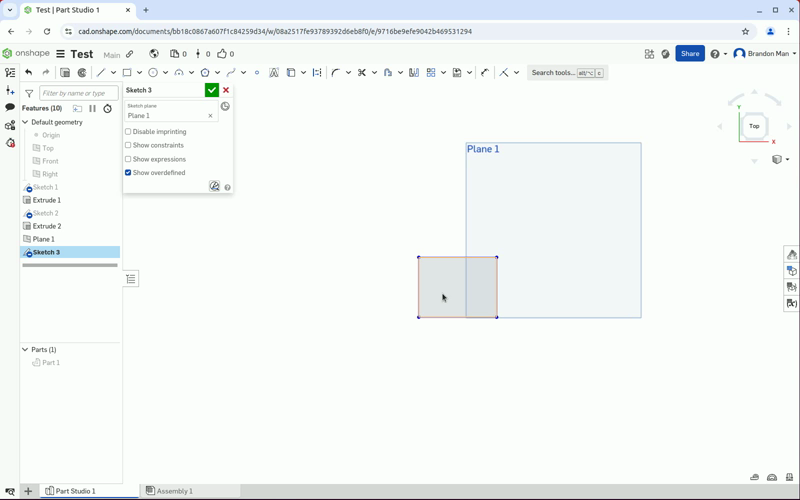
scroll(6)
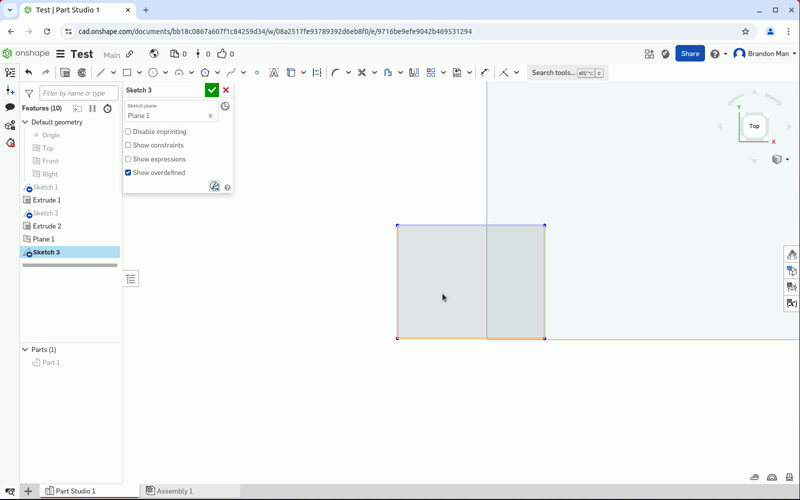
click(442, 293)
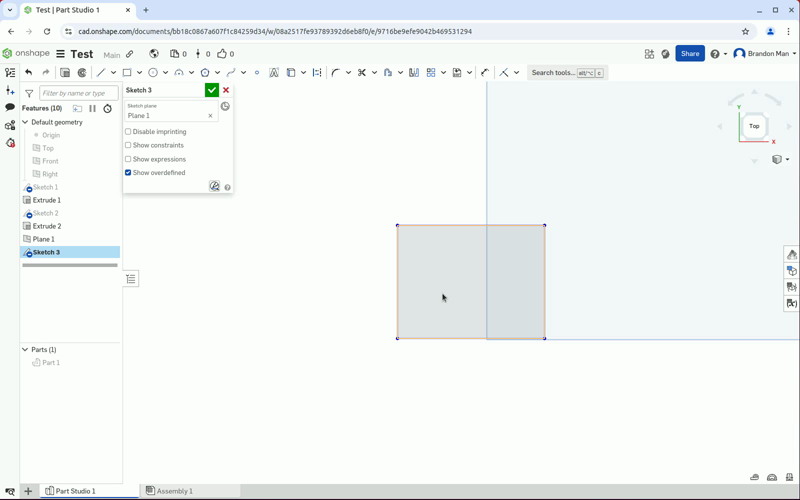
scroll(-6)
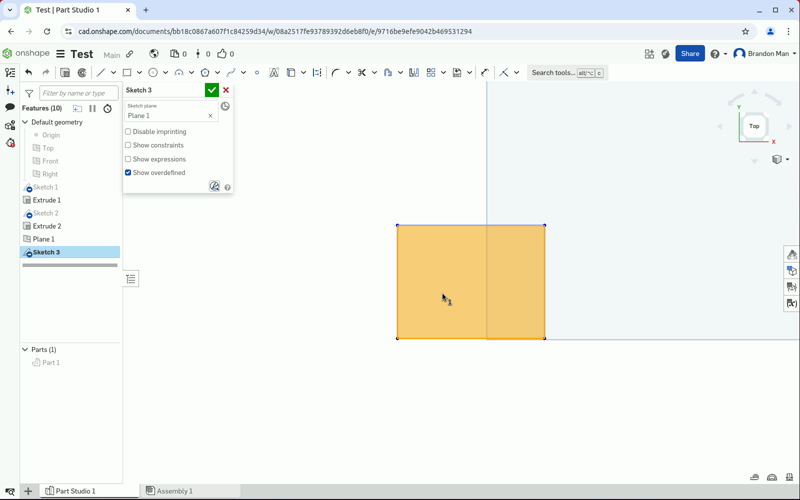
scroll(-6)
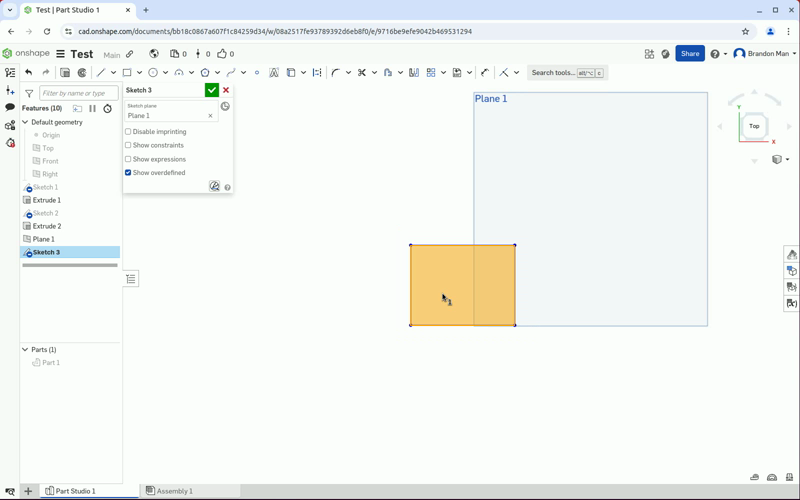
scroll(-6)
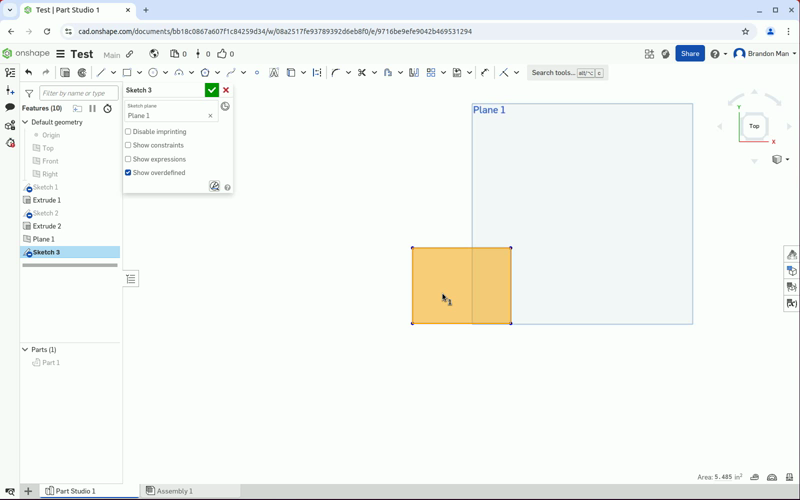
scroll(-6)
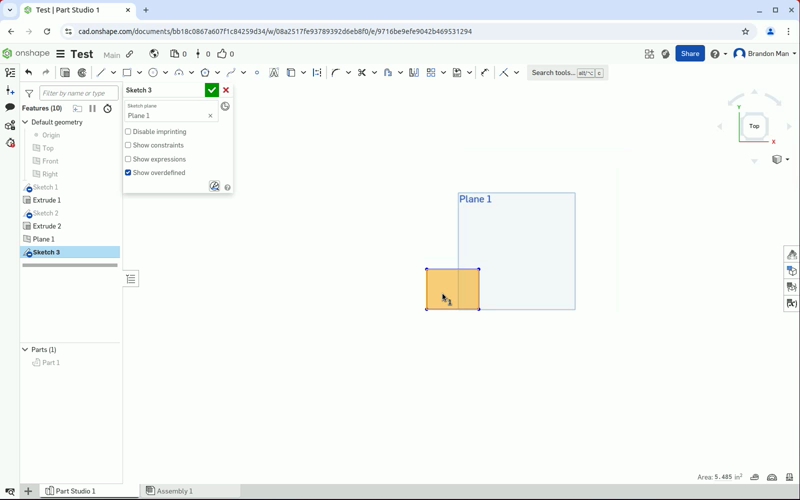
scroll(-6)
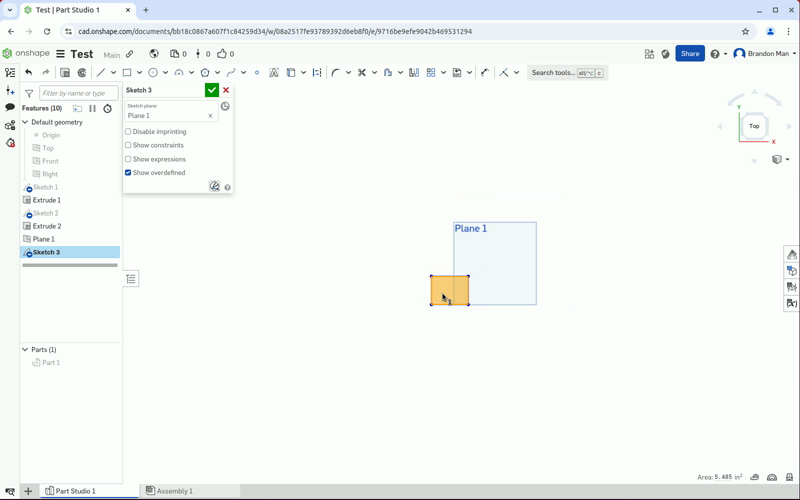
scroll(-6)
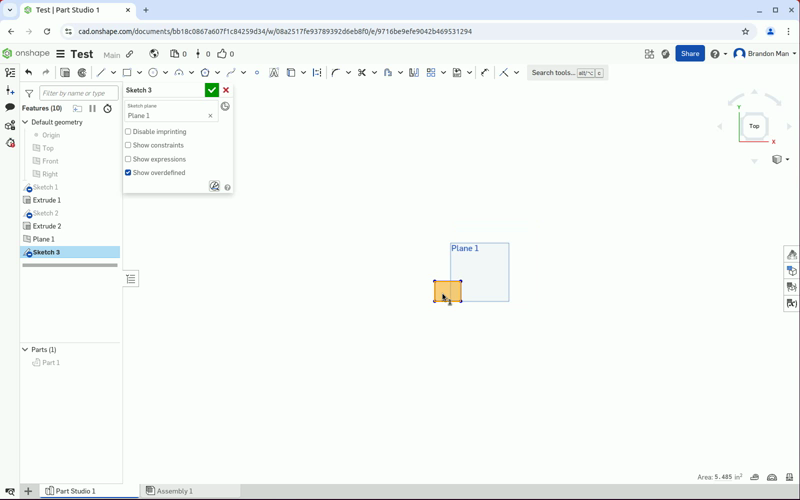
scroll(-6)
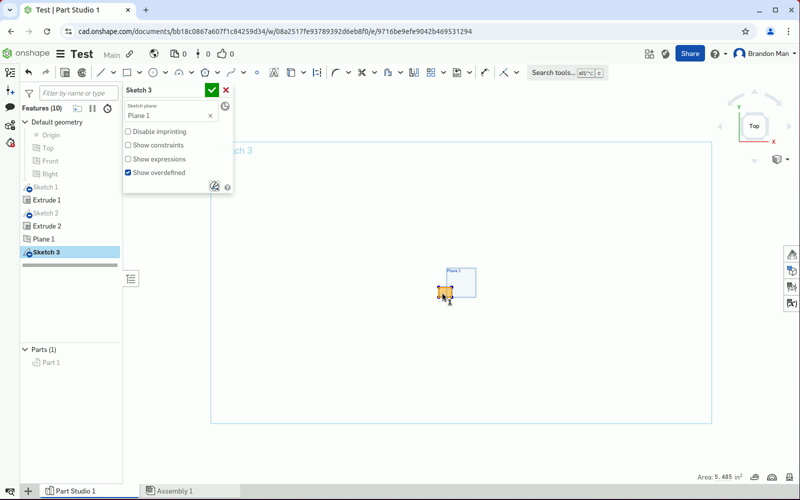
mouse_move(73, 352)
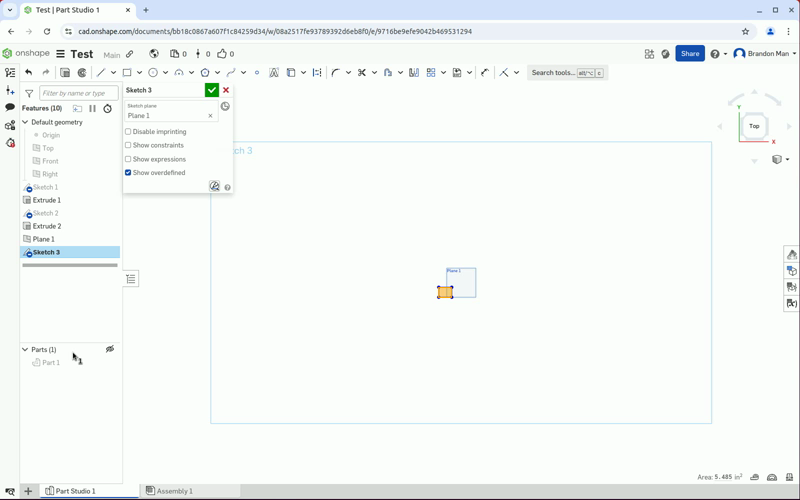
key(shift+y)
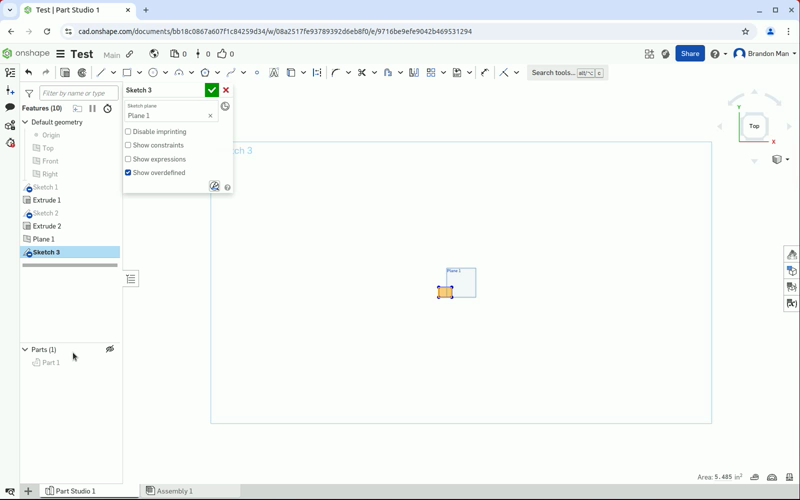
key(shift+e)
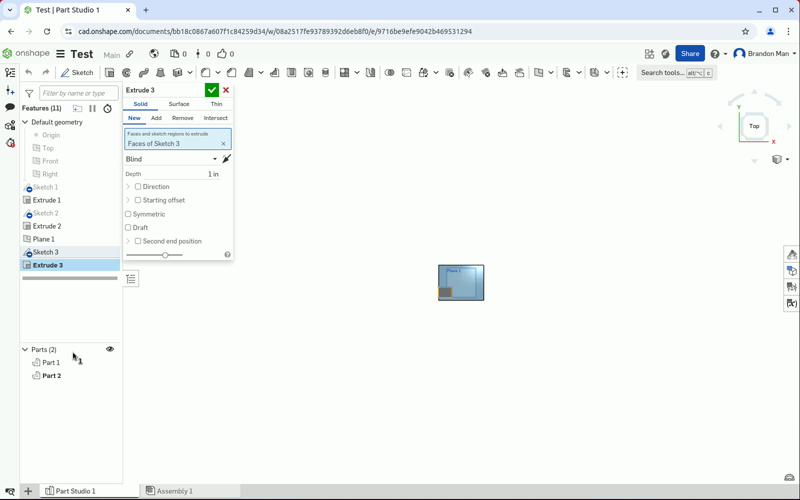
mouse_move(143, 106)
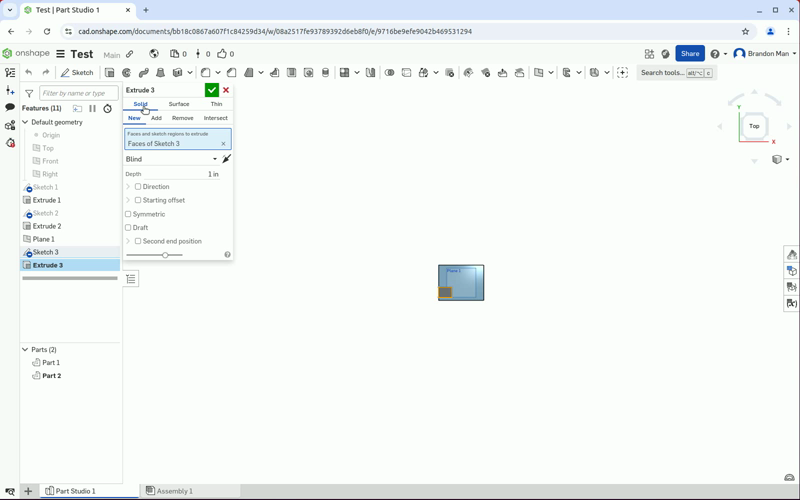
click(143, 106)
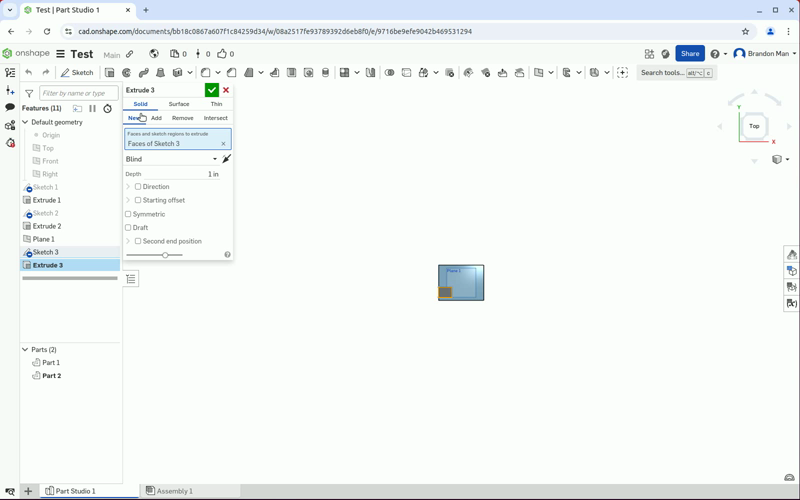
mouse_move(137, 120)
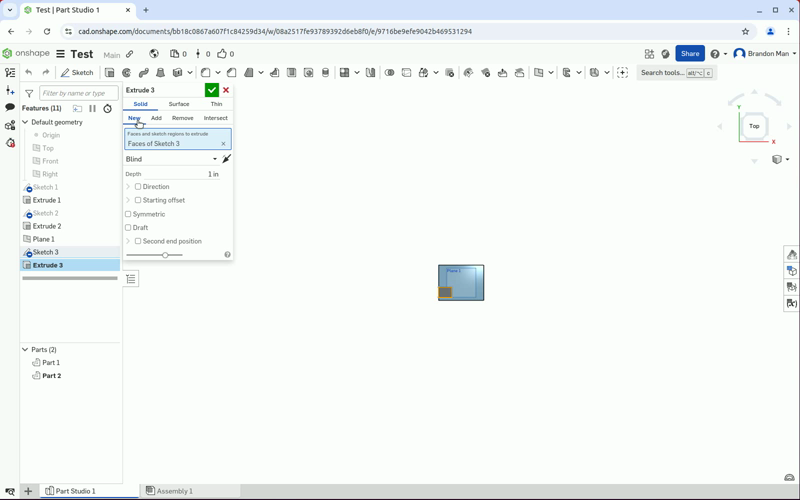
click(137, 120)
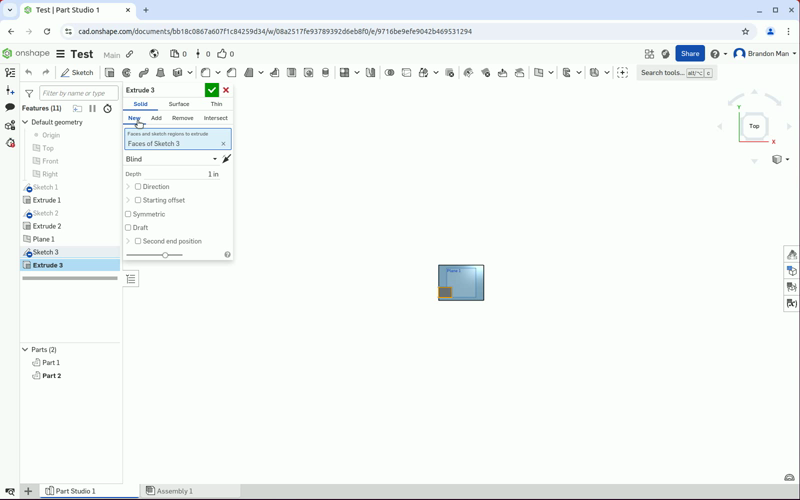
key(tab, 4)
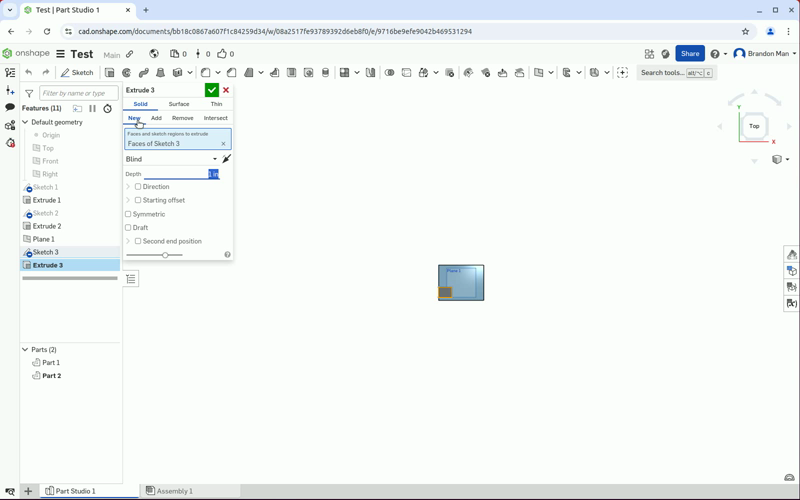
text(20.942)
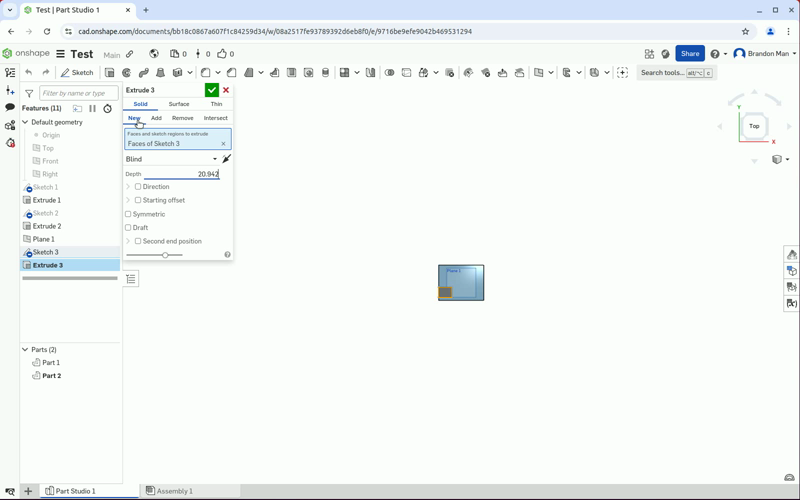
key(enter)
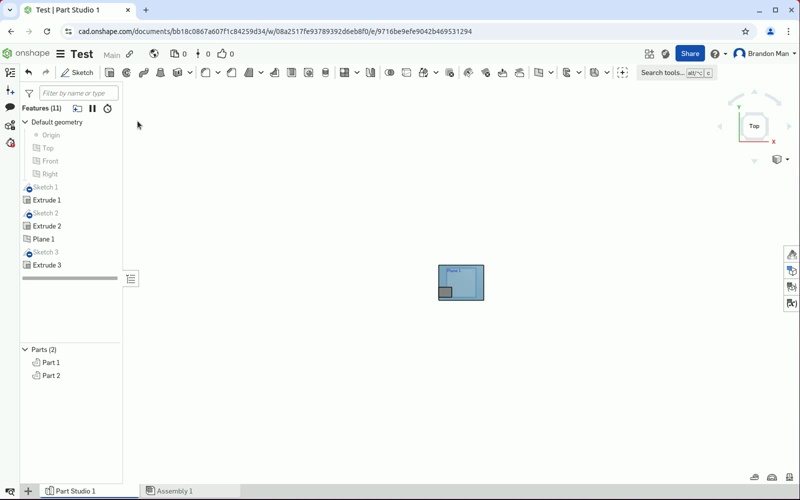
key(shift+h)
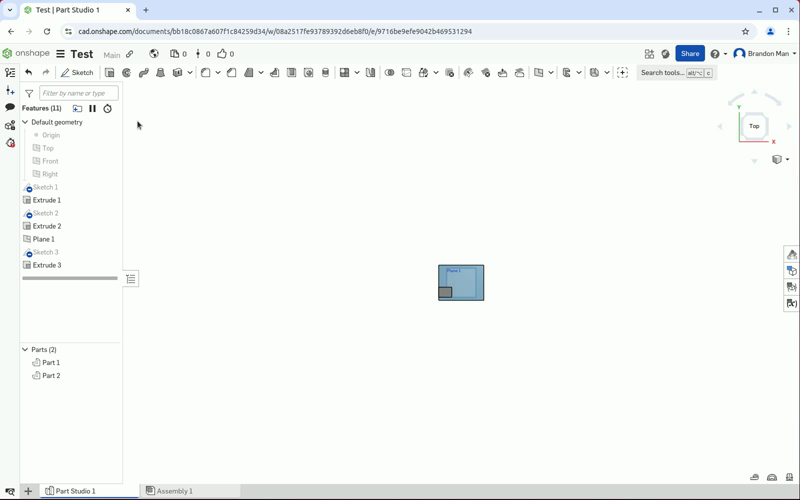
key(shift+h)
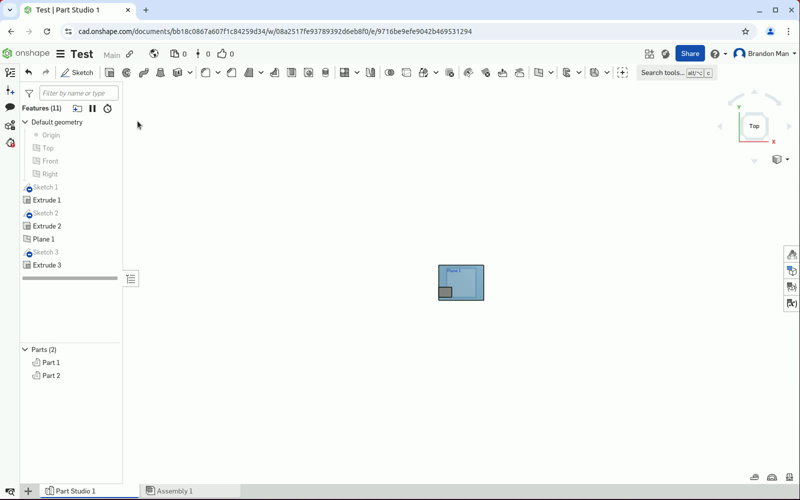
mouse_move(73, 189)
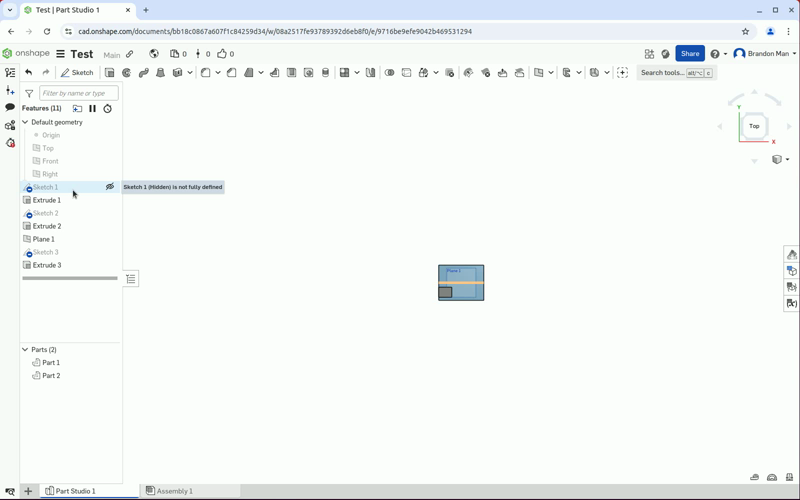
click(73, 189)
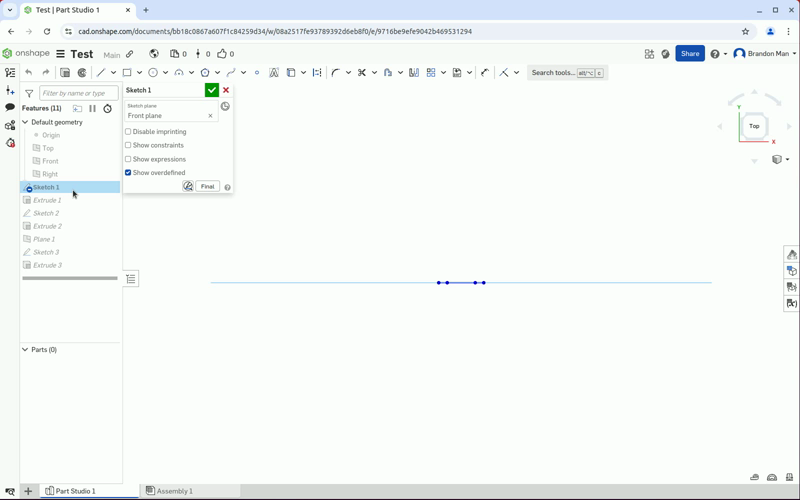
mouse_move(229, 92)
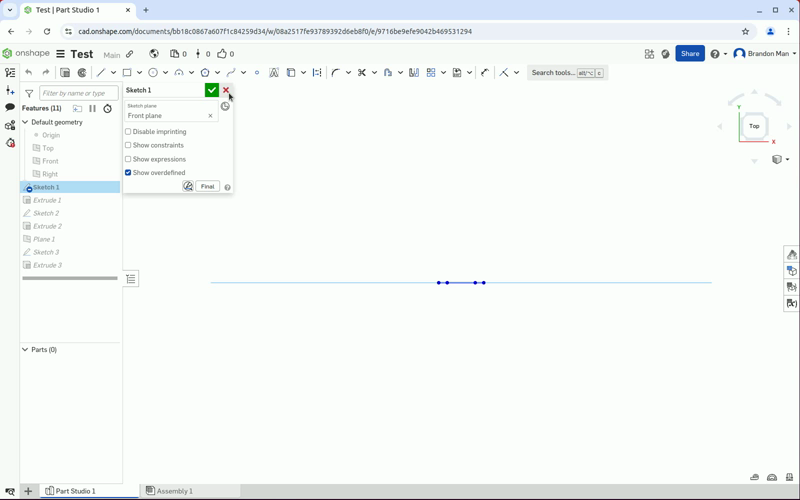
click(229, 92)
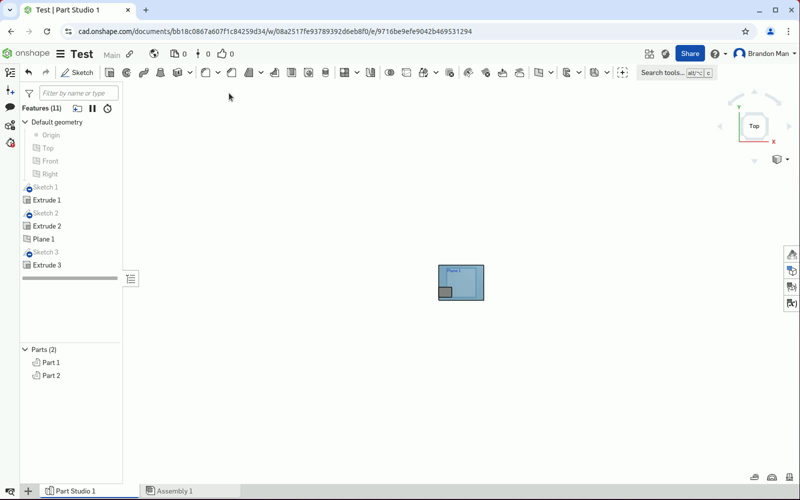
mouse_move(73, 352)
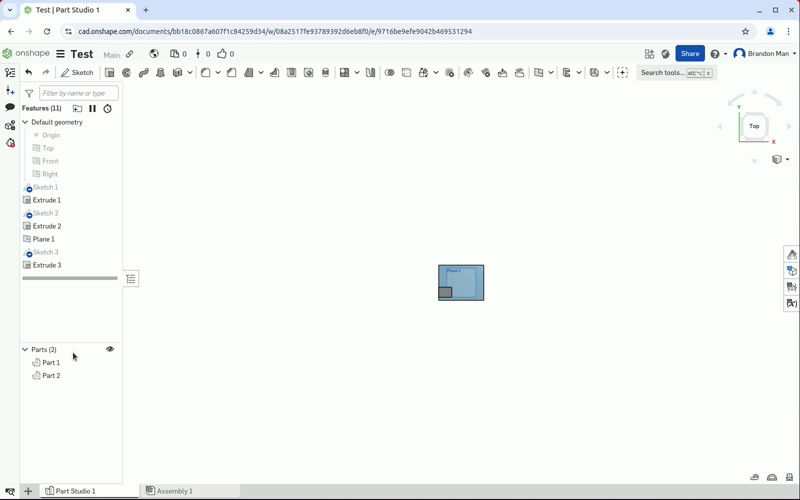
key(y)
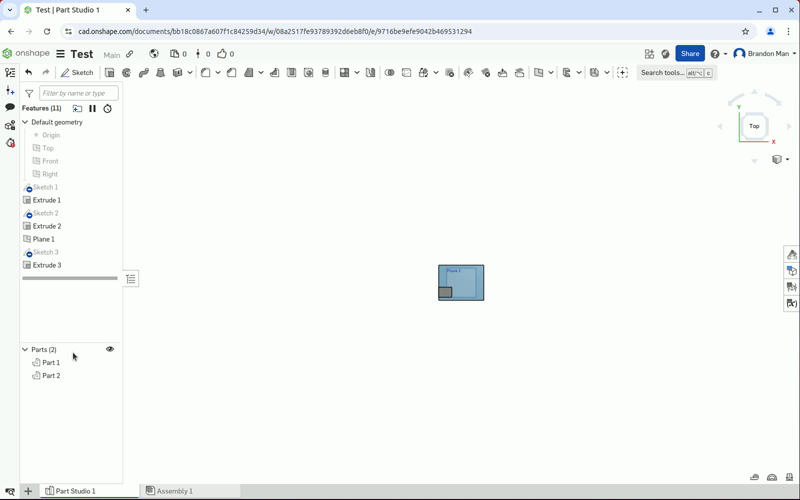
key(shift+p)
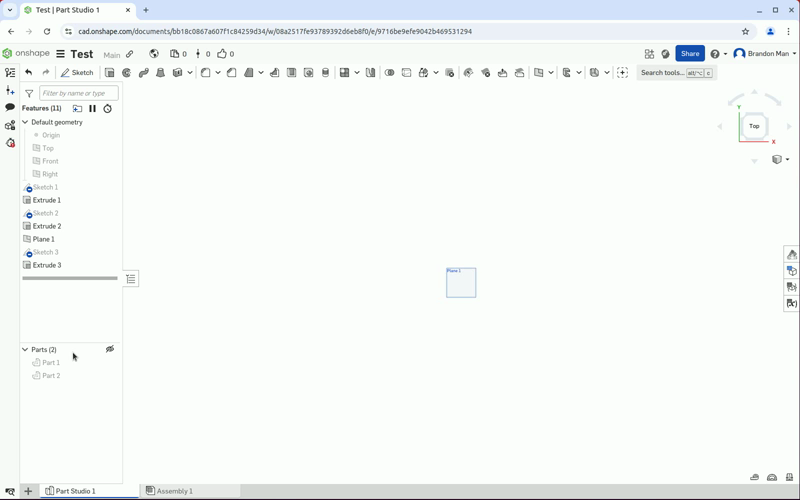
key(space)
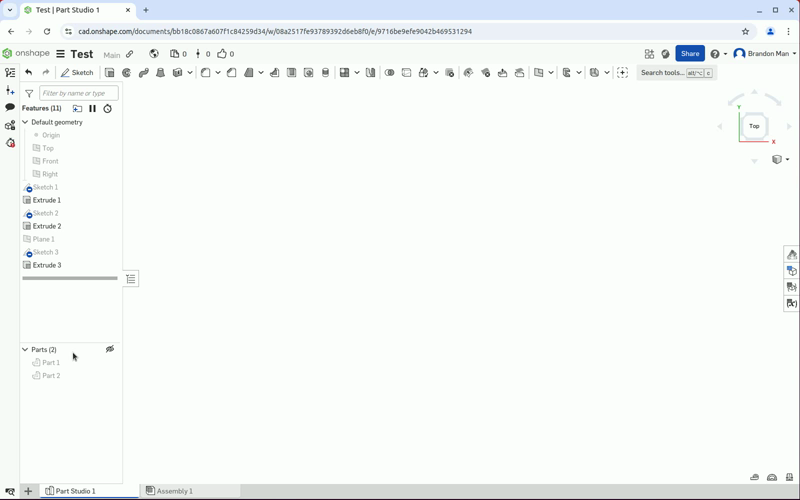
key_down(shift)
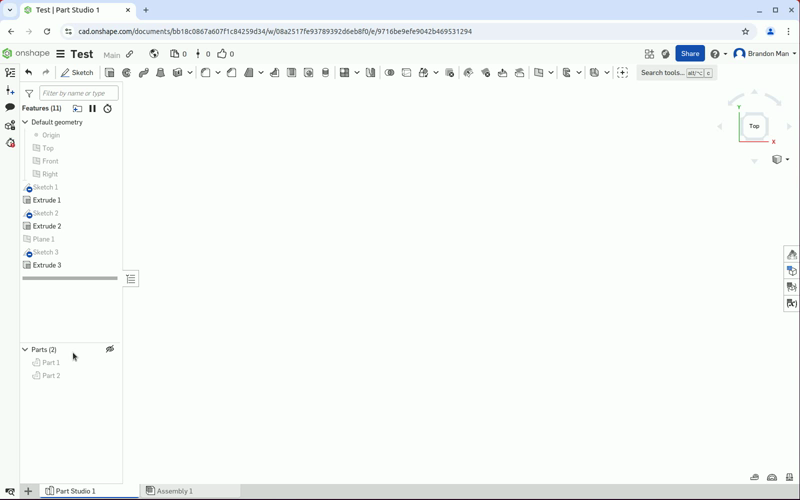
key(up)
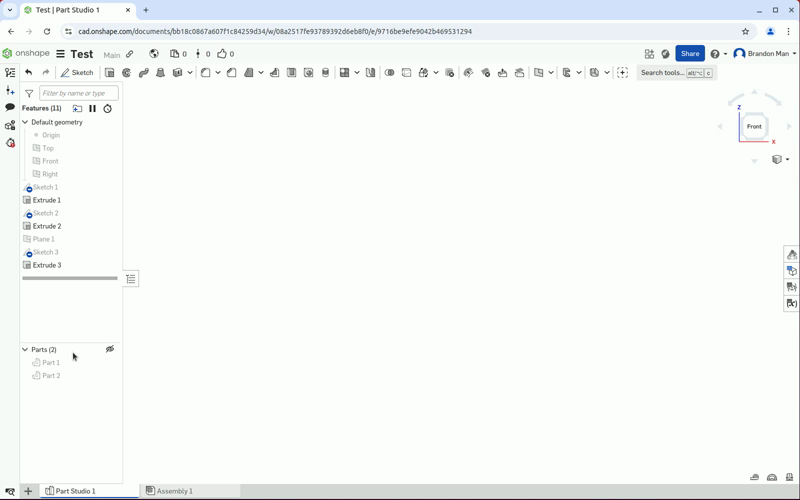
key_up(shift)
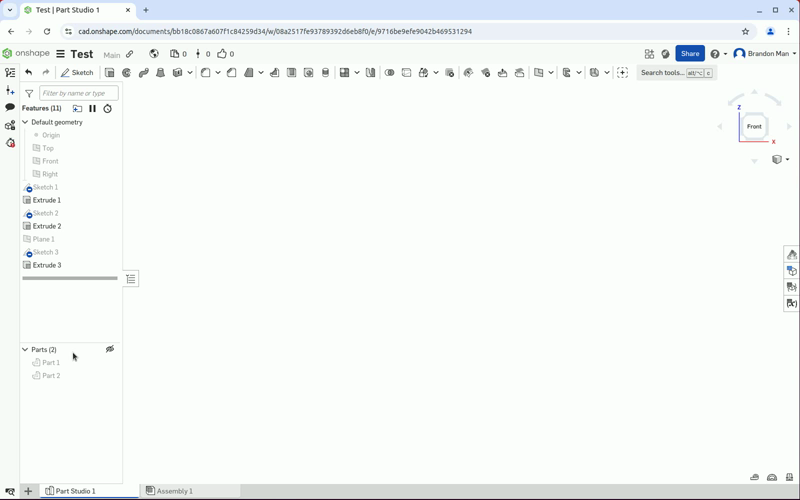
mouse_move(73, 352)
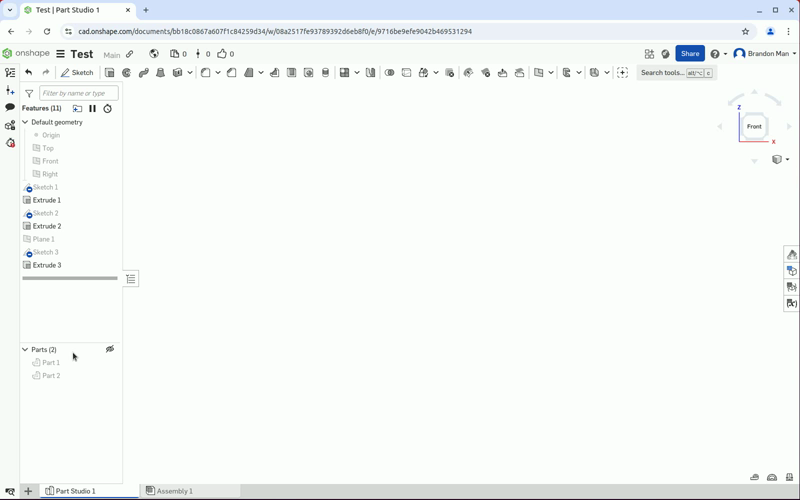
key(shift+y)
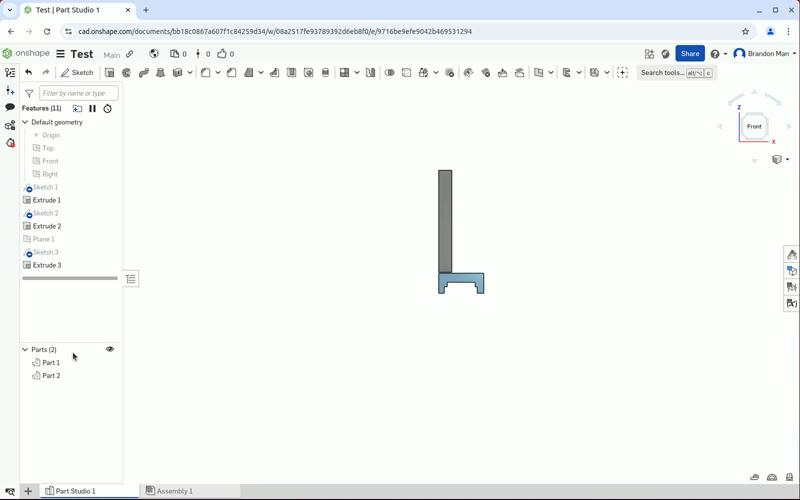
mouse_move(541, 75)
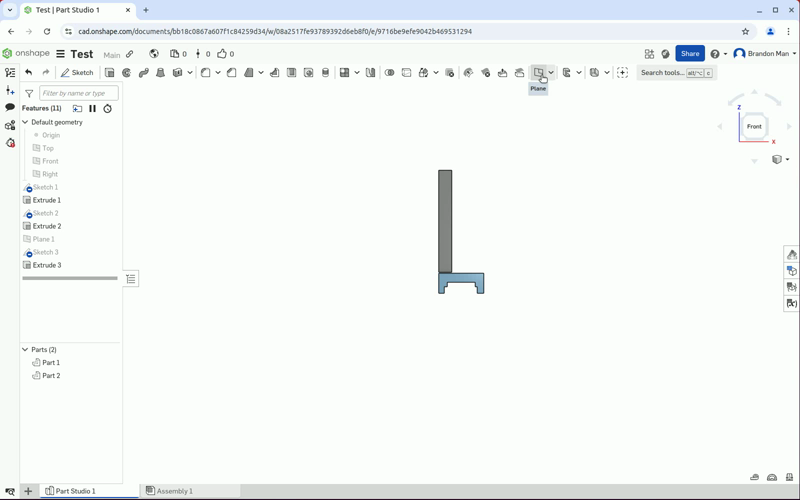
click(541, 75)
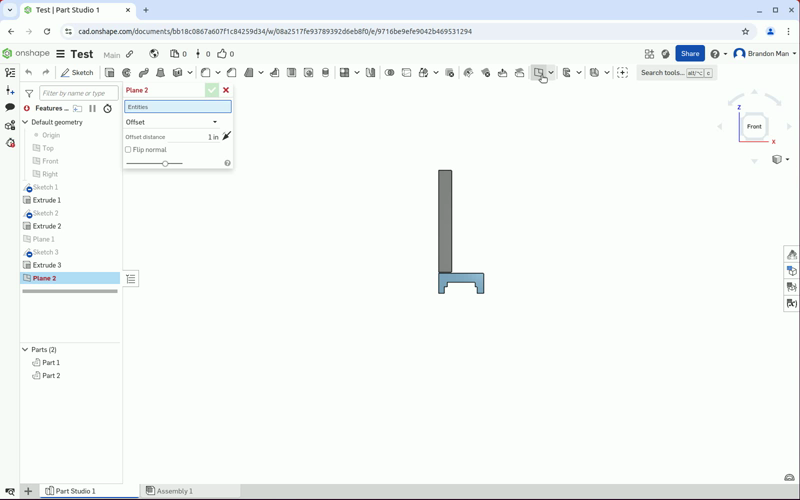
mouse_move(73, 163)
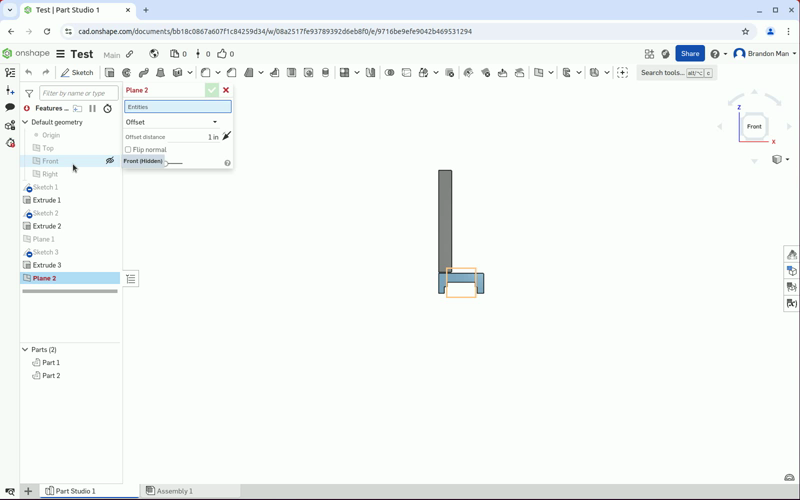
click(73, 163)
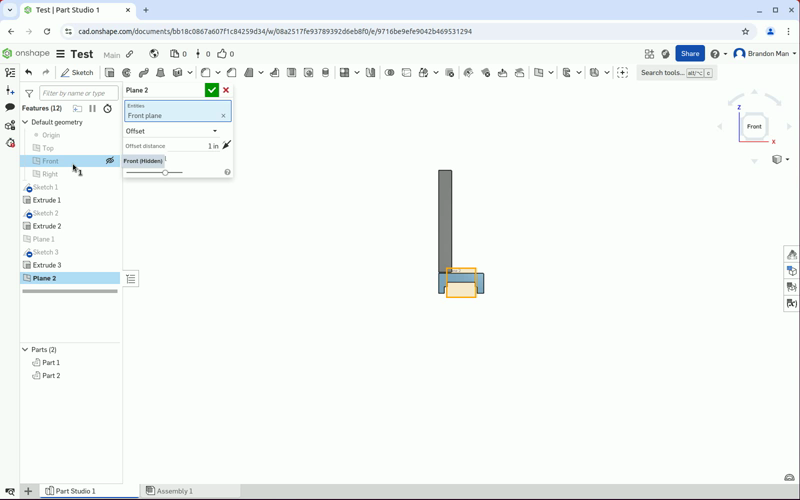
key(tab, 2)
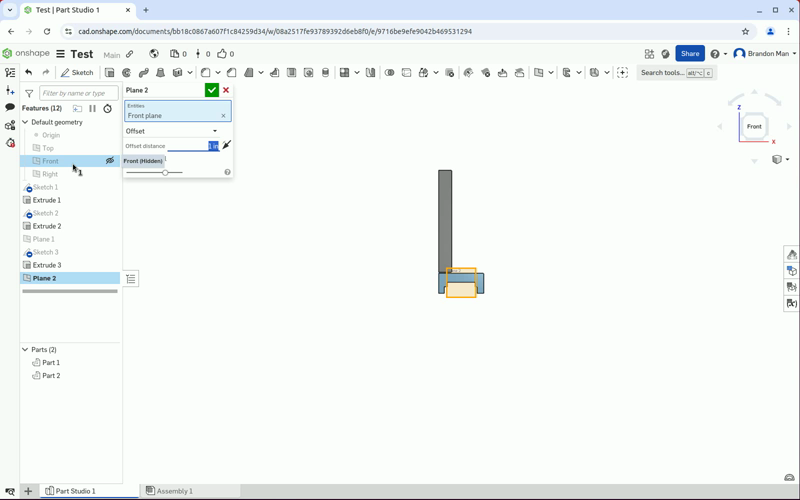
text(3.605)
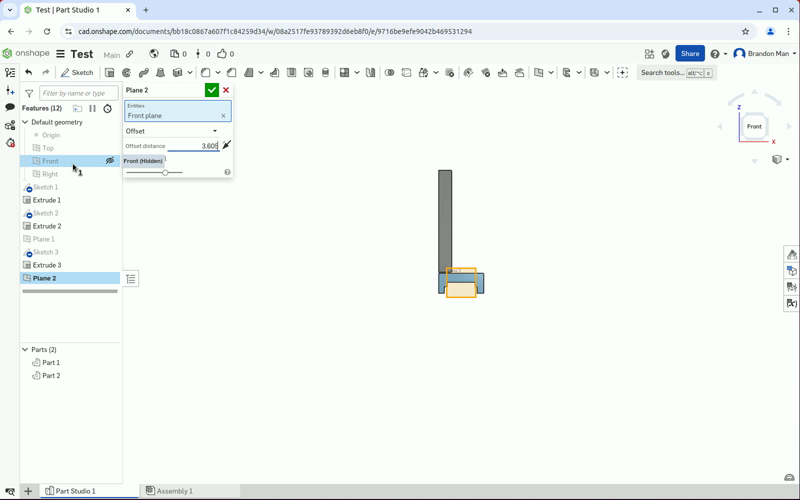
key(enter, 2)
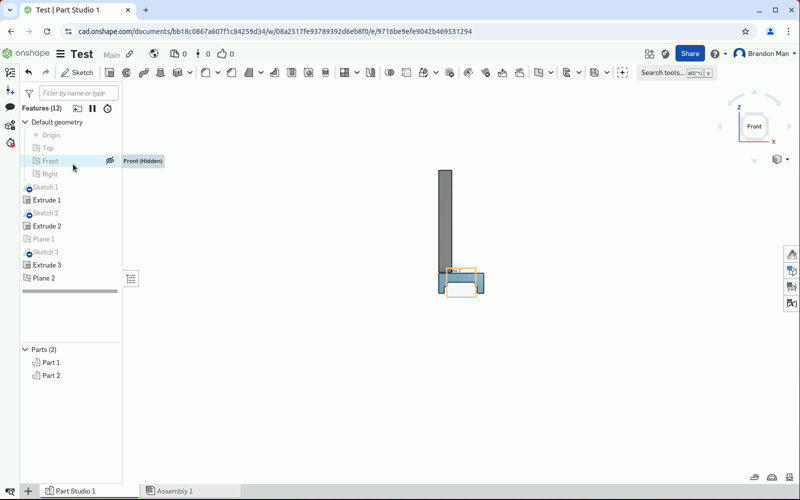
key(shift+s)
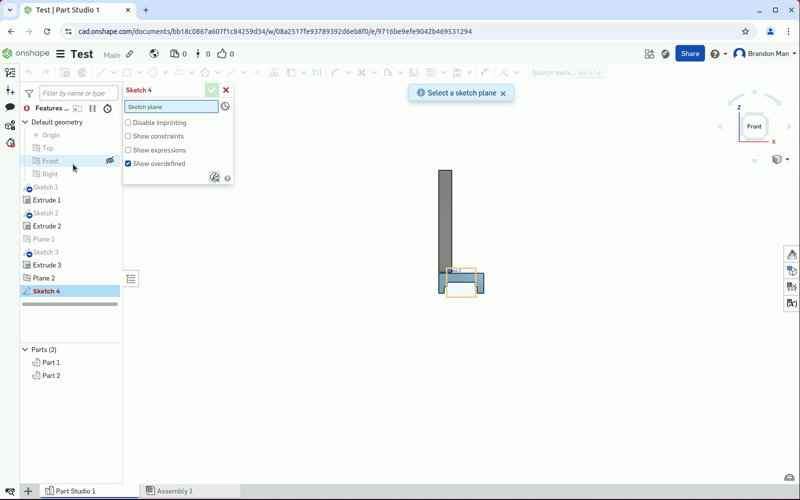
mouse_move(73, 280)
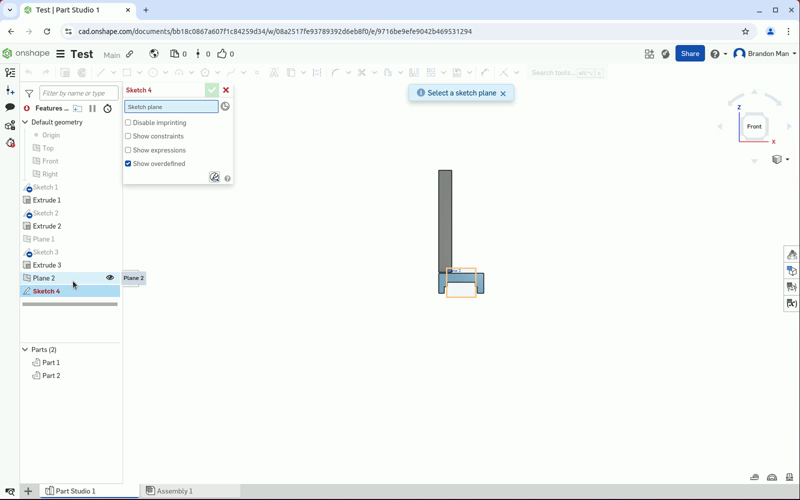
click(73, 280)
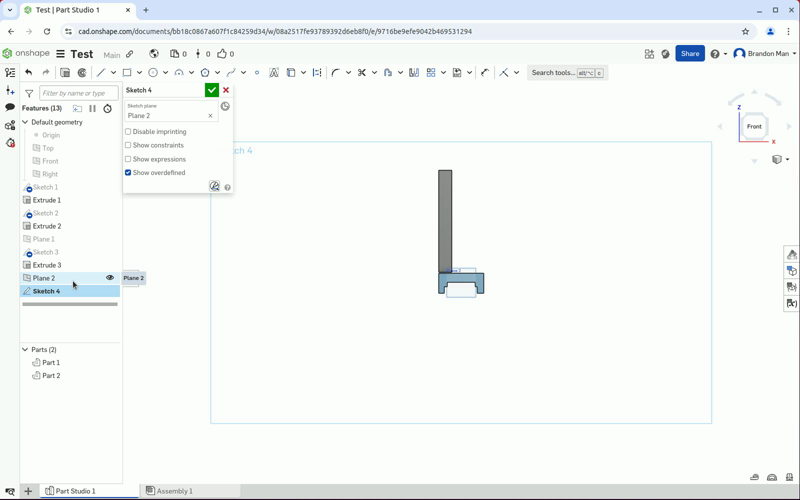
mouse_move(73, 352)
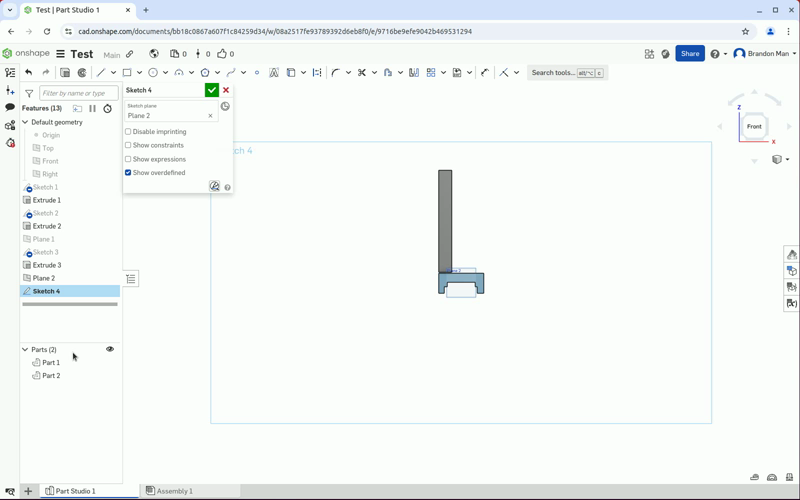
key(y)
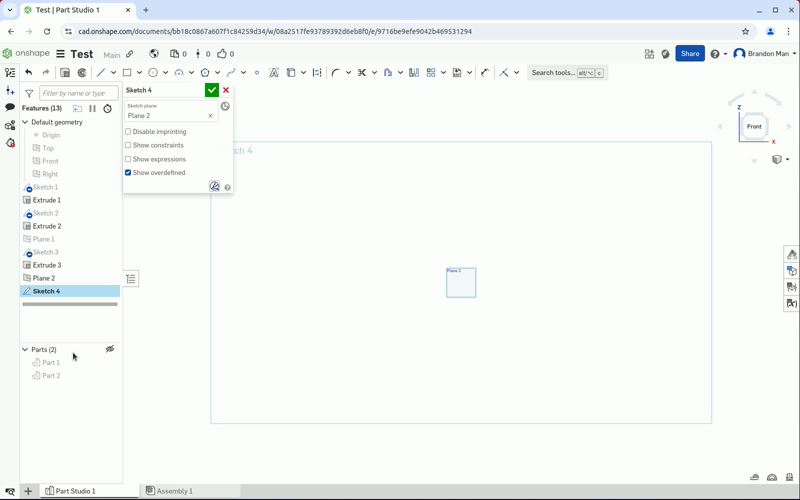
key(l)
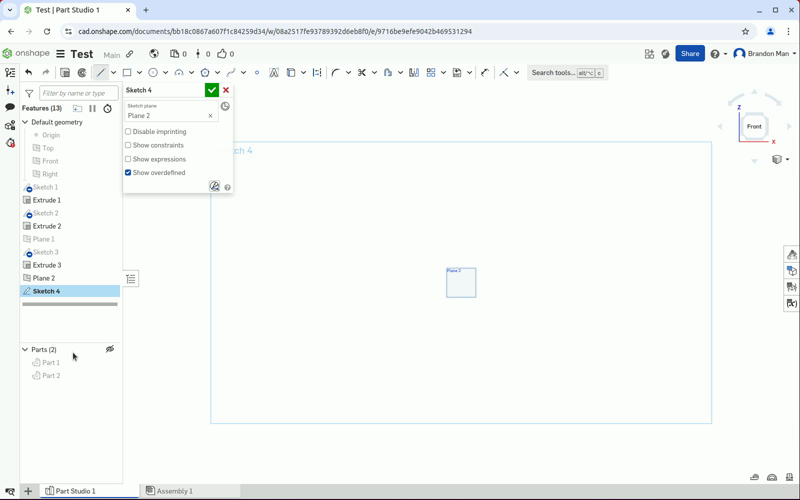
key_down(shift)
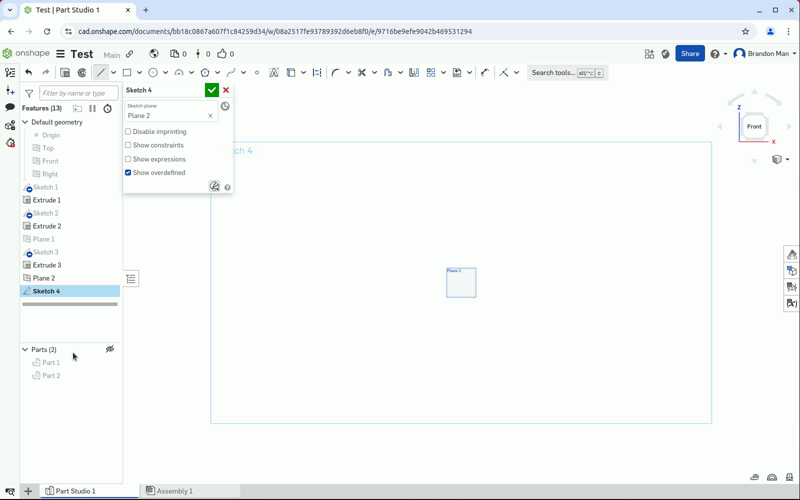
mouse_move(438, 272)
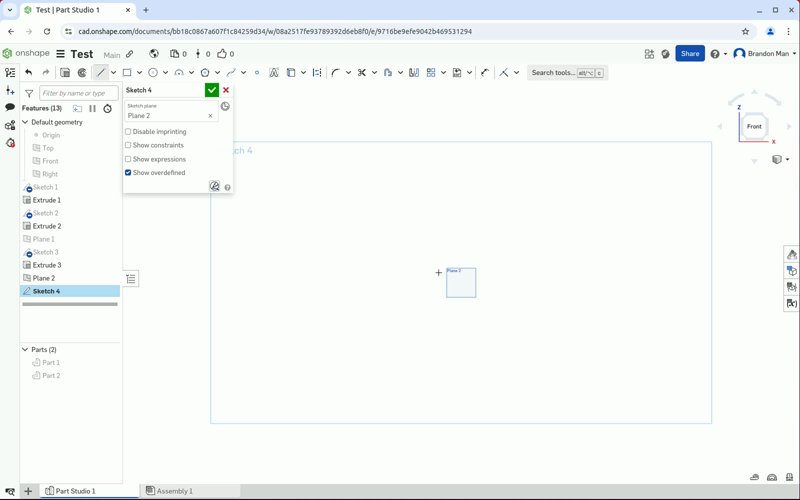
click(438, 272)
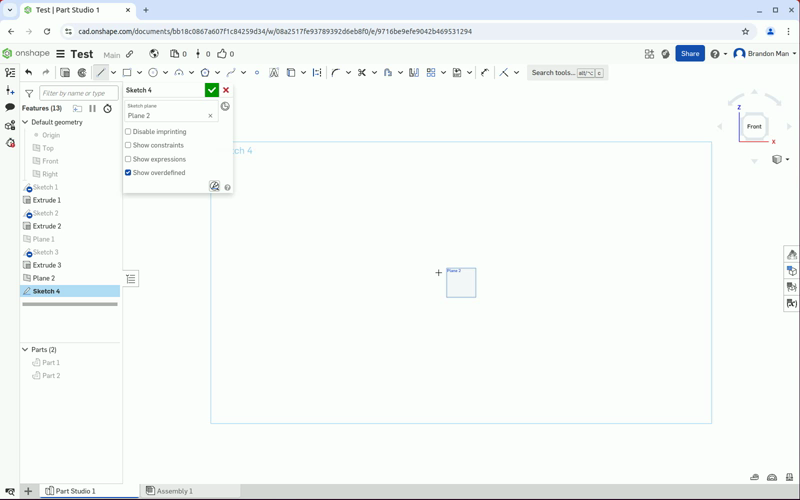
key_up(shift)
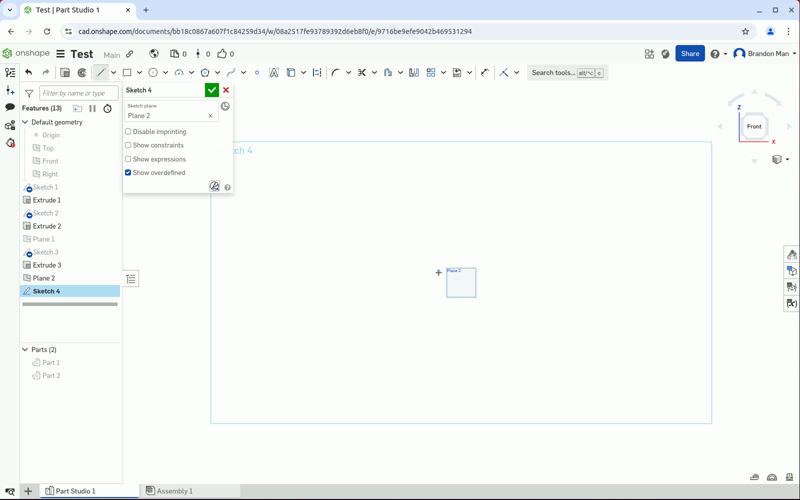
key_down(shift)
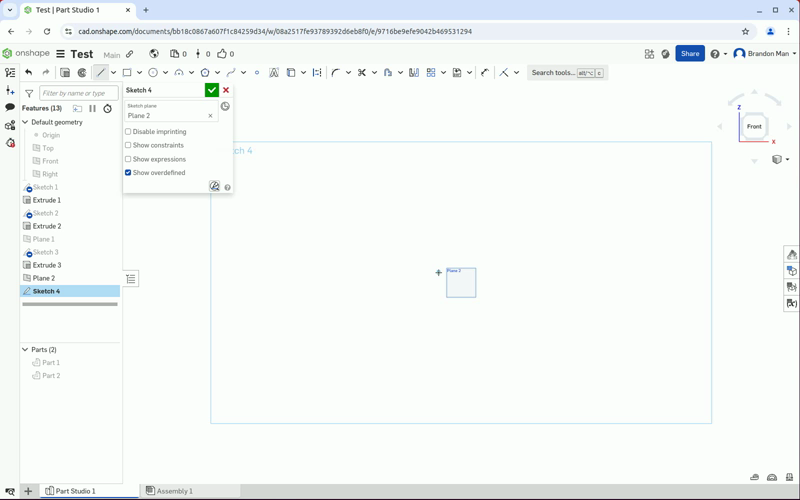
mouse_move(468, 272)
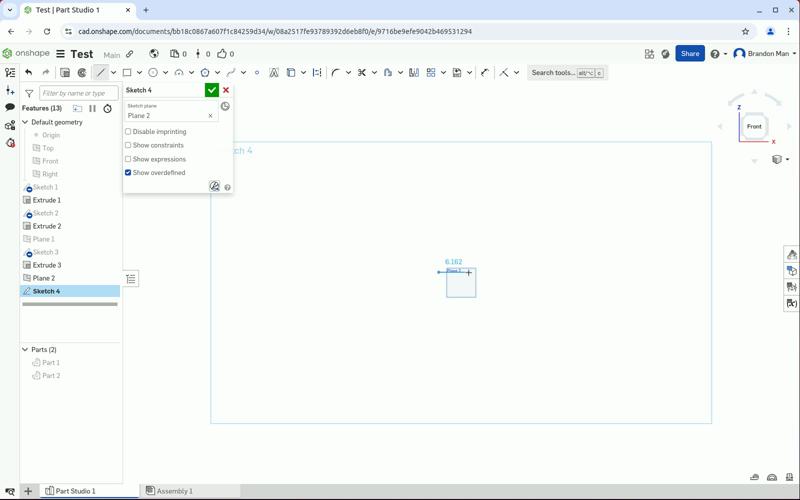
mouse_move(450, 272)
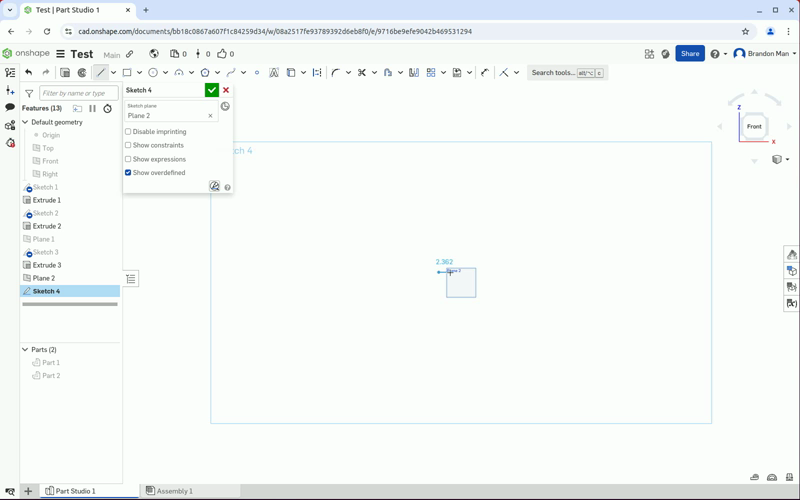
click(450, 272)
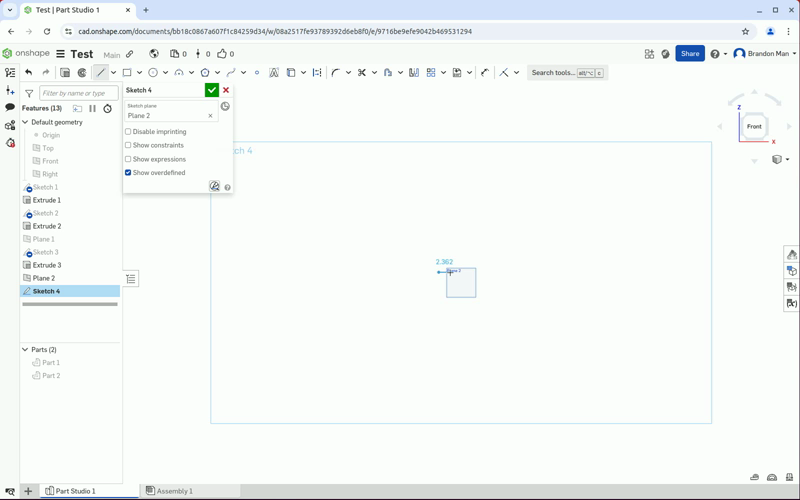
key_up(shift)
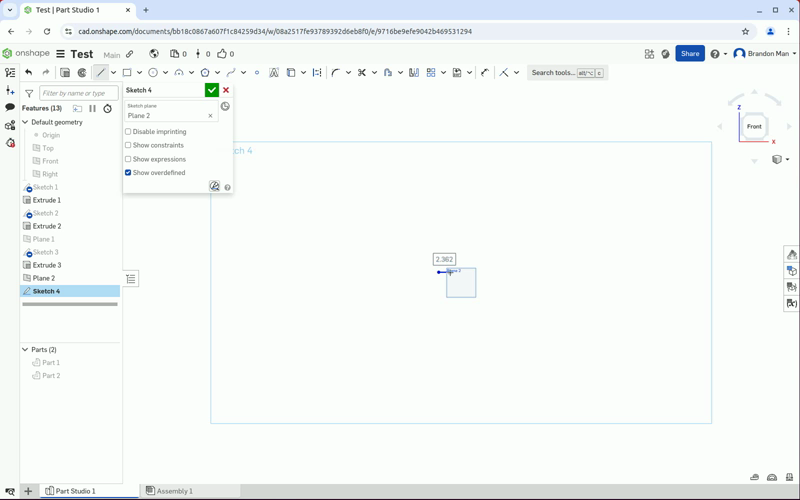
key_down(shift)
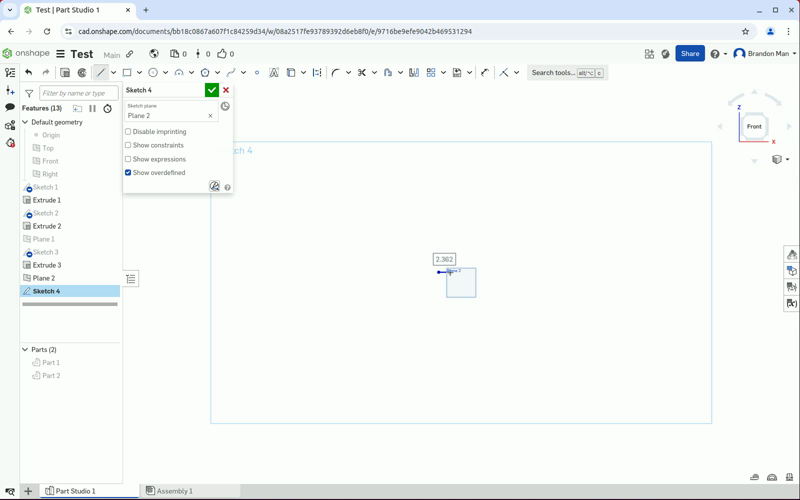
mouse_move(480, 272)
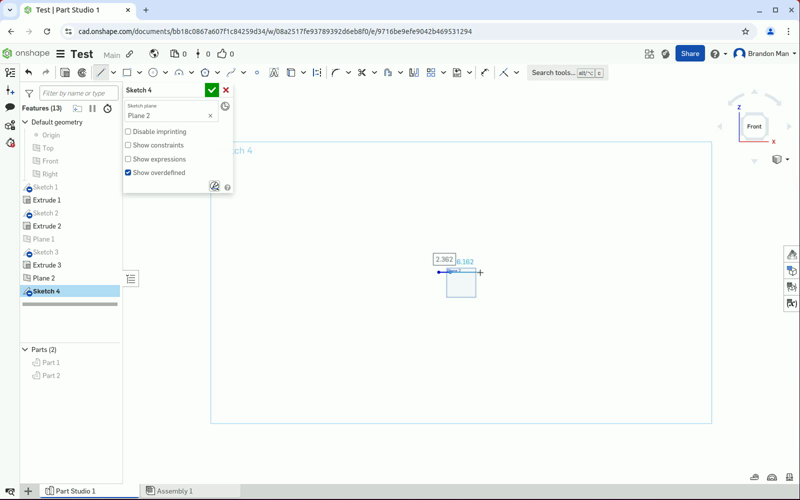
mouse_move(450, 249)
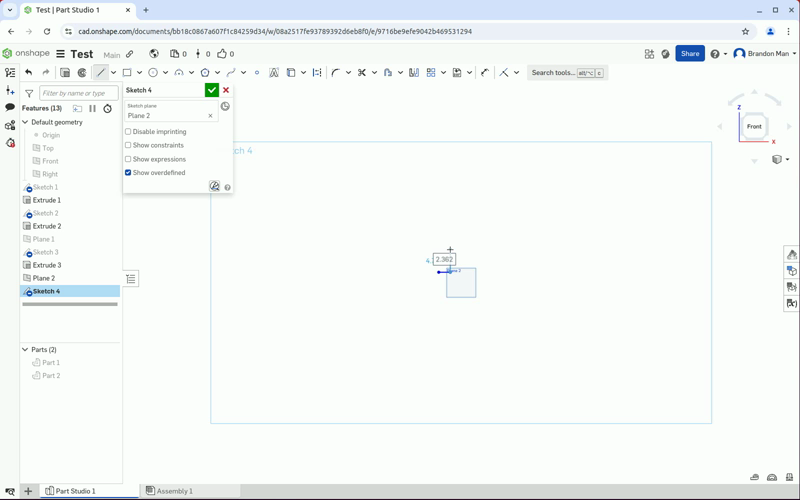
click(450, 249)
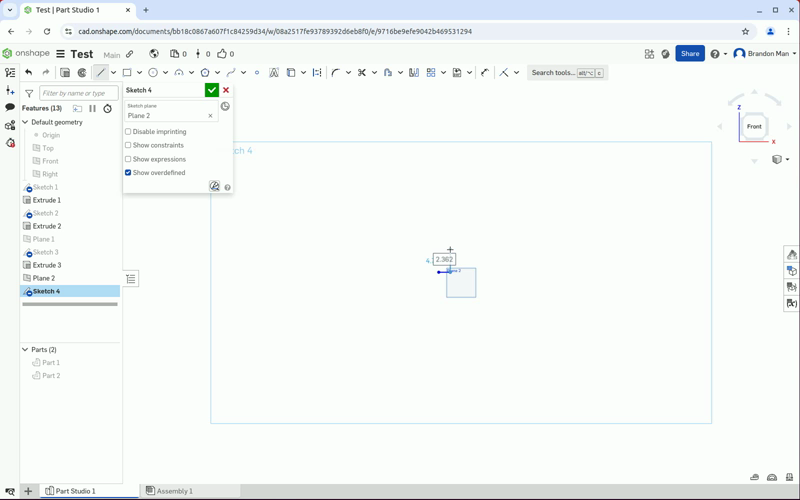
key_up(shift)
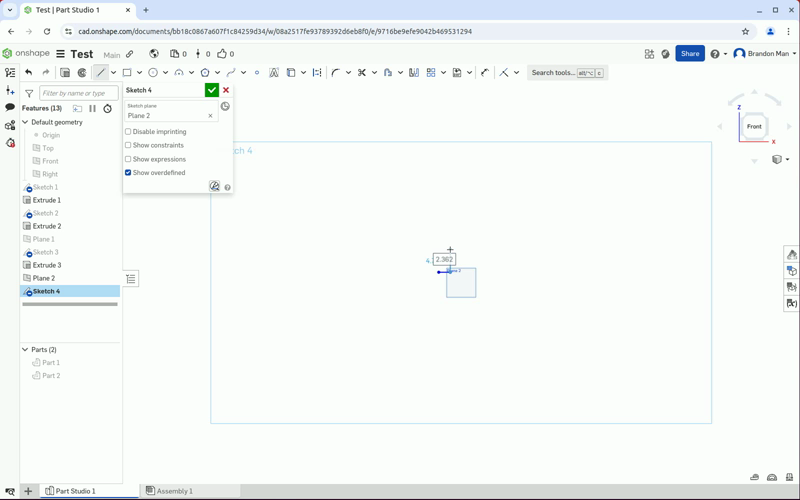
key_down(shift)
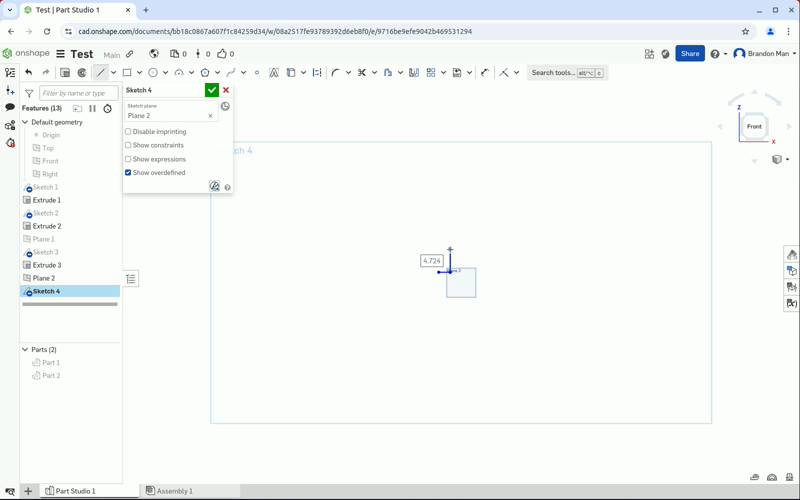
mouse_move(480, 249)
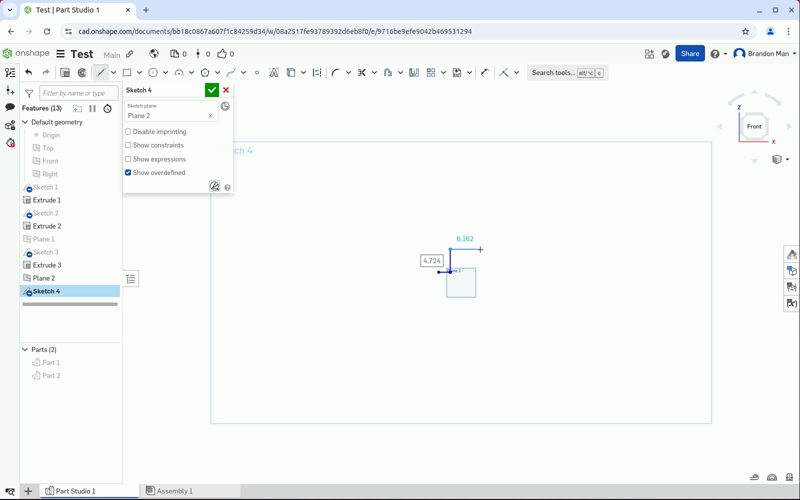
mouse_move(438, 249)
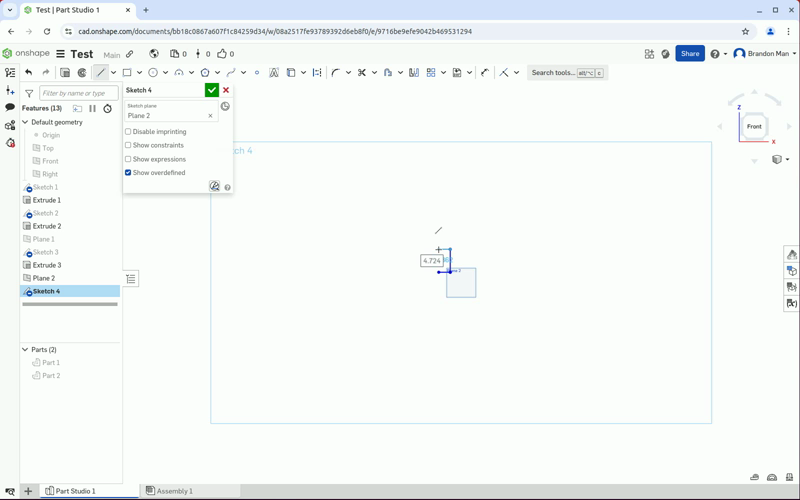
click(438, 249)
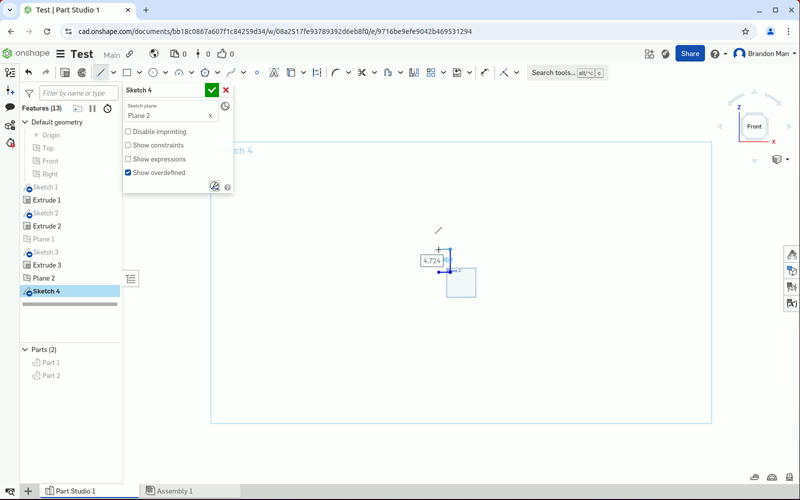
key_up(shift)
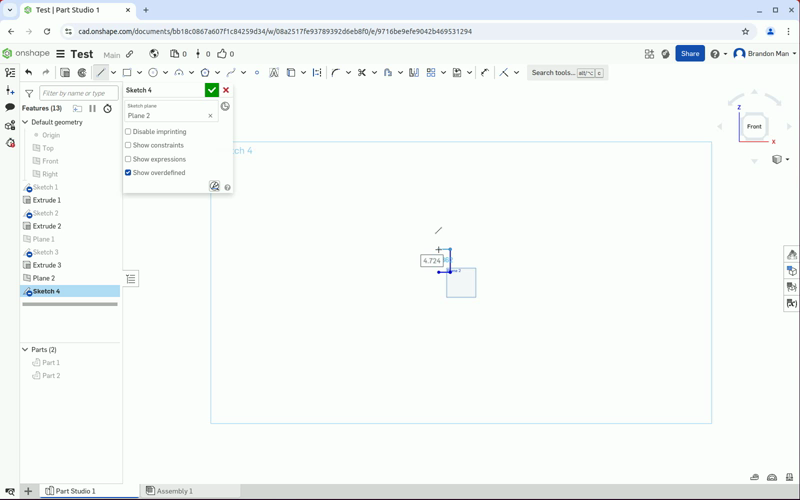
mouse_move(468, 249)
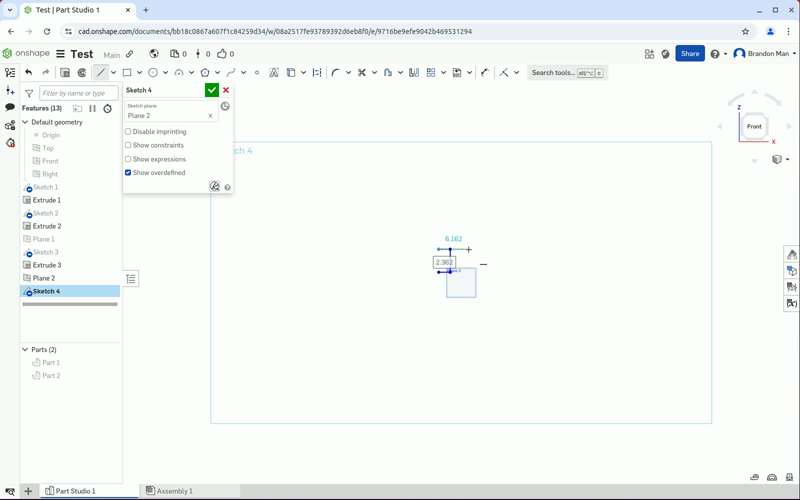
key_down(shift)
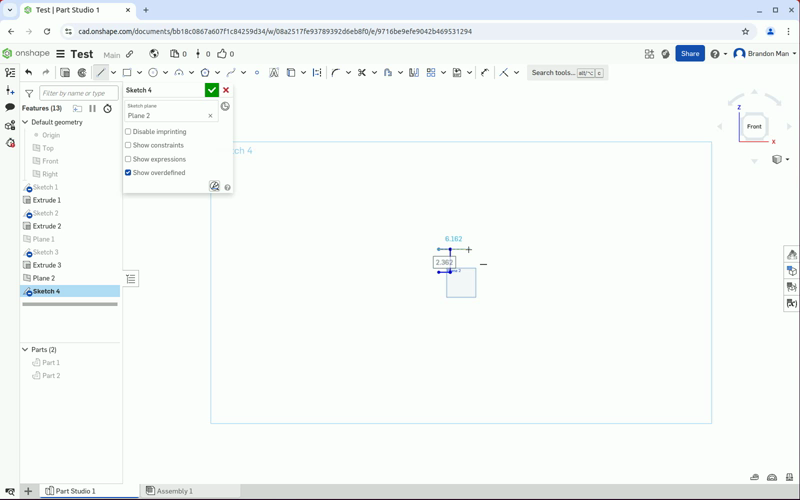
mouse_move(438, 272)
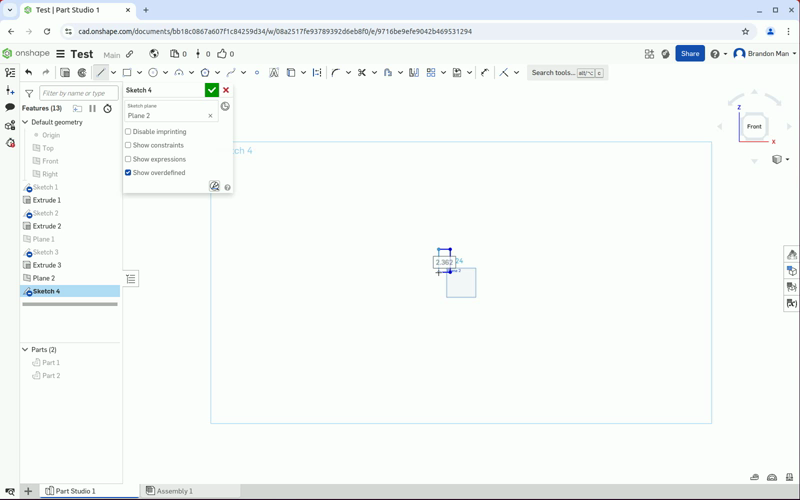
key_up(shift)
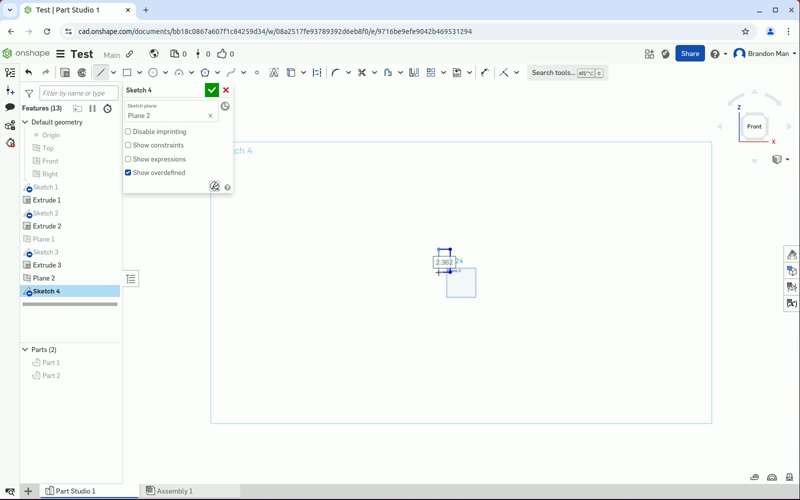
click(438, 272)
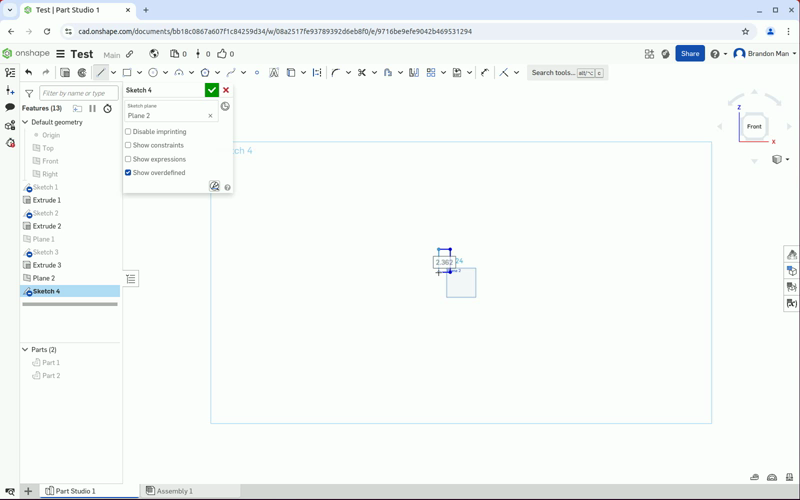
key(esc)
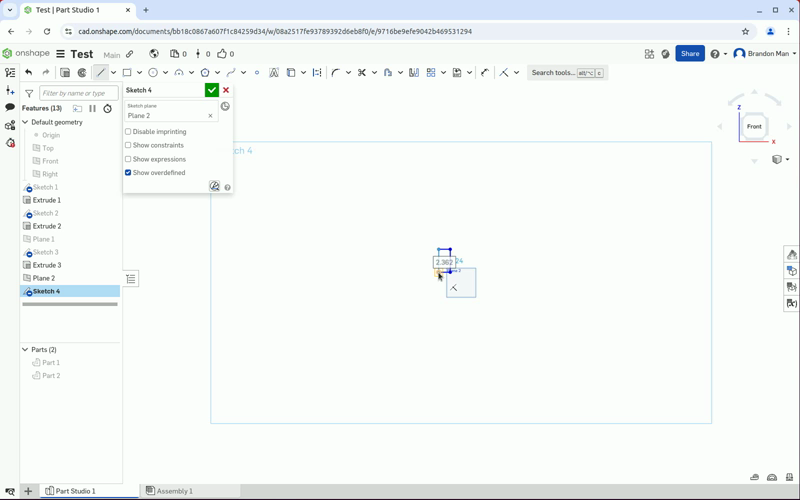
mouse_move(443, 269)
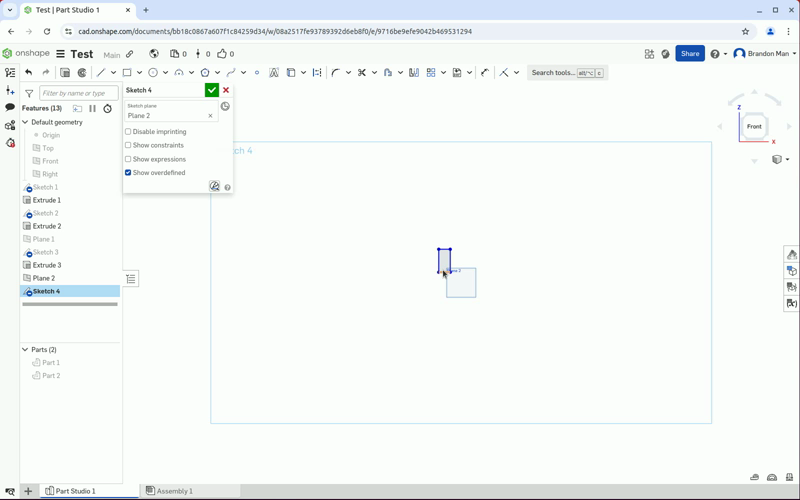
scroll(6)
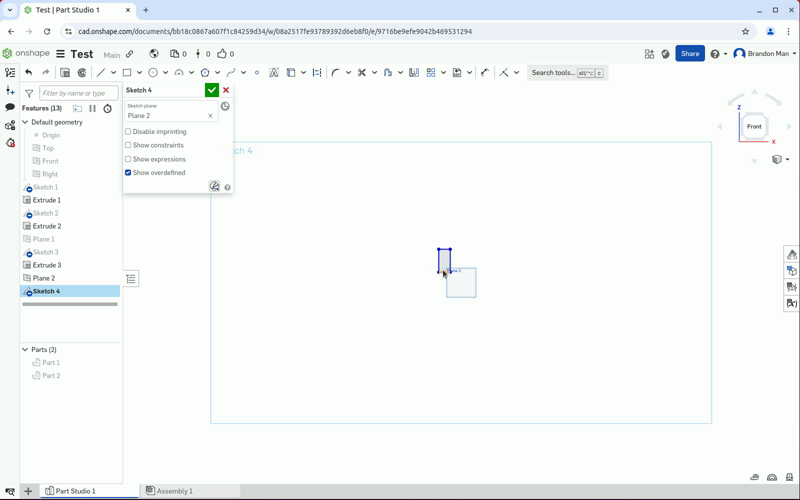
scroll(6)
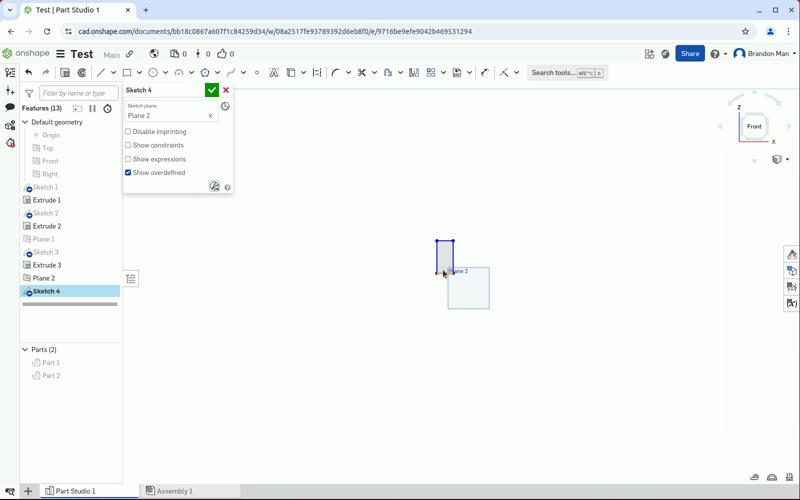
scroll(6)
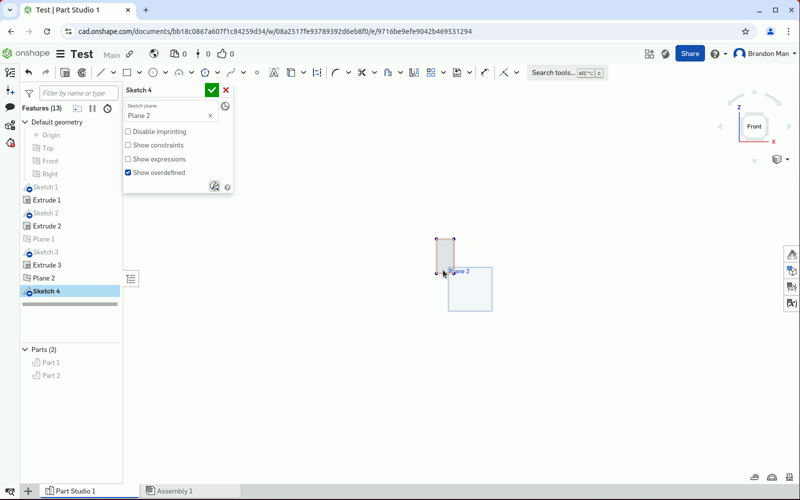
scroll(6)
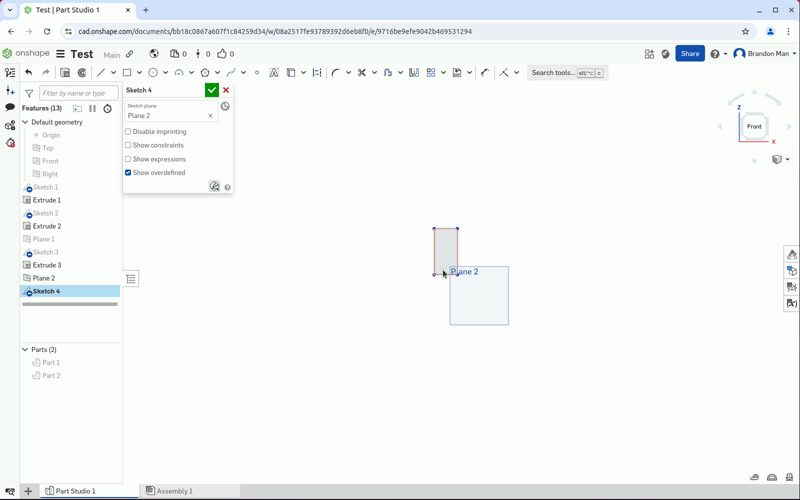
scroll(6)
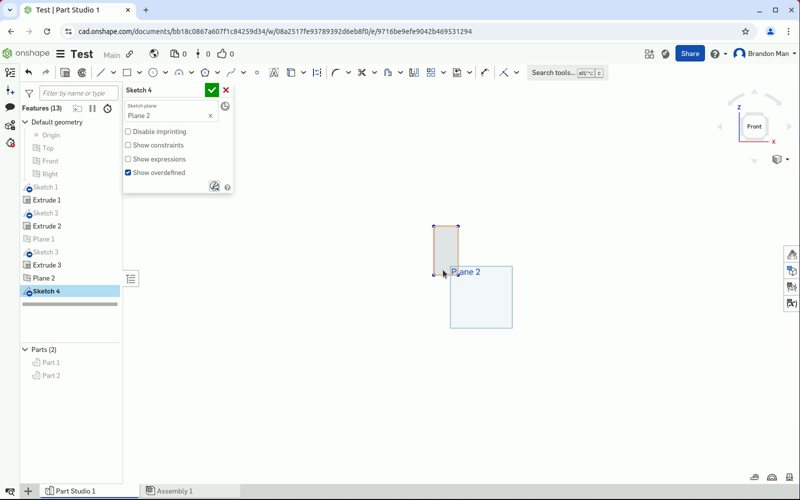
scroll(6)
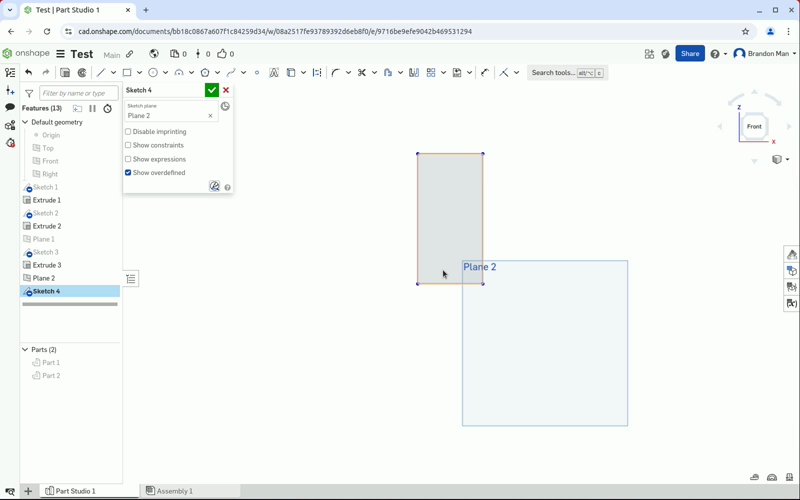
scroll(6)
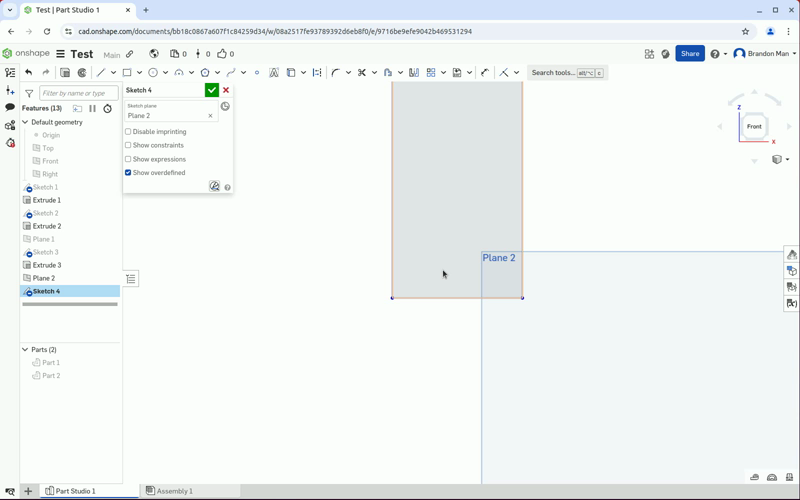
click(443, 269)
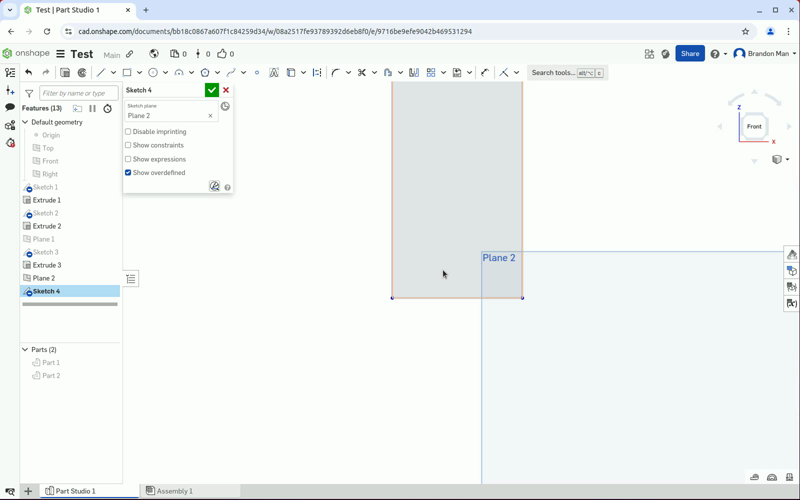
scroll(-6)
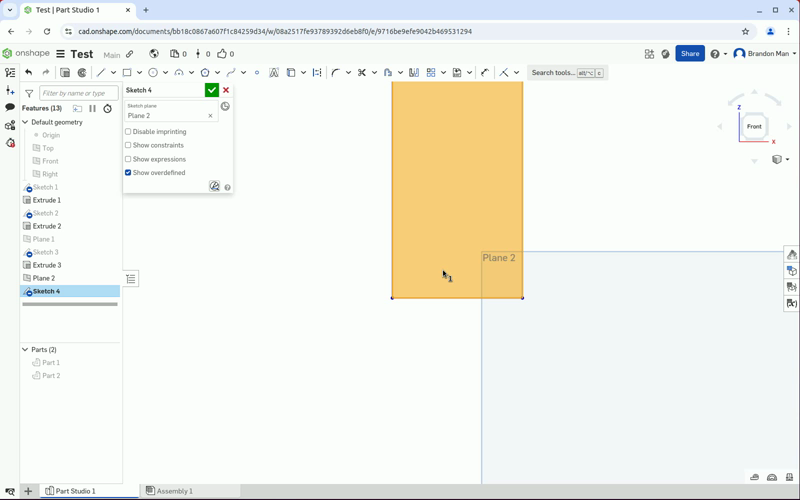
scroll(-6)
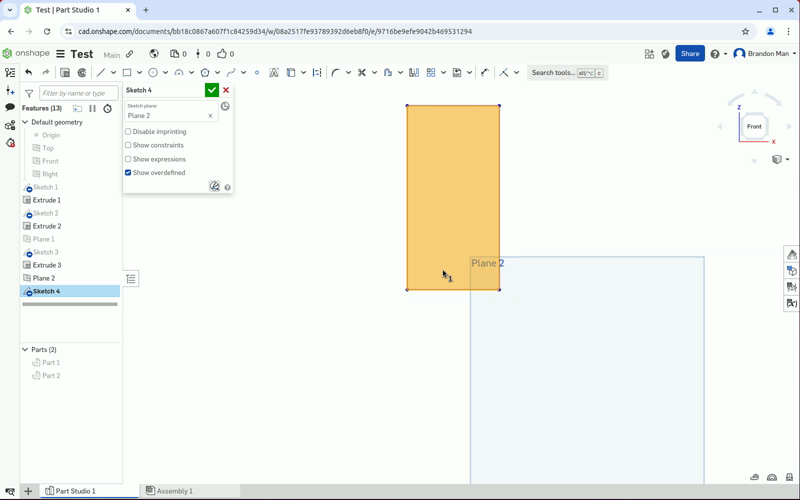
scroll(-6)
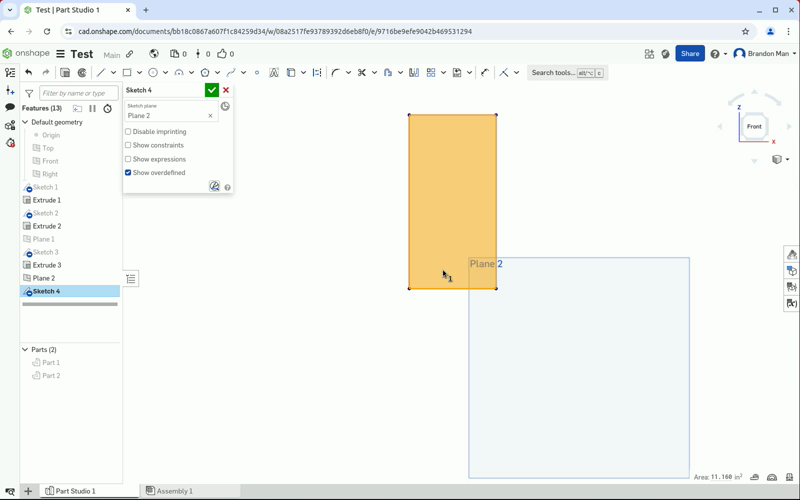
scroll(-6)
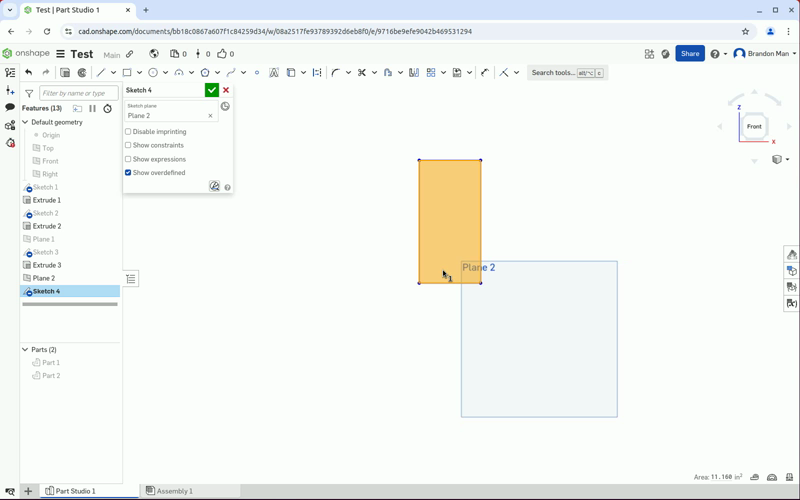
scroll(-6)
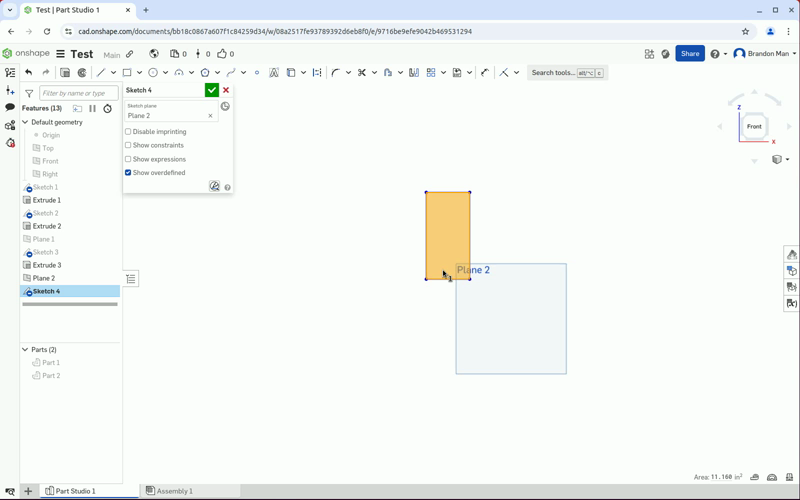
scroll(-6)
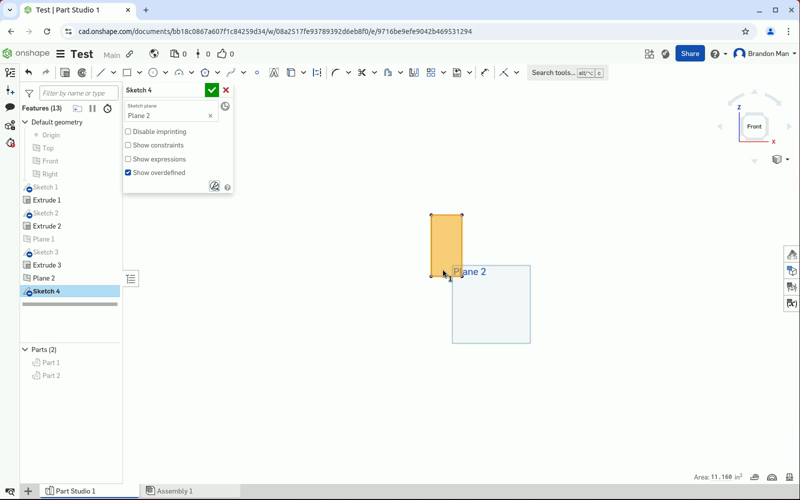
scroll(-6)
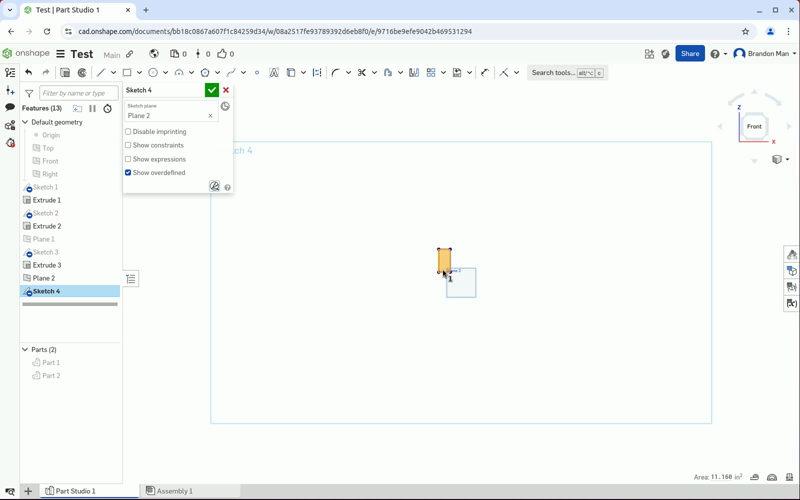
mouse_move(73, 352)
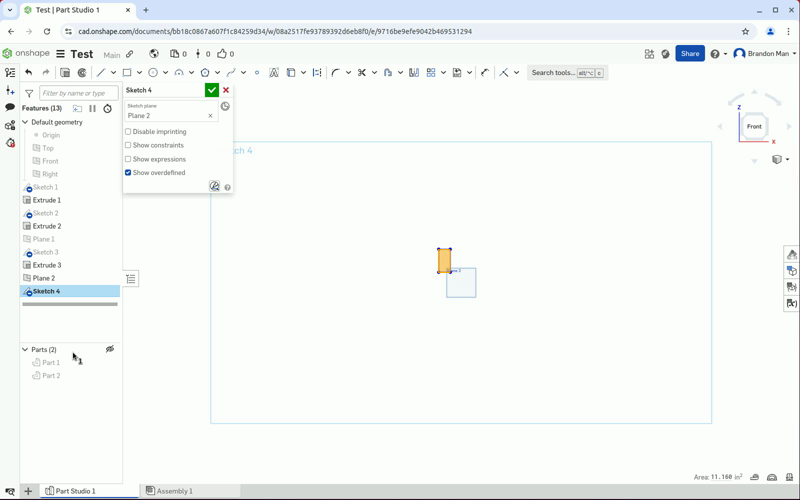
key(shift+y)
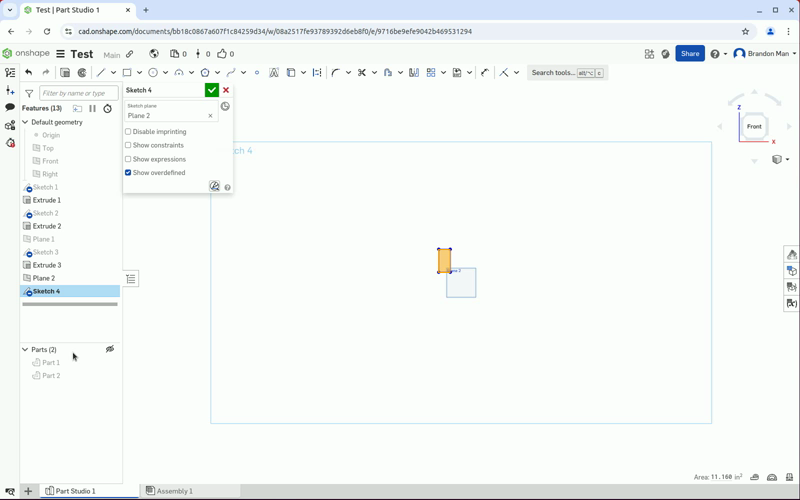
key(shift+e)
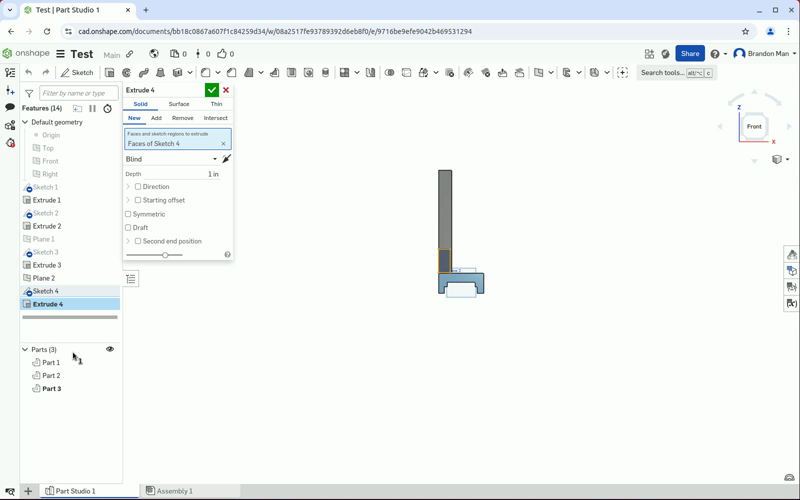
mouse_move(143, 106)
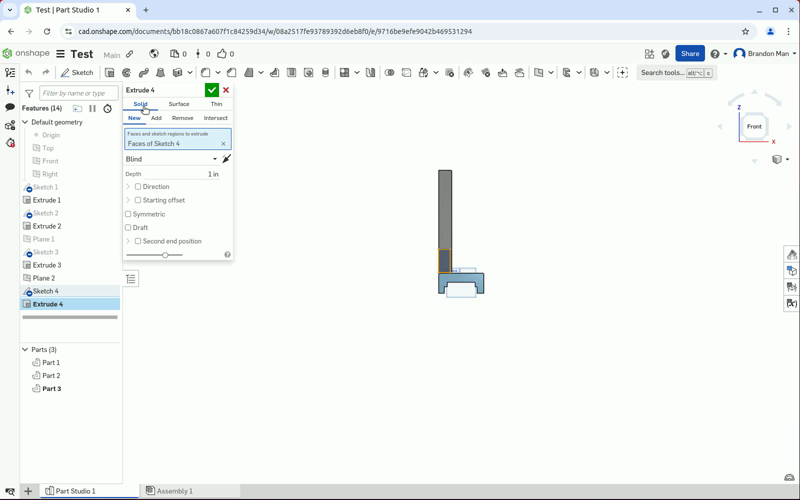
click(143, 106)
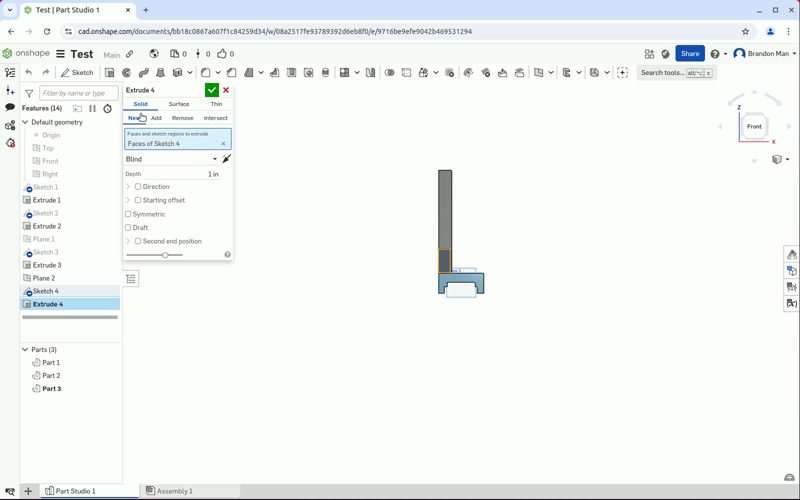
mouse_move(137, 120)
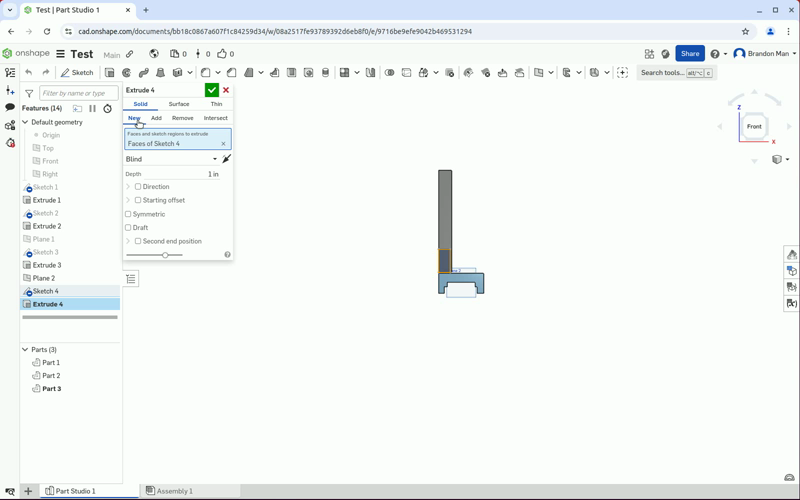
click(137, 120)
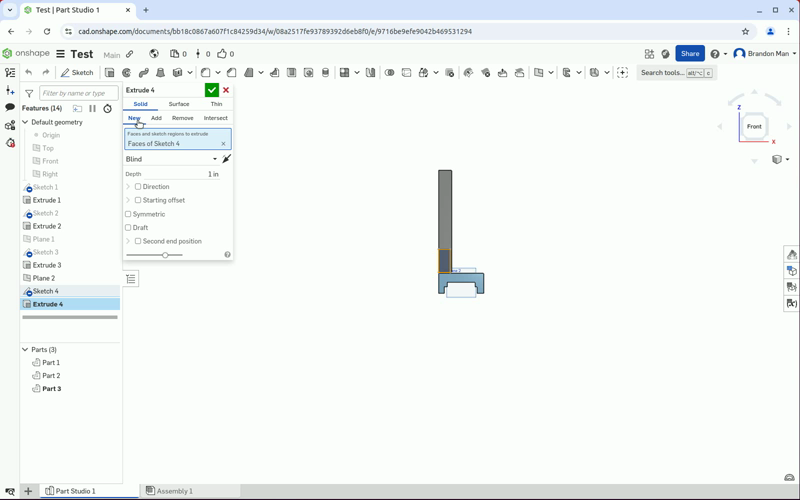
key(tab, 4)
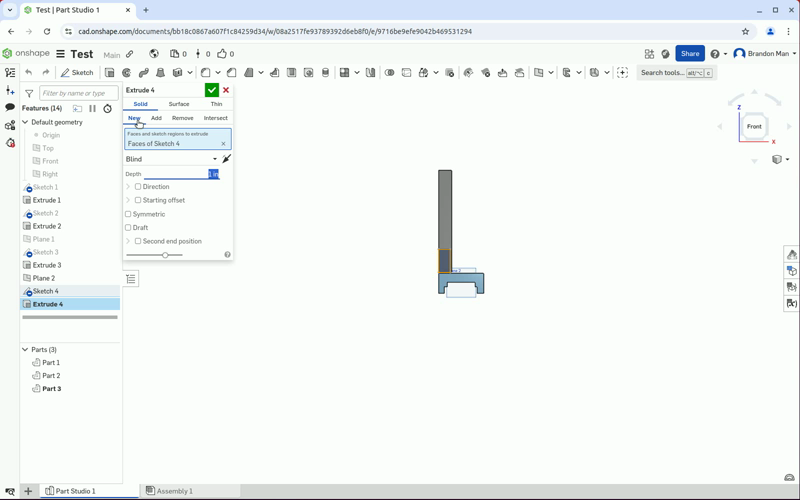
text(-1.204)
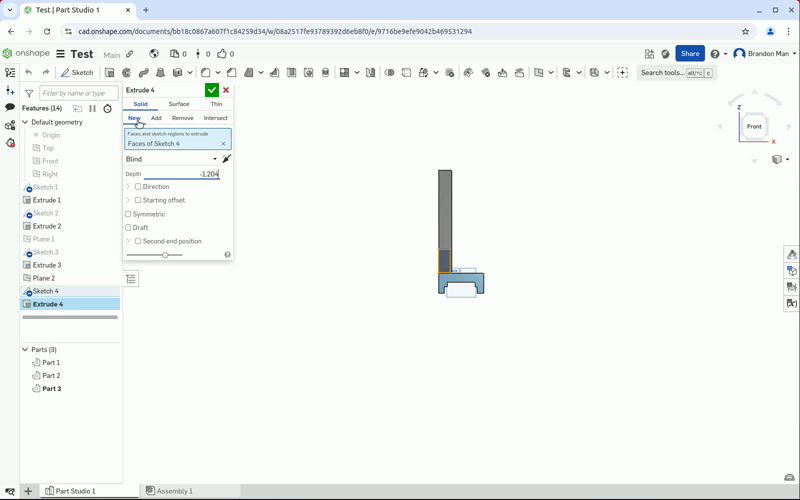
key(enter)
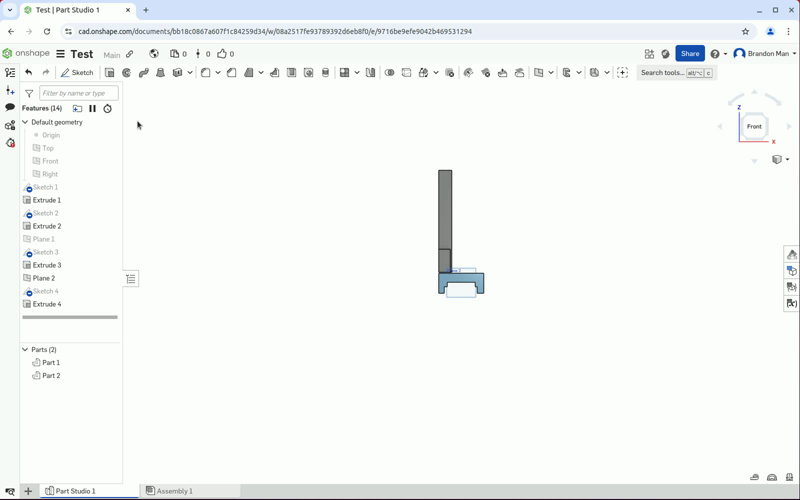
key(shift+h)
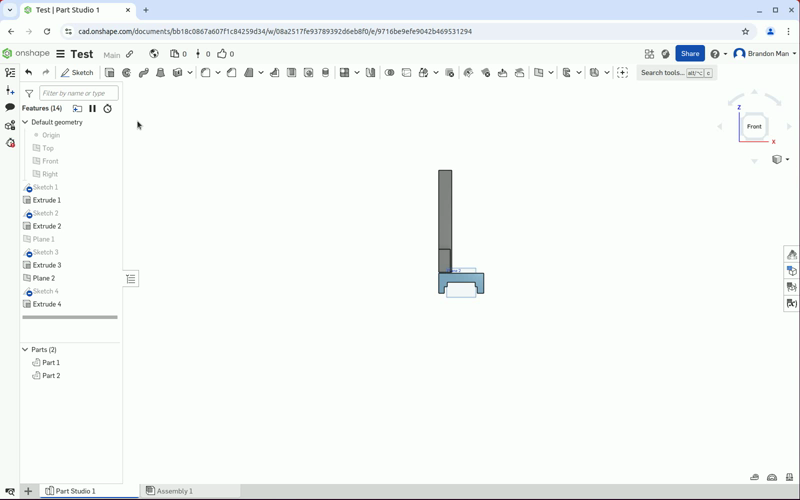
key(shift+h)
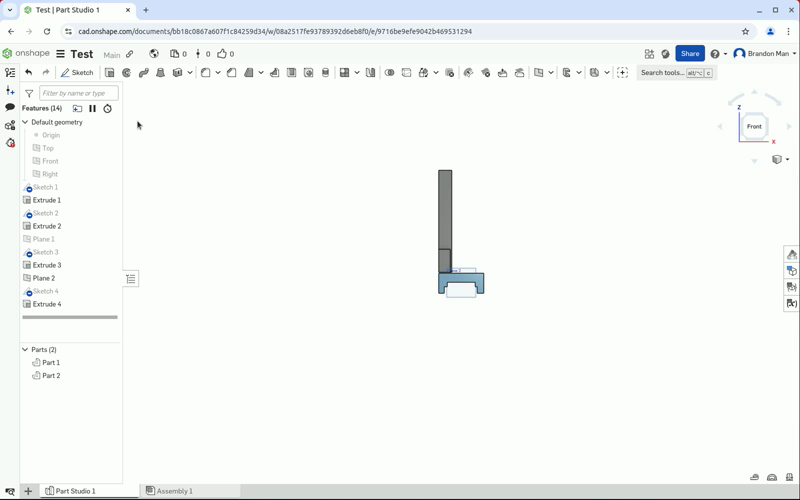
mouse_move(73, 189)
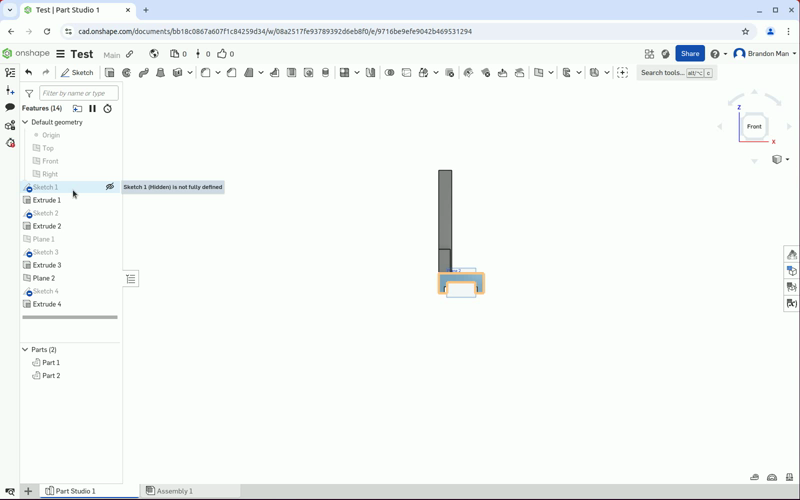
click(73, 189)
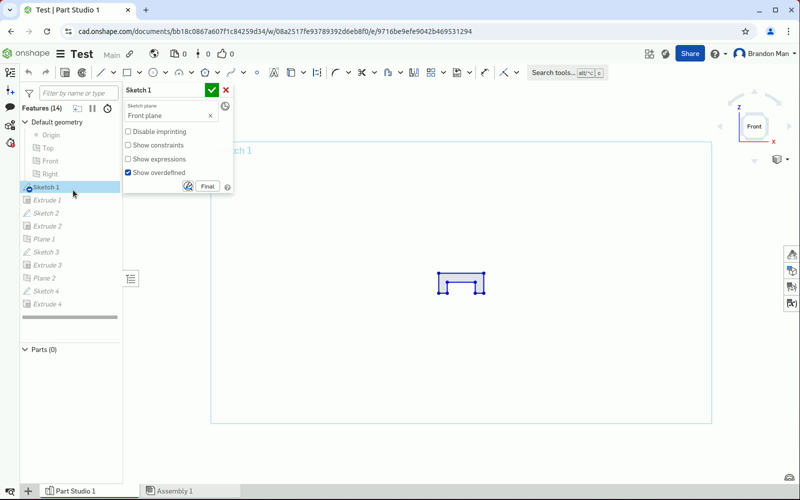
mouse_move(229, 92)
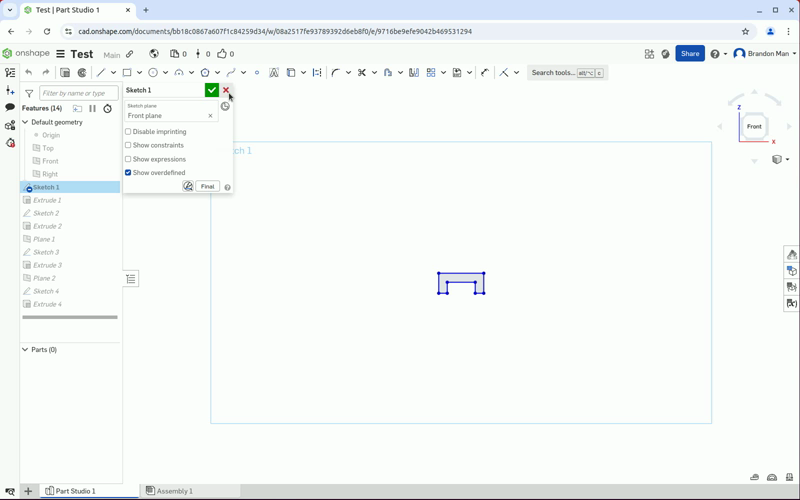
click(229, 92)
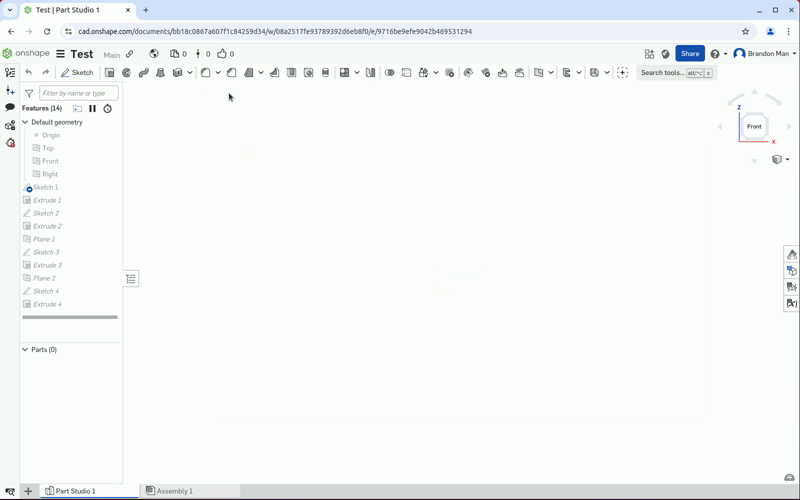
key(shift+s)
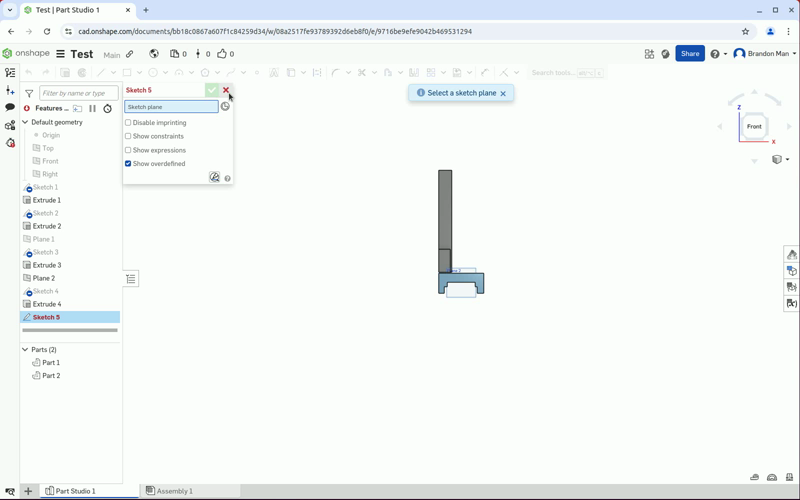
mouse_move(73, 280)
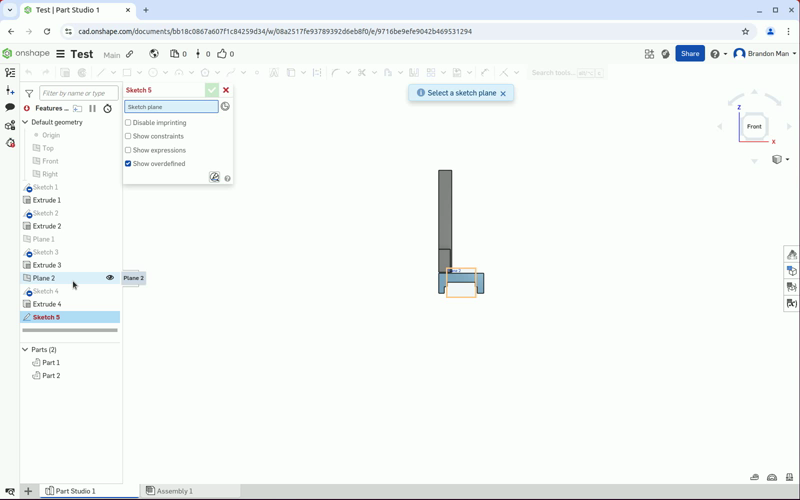
click(73, 280)
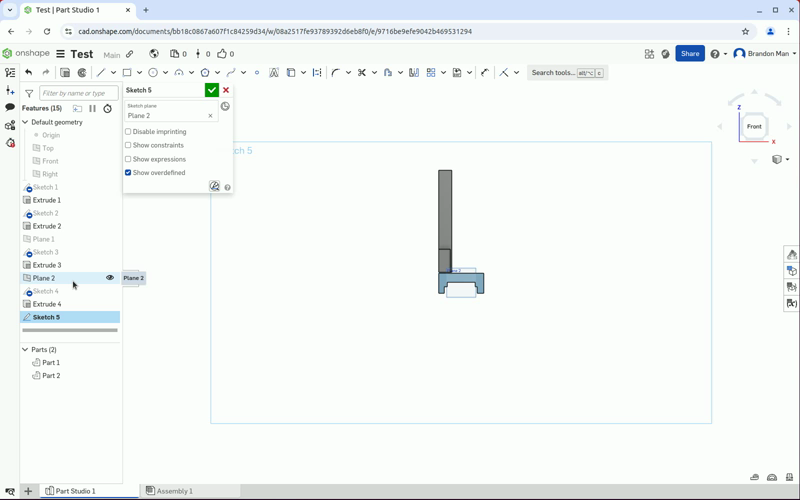
mouse_move(73, 352)
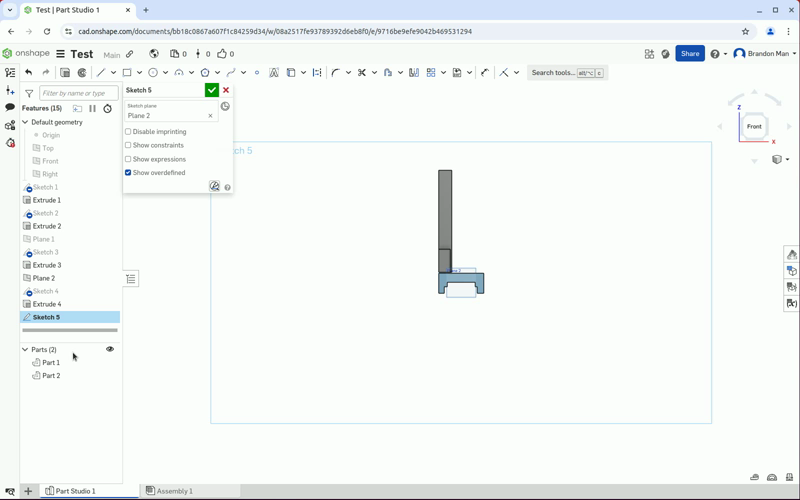
key(y)
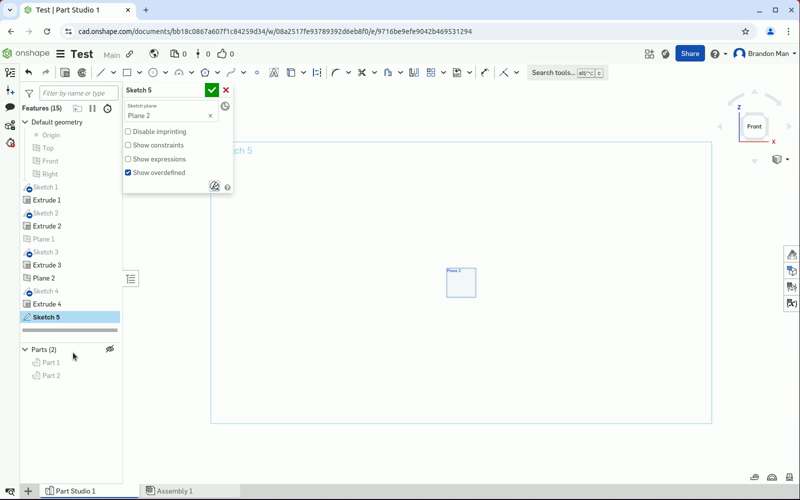
key(l)
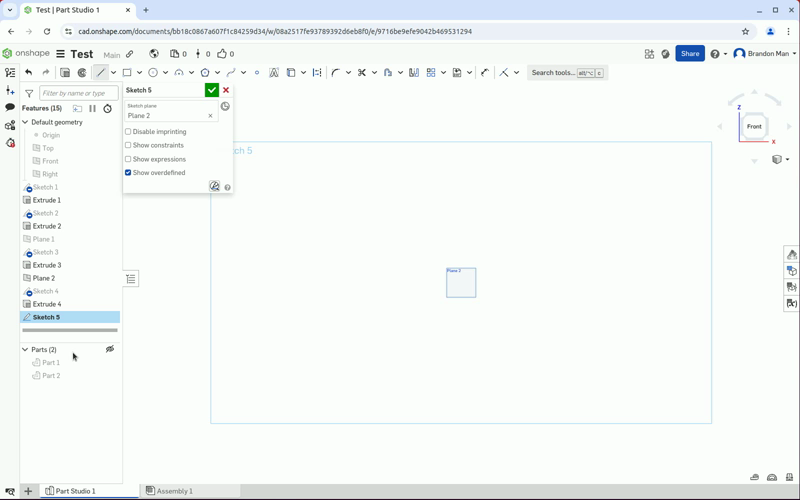
key_down(shift)
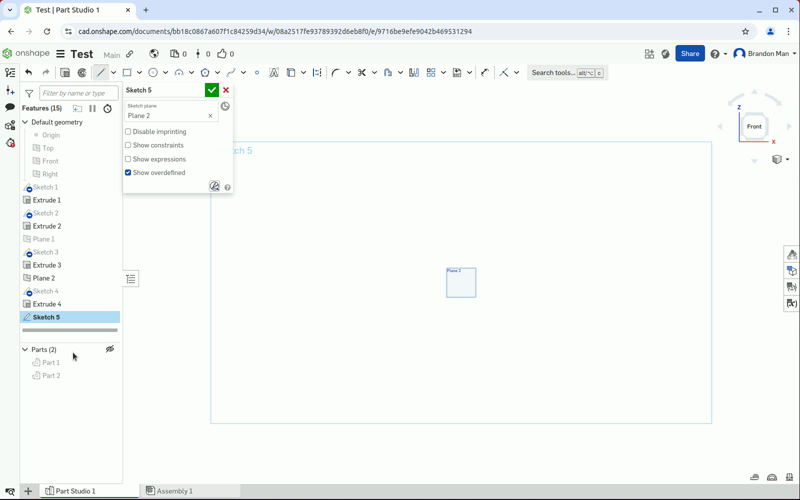
mouse_move(450, 272)
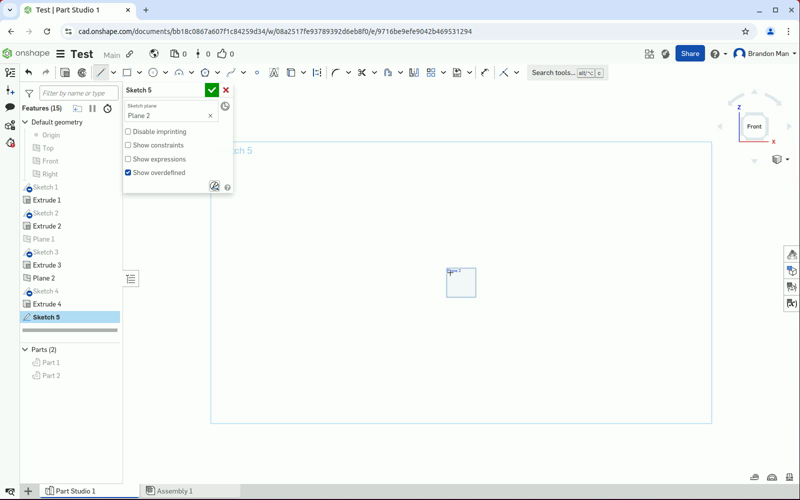
click(450, 272)
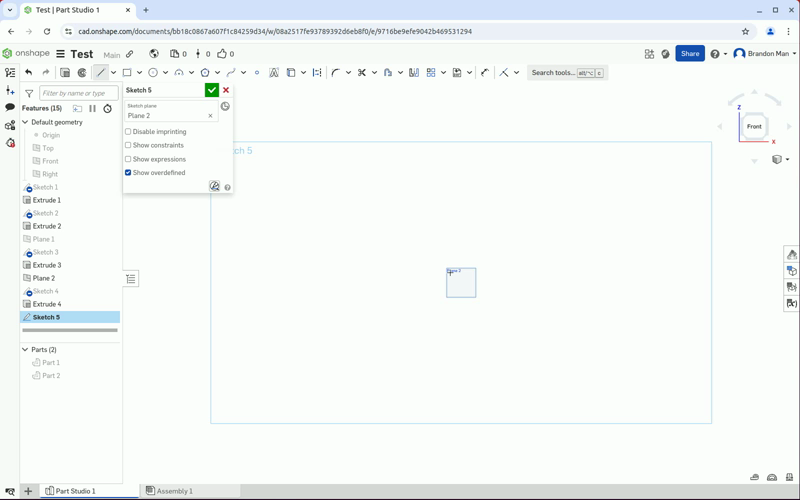
key_up(shift)
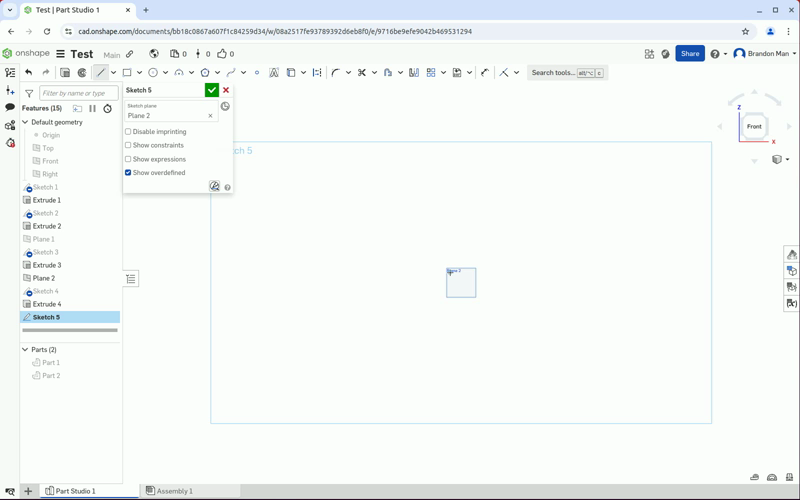
key_down(shift)
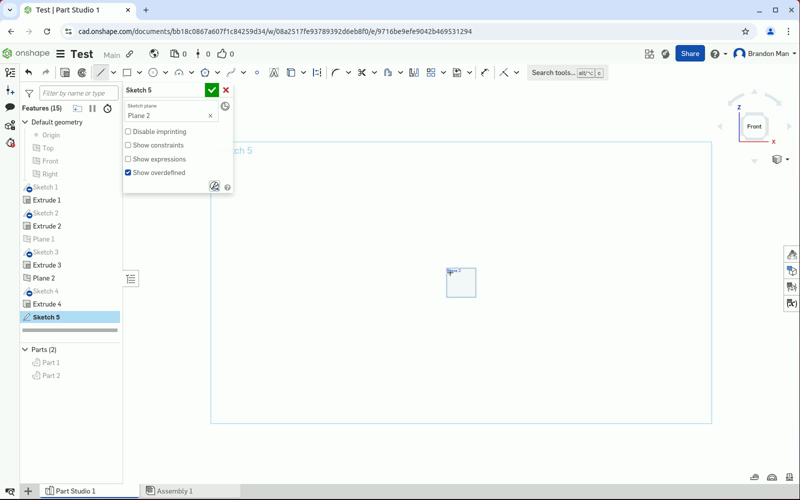
mouse_move(480, 272)
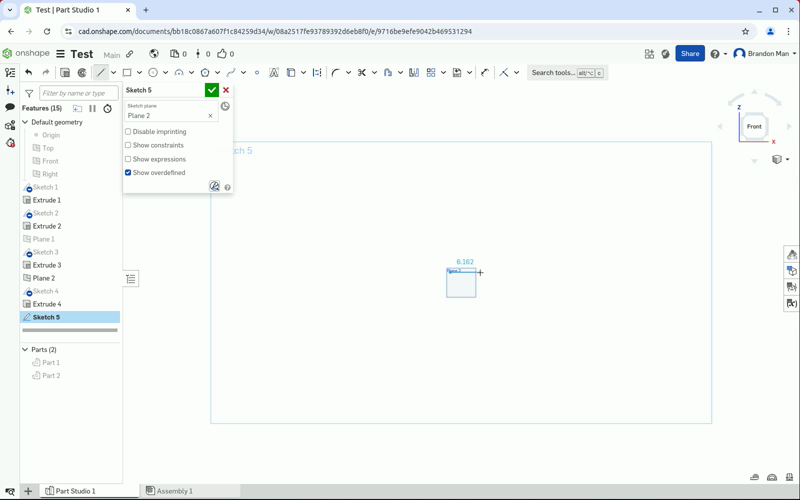
mouse_move(467, 272)
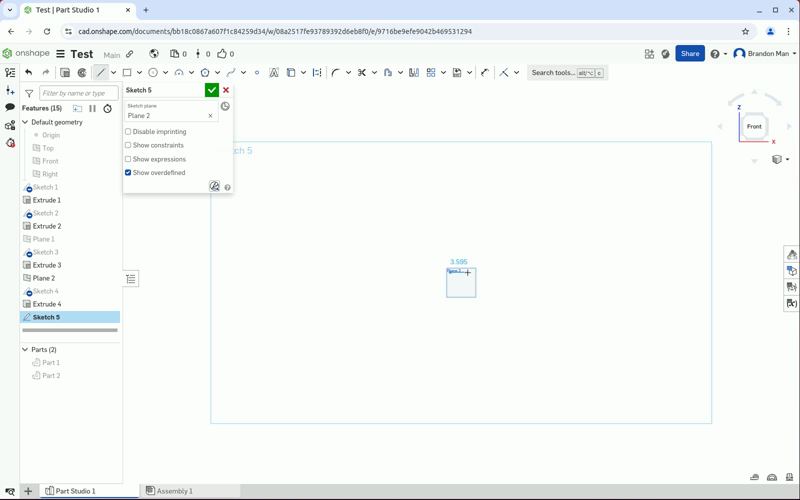
click(467, 272)
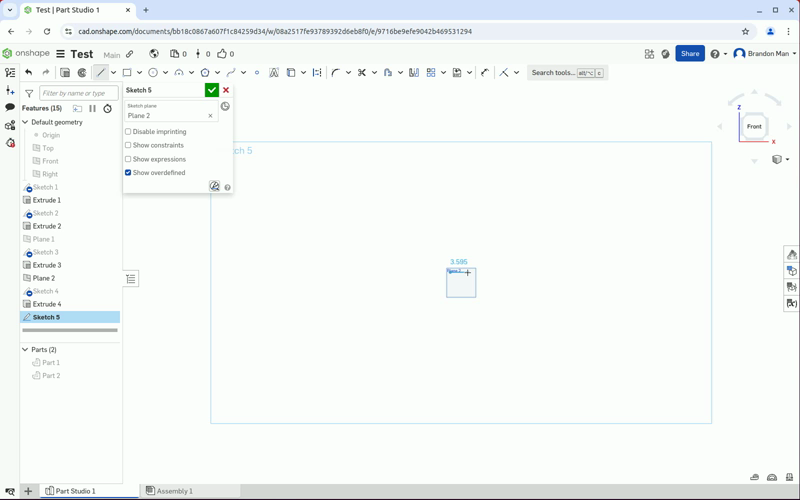
key_up(shift)
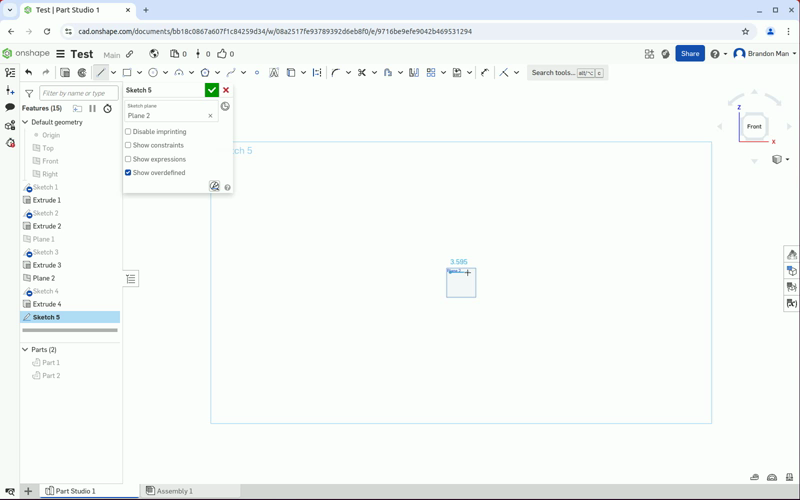
key_down(shift)
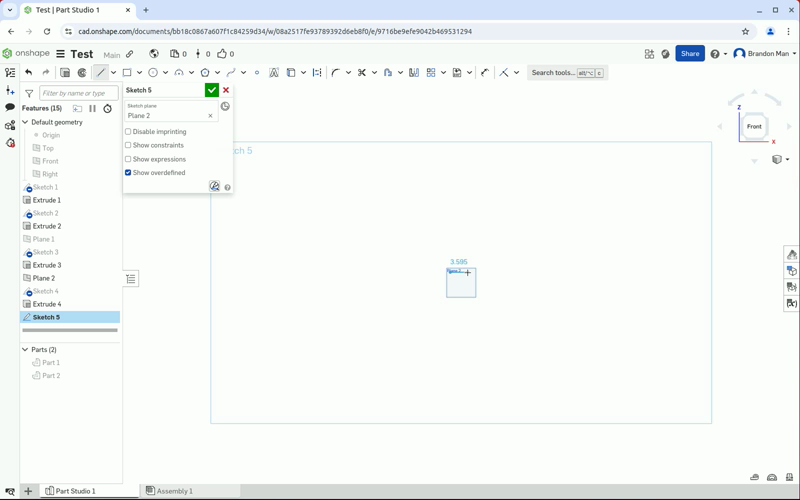
mouse_move(497, 272)
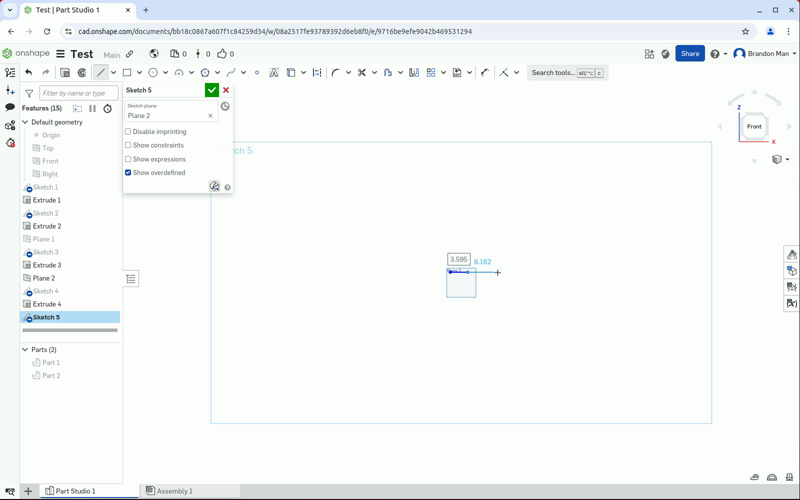
mouse_move(450, 249)
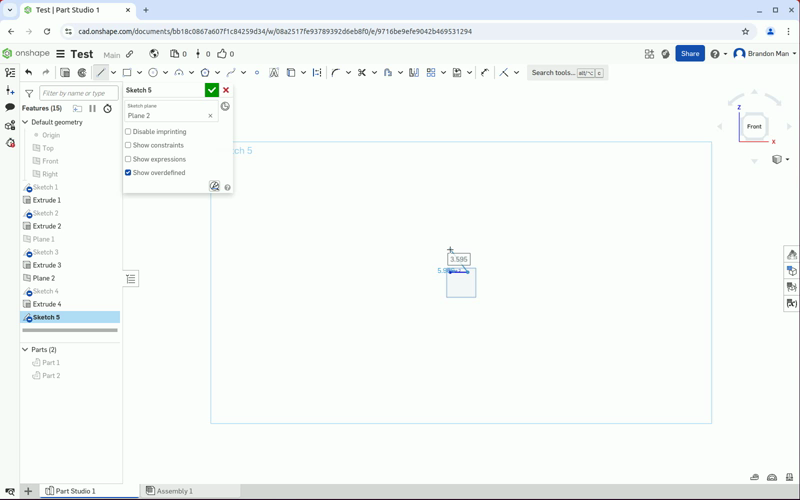
click(450, 249)
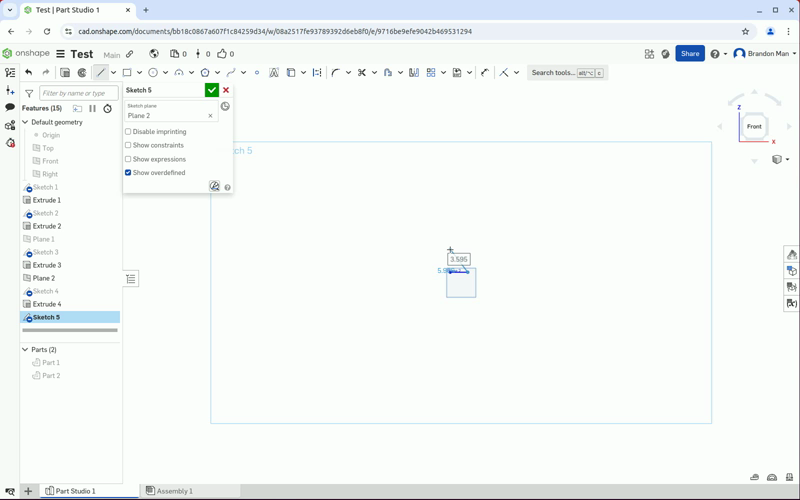
key_up(shift)
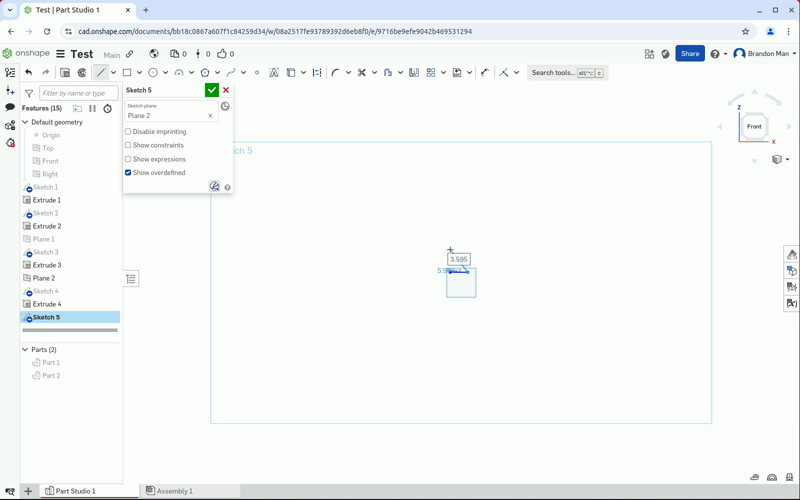
mouse_move(480, 249)
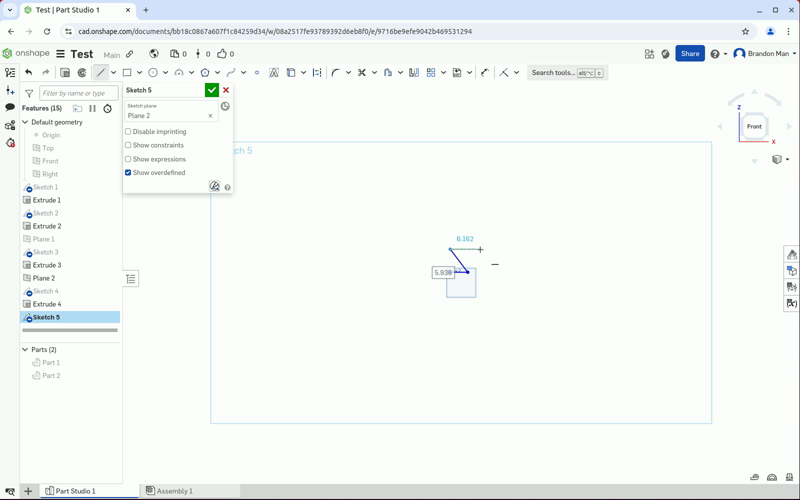
key_down(shift)
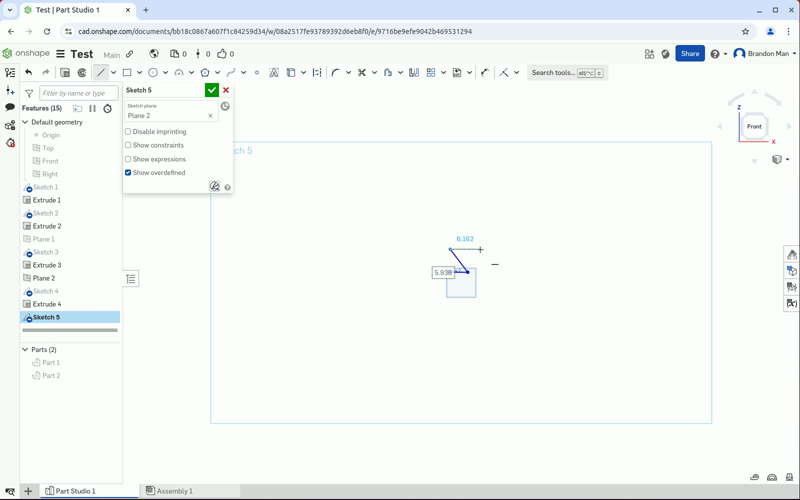
mouse_move(450, 272)
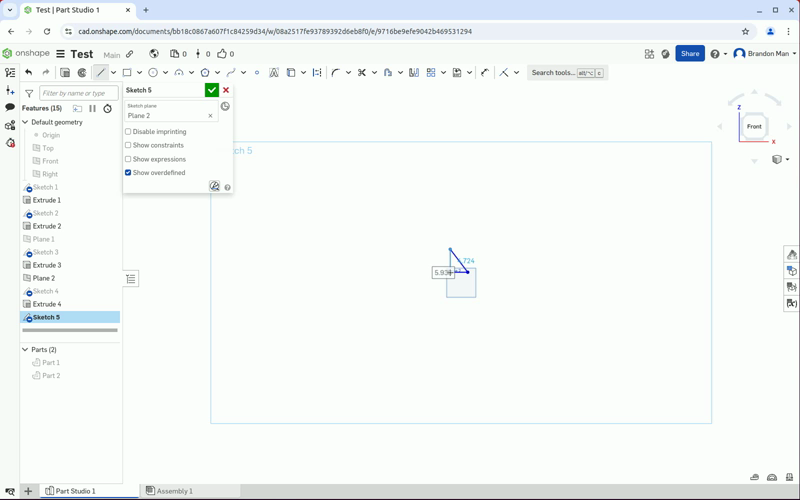
key_up(shift)
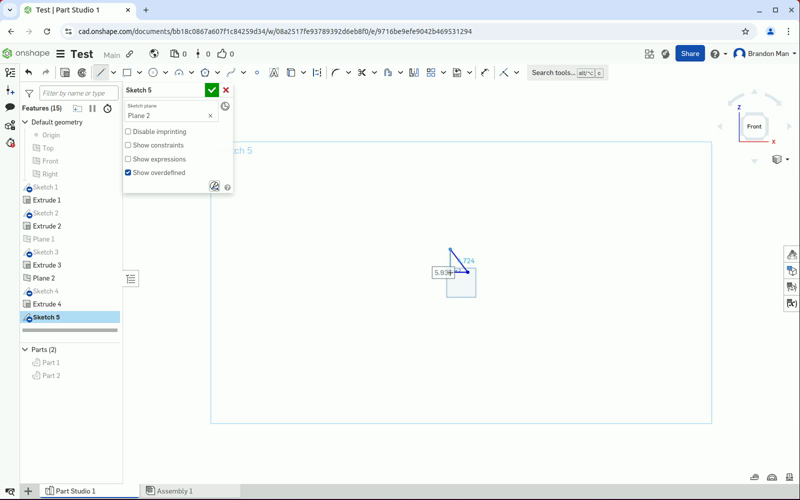
click(450, 272)
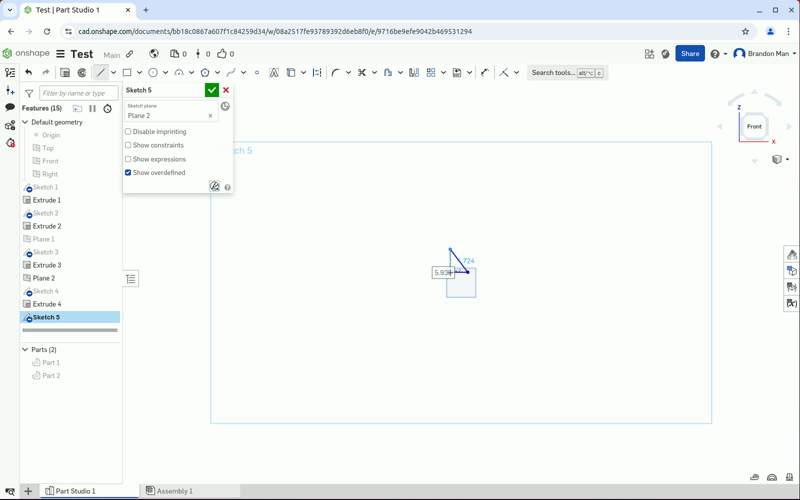
key(esc)
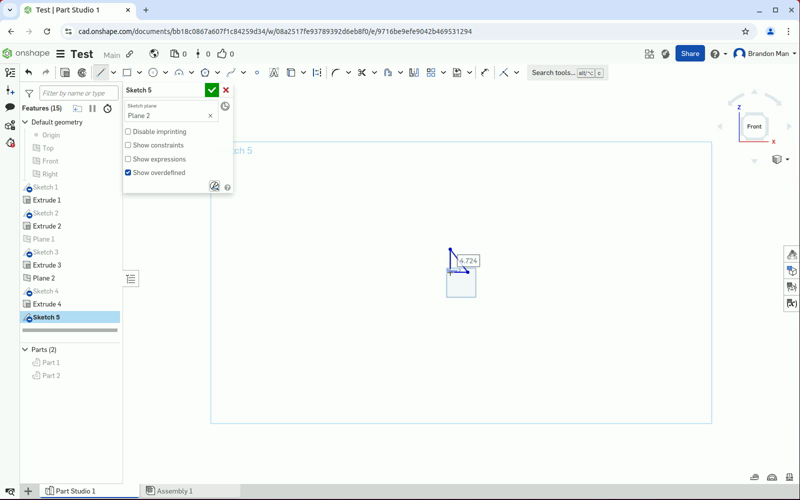
mouse_move(456, 262)
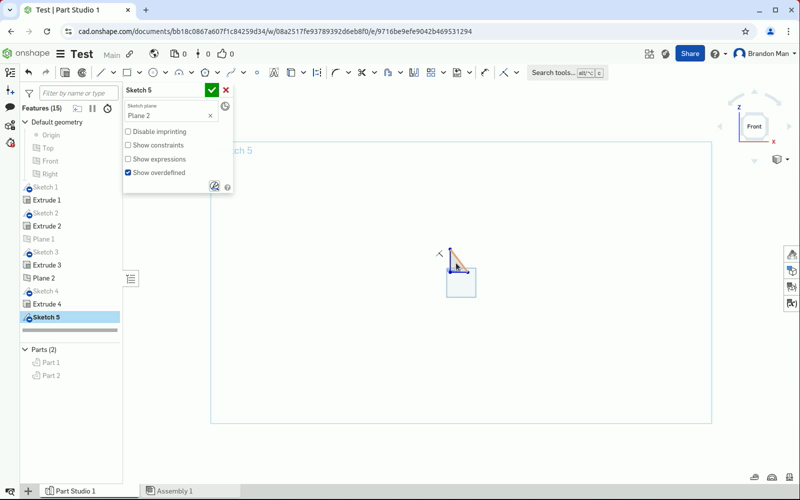
scroll(6)
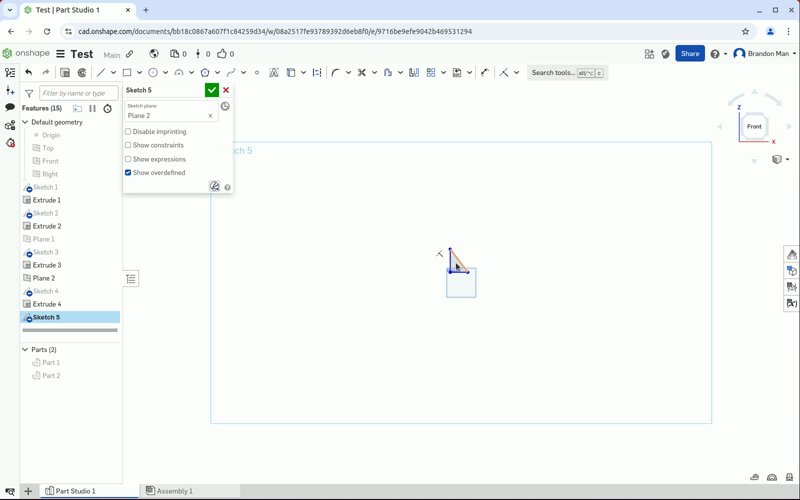
scroll(6)
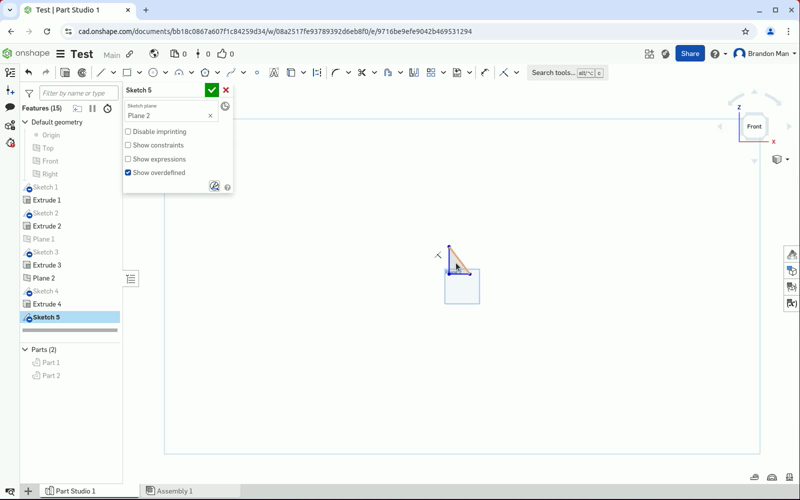
scroll(6)
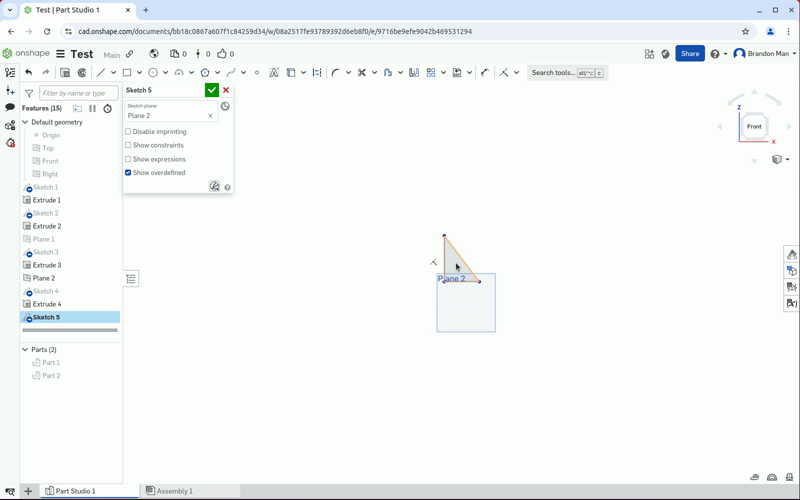
scroll(6)
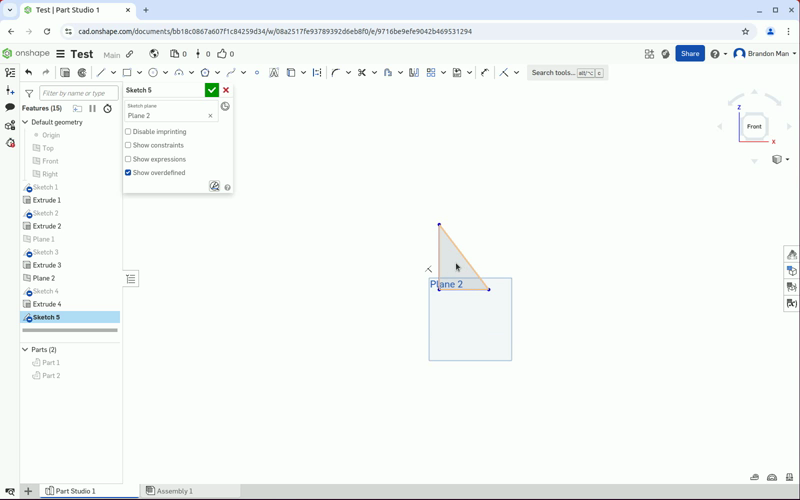
scroll(6)
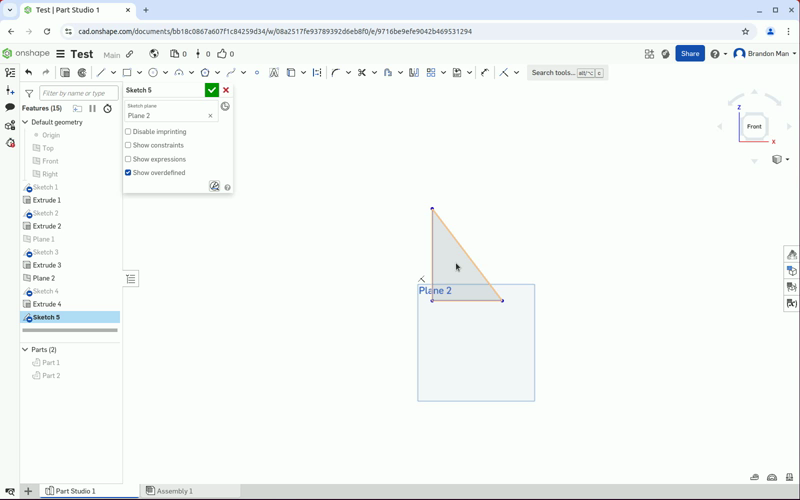
scroll(6)
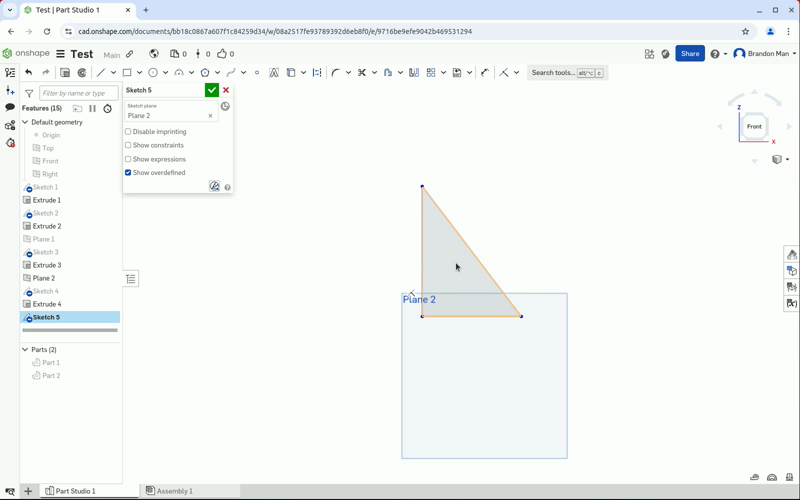
scroll(6)
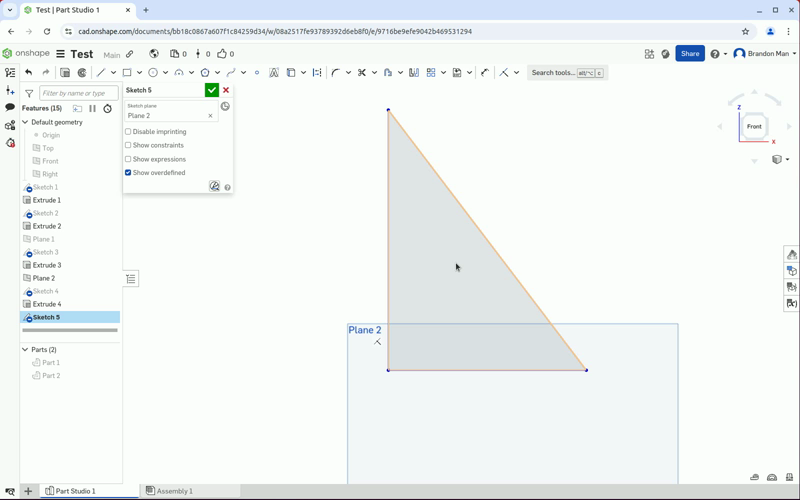
click(456, 262)
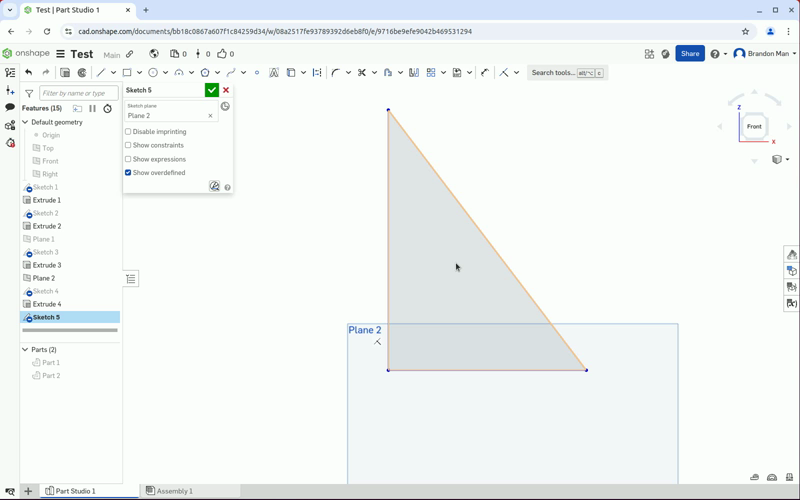
scroll(-6)
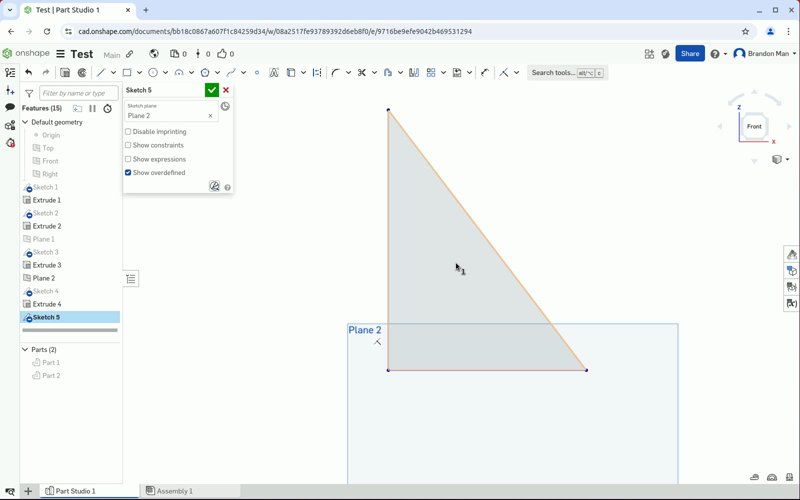
scroll(-6)
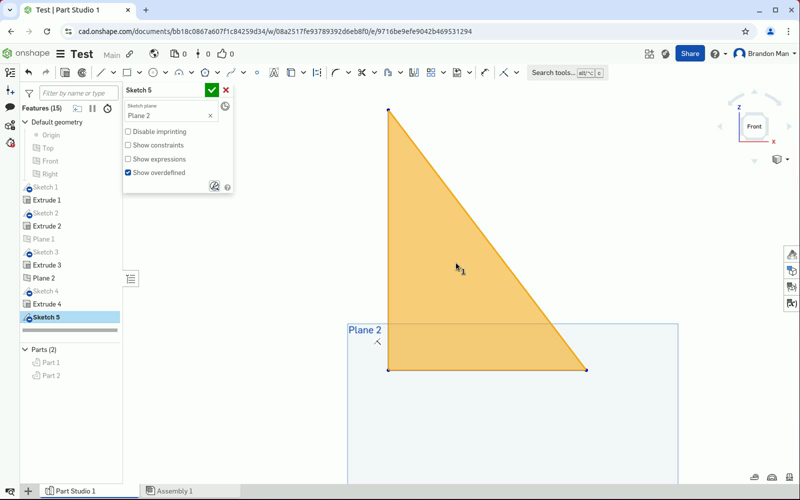
scroll(-6)
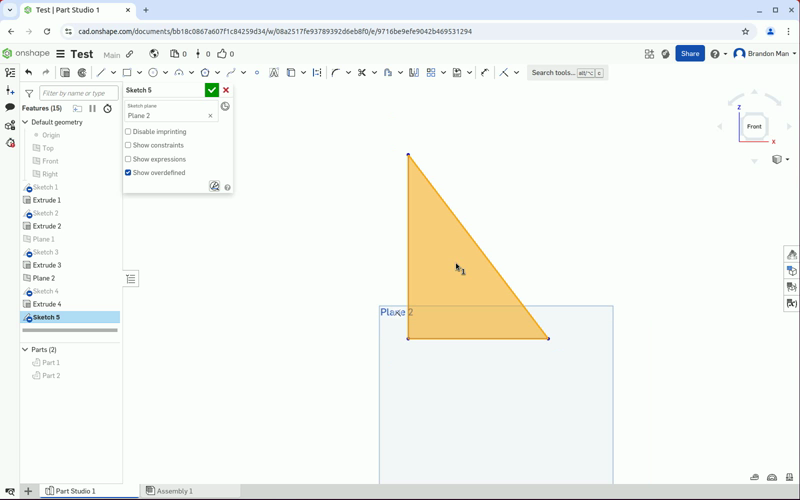
scroll(-6)
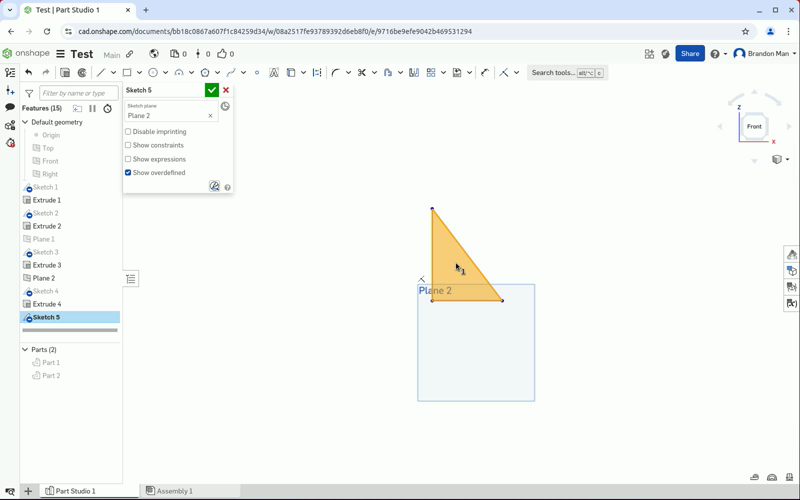
scroll(-6)
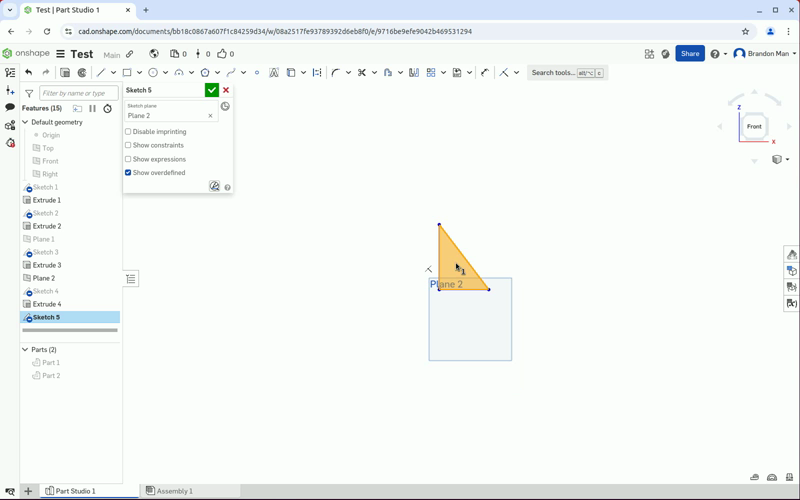
scroll(-6)
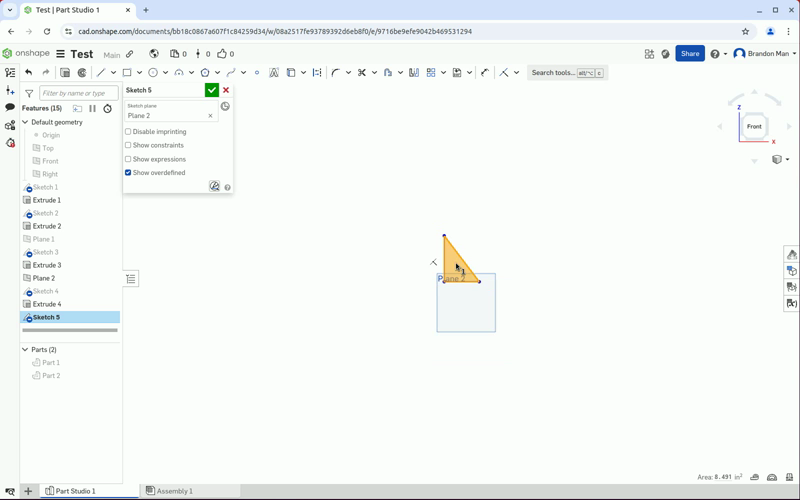
scroll(-6)
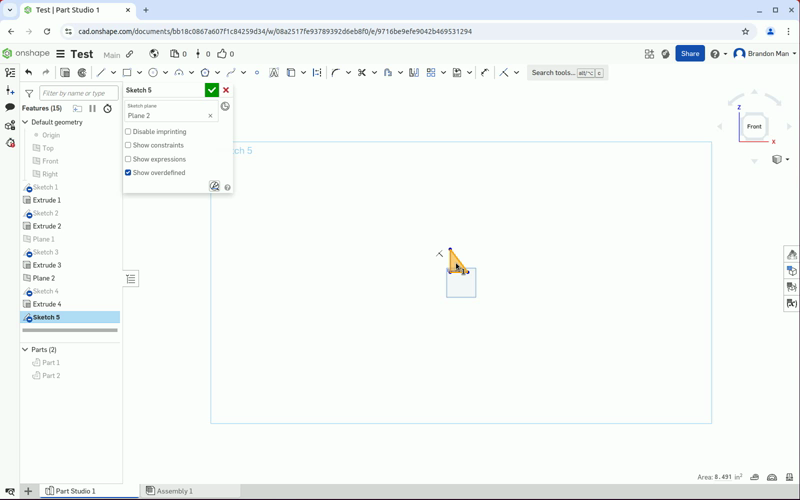
mouse_move(73, 352)
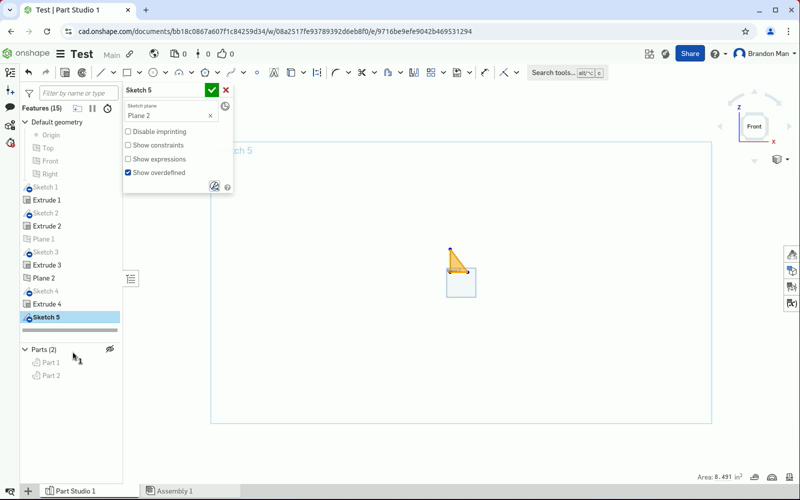
key(shift+y)
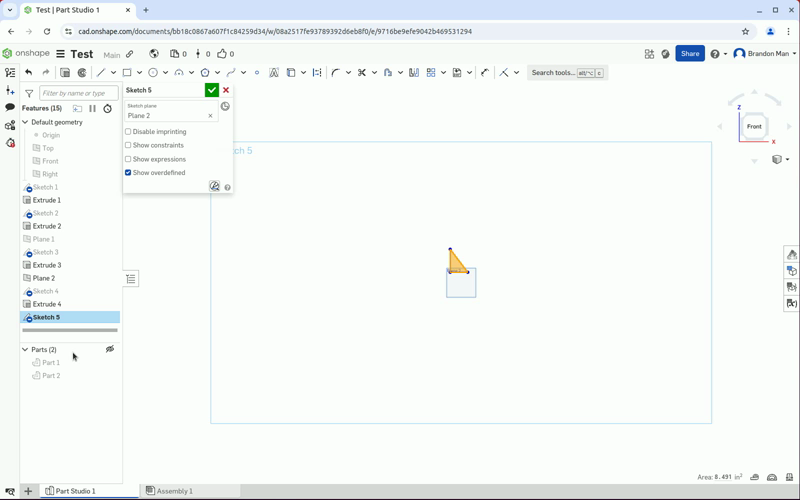
key(shift+e)
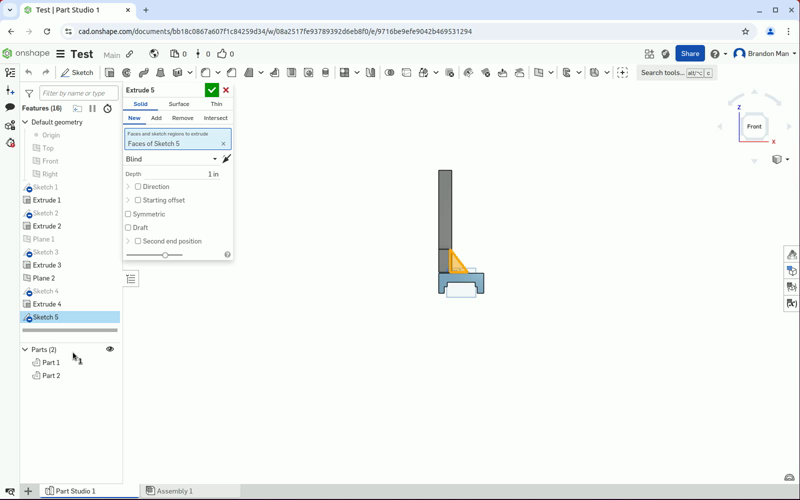
mouse_move(143, 106)
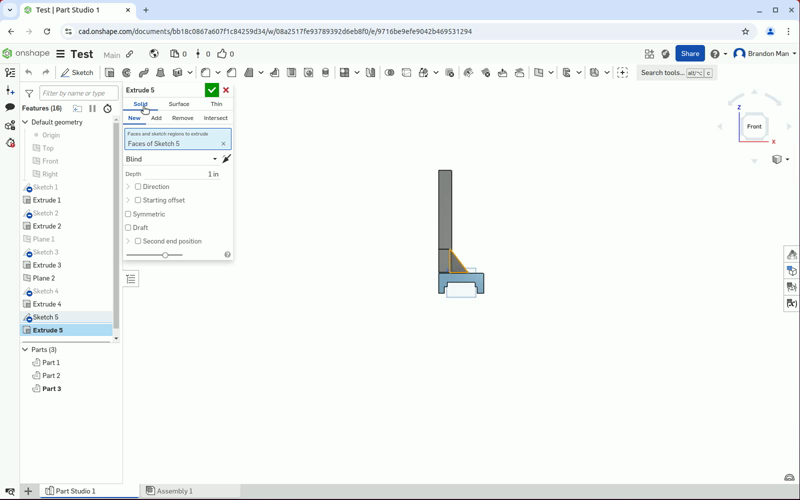
click(143, 106)
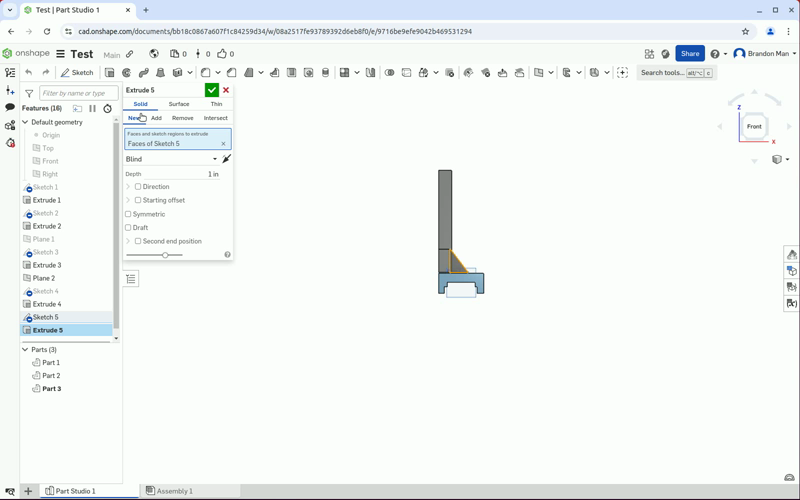
mouse_move(137, 120)
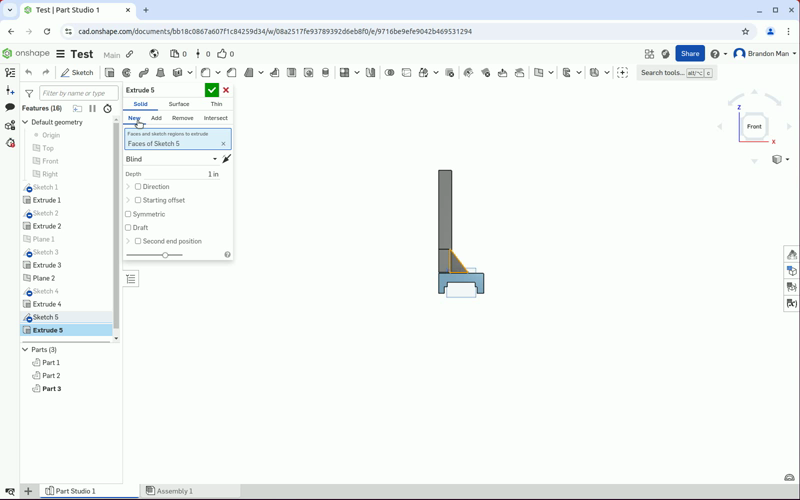
click(137, 120)
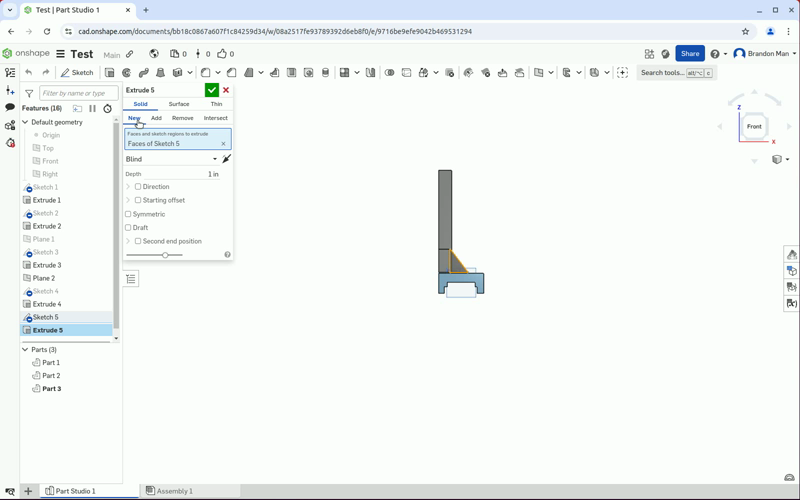
key(tab, 4)
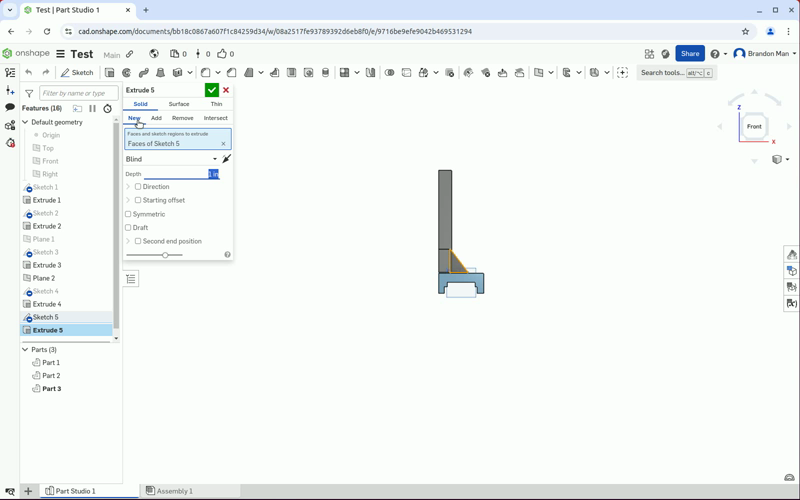
text(-1.204)
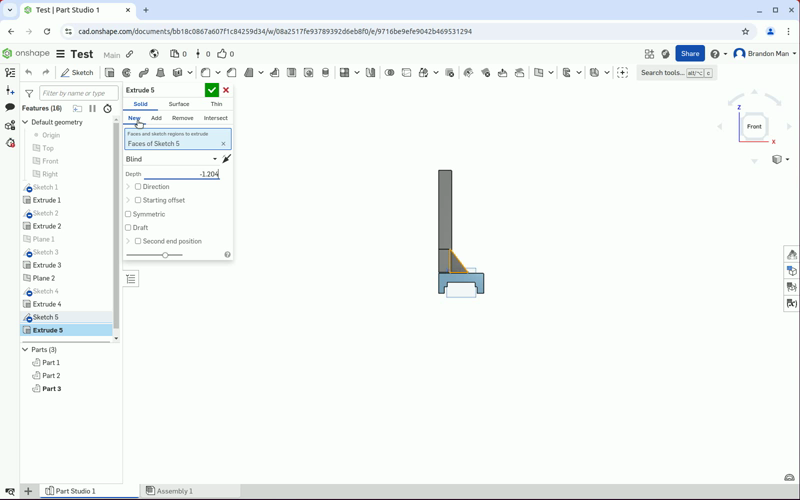
key(enter)
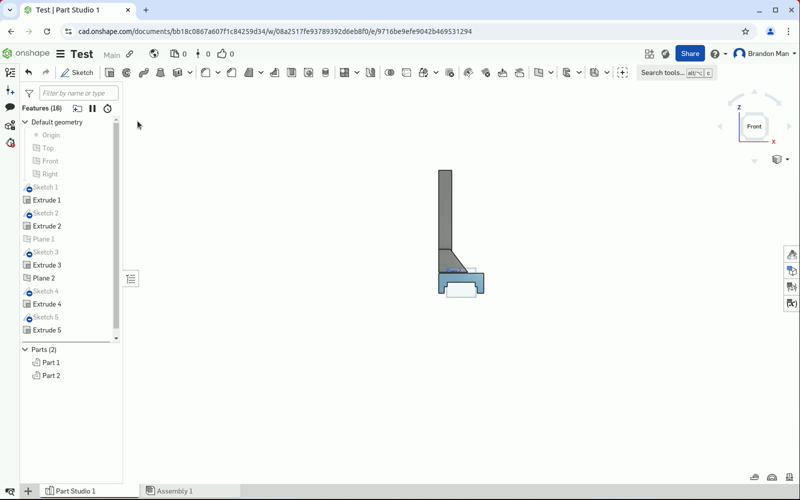
key(shift+h)
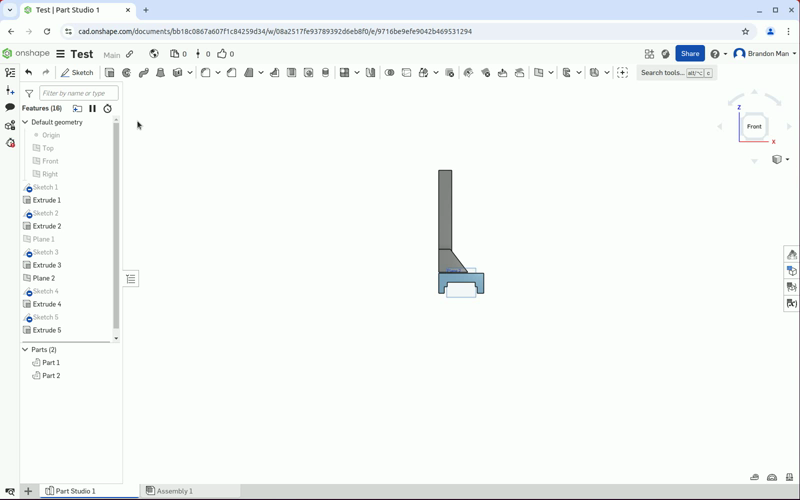
key(shift+h)
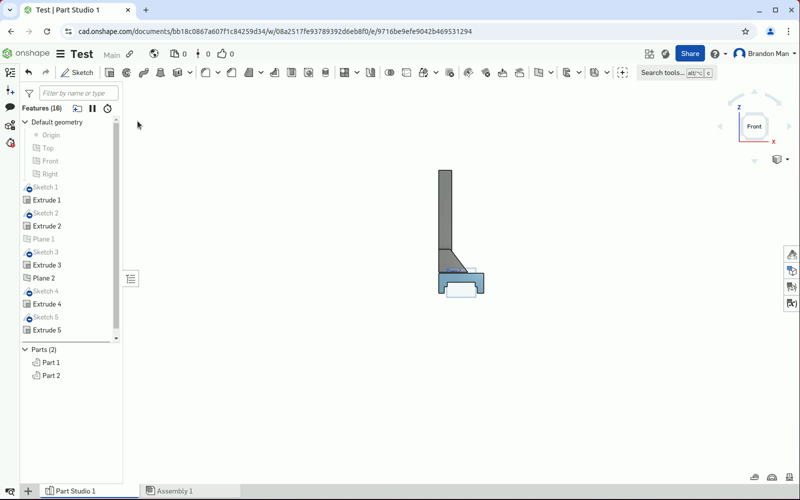
mouse_move(69, 189)
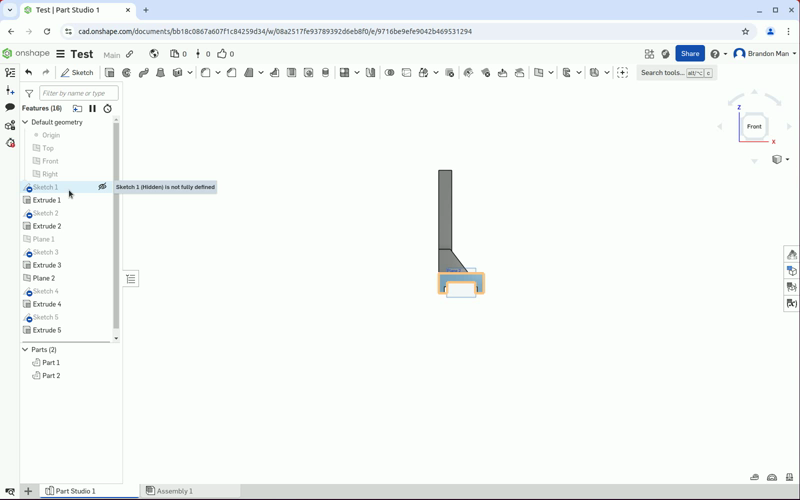
click(69, 189)
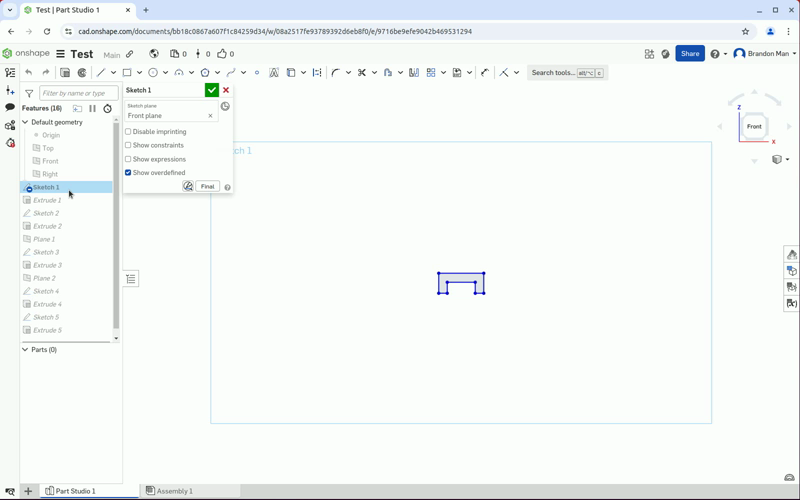
mouse_move(229, 92)
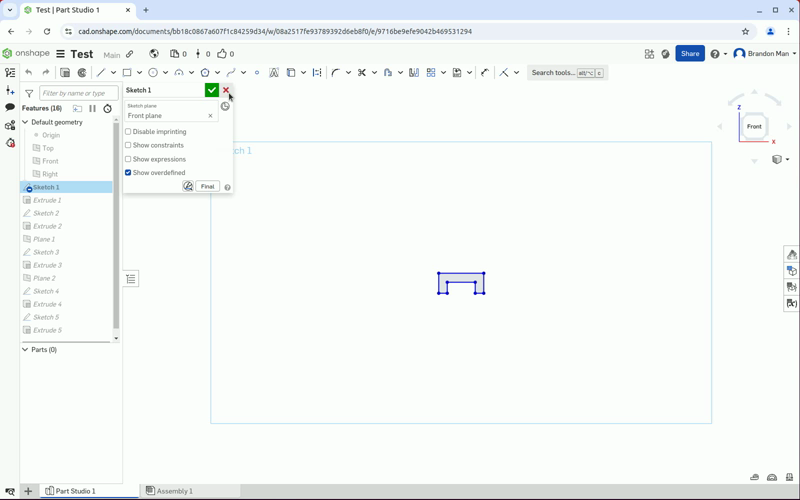
click(229, 92)
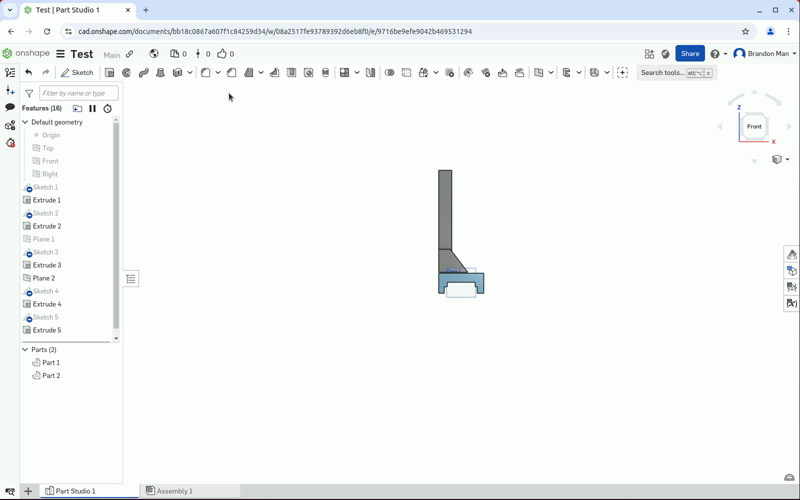
mouse_move(73, 352)
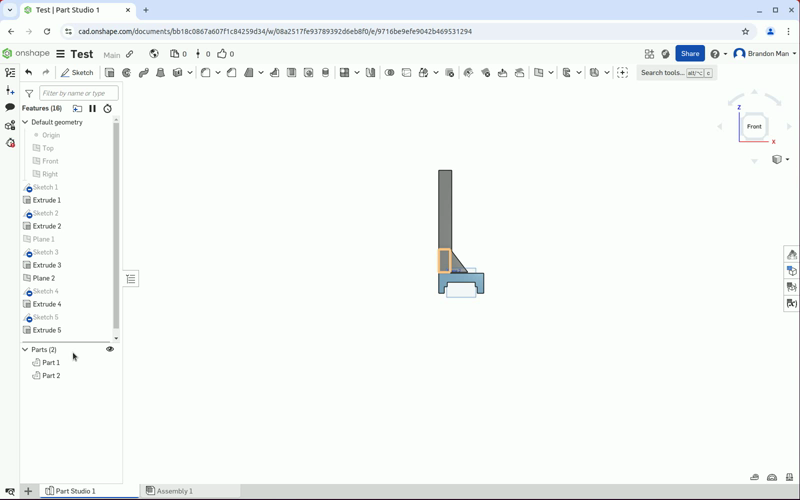
key(y)
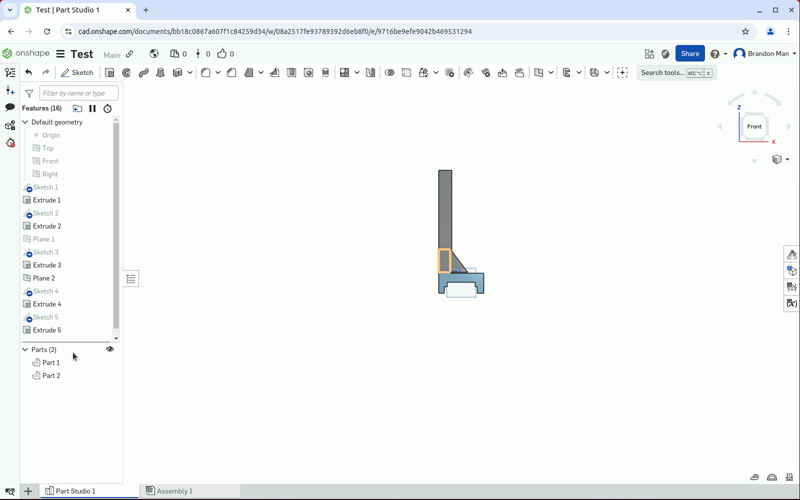
key(shift+p)
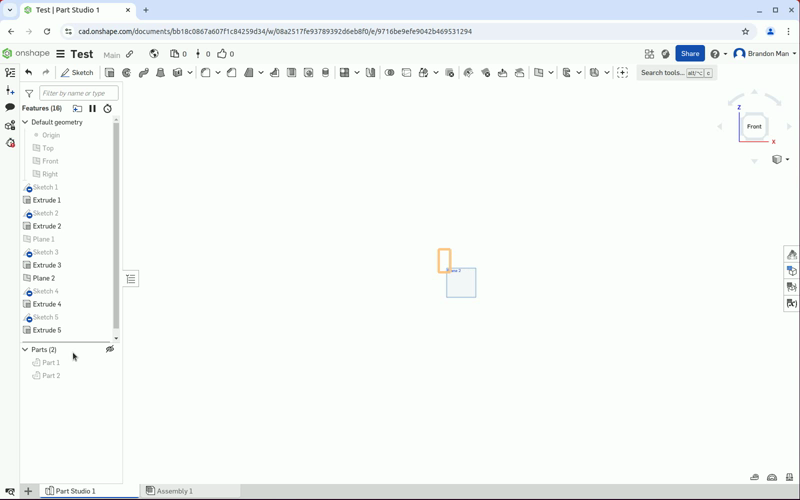
key(space)
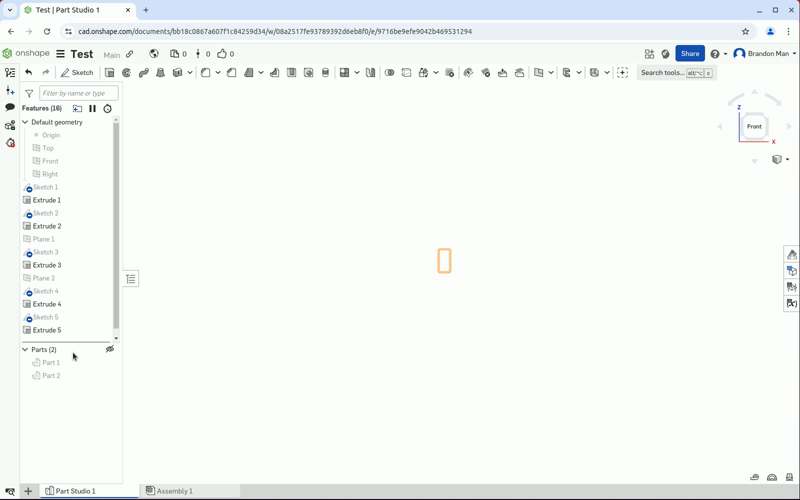
key_down(shift)
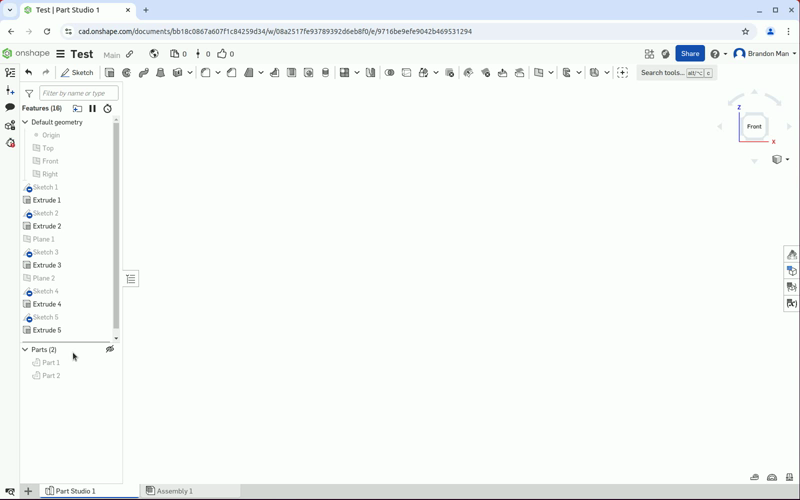
key(left)
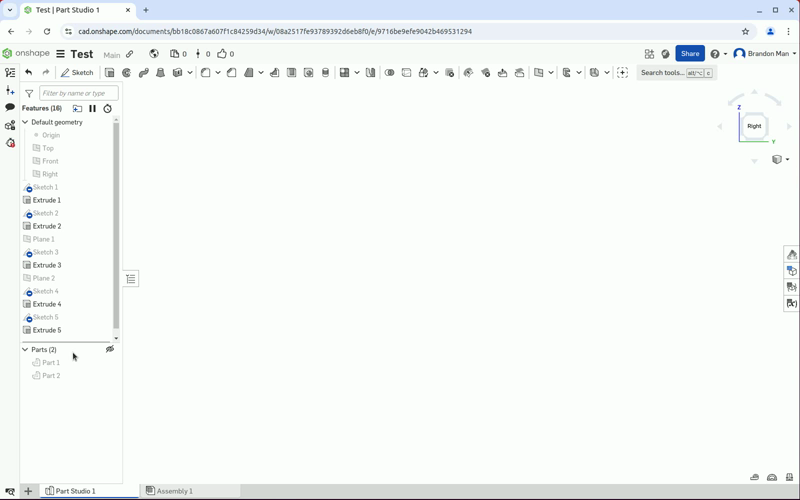
key_up(shift)
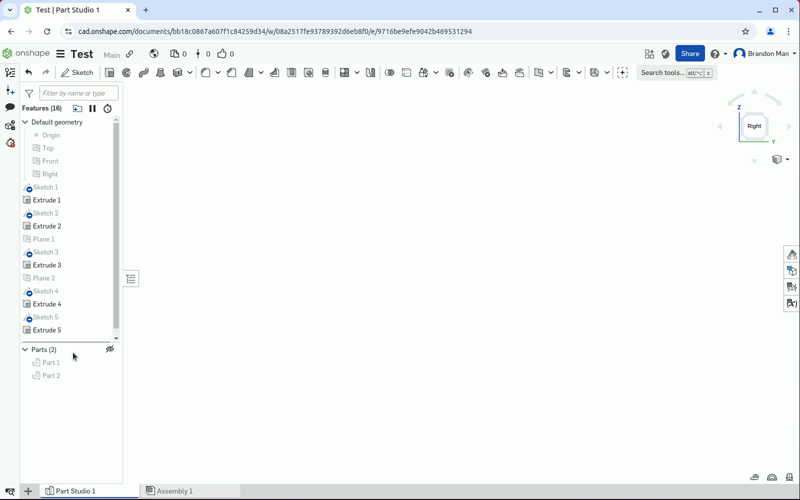
mouse_move(73, 352)
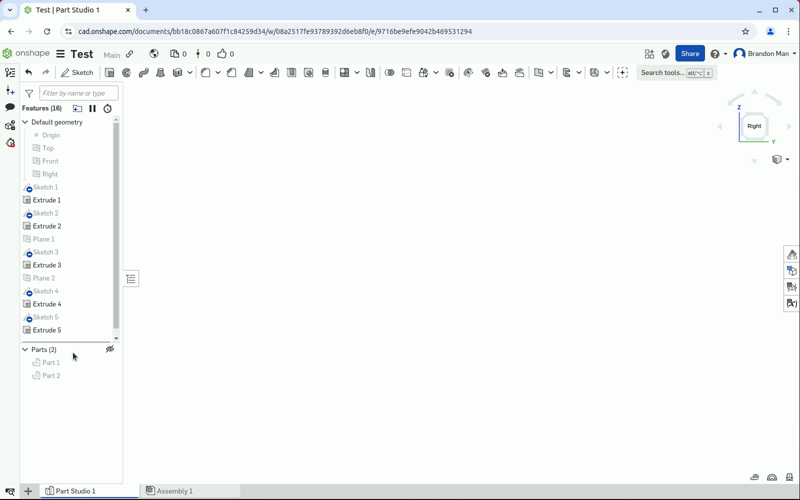
key(shift+y)
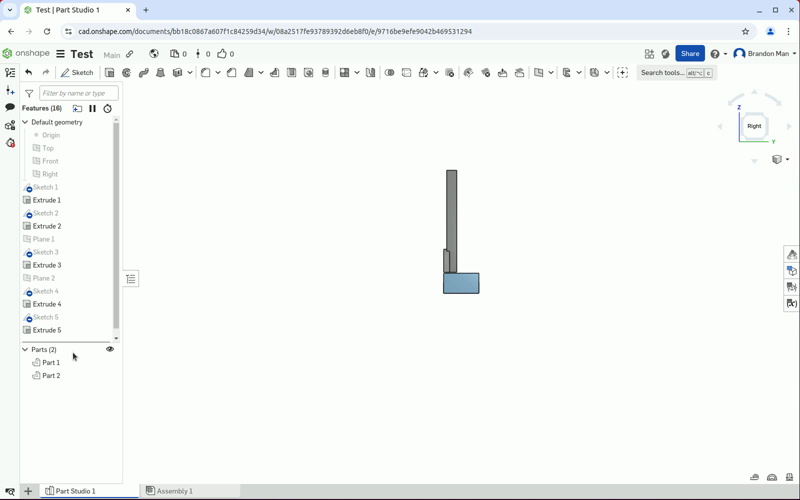
mouse_move(541, 75)
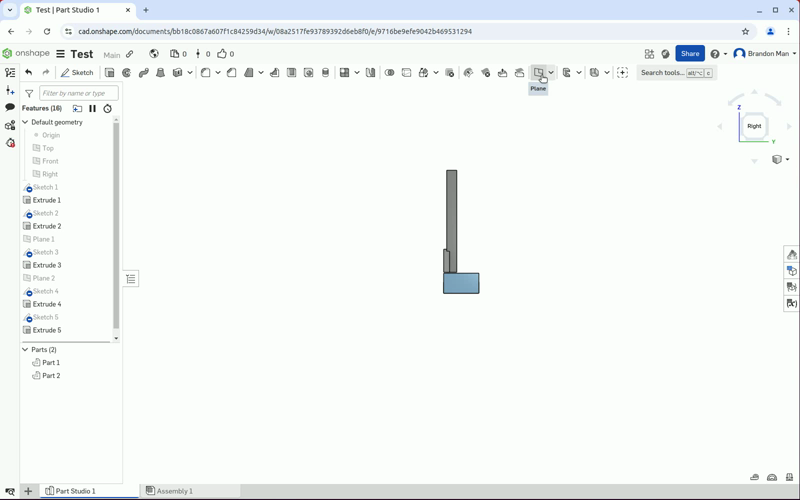
click(541, 75)
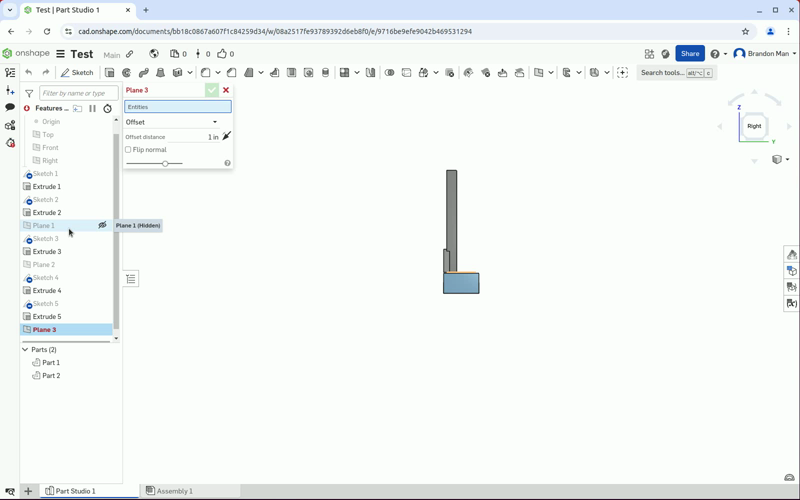
scroll(3)
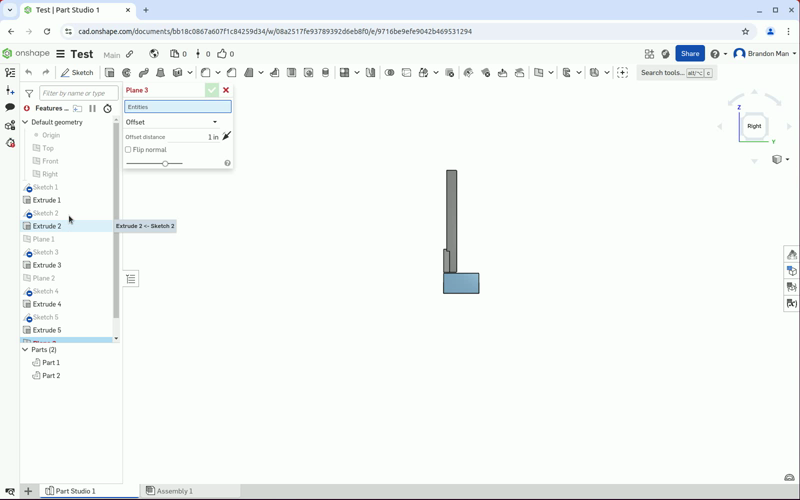
mouse_move(69, 176)
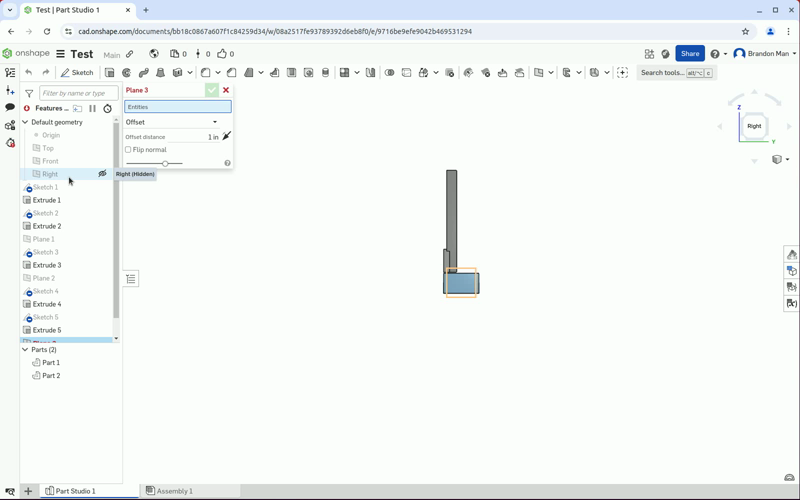
click(69, 176)
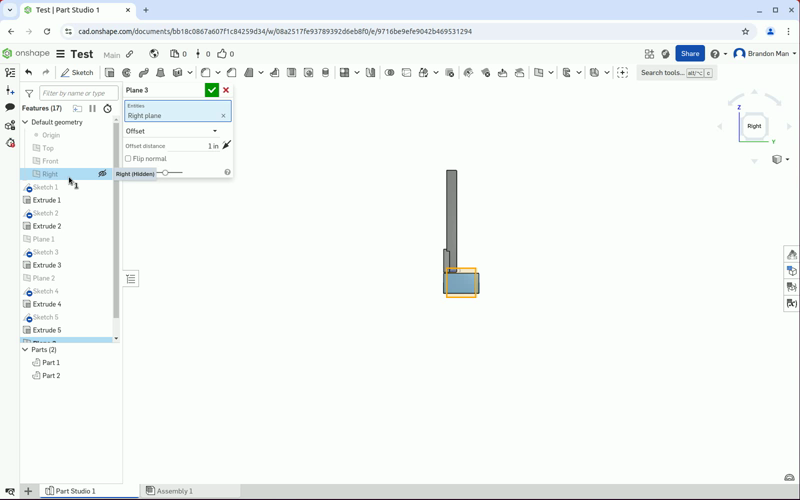
key(tab, 2)
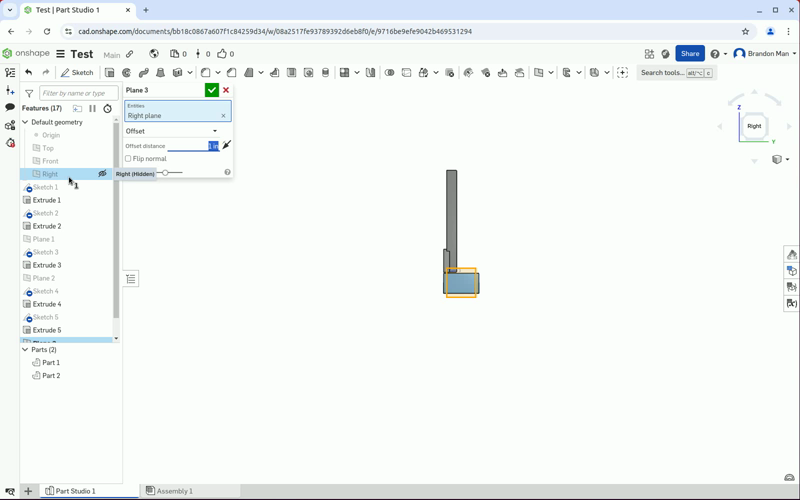
text(4.56)
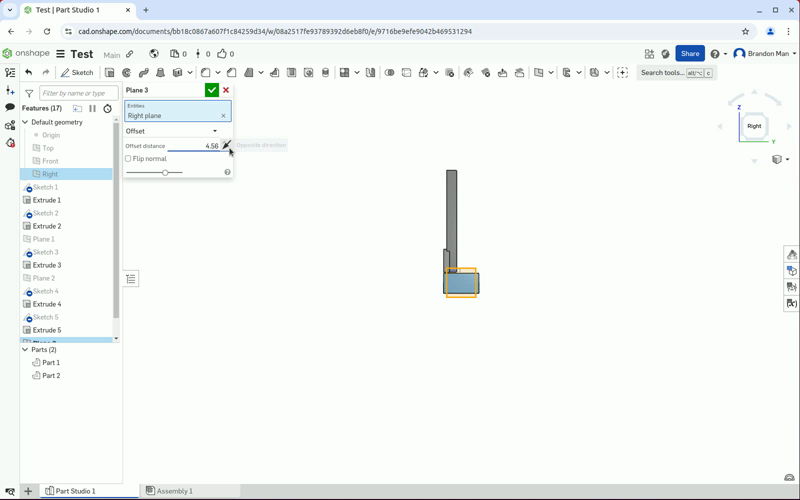
mouse_move(229, 147)
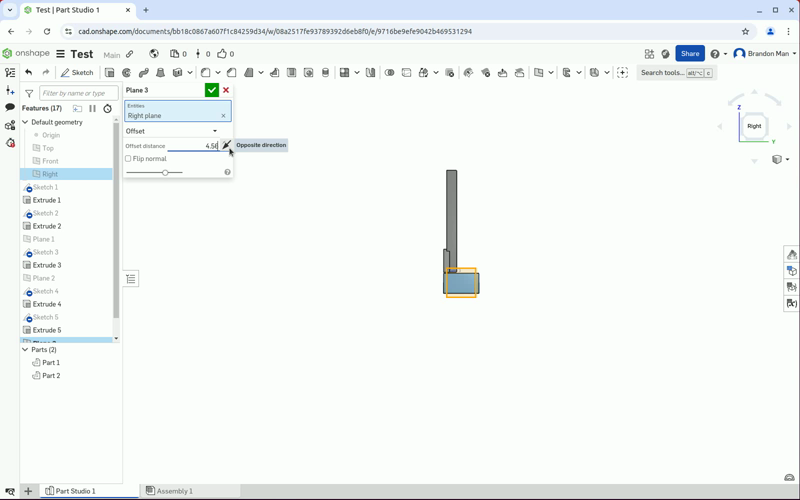
click(229, 147)
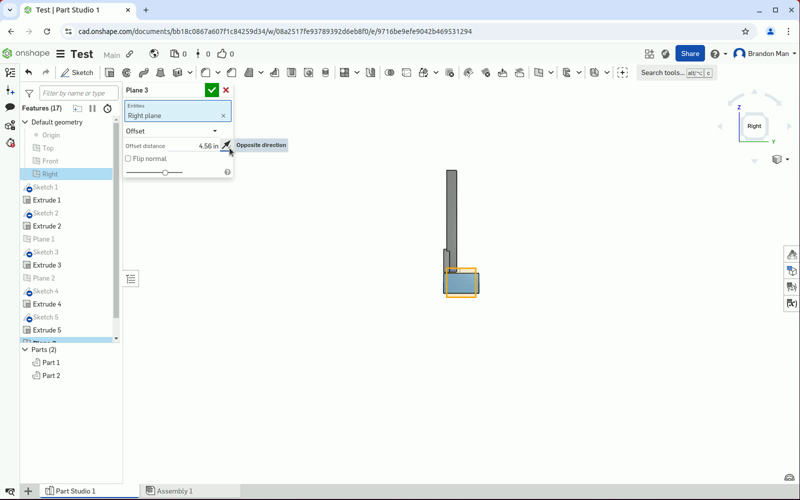
key(enter, 2)
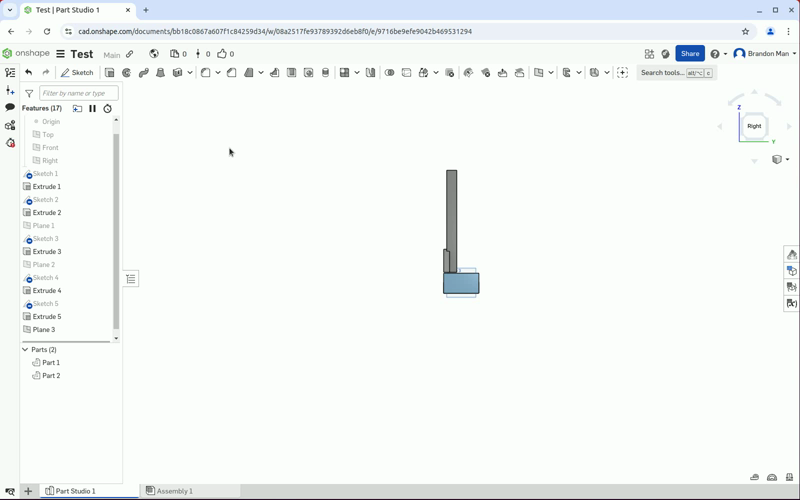
key(shift+s)
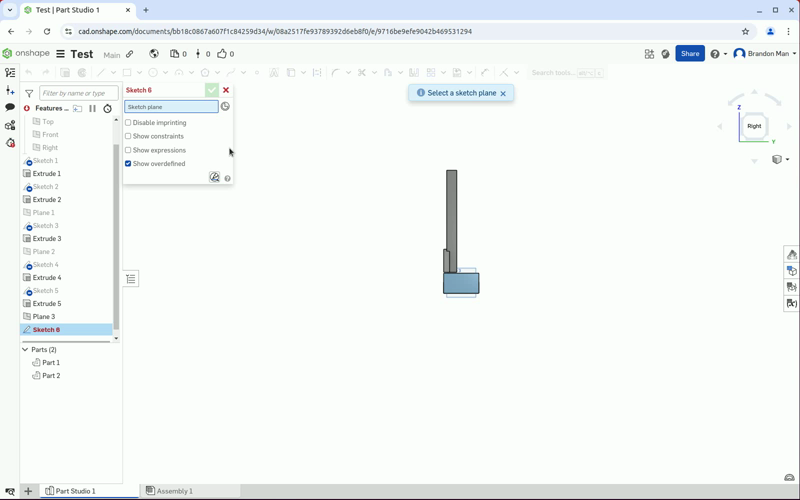
mouse_move(69, 319)
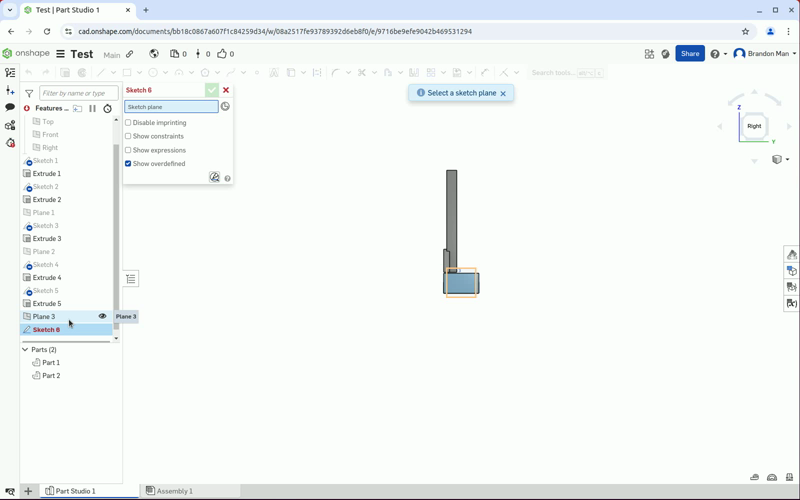
click(69, 319)
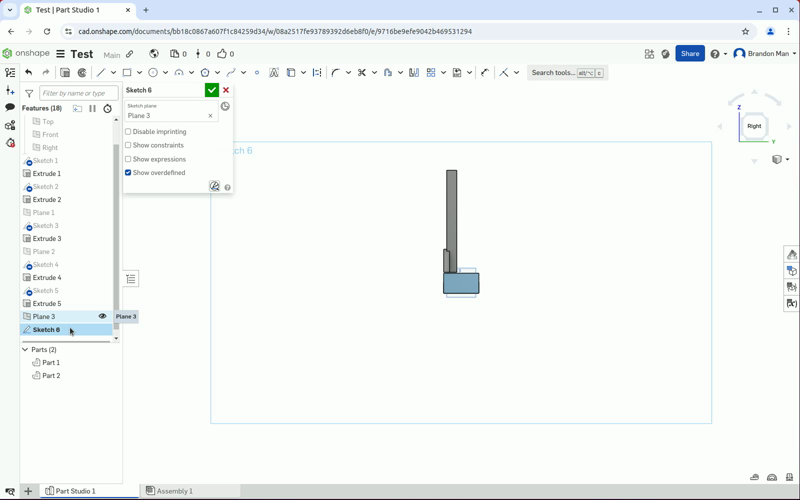
mouse_move(73, 352)
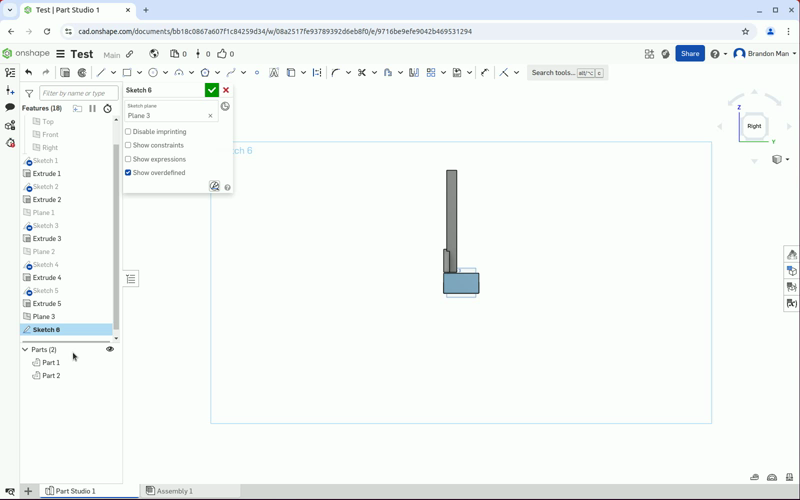
key(y)
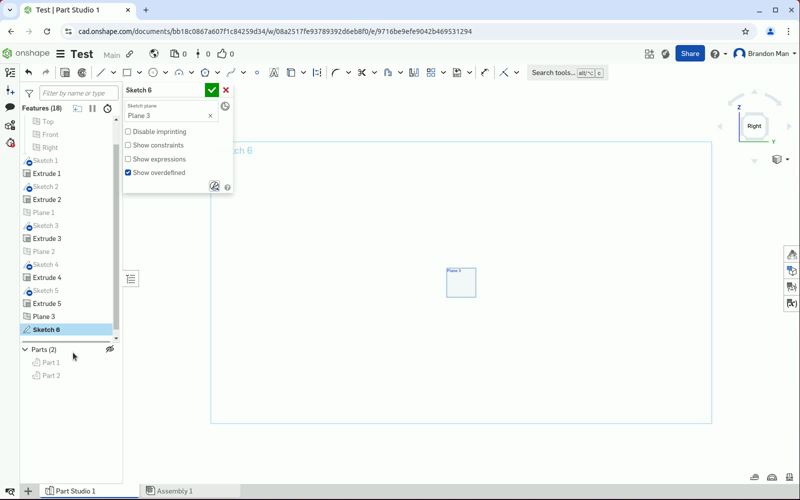
key(l)
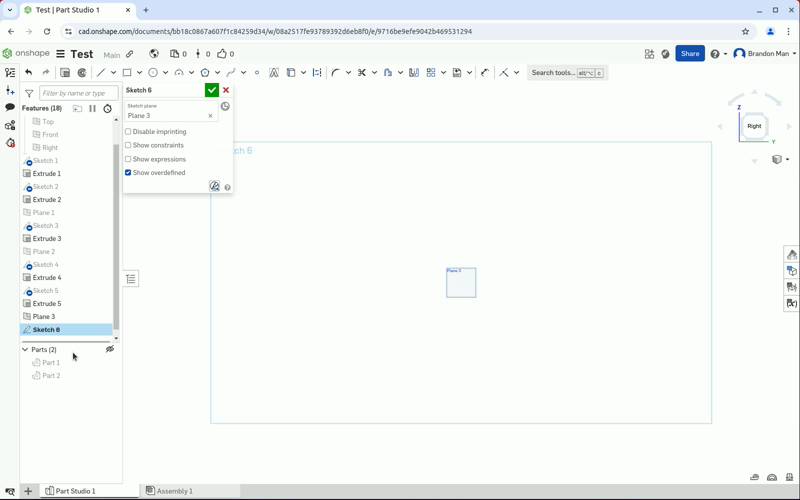
key_down(shift)
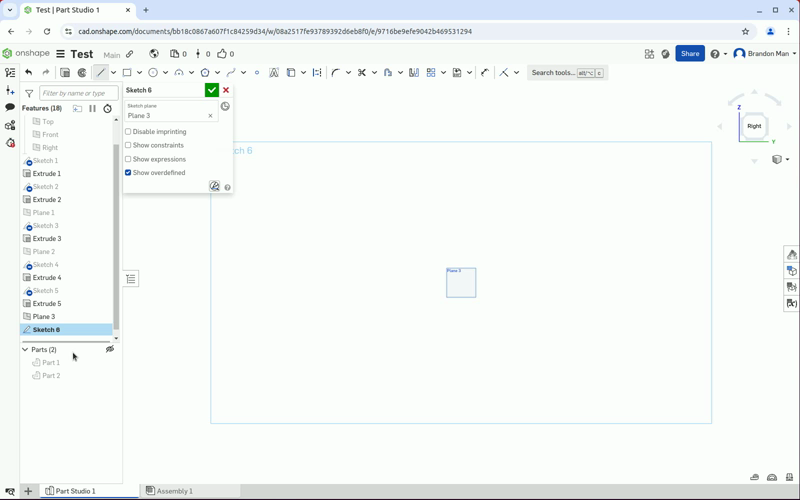
mouse_move(449, 272)
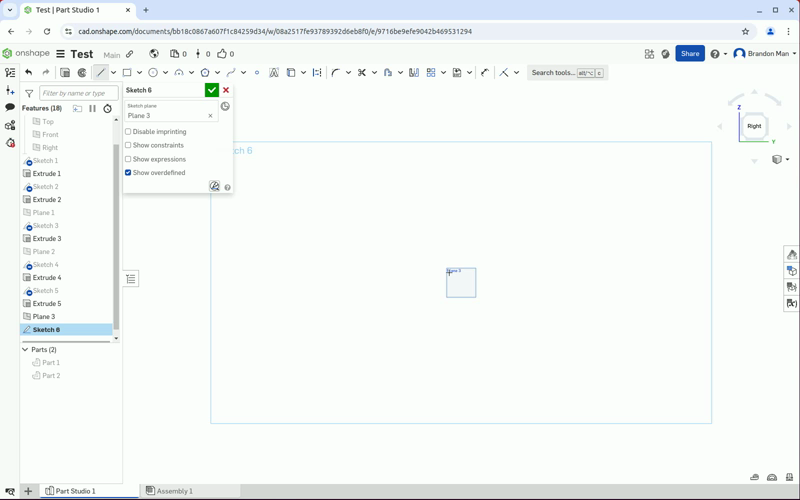
click(449, 272)
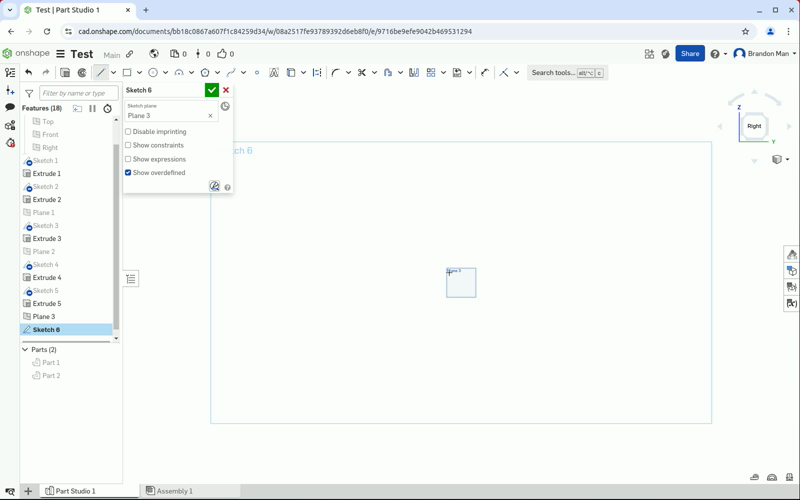
key_up(shift)
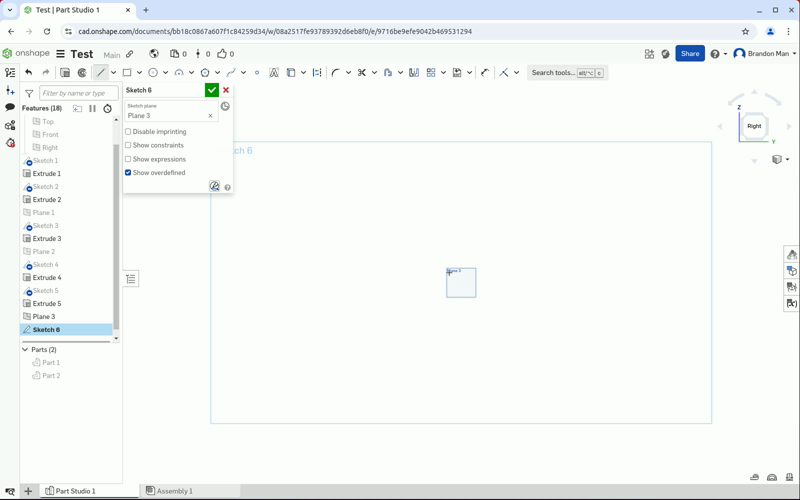
key_down(shift)
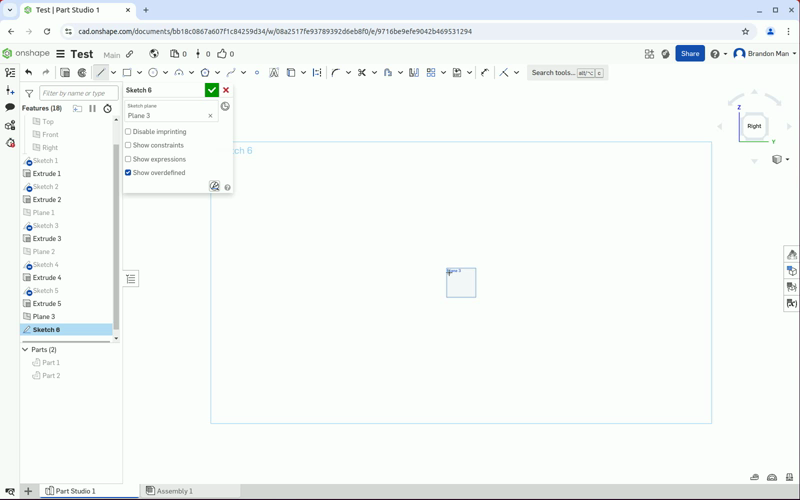
mouse_move(479, 272)
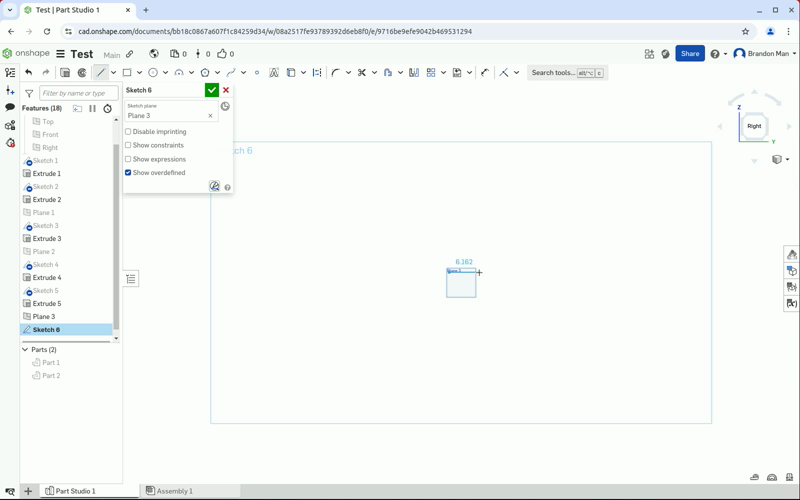
mouse_move(466, 272)
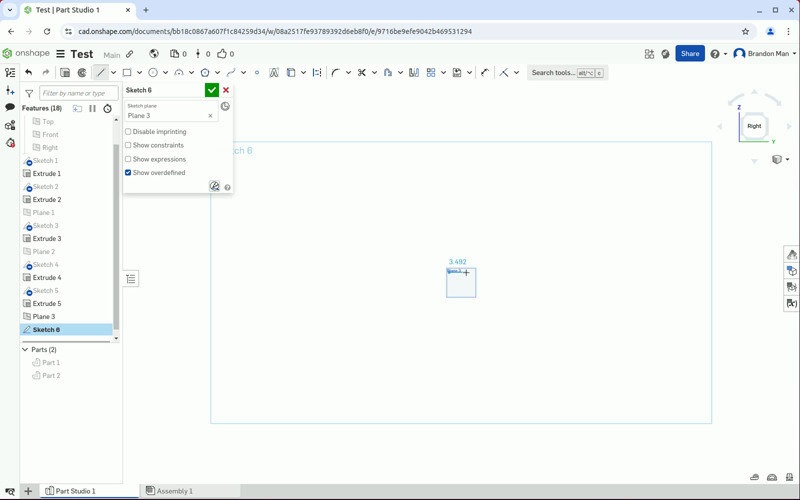
click(466, 272)
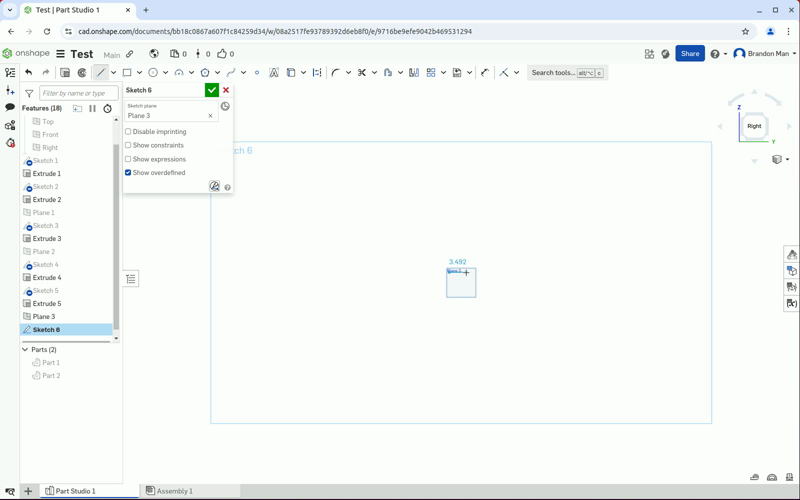
key_up(shift)
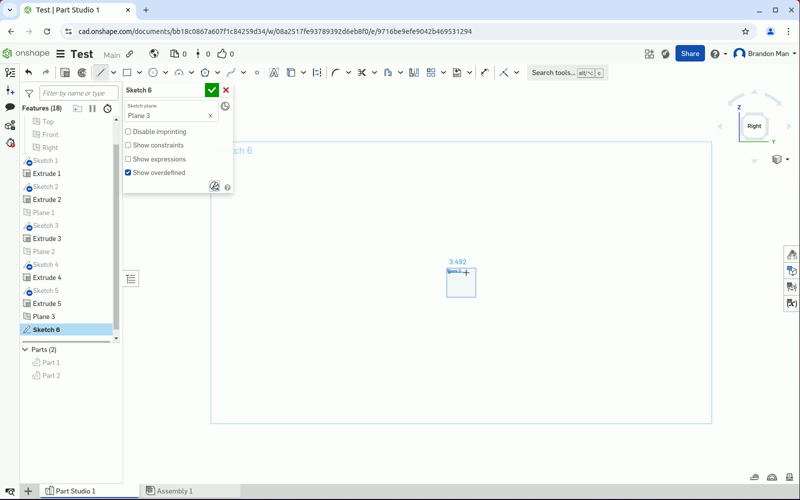
key_down(shift)
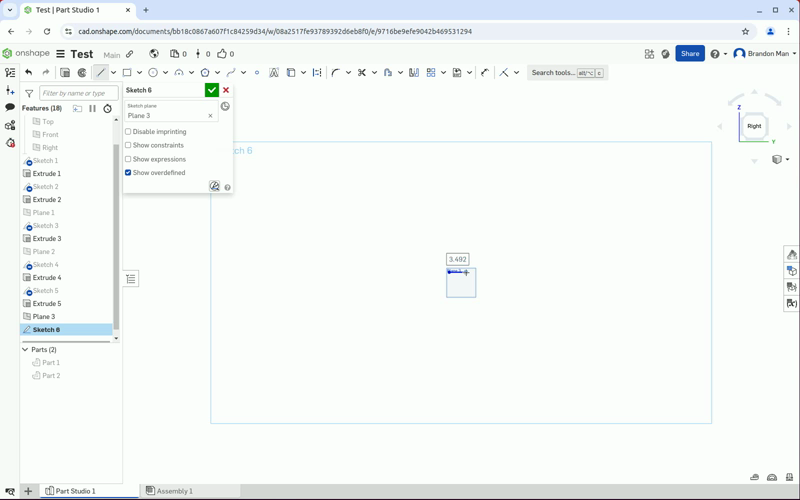
mouse_move(496, 272)
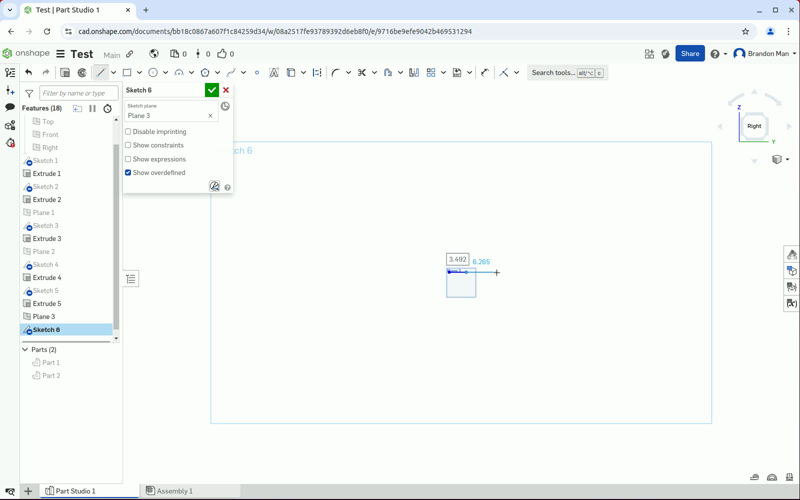
mouse_move(466, 249)
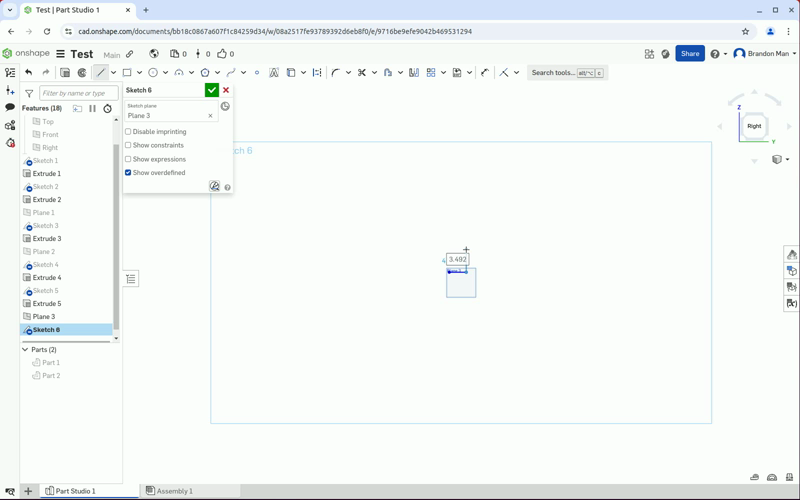
click(466, 249)
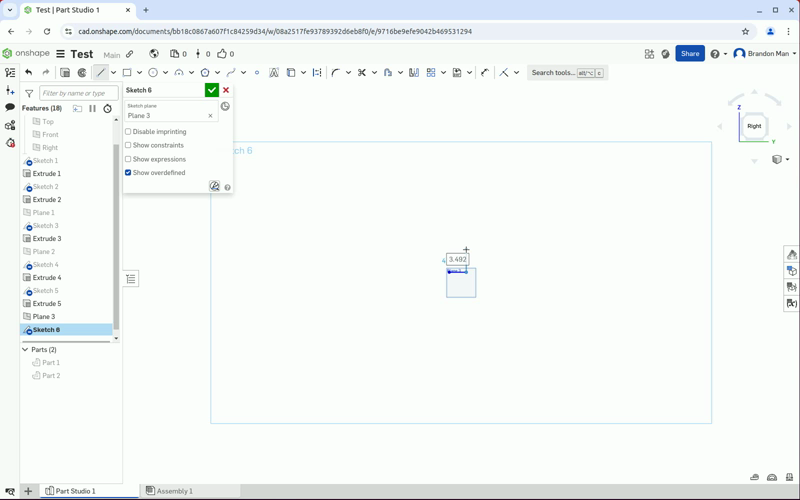
key_up(shift)
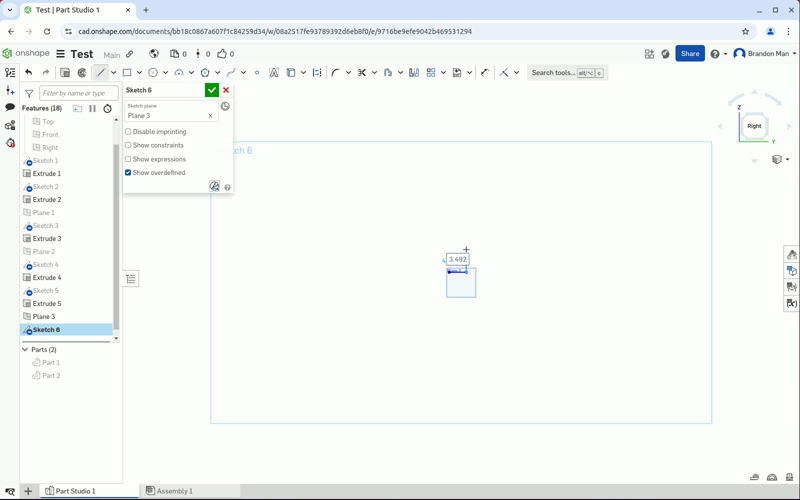
mouse_move(496, 249)
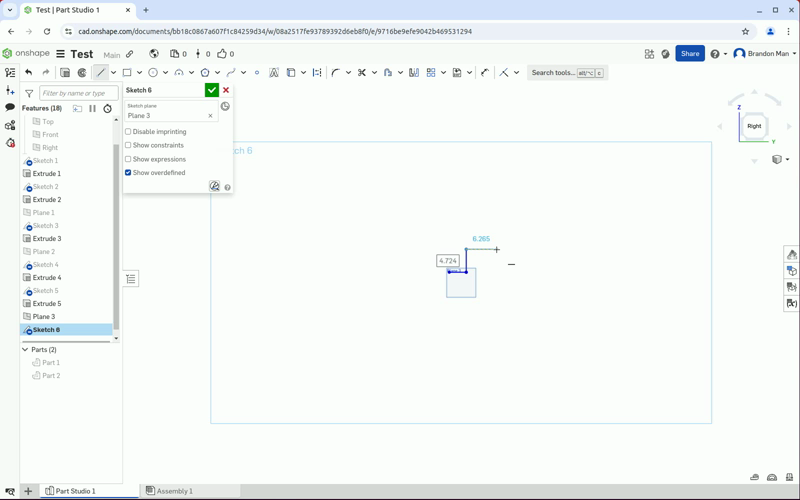
key_down(shift)
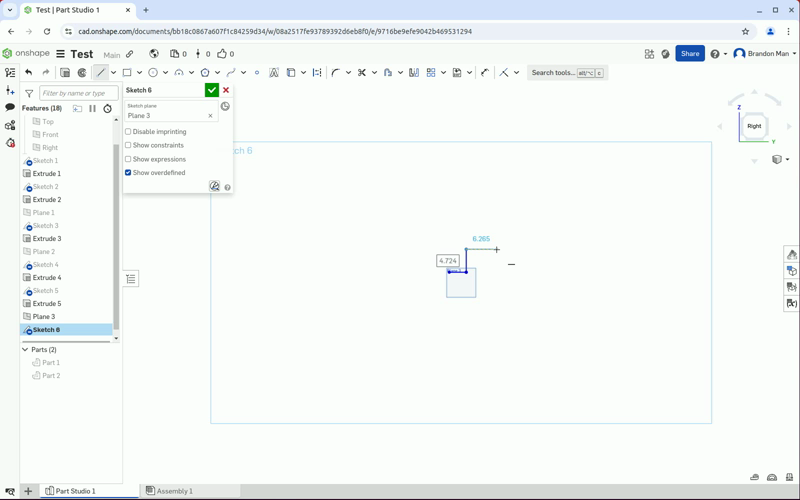
mouse_move(449, 272)
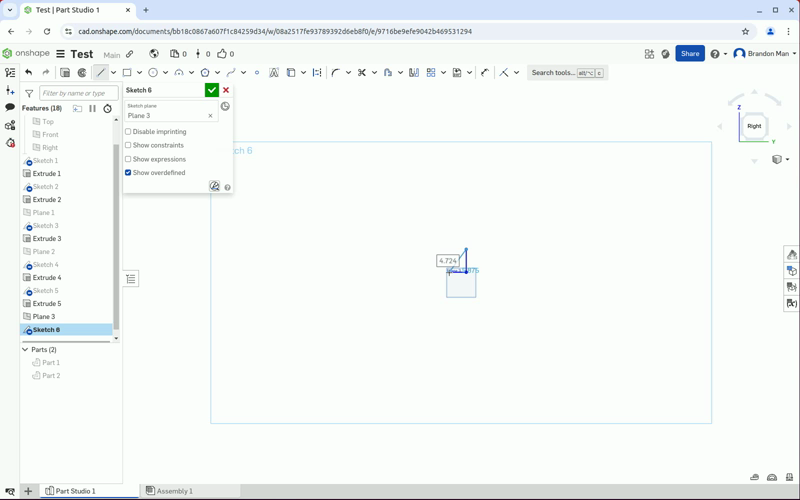
key_up(shift)
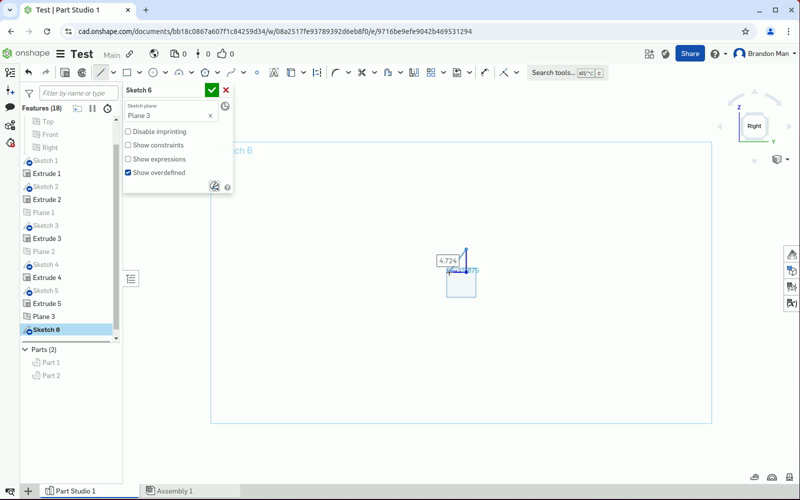
click(449, 272)
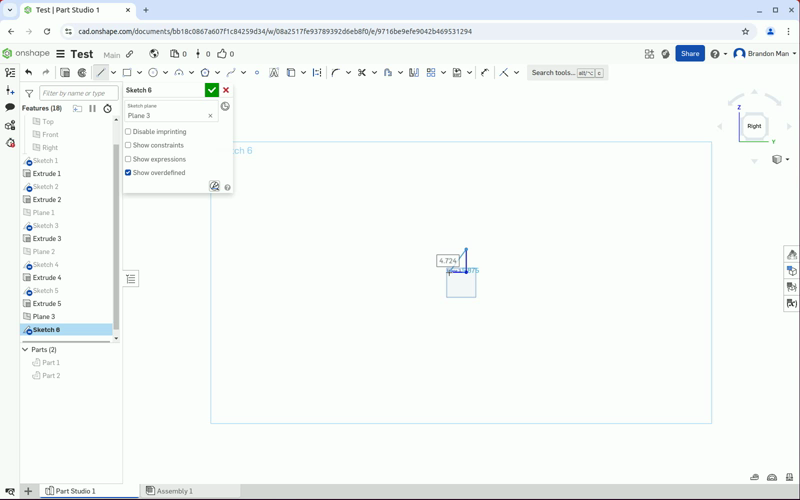
key(esc)
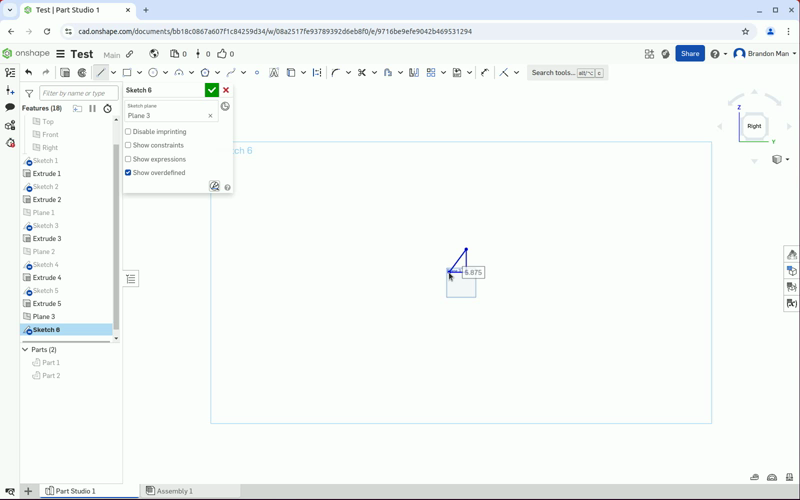
mouse_move(456, 262)
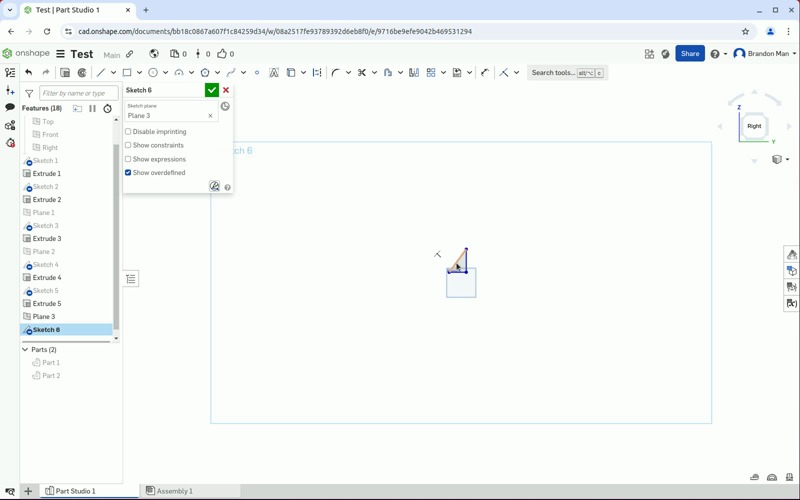
scroll(6)
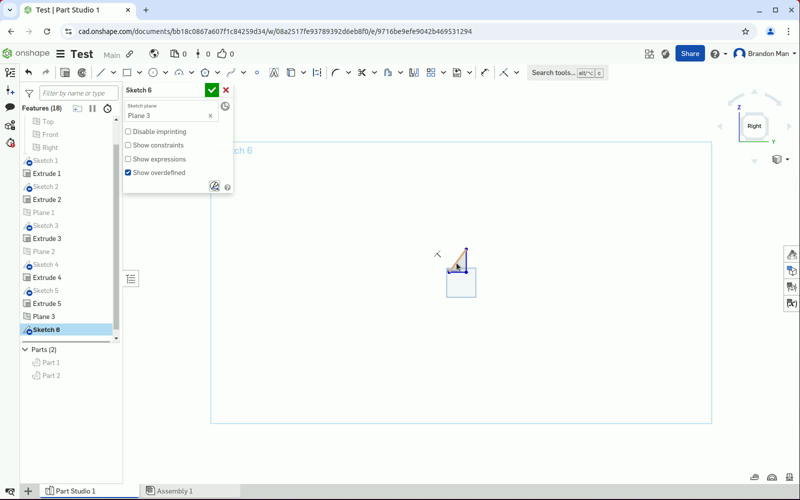
scroll(6)
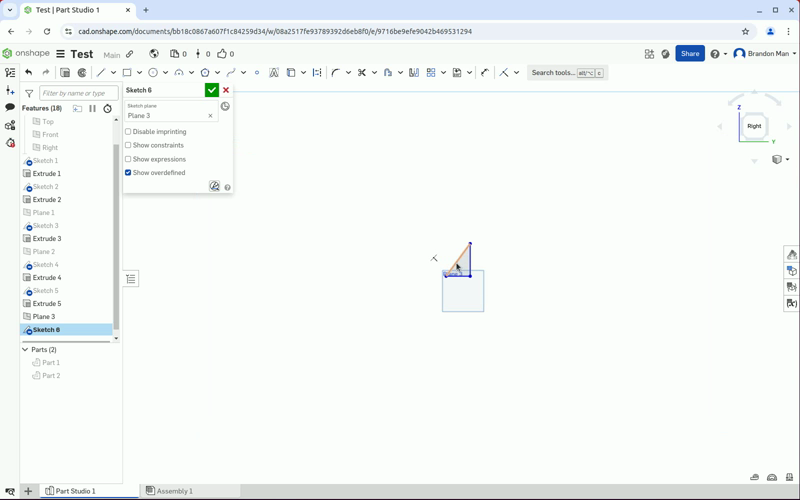
scroll(6)
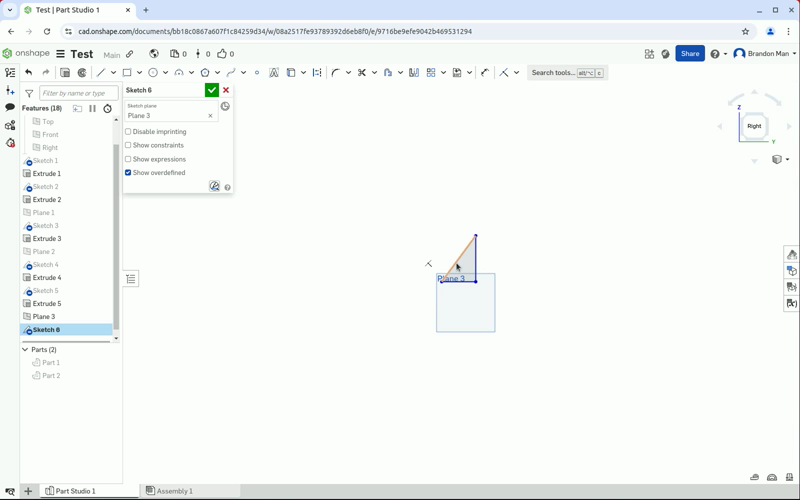
scroll(6)
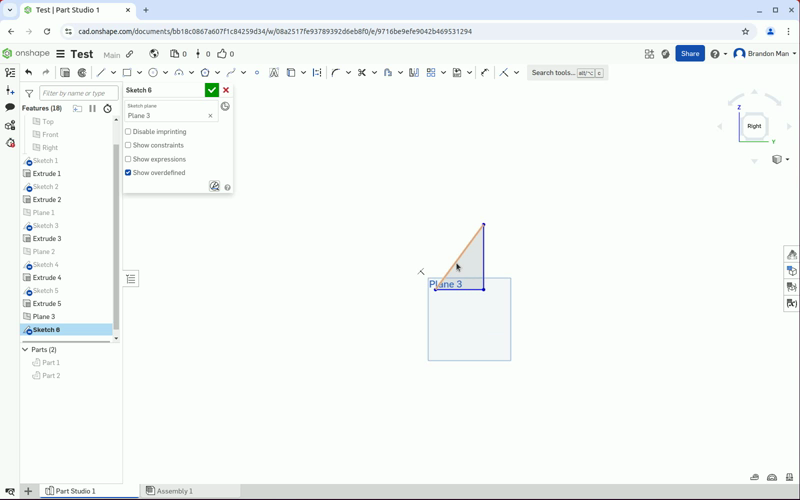
scroll(6)
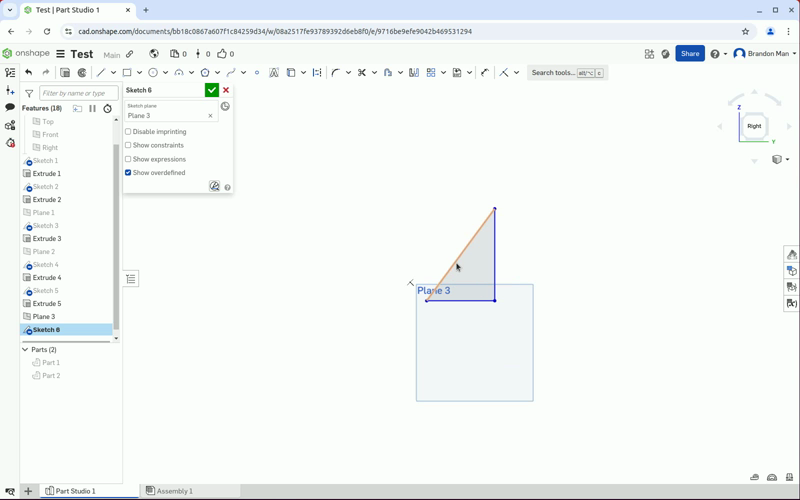
scroll(6)
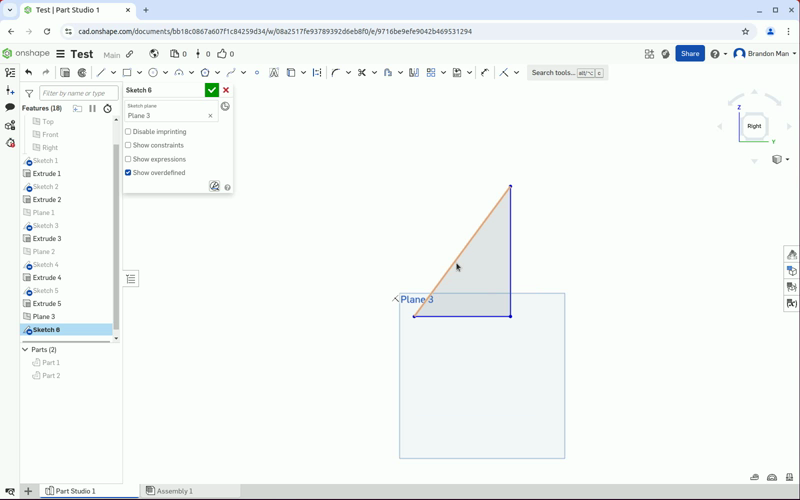
scroll(6)
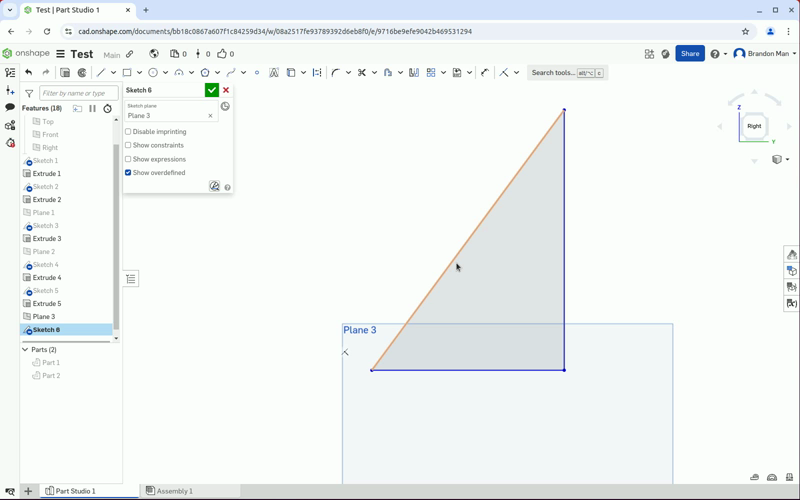
click(456, 262)
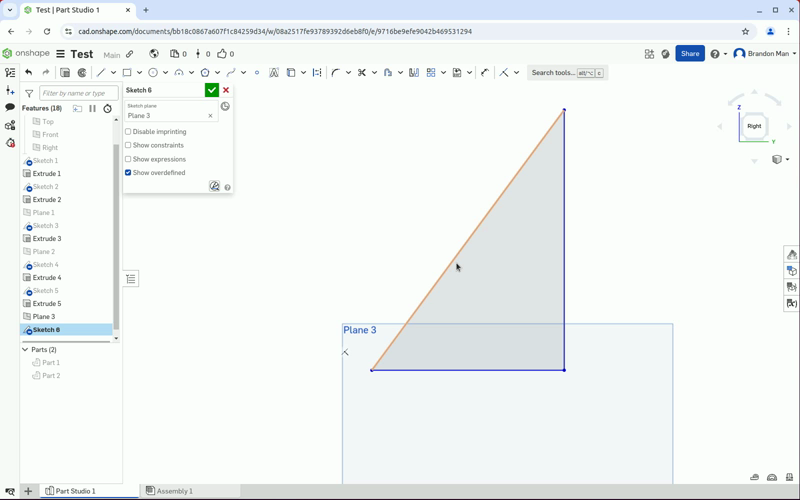
scroll(-6)
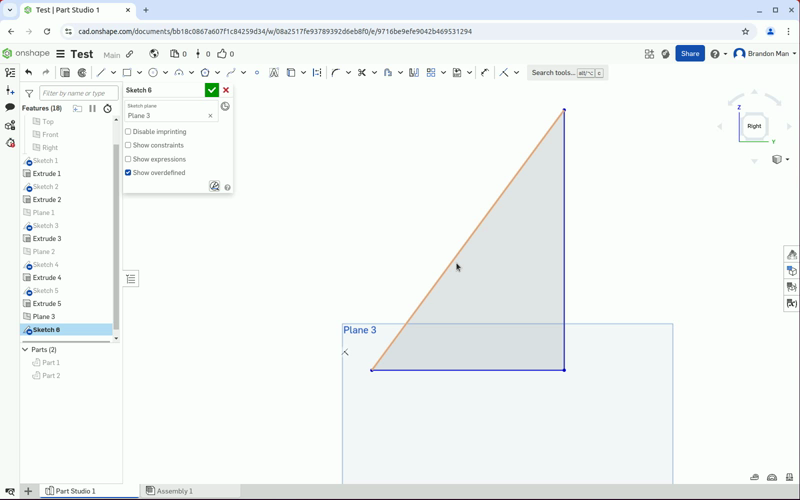
scroll(-6)
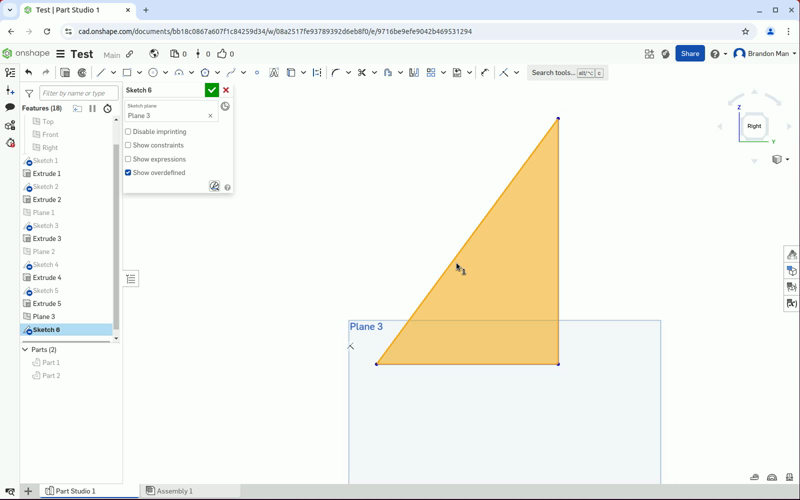
scroll(-6)
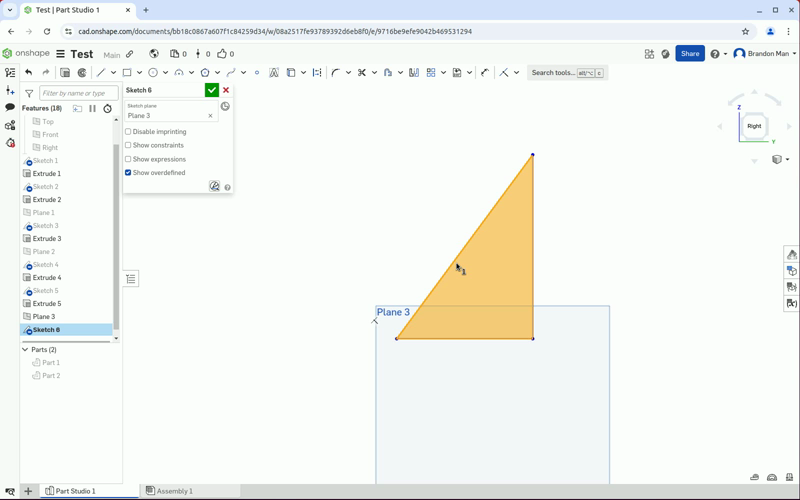
scroll(-6)
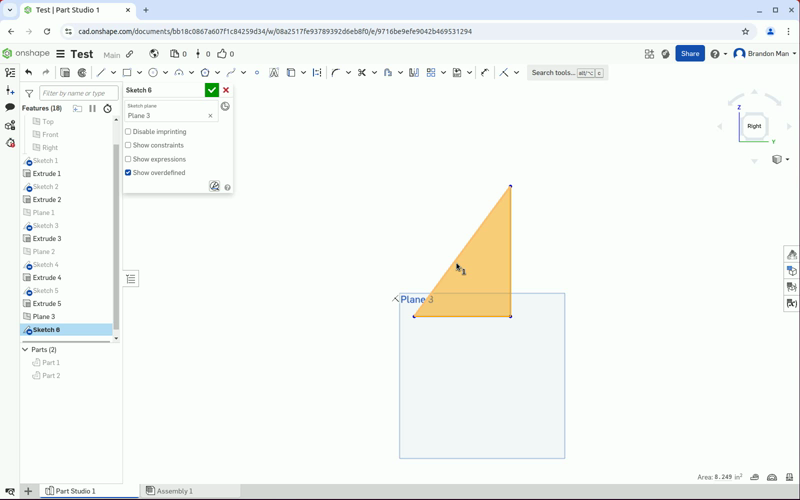
scroll(-6)
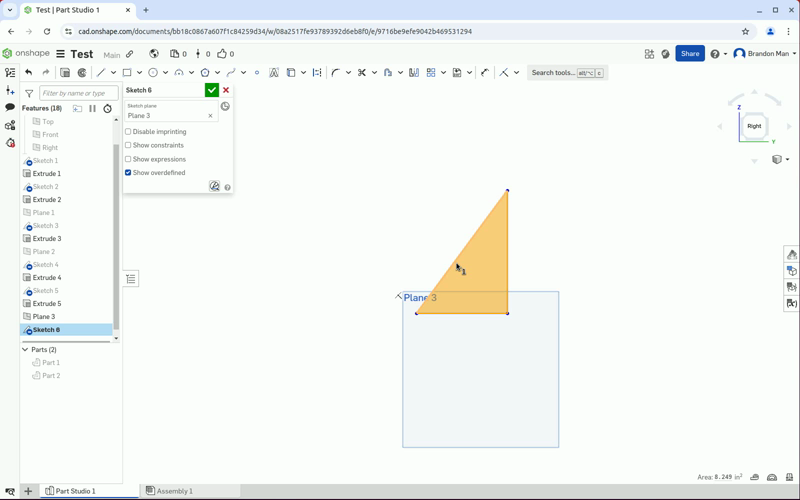
scroll(-6)
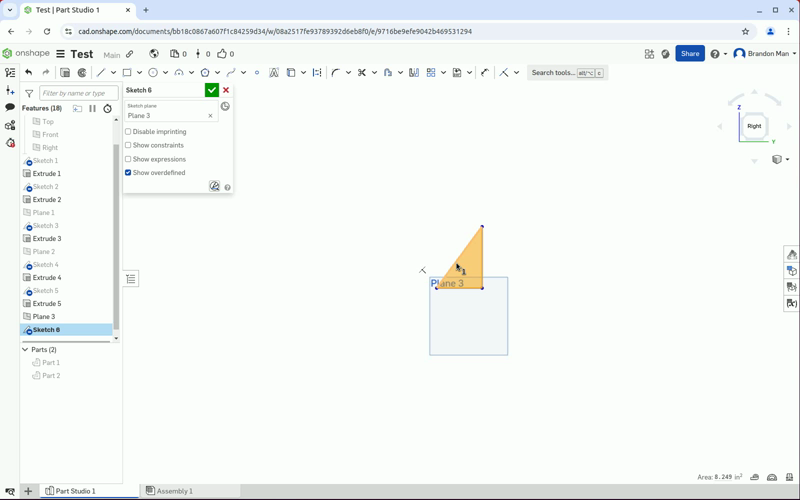
scroll(-6)
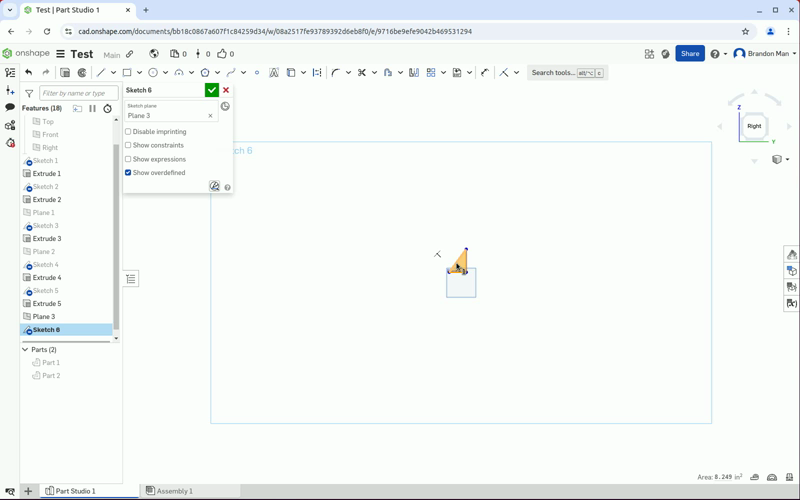
mouse_move(73, 352)
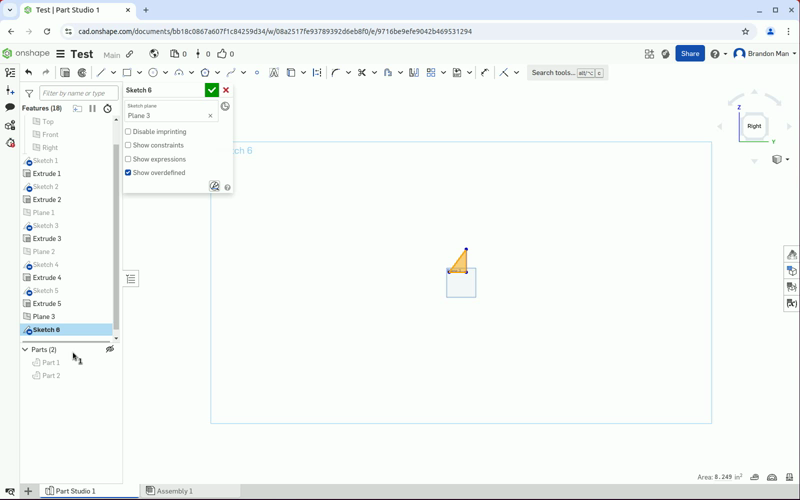
key(shift+y)
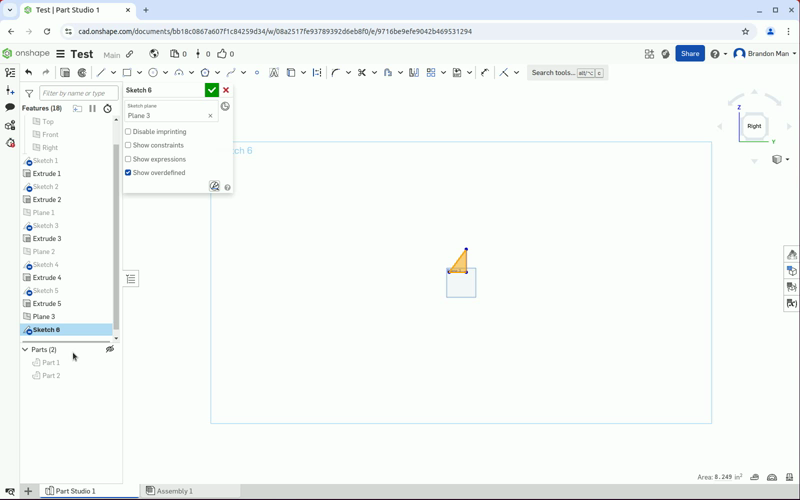
key(shift+e)
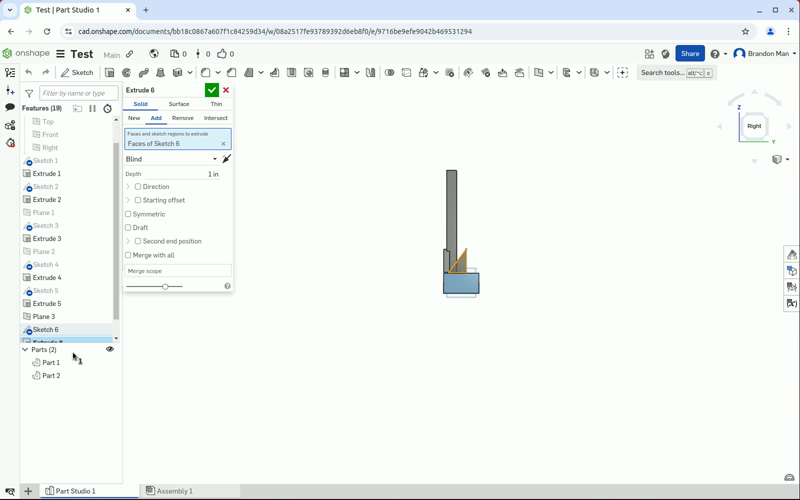
mouse_move(143, 106)
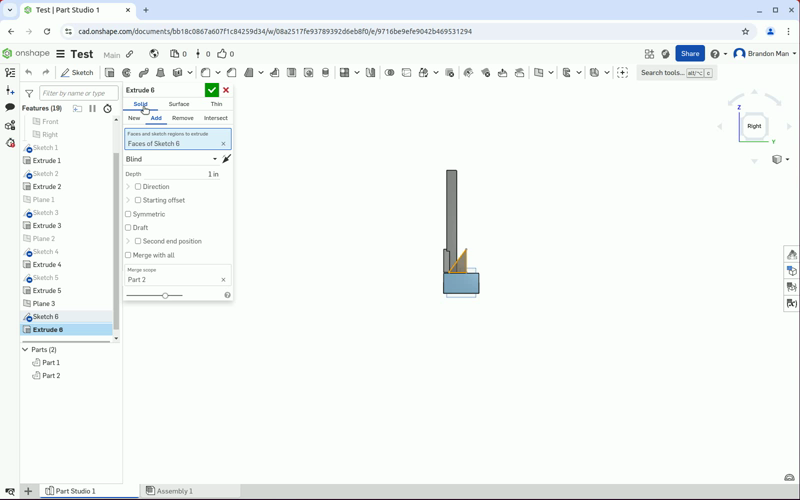
click(143, 106)
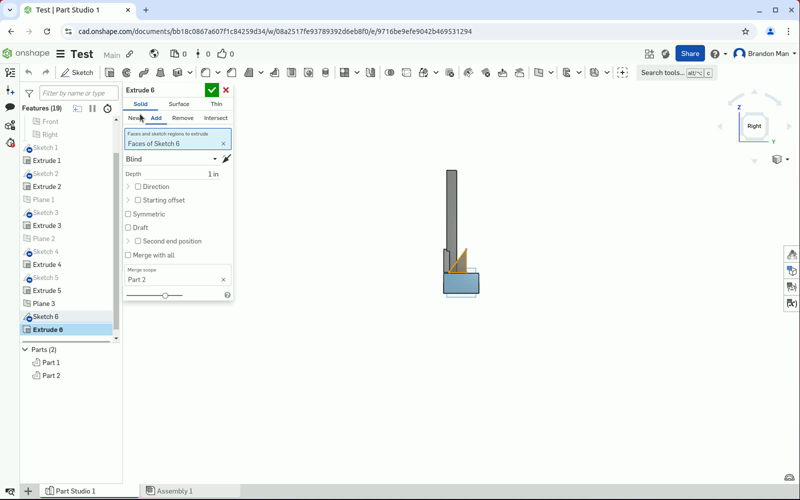
mouse_move(137, 120)
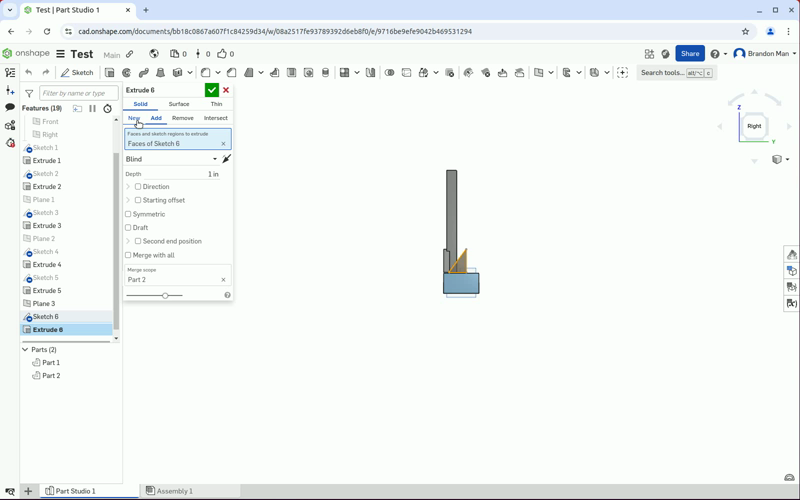
click(137, 120)
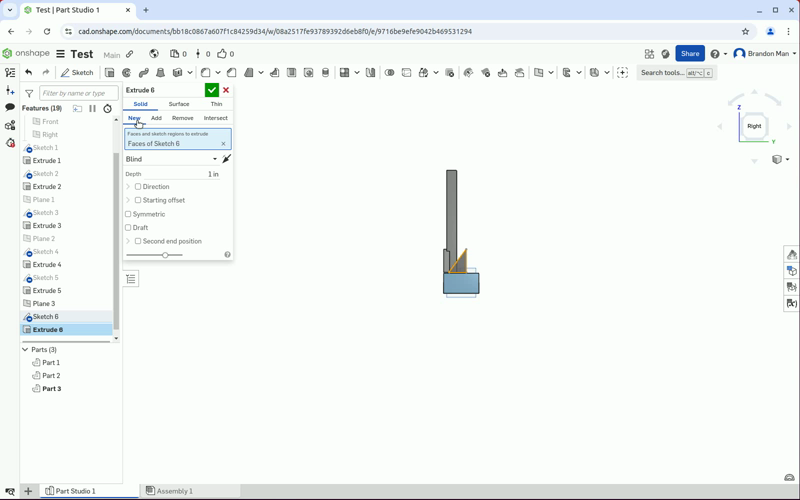
key(tab, 4)
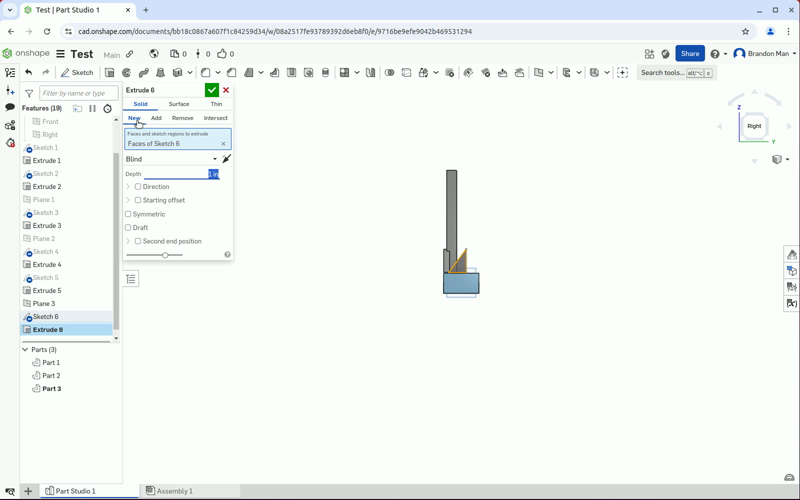
text(-0.481)
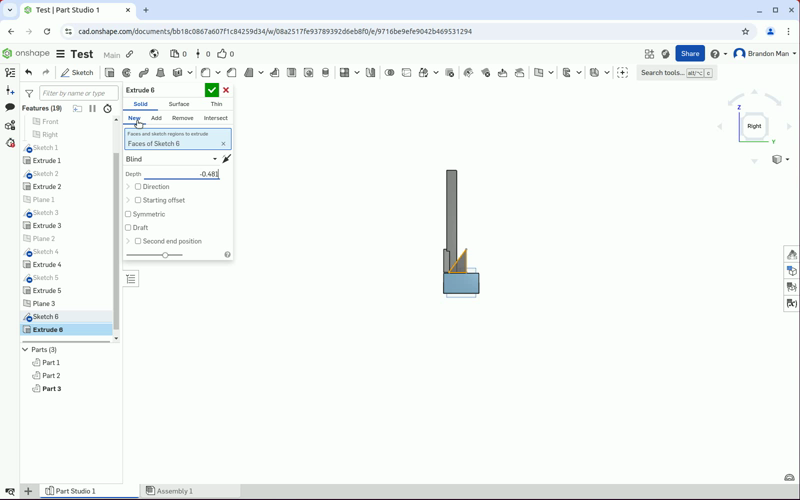
key(enter)
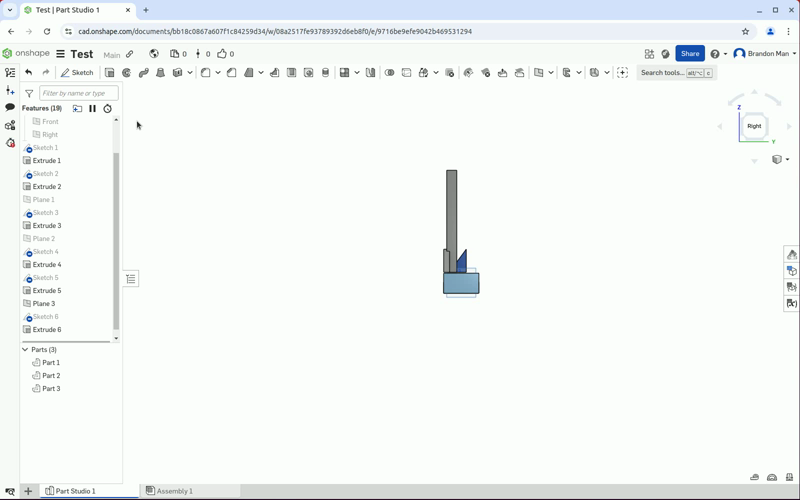
key(shift+h)
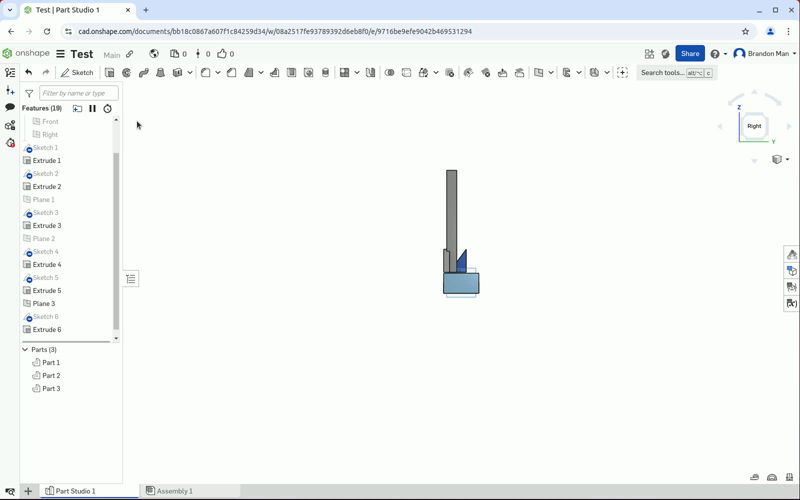
key(shift+h)
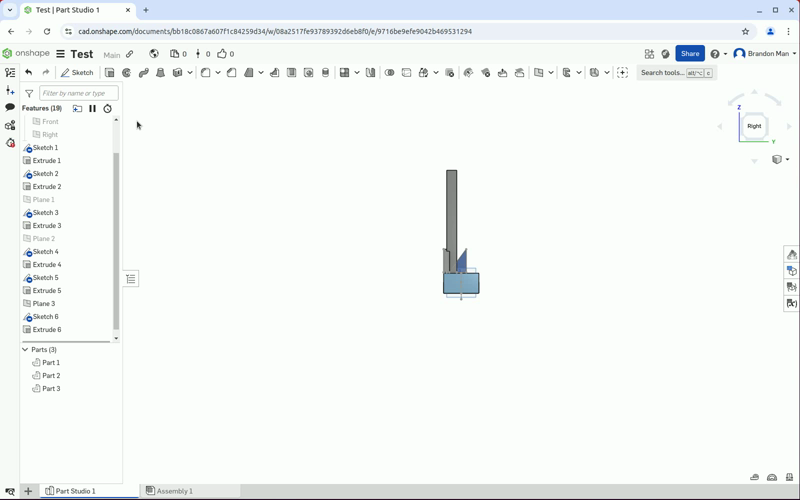
key(shift+7)
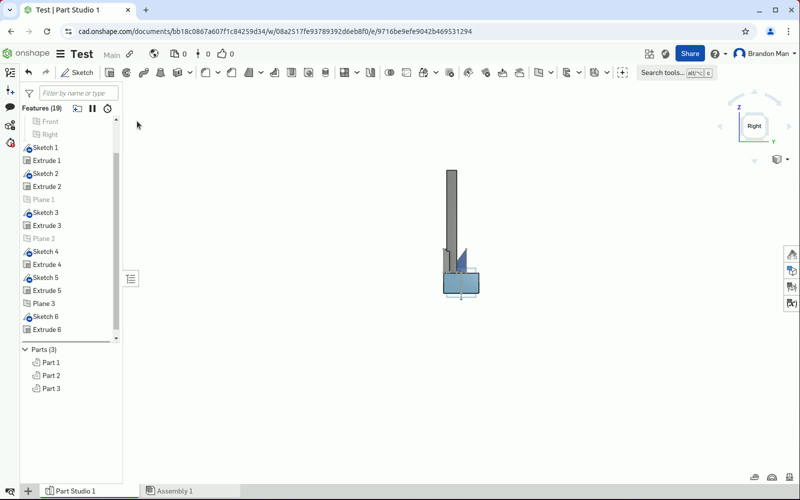
key(right, 2)
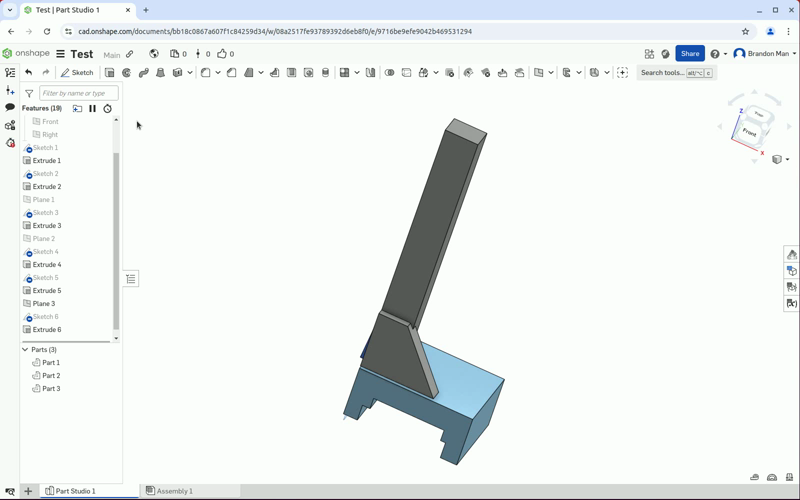
key(down, 2)
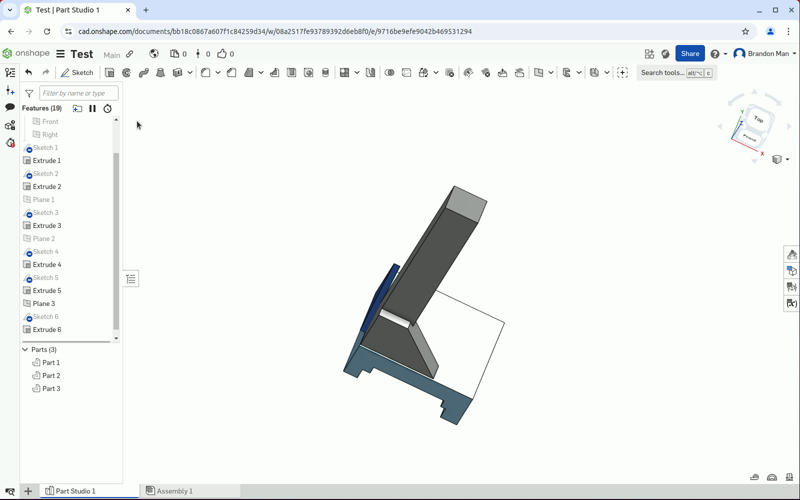
key(up, 2)
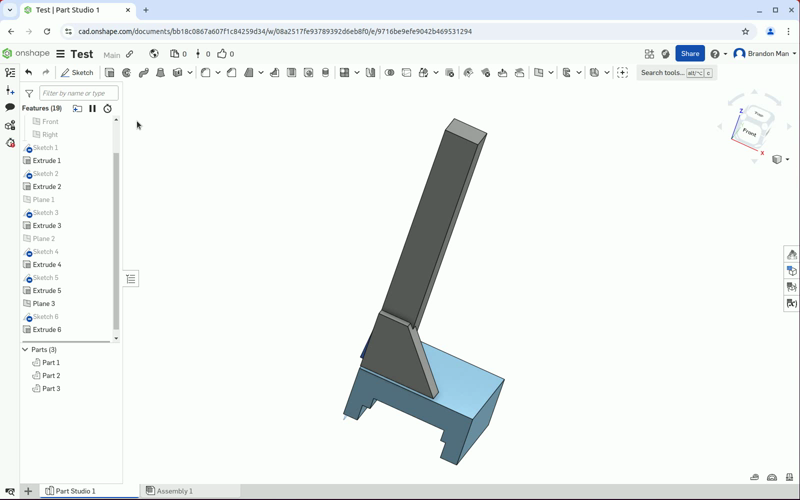
key(left, 2)
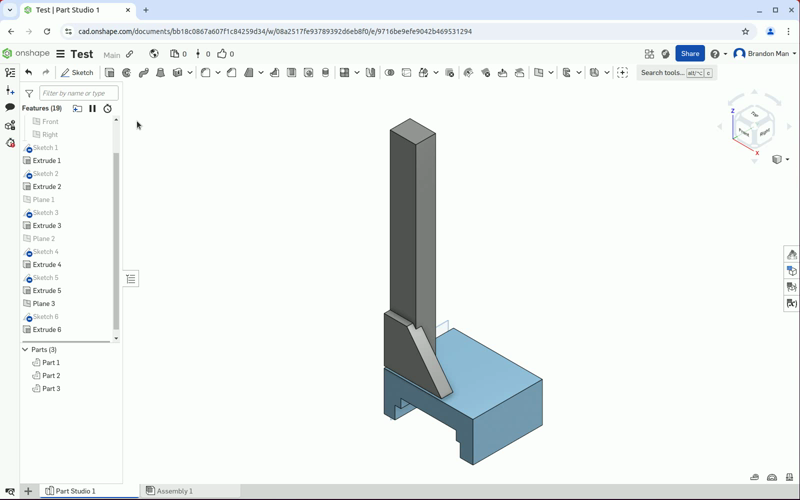
mouse_move(69, 150)
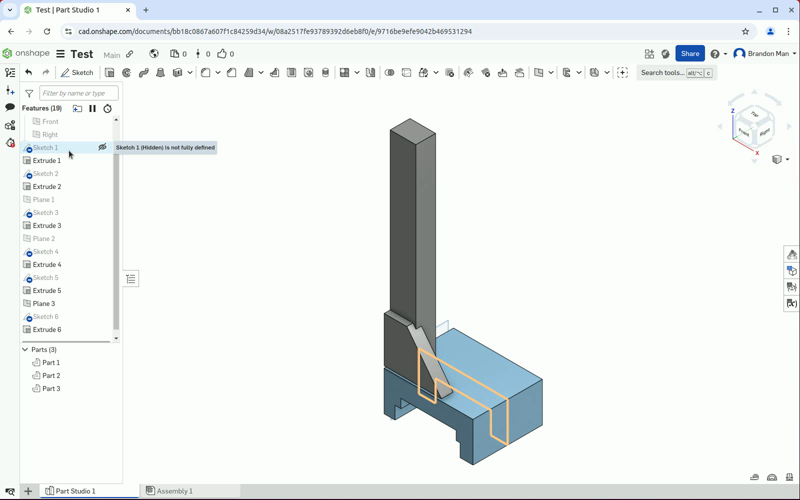
click(69, 150)